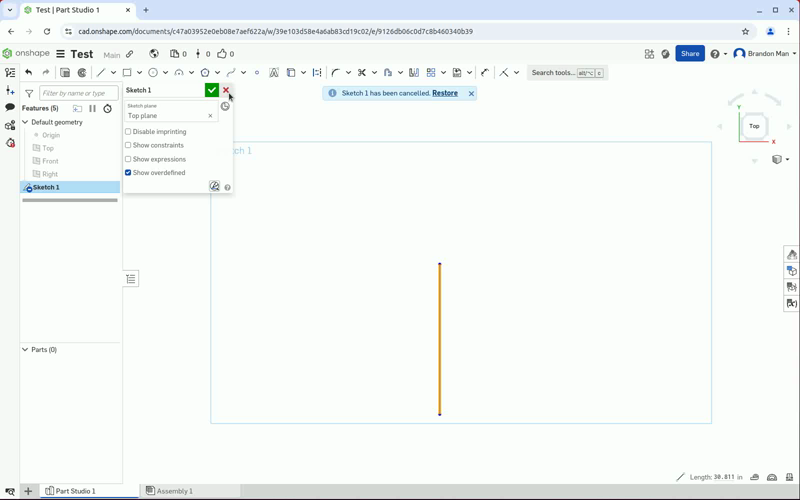
key(shift+h)
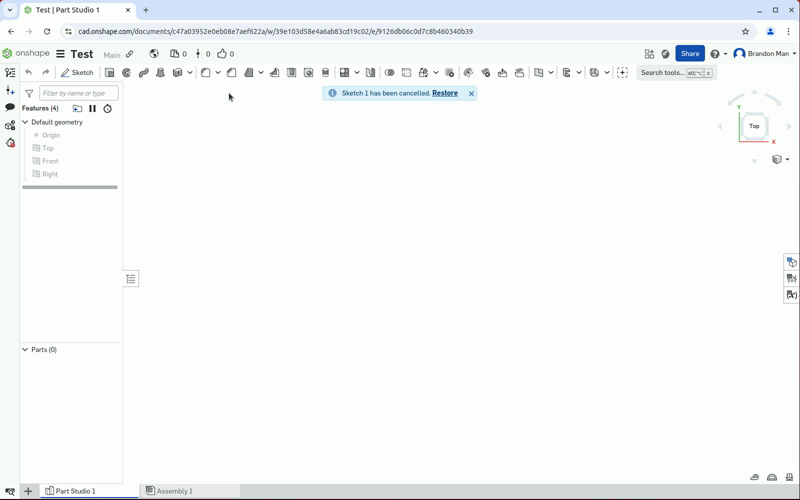
mouse_move(73, 352)
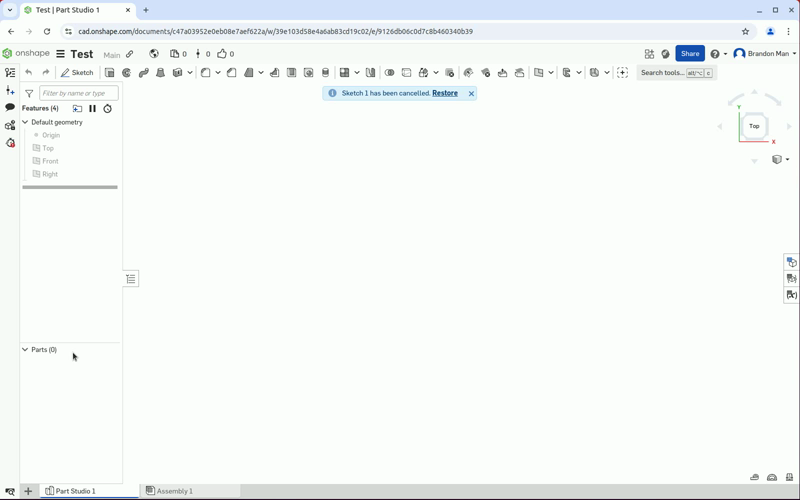
key(y)
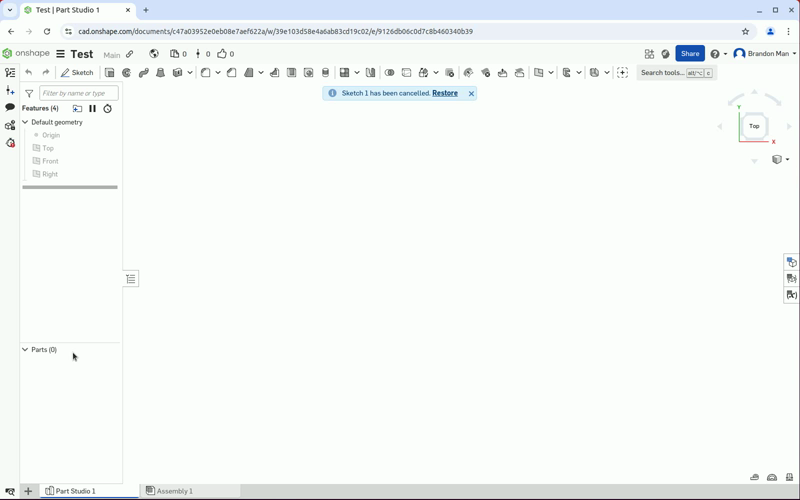
key(shift+p)
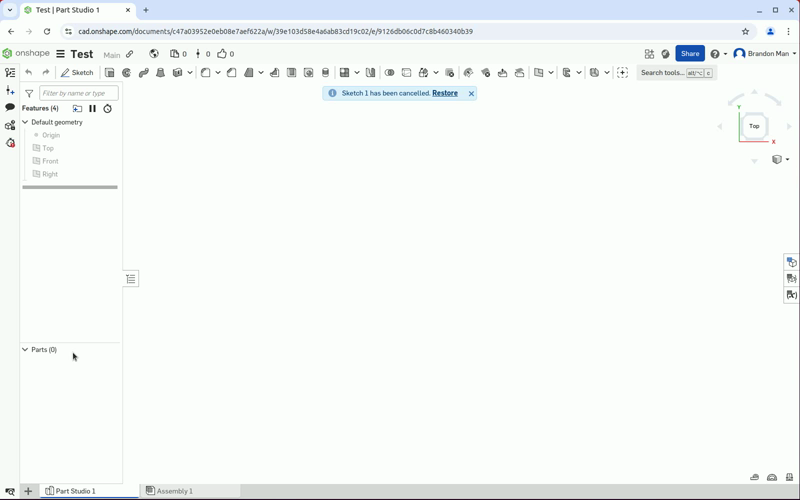
key(space)
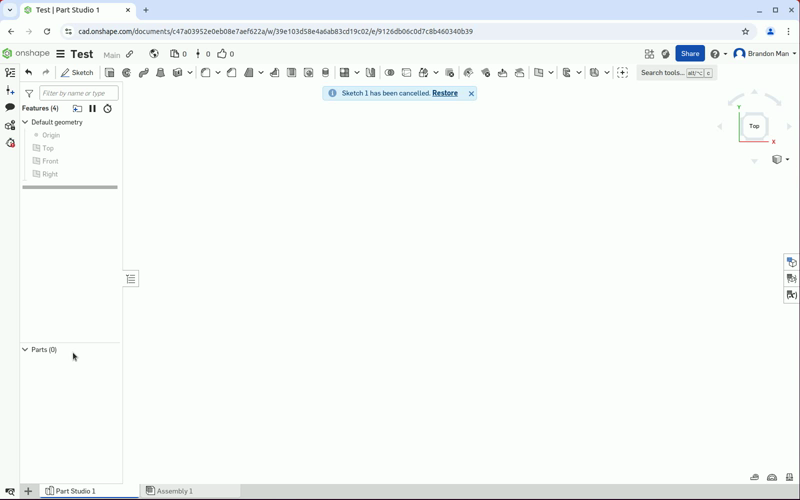
key_down(shift)
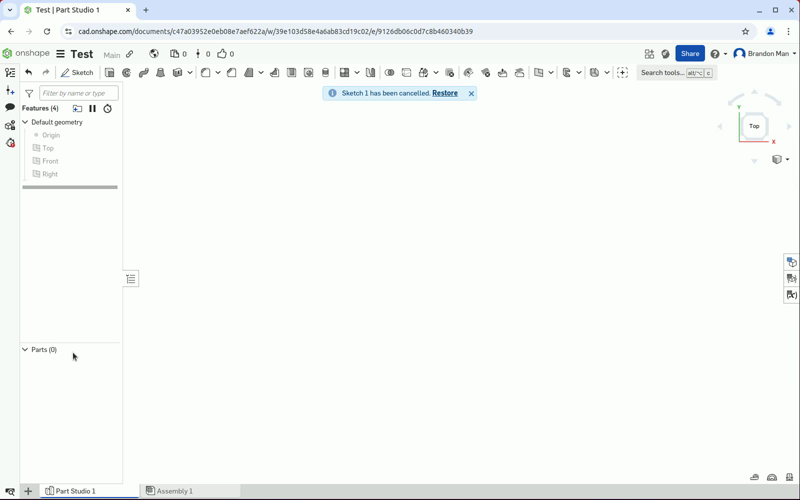
key(up)
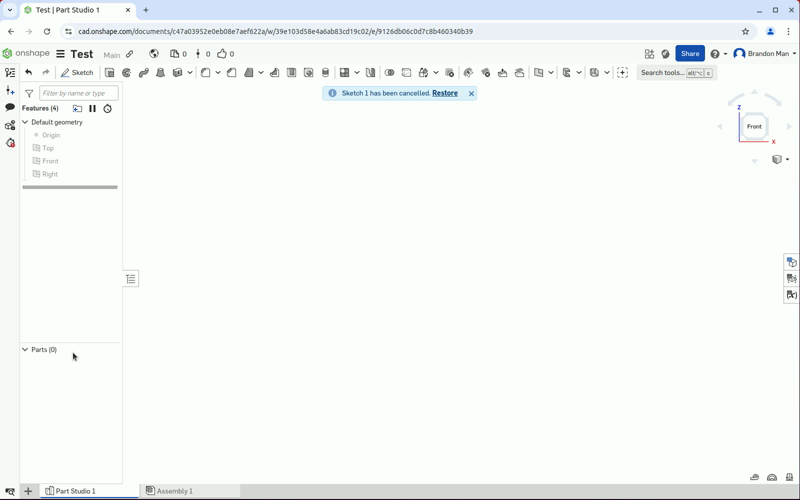
key_up(shift)
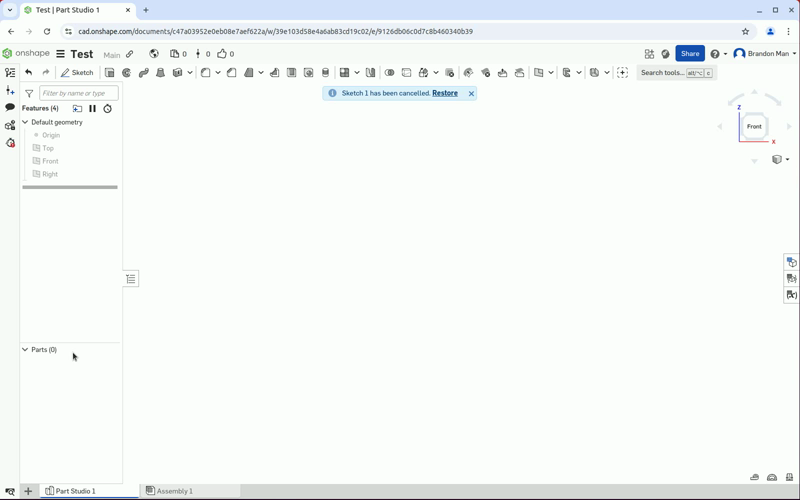
mouse_move(73, 352)
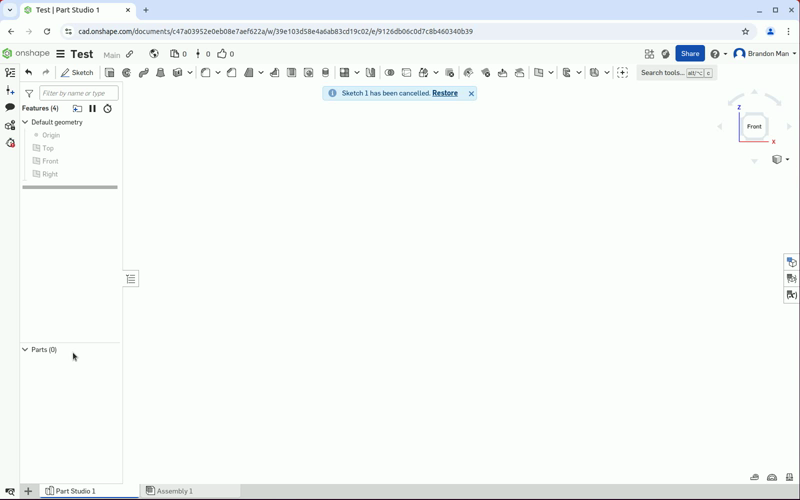
key(shift+y)
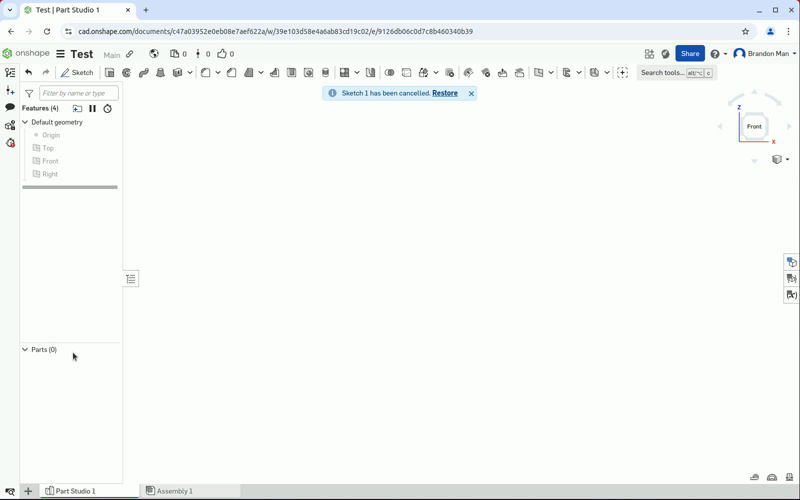
key(shift+s)
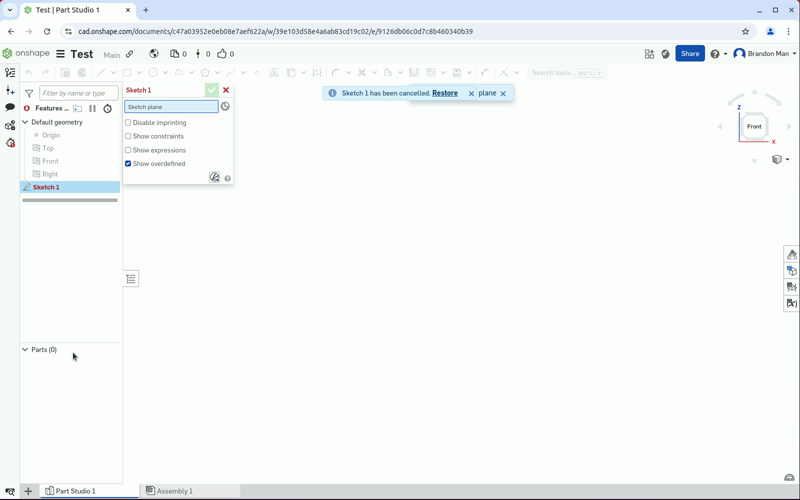
mouse_move(73, 163)
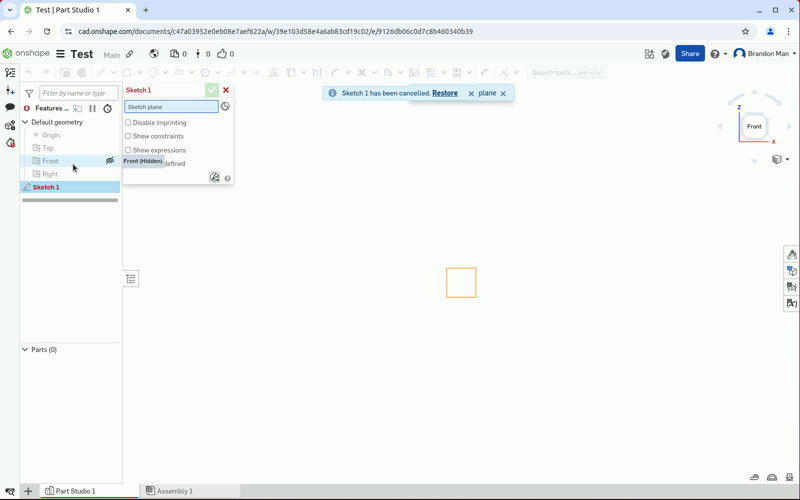
click(73, 163)
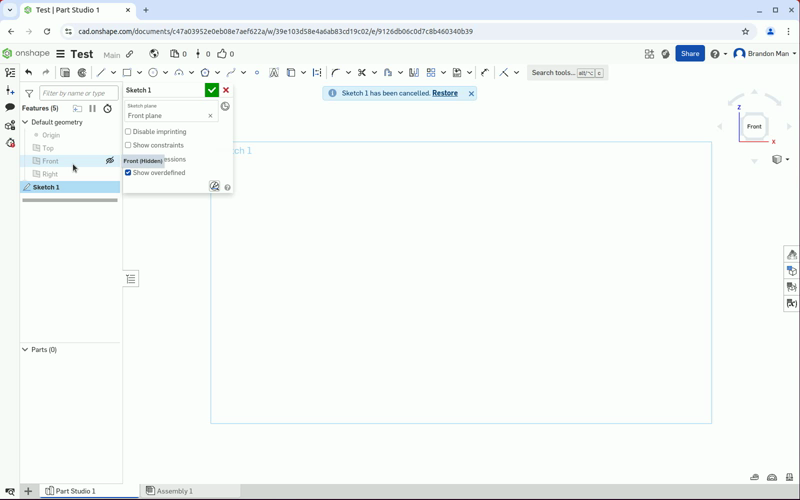
mouse_move(73, 352)
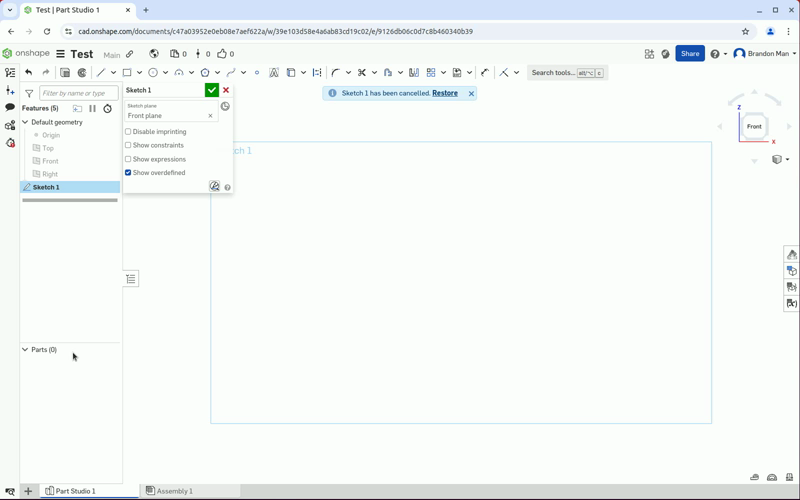
key(y)
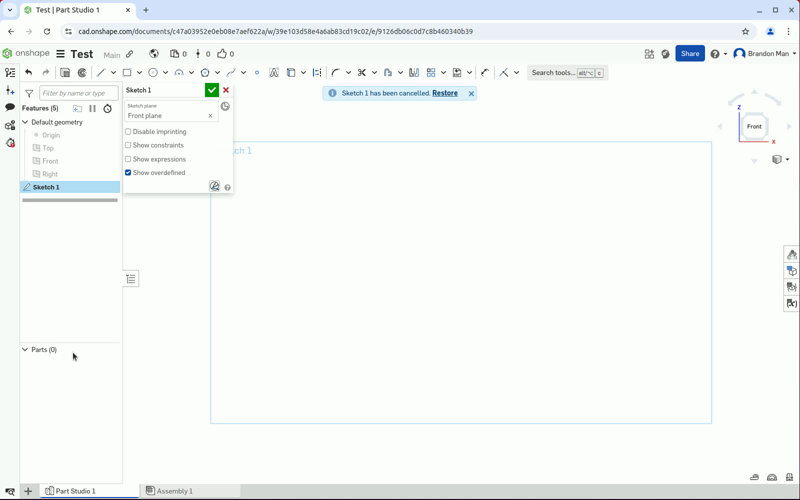
key(c)
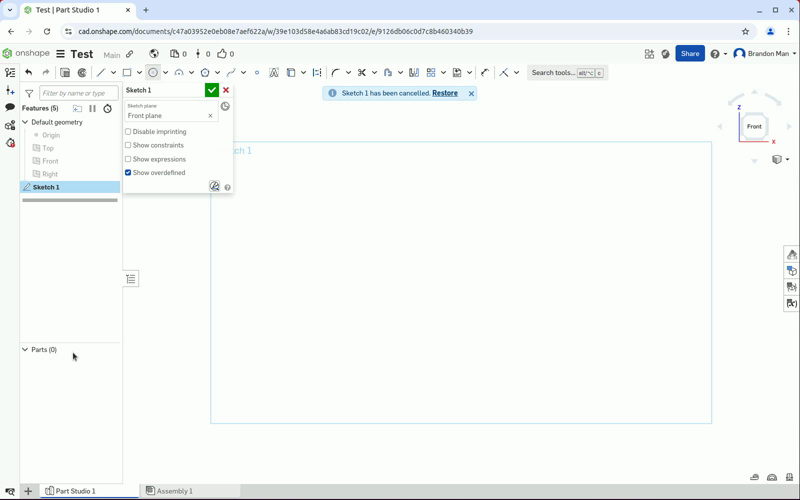
key_down(shift)
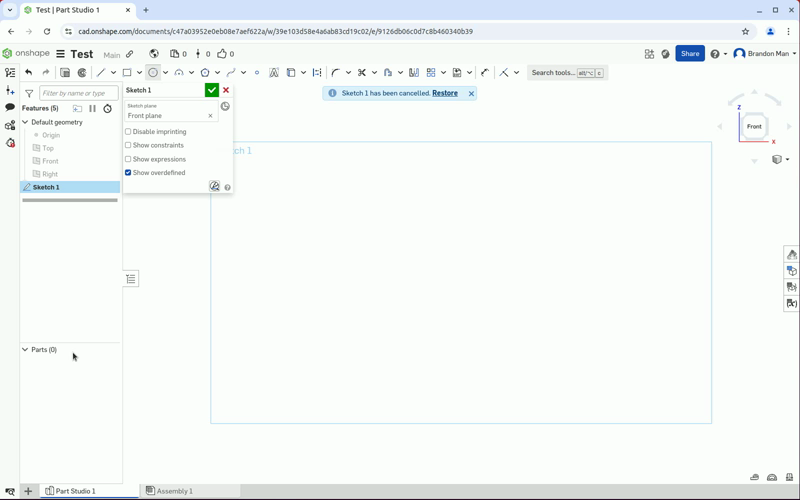
mouse_move(460, 282)
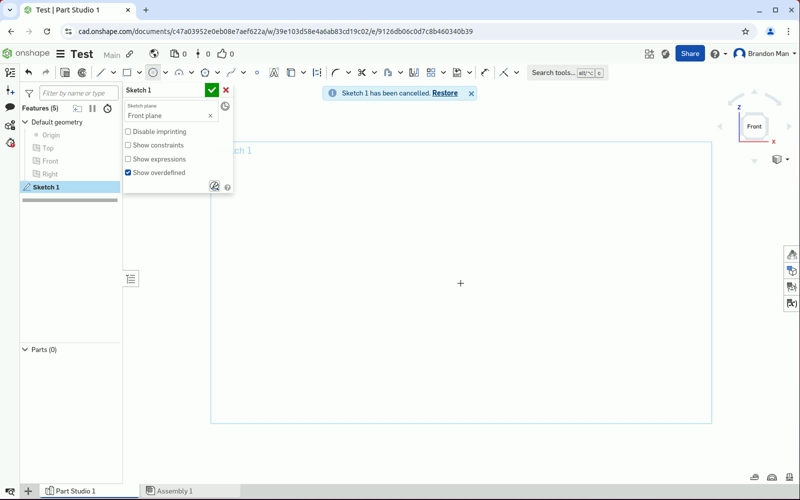
click(460, 282)
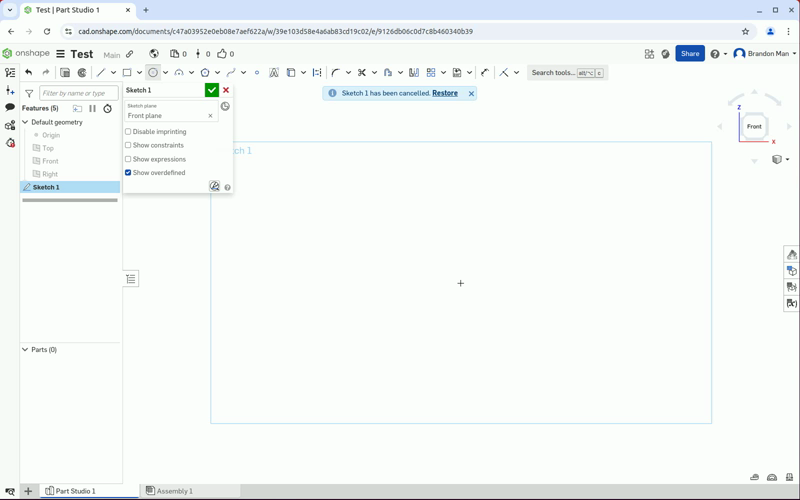
key_up(shift)
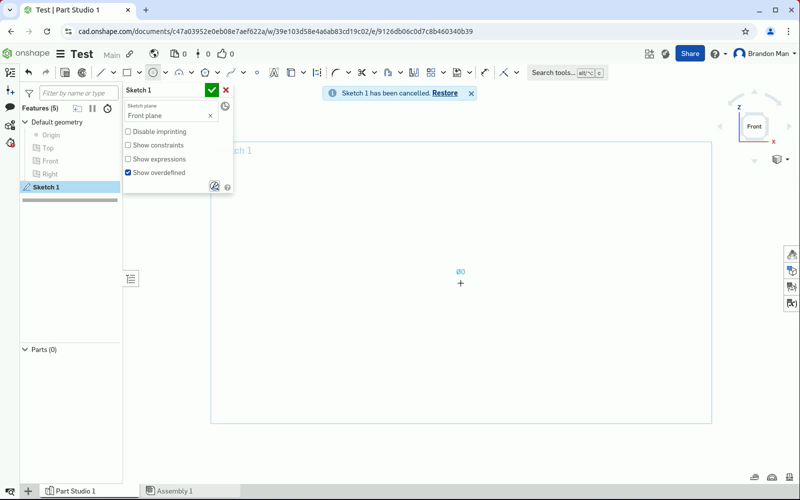
mouse_move(505, 282)
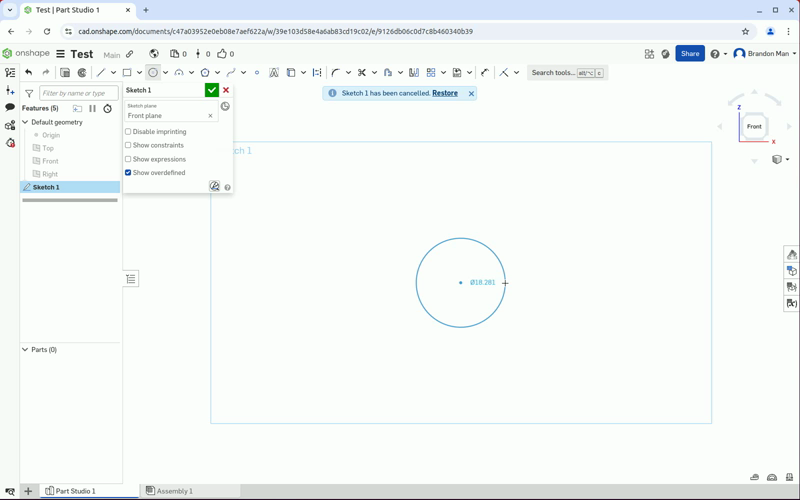
click(505, 282)
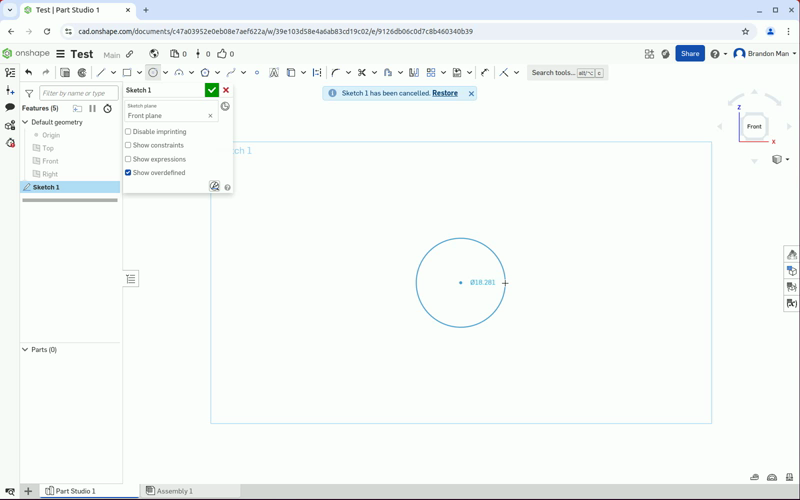
key(esc)
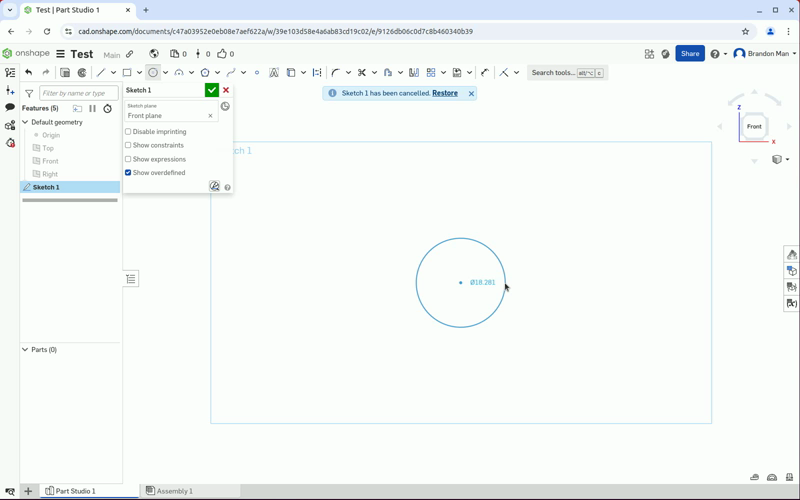
key(l)
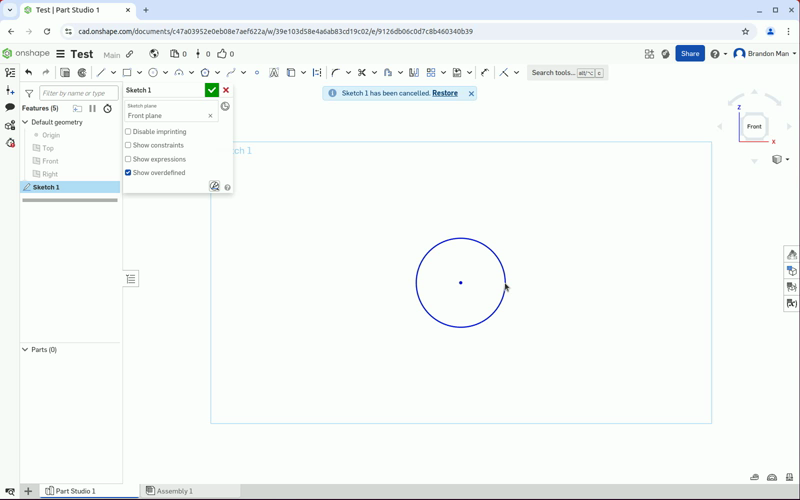
key_down(shift)
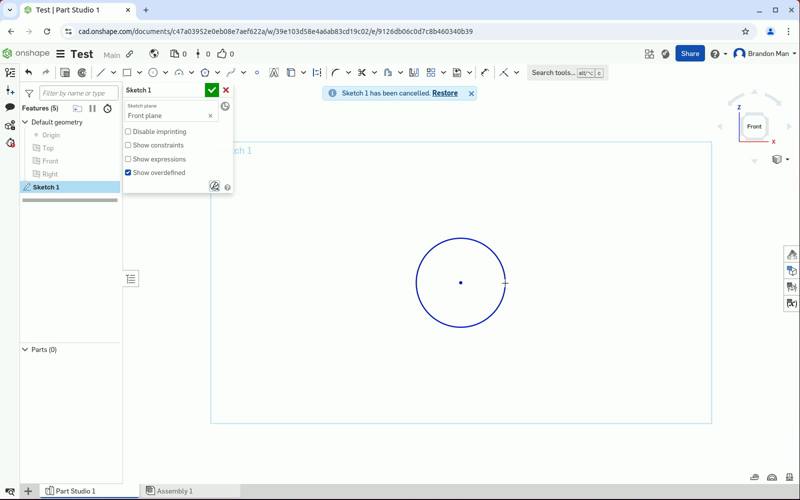
mouse_move(431, 290)
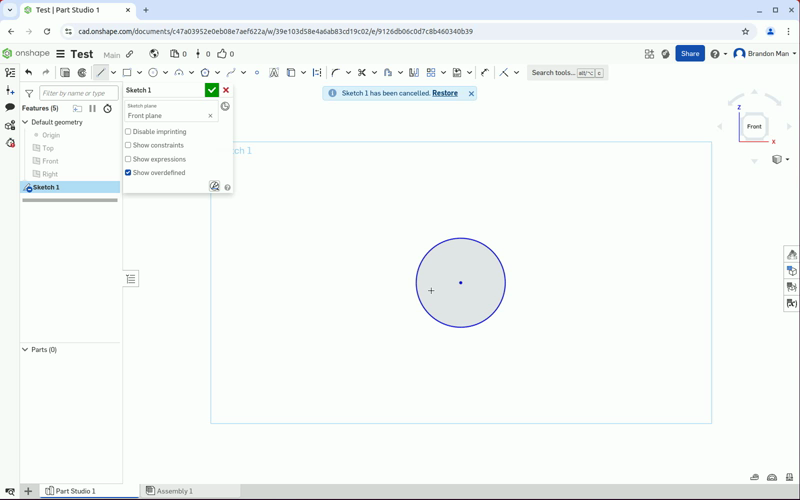
click(431, 290)
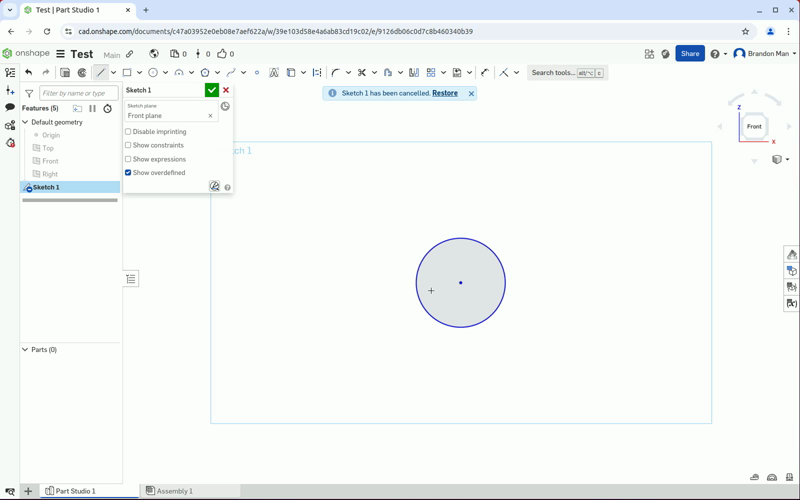
key_up(shift)
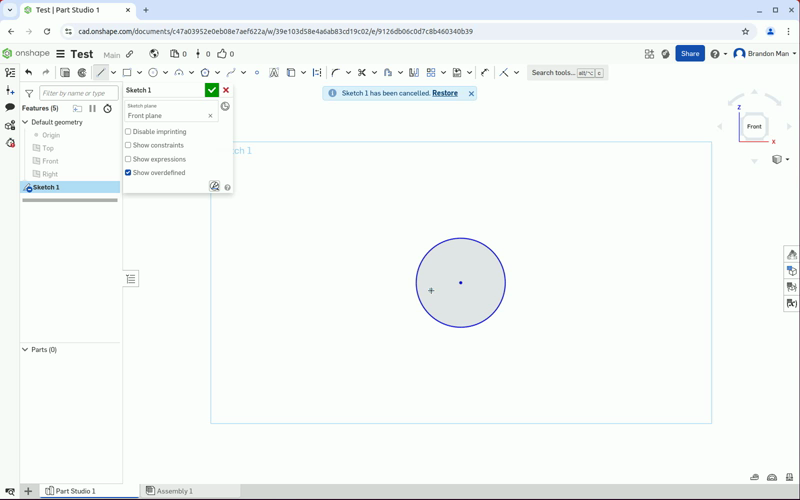
key_down(shift)
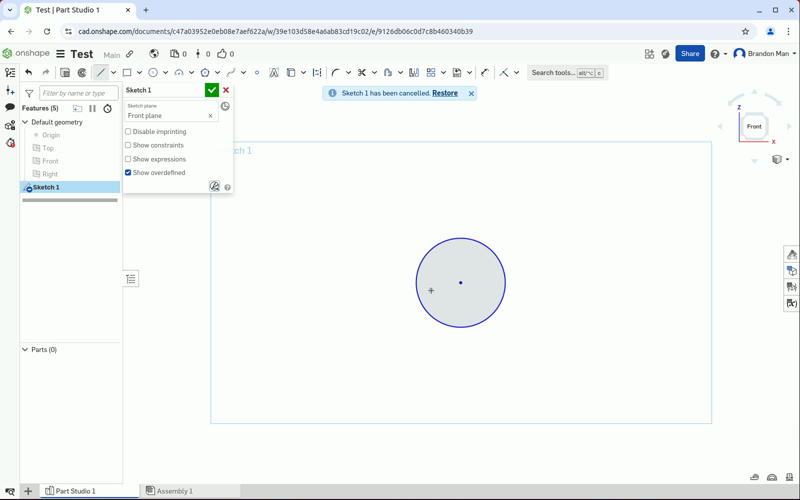
mouse_move(461, 290)
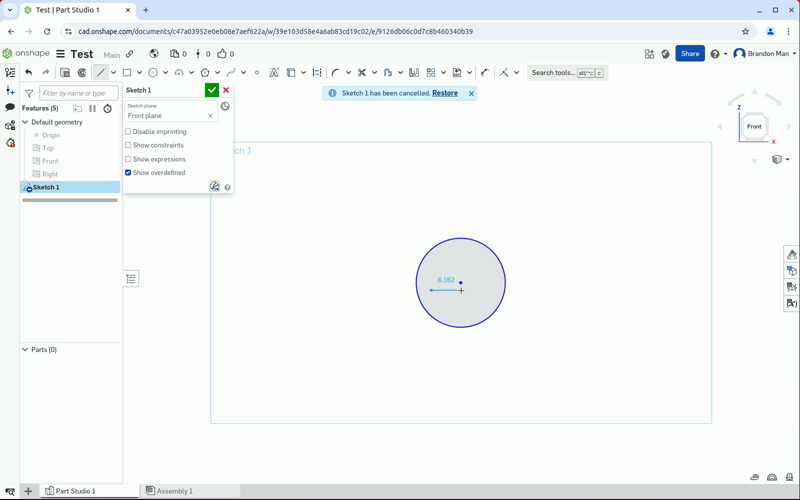
mouse_move(439, 290)
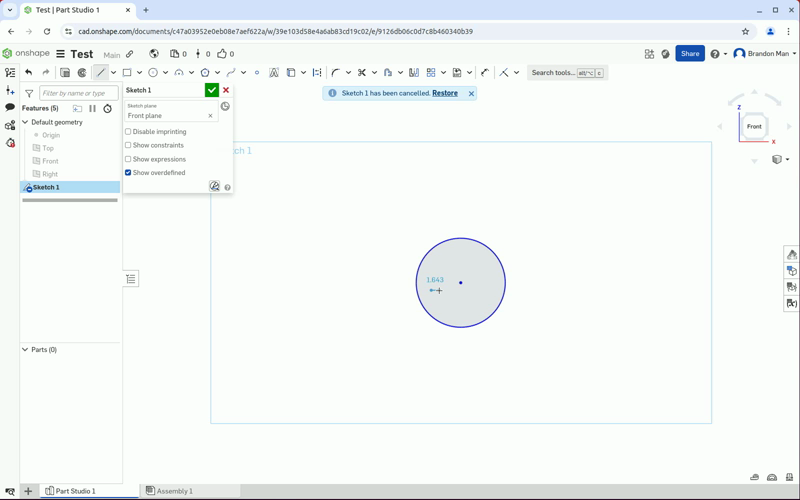
click(439, 290)
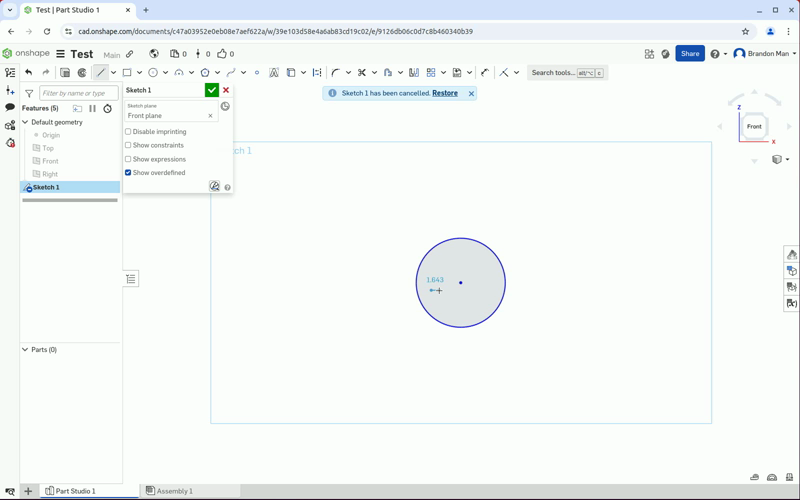
key_up(shift)
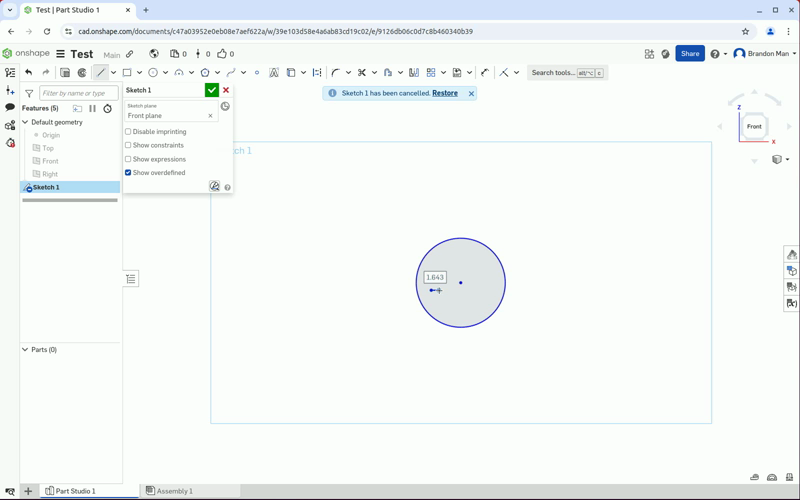
key(esc)
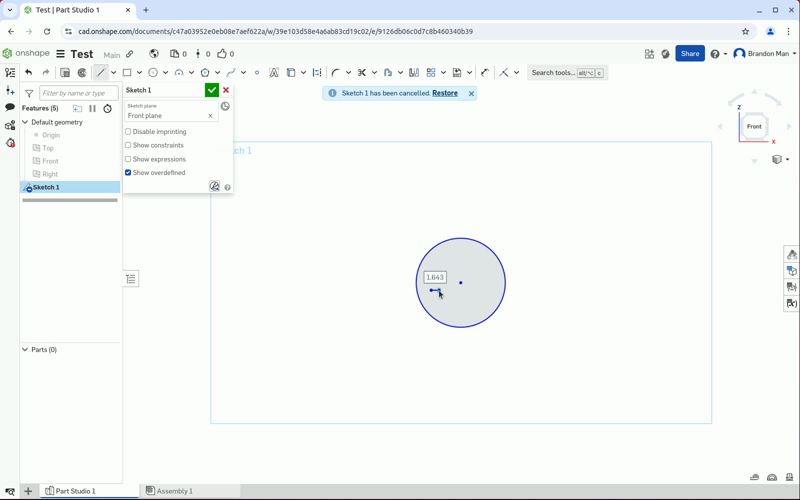
key(a)
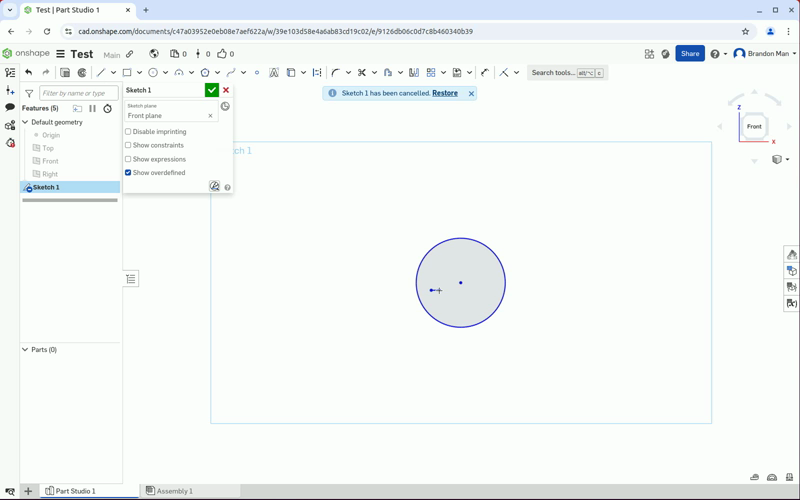
mouse_move(439, 290)
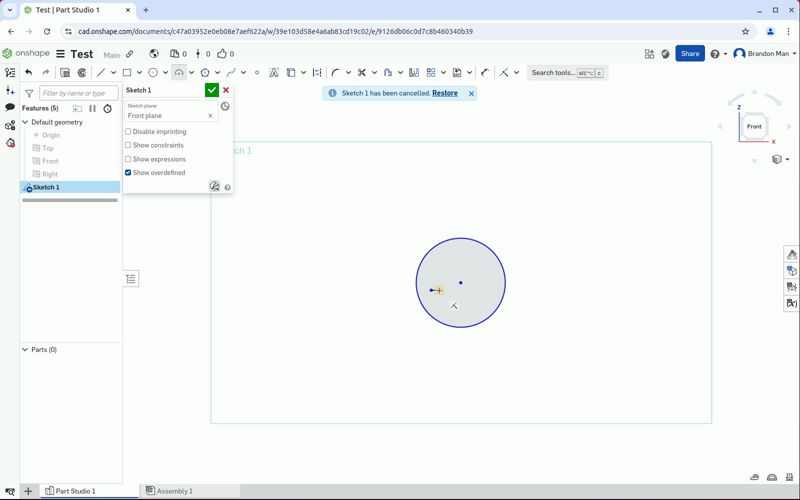
click(439, 290)
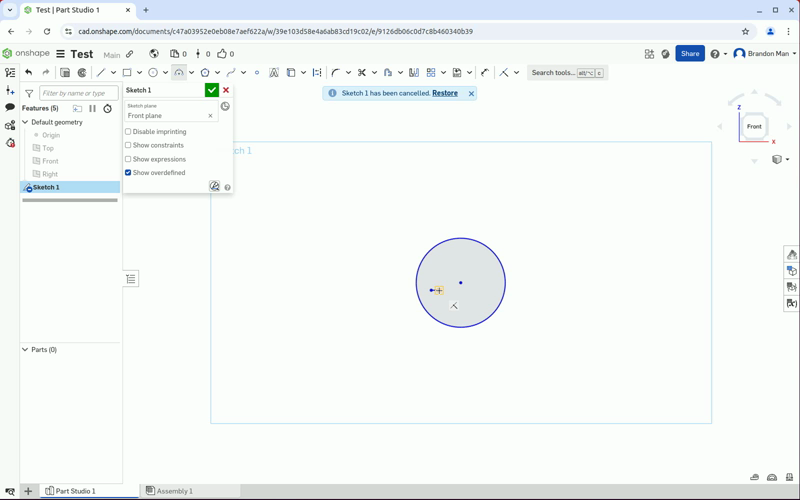
key_down(shift)
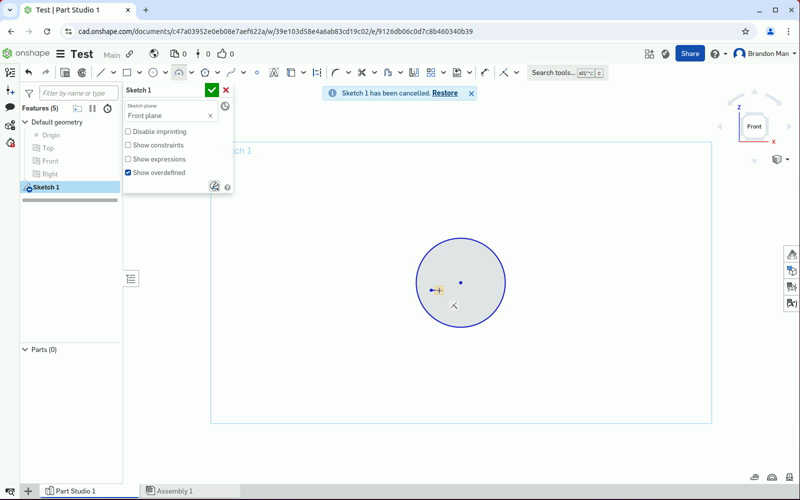
mouse_move(481, 290)
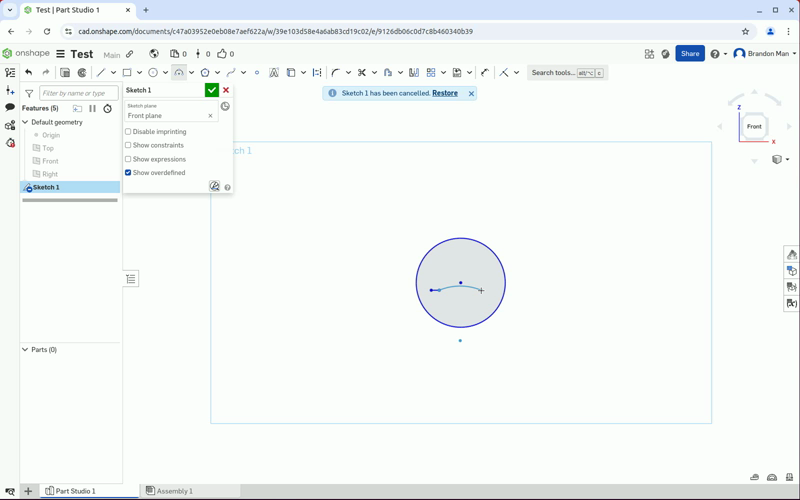
click(481, 290)
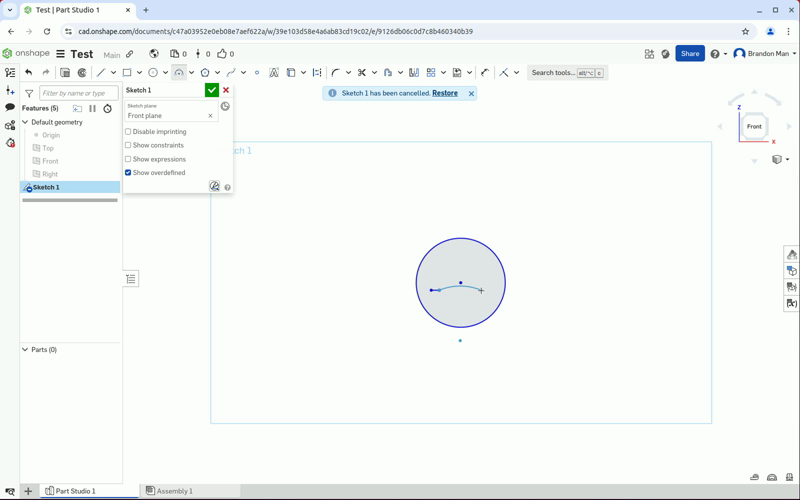
mouse_move(460, 305)
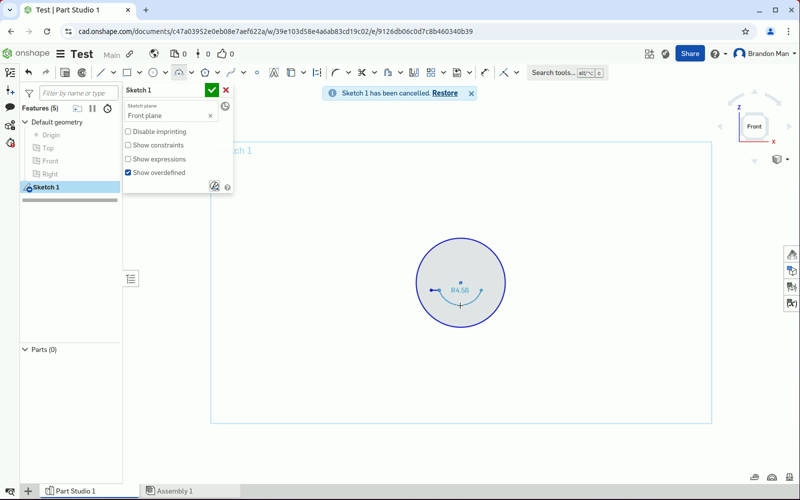
click(460, 305)
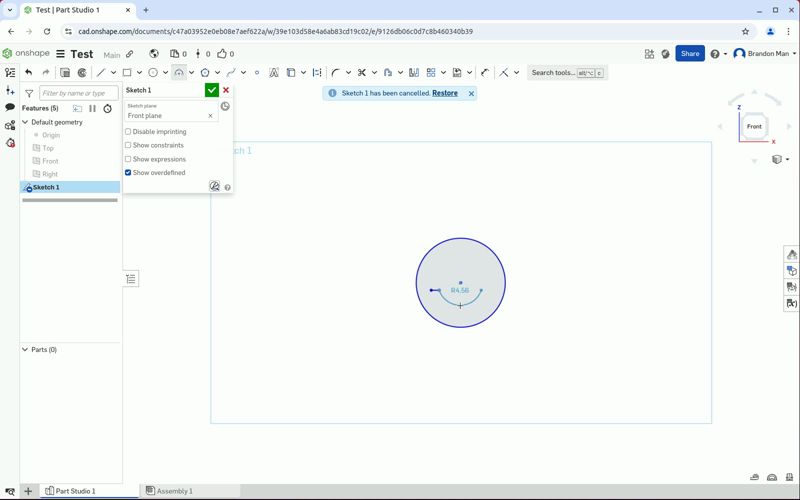
key_up(shift)
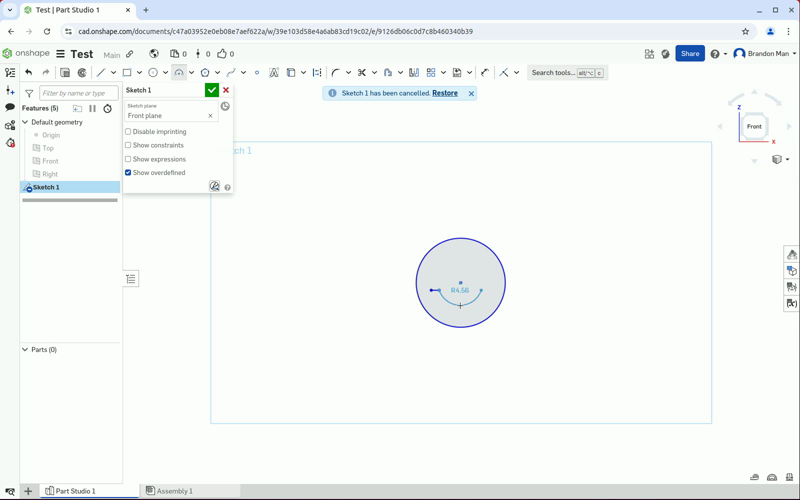
key(esc)
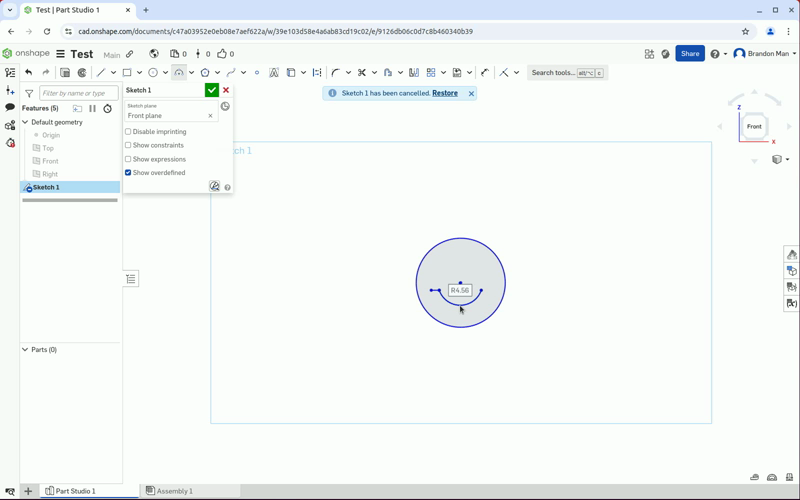
key(l)
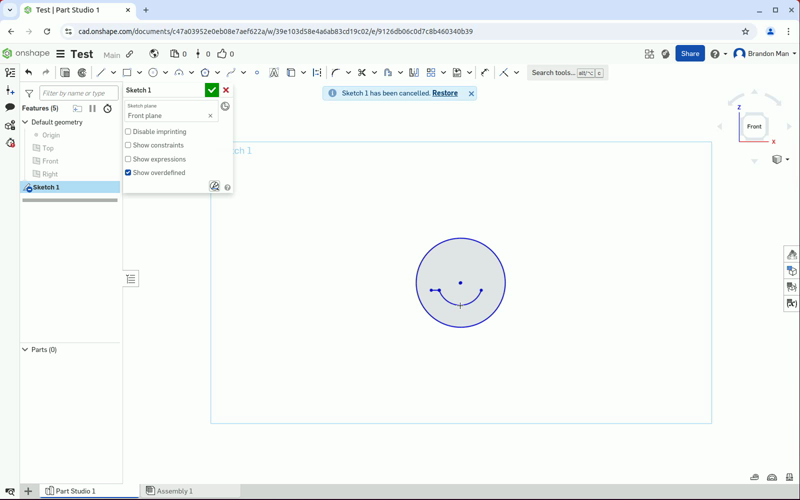
mouse_move(481, 290)
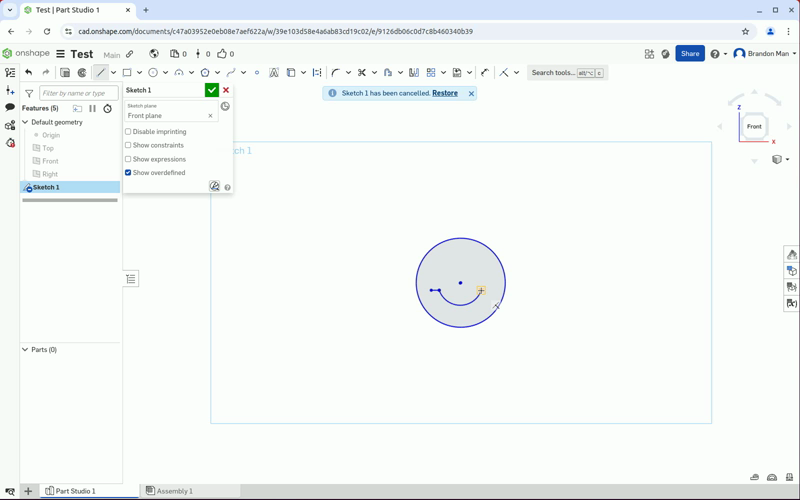
click(481, 290)
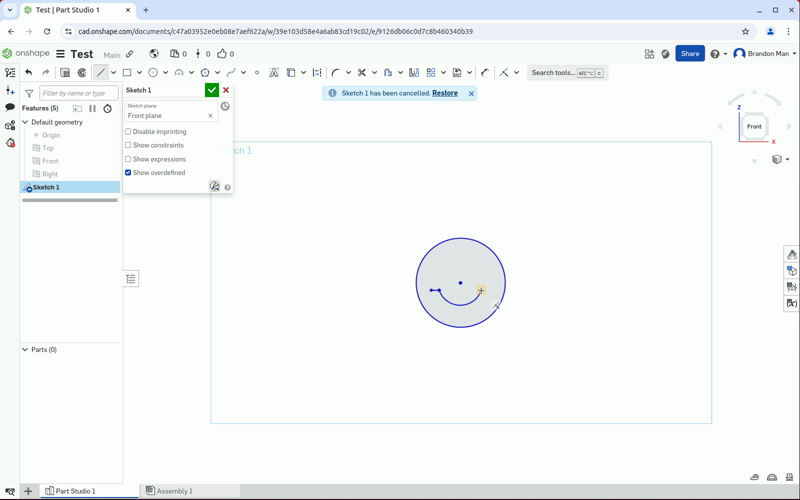
key_down(shift)
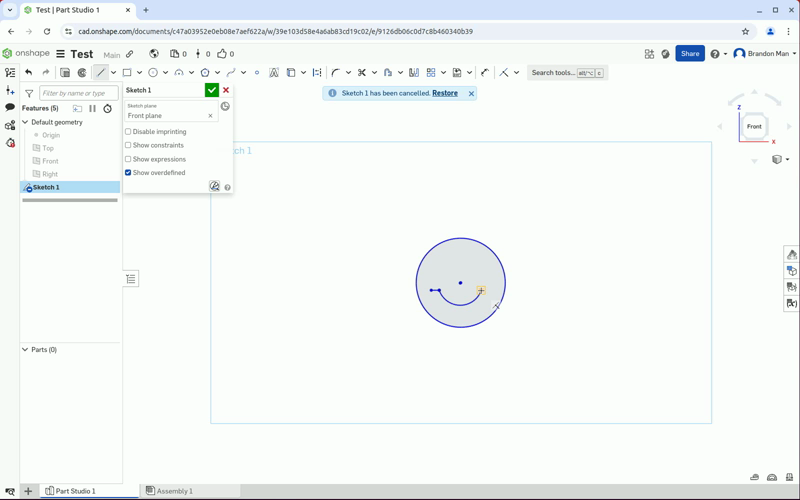
mouse_move(511, 290)
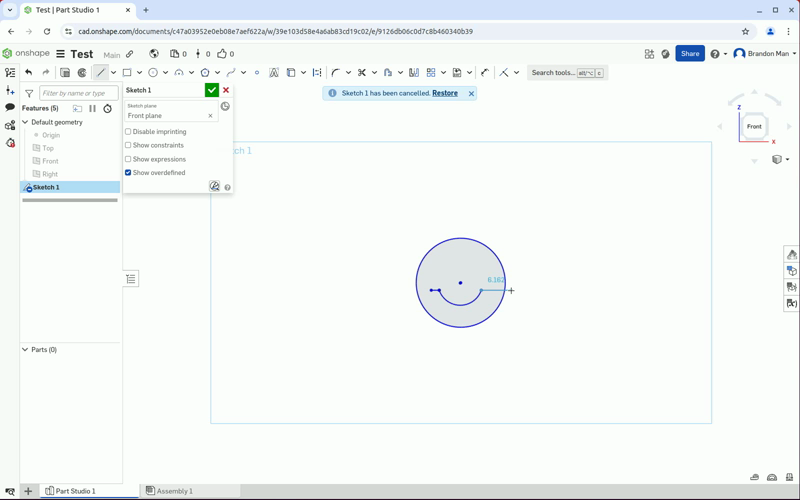
mouse_move(489, 290)
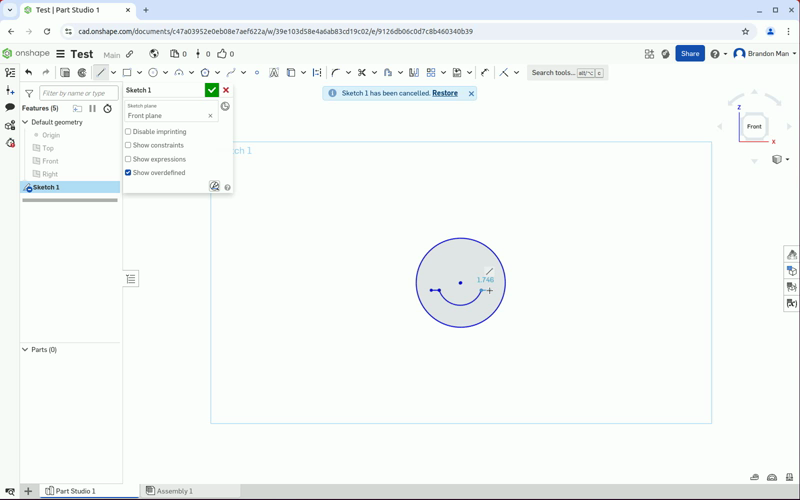
click(489, 290)
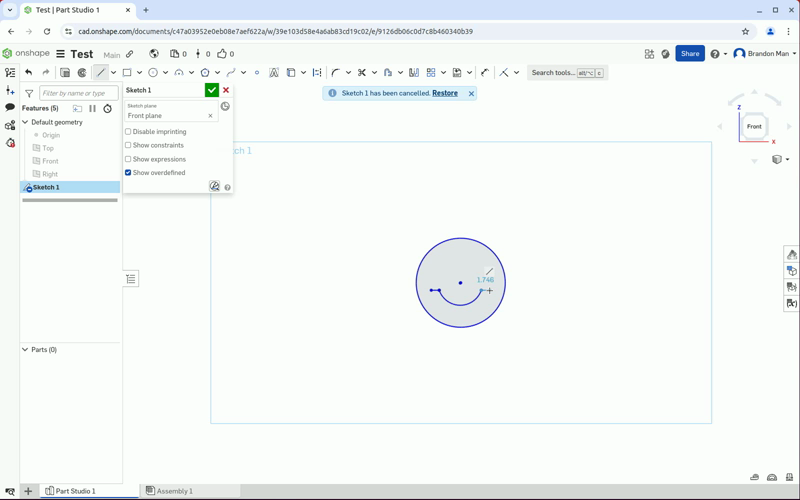
key_up(shift)
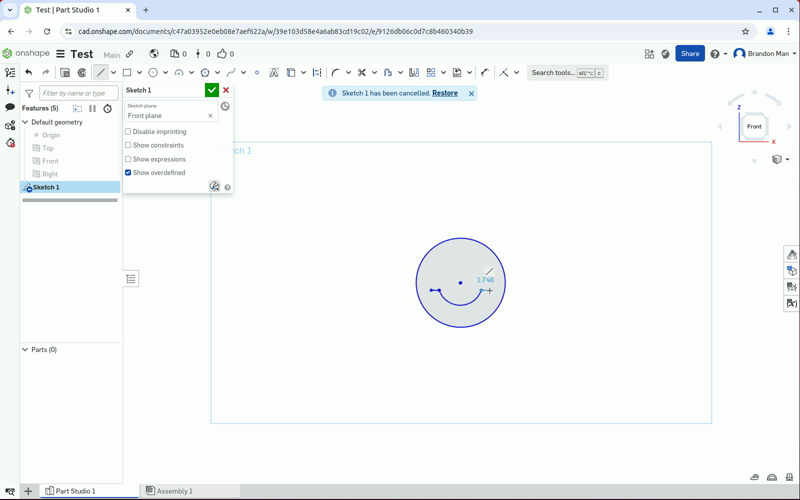
key_down(shift)
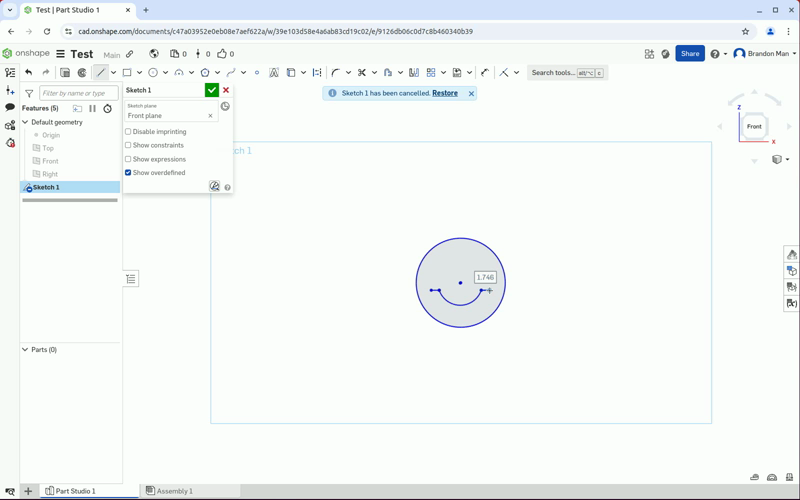
mouse_move(519, 290)
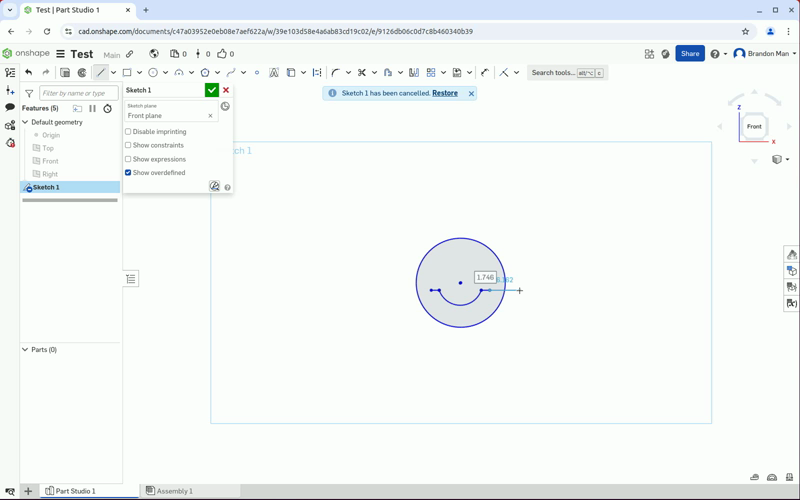
mouse_move(489, 275)
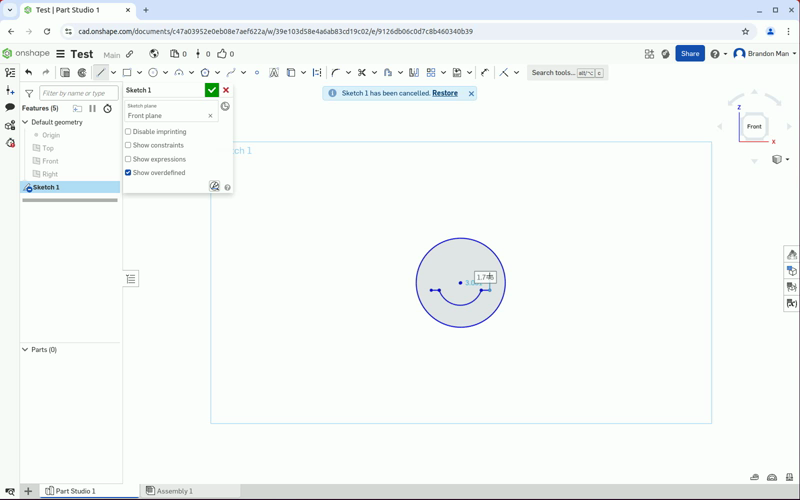
click(489, 275)
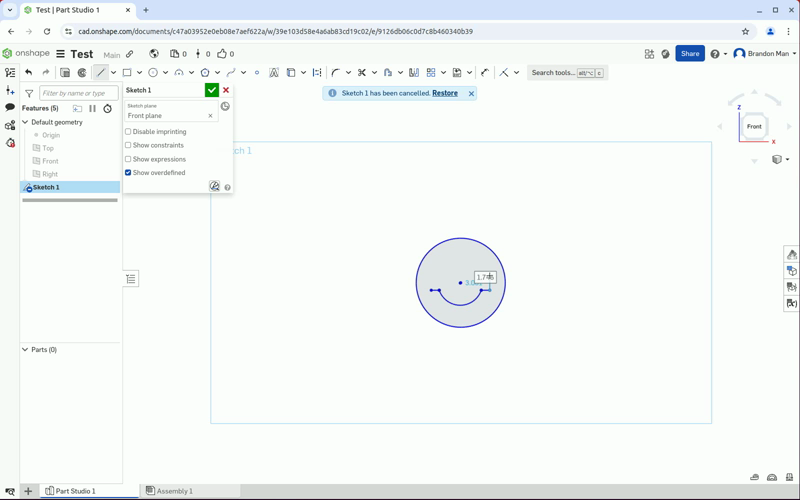
key_up(shift)
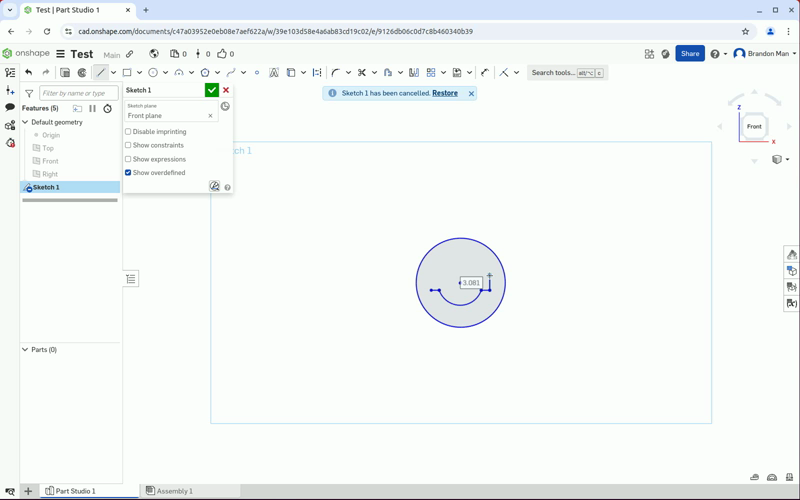
key_down(shift)
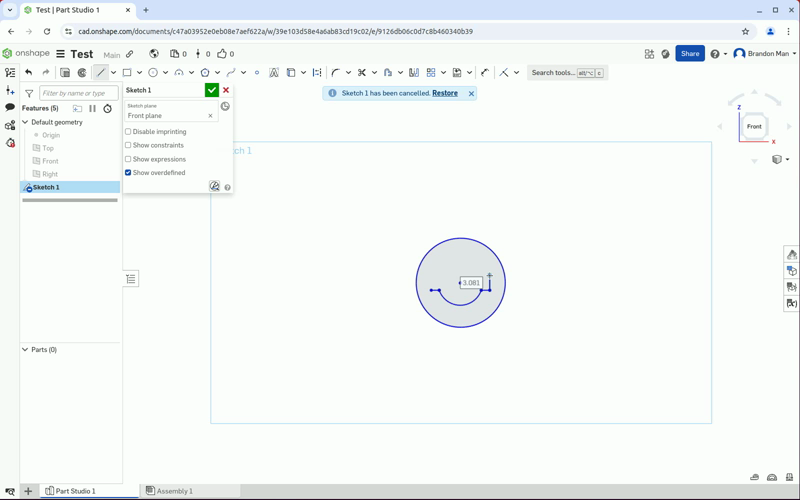
mouse_move(519, 275)
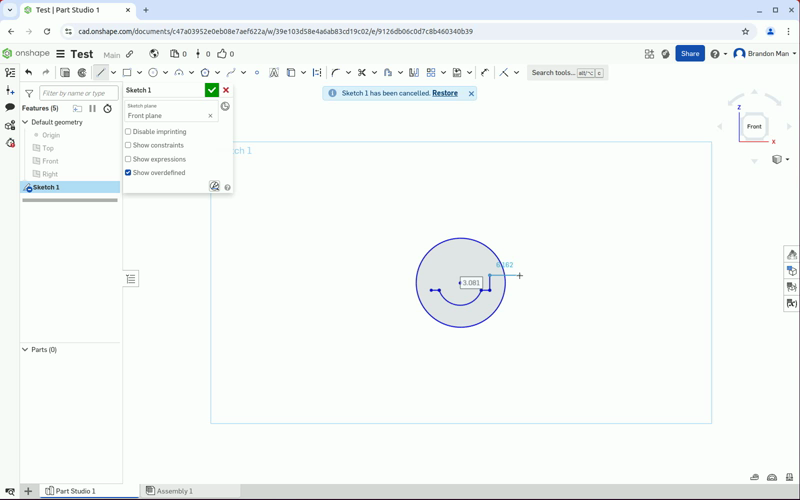
mouse_move(481, 275)
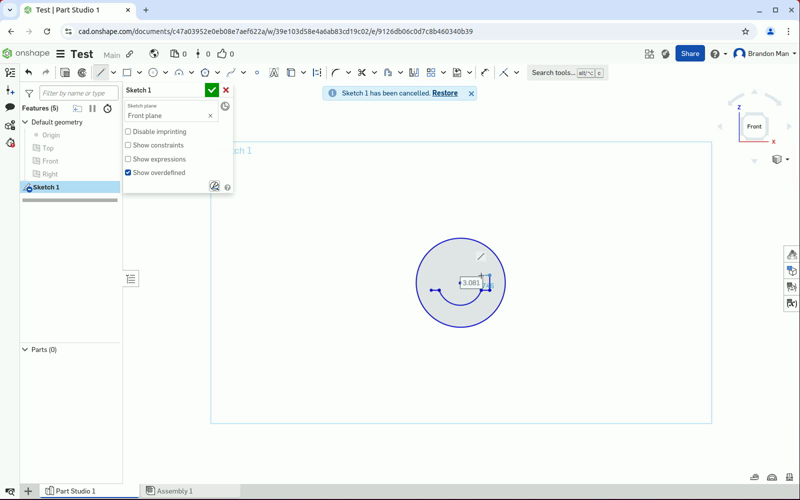
click(481, 275)
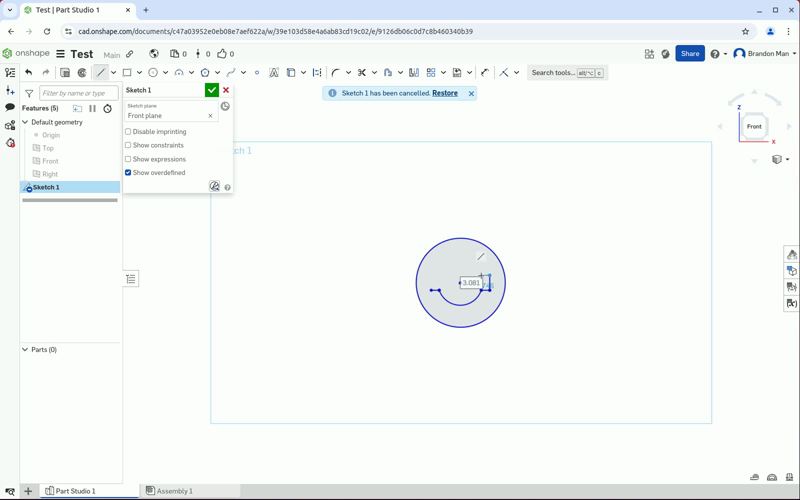
key_up(shift)
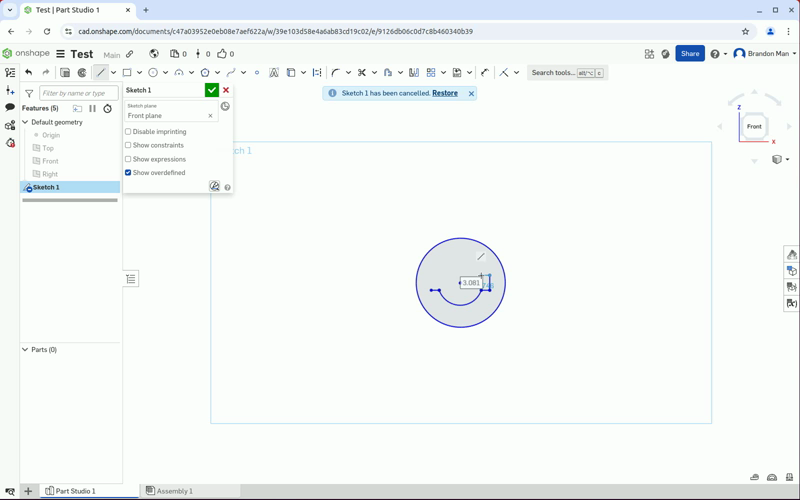
key(esc)
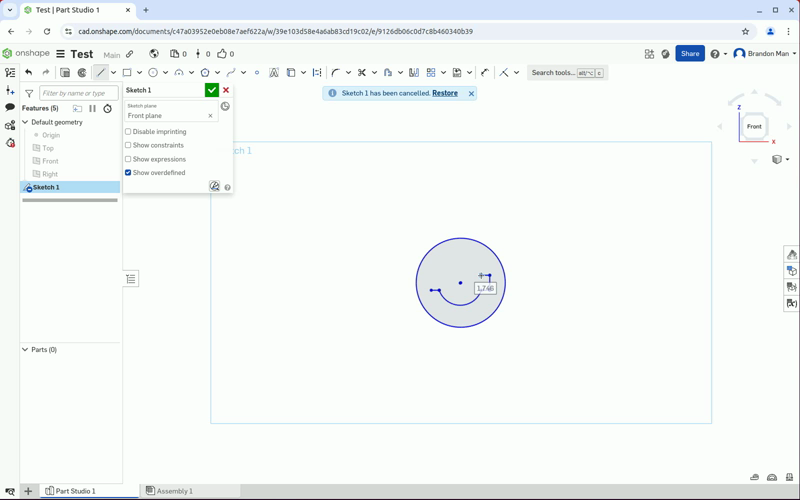
key(a)
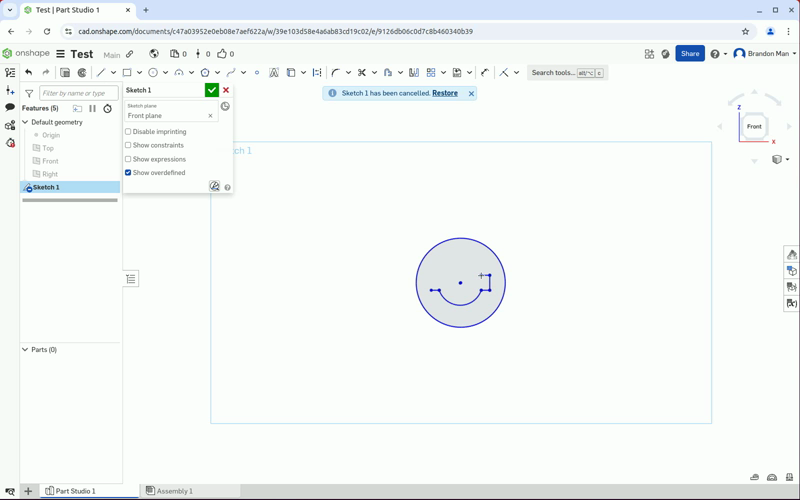
mouse_move(481, 275)
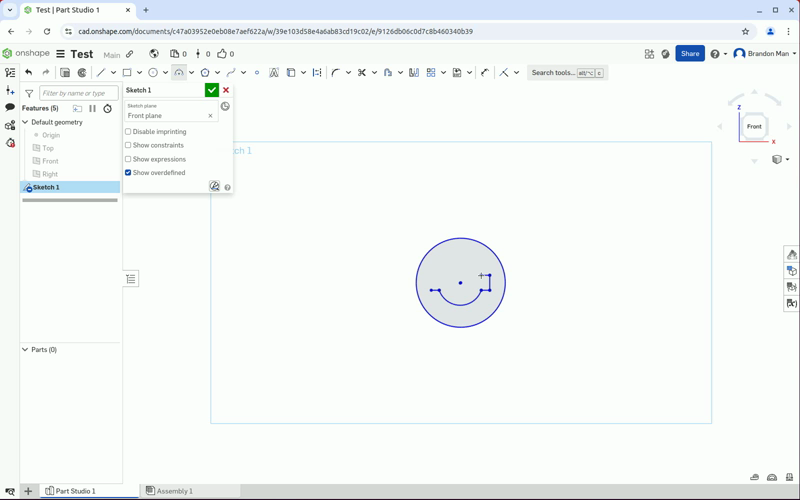
click(481, 275)
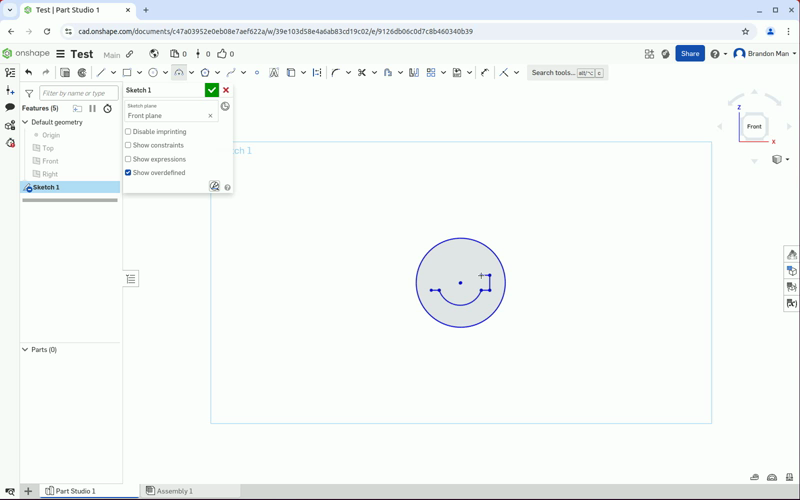
key_down(shift)
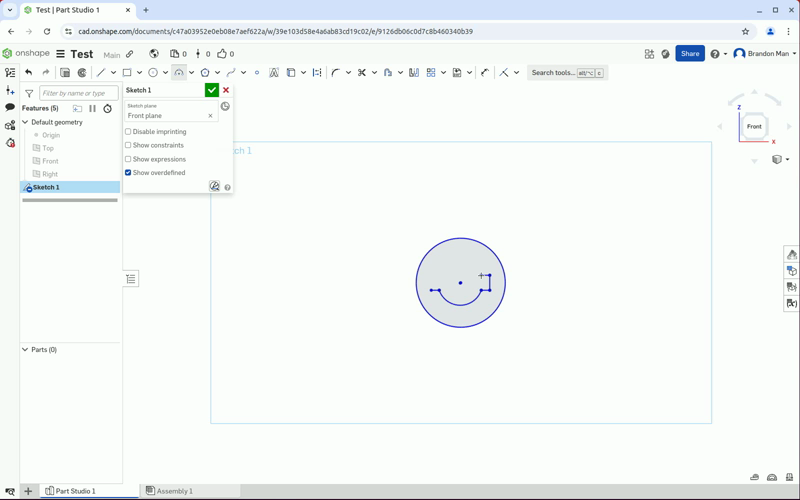
mouse_move(439, 275)
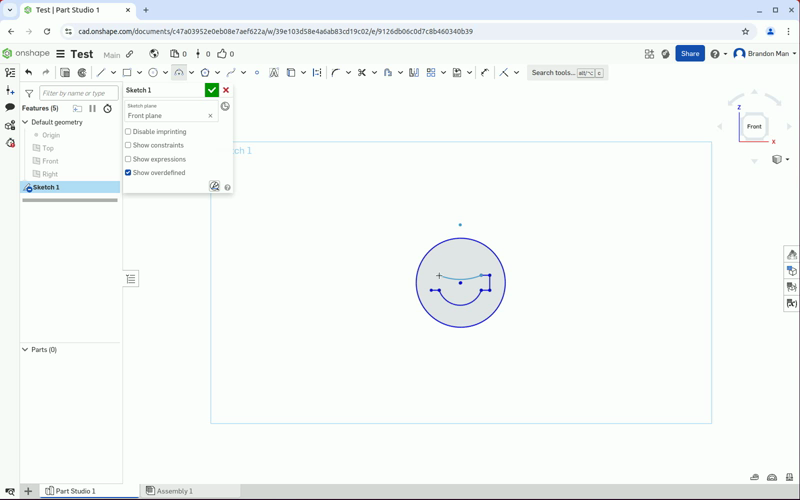
click(439, 275)
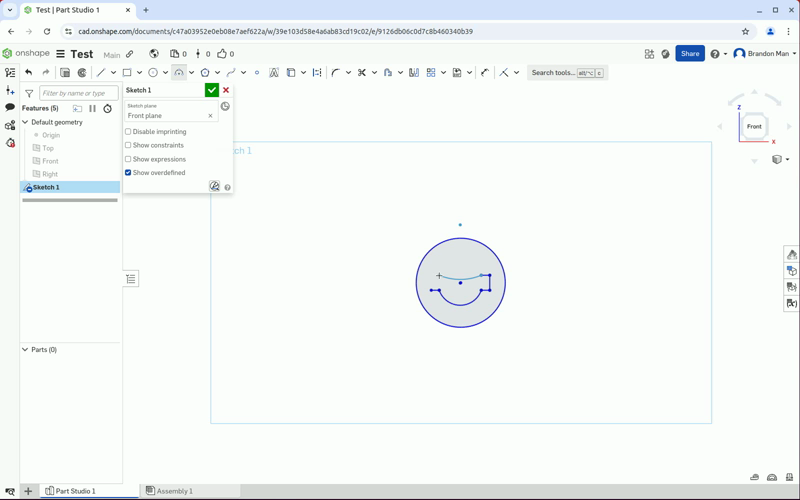
mouse_move(460, 260)
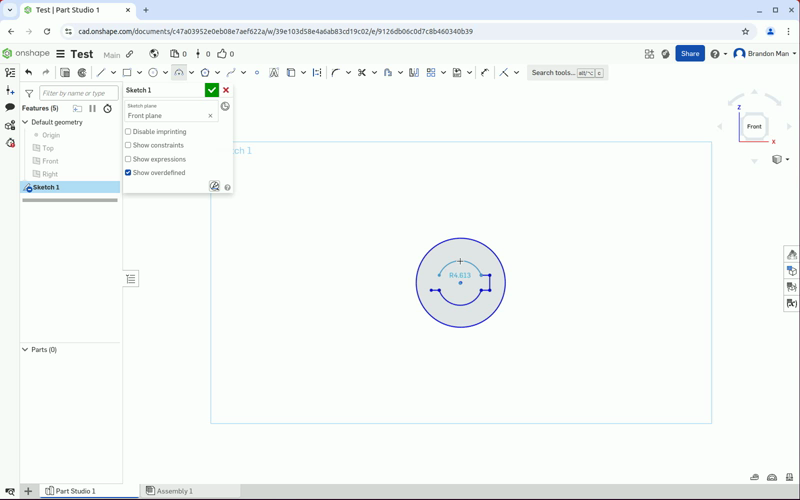
click(460, 260)
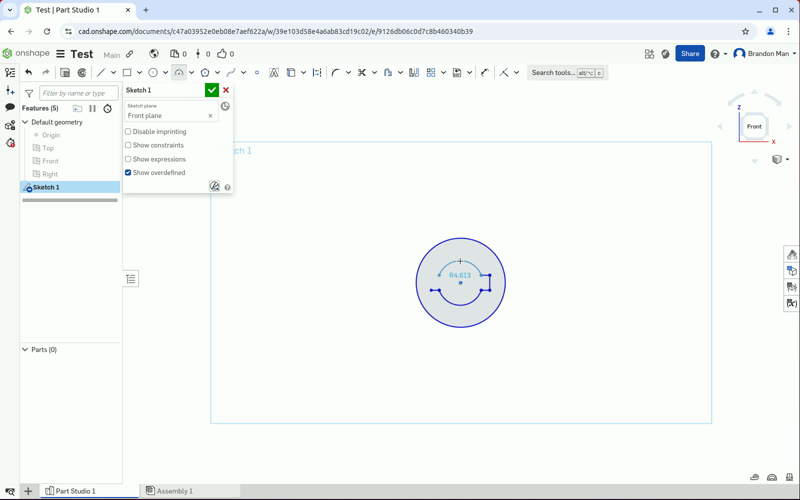
key_up(shift)
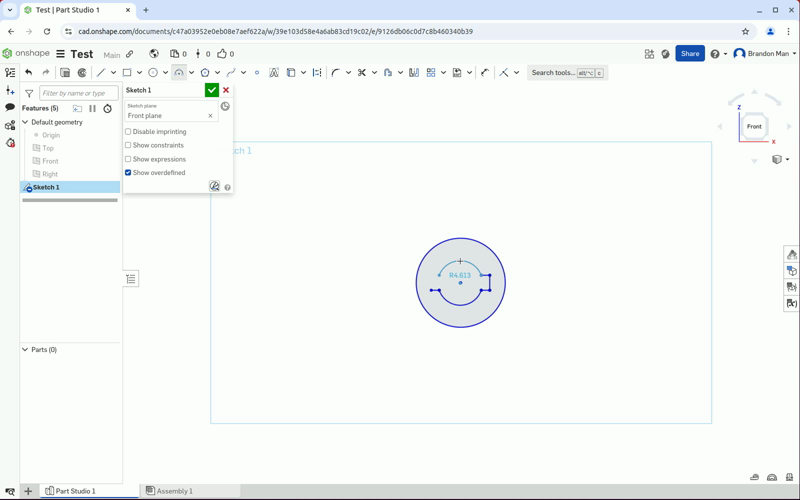
key(esc)
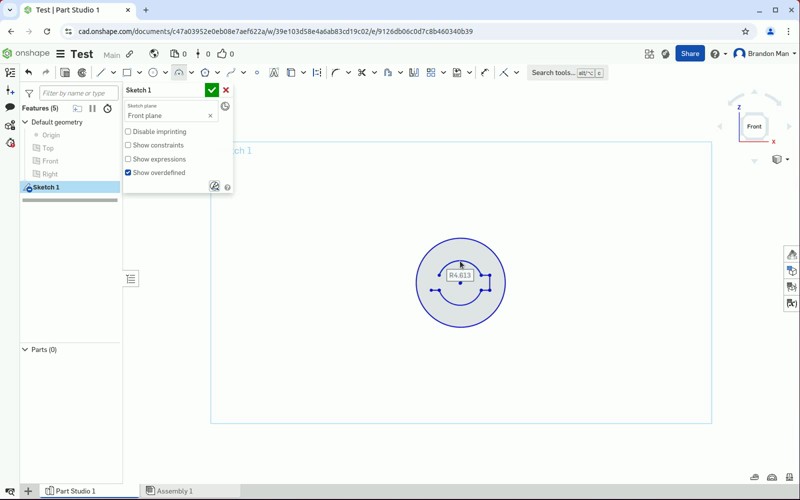
key(l)
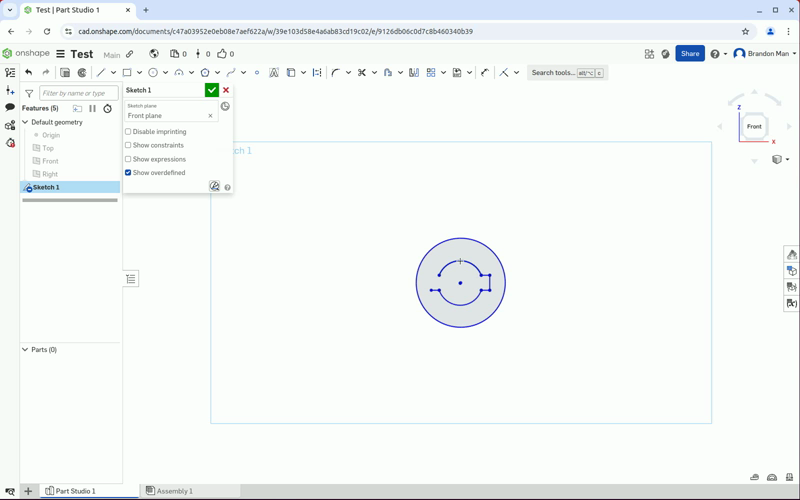
mouse_move(439, 275)
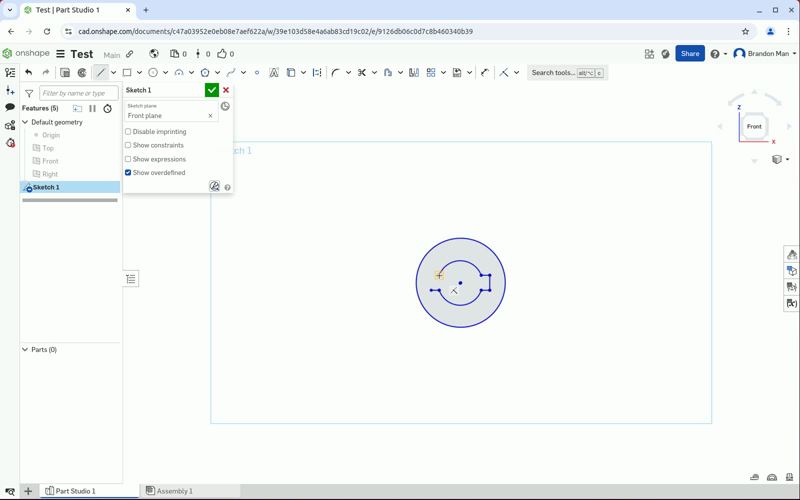
click(439, 275)
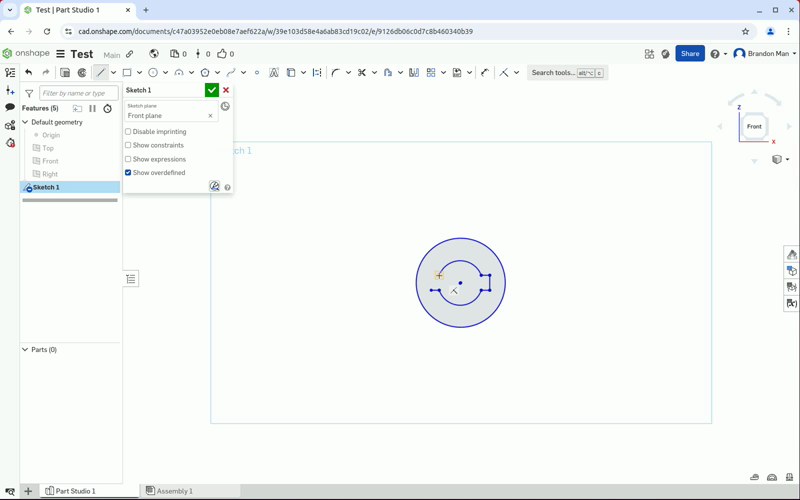
key_down(shift)
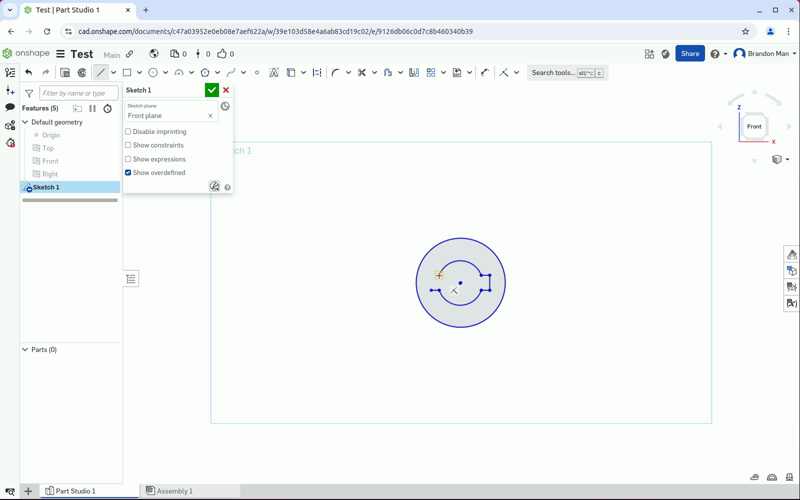
mouse_move(469, 275)
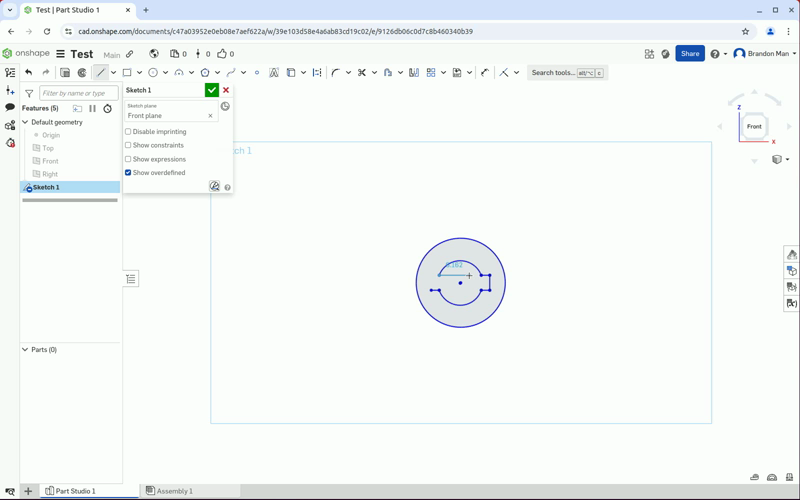
mouse_move(431, 275)
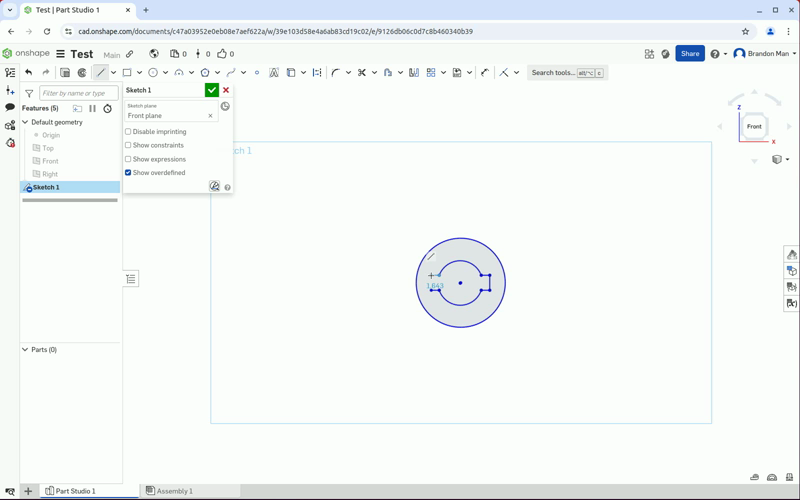
click(431, 275)
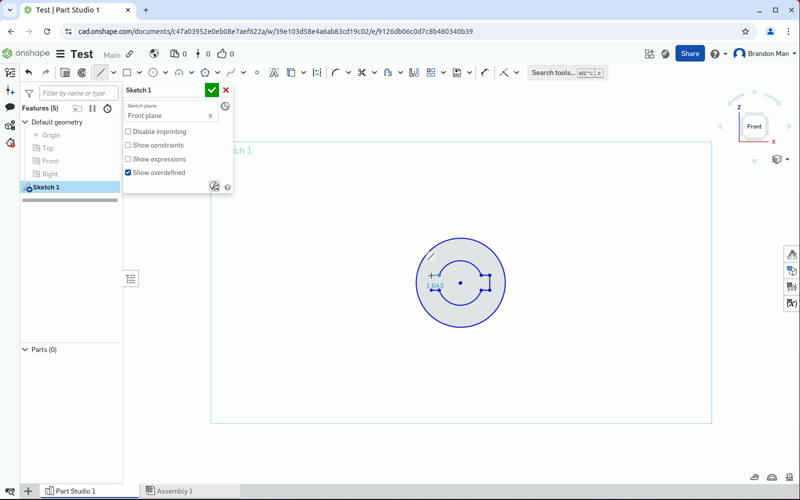
key_up(shift)
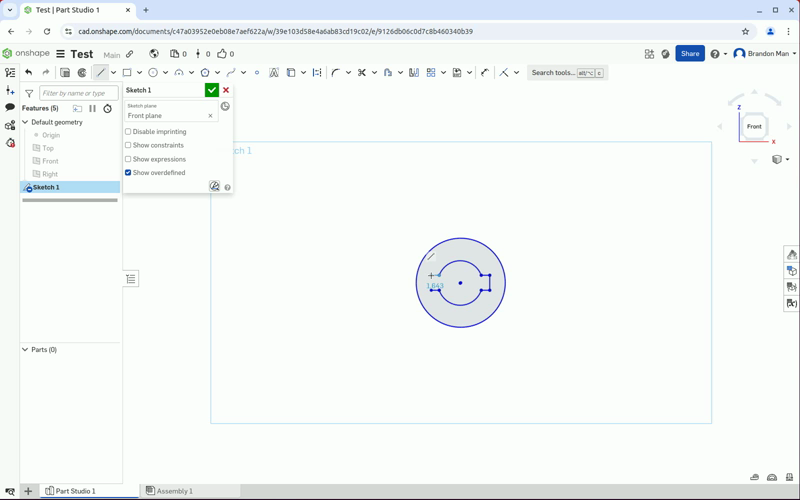
mouse_move(461, 275)
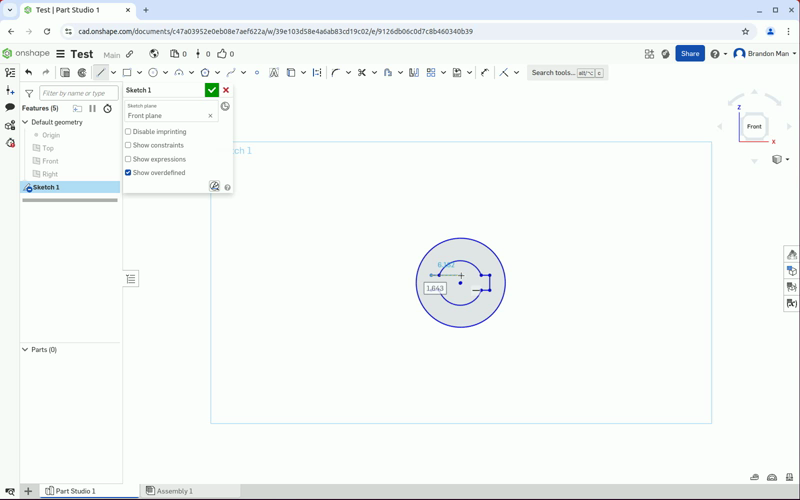
key_down(shift)
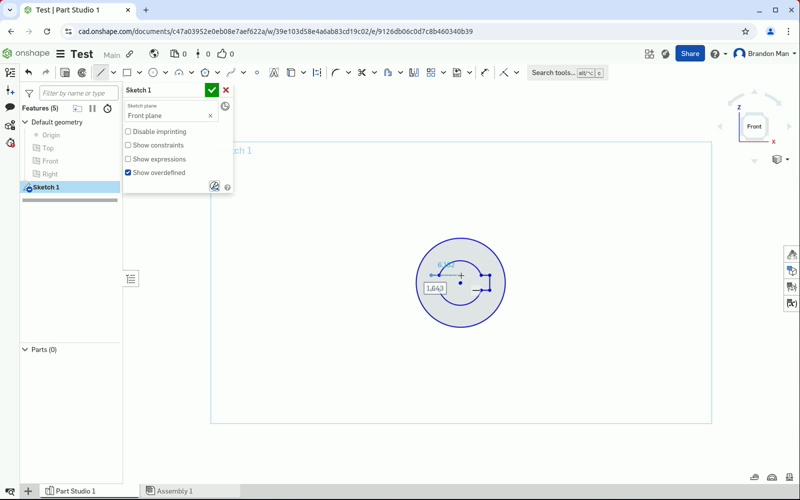
mouse_move(431, 290)
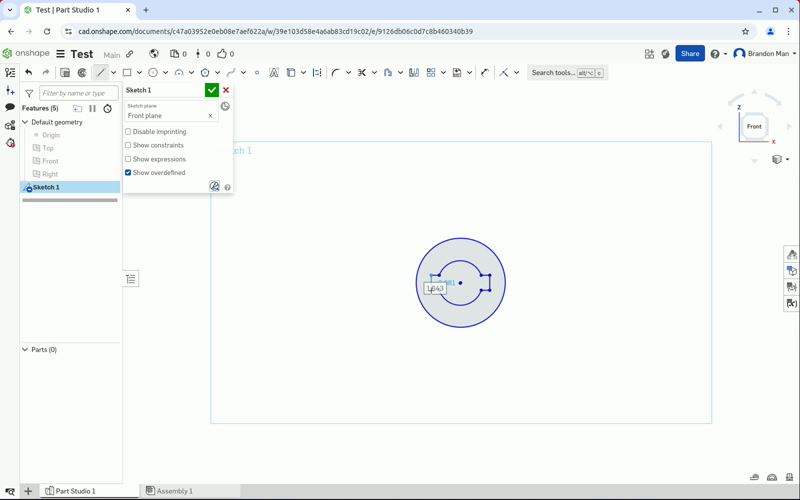
key_up(shift)
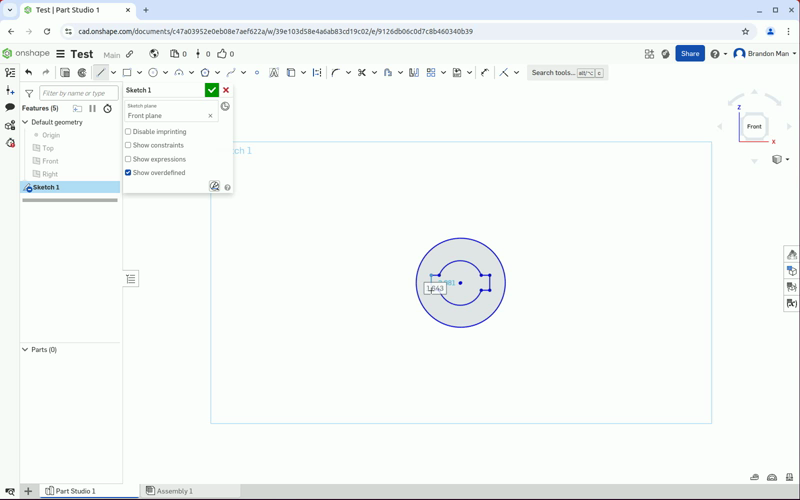
click(431, 290)
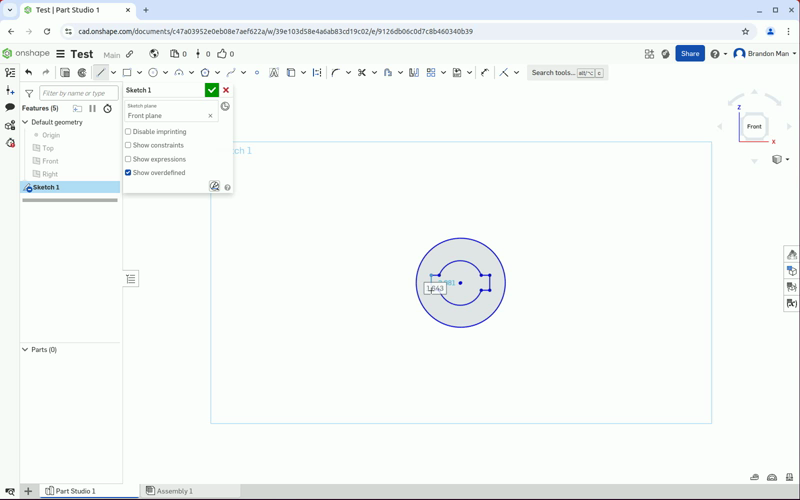
key(esc)
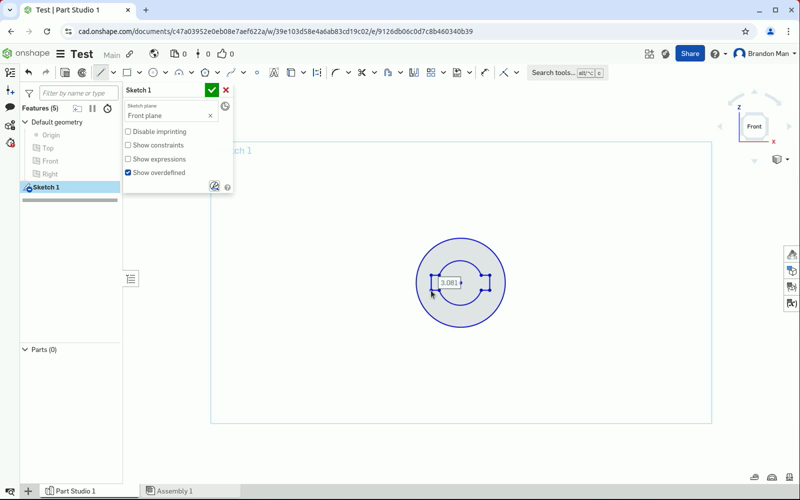
mouse_move(456, 321)
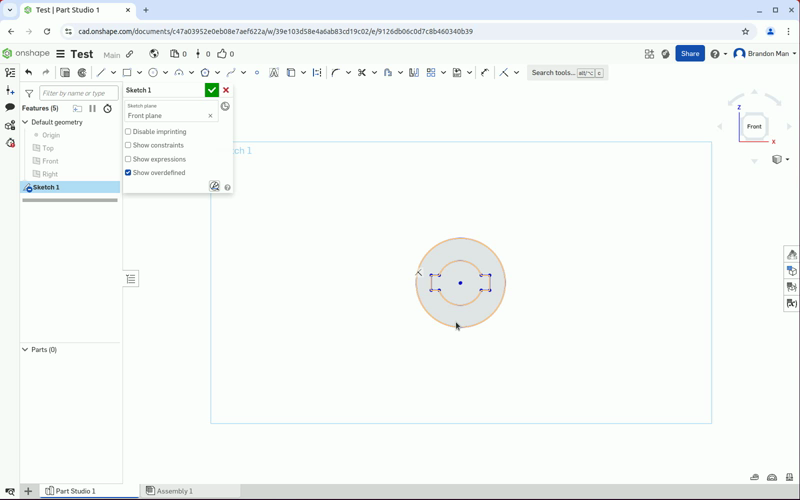
click(456, 321)
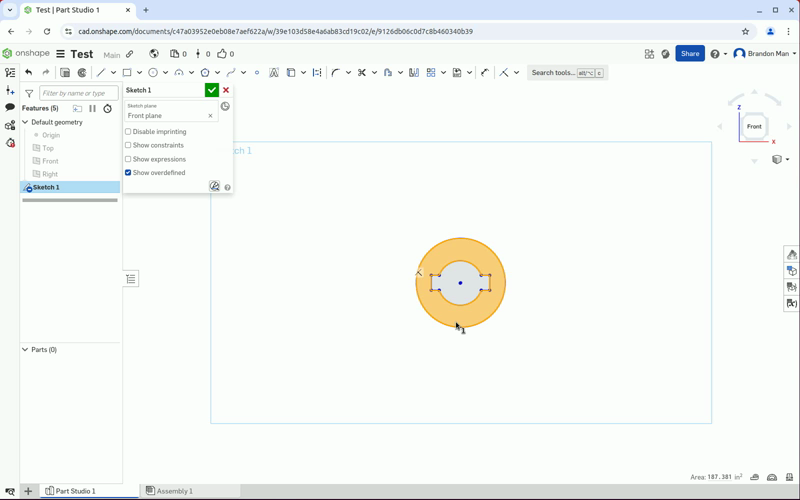
mouse_move(73, 352)
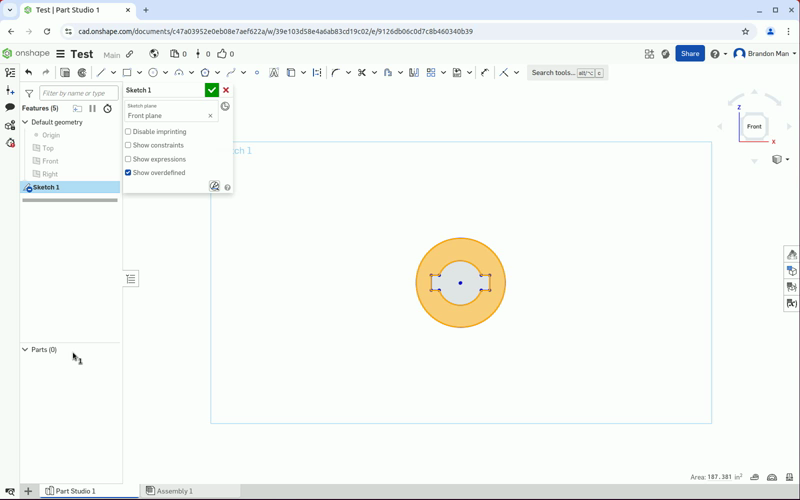
key(shift+y)
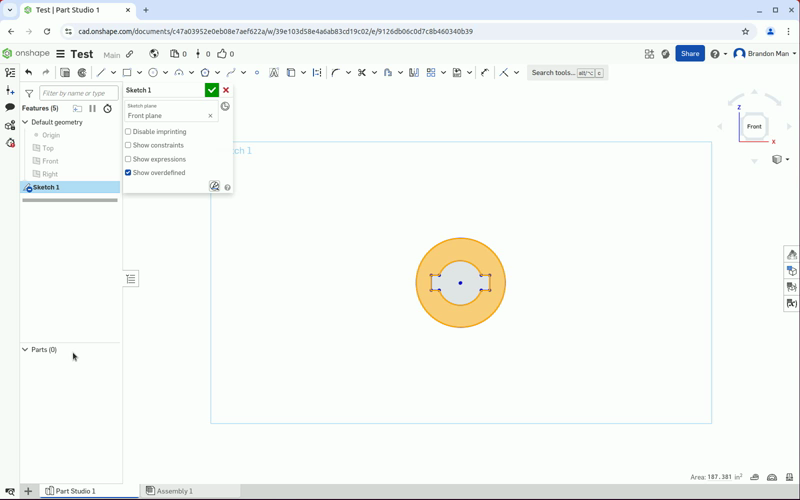
key(shift+e)
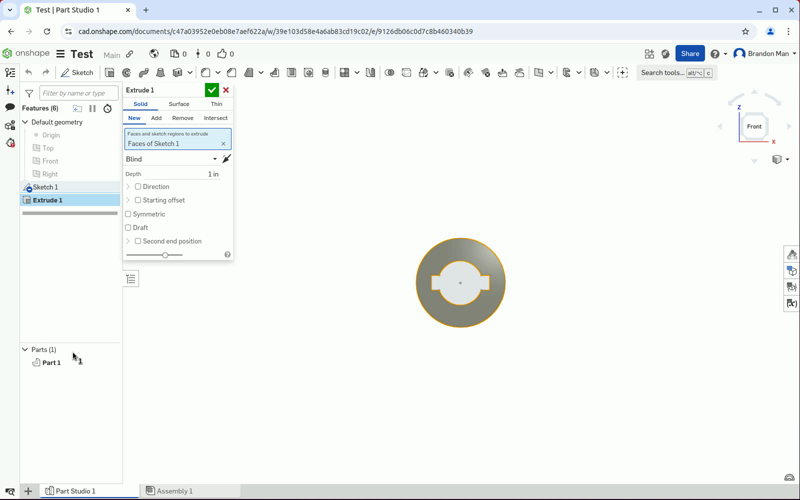
mouse_move(143, 106)
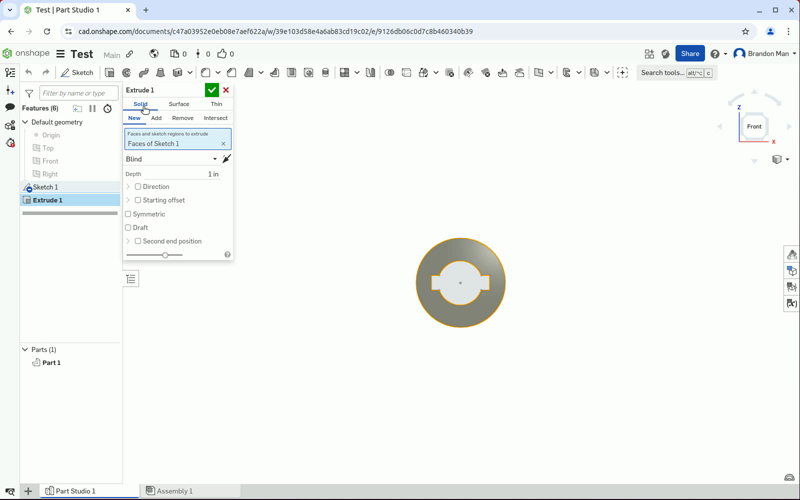
click(143, 106)
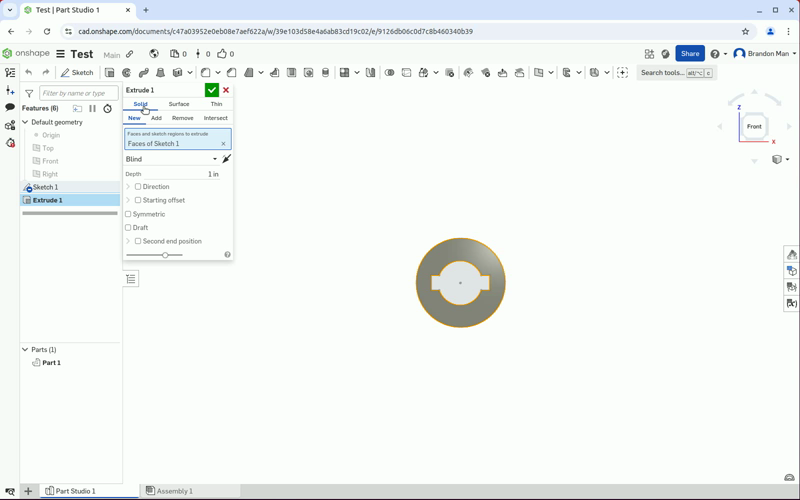
mouse_move(137, 120)
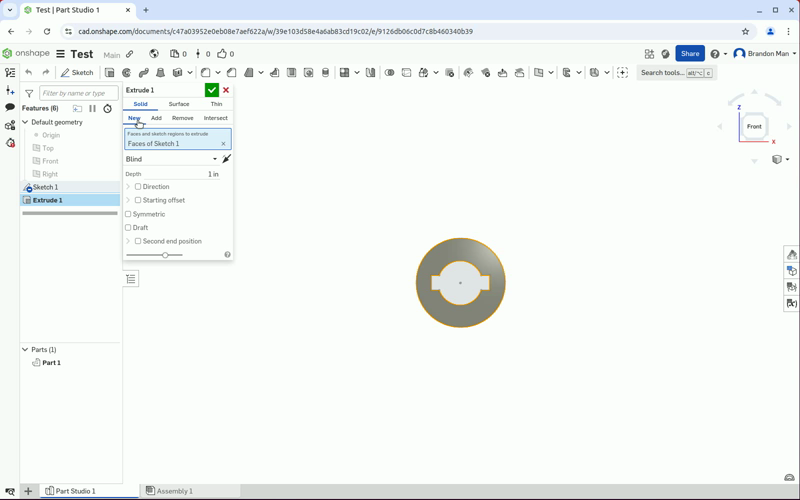
click(137, 120)
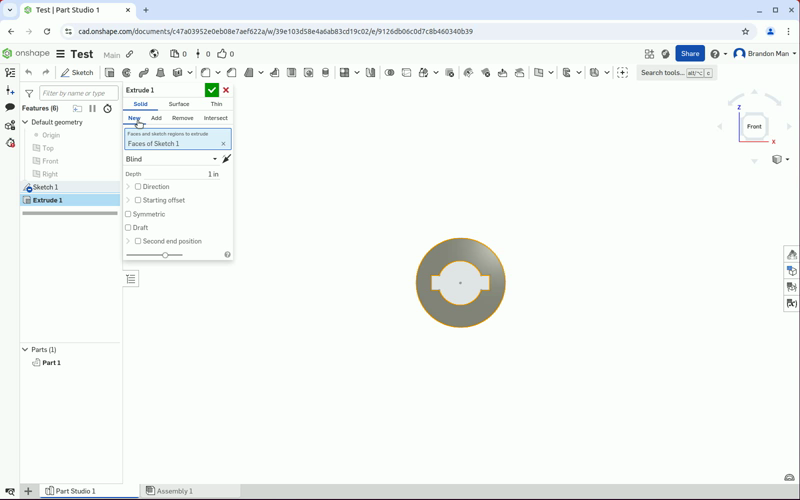
key(tab, 4)
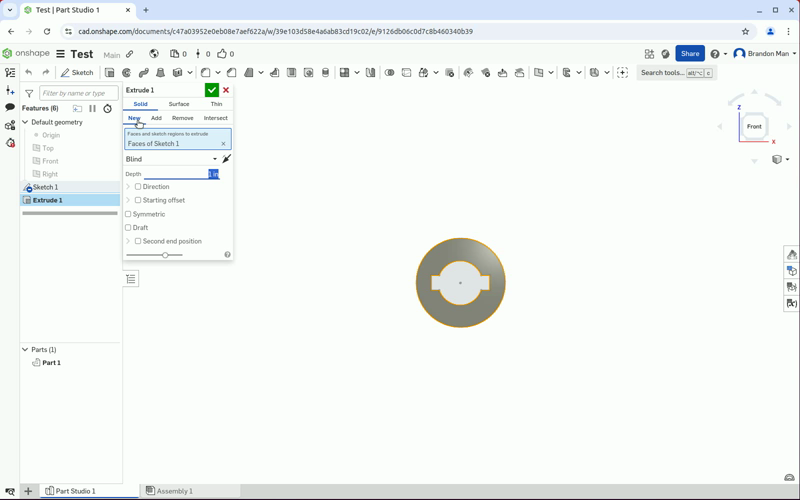
text(7.943)
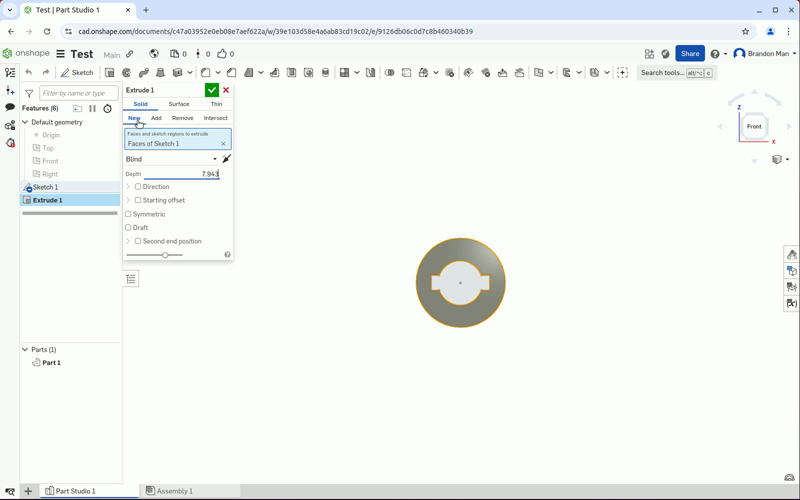
key(enter)
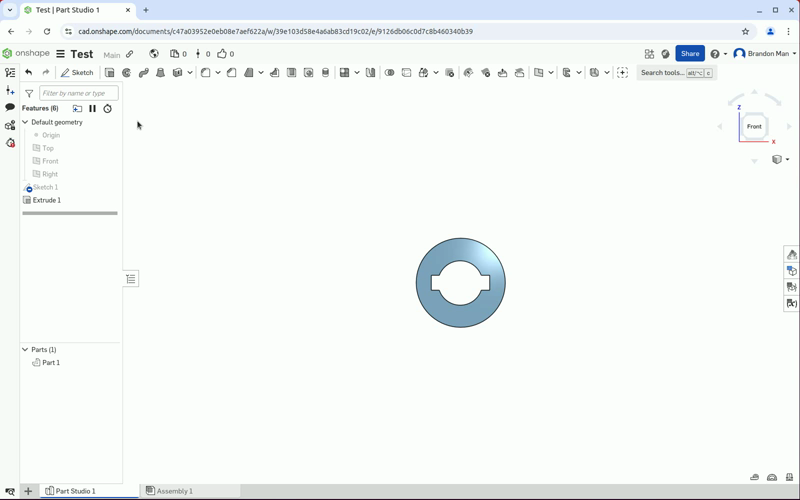
key(shift+h)
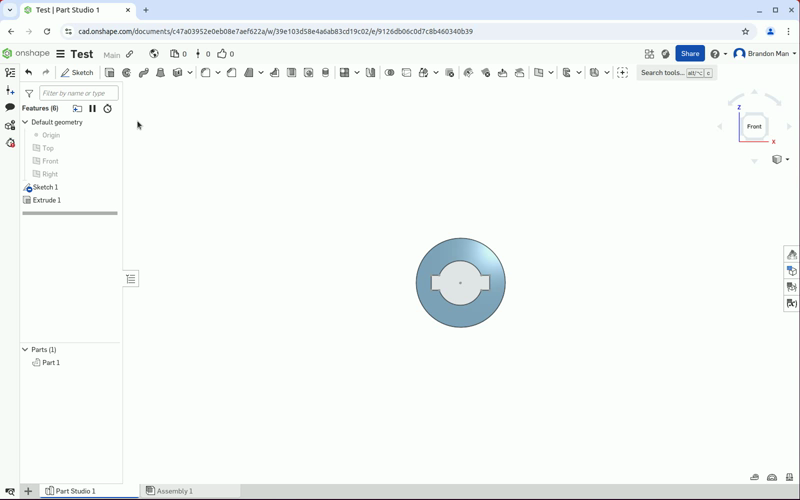
key(shift+h)
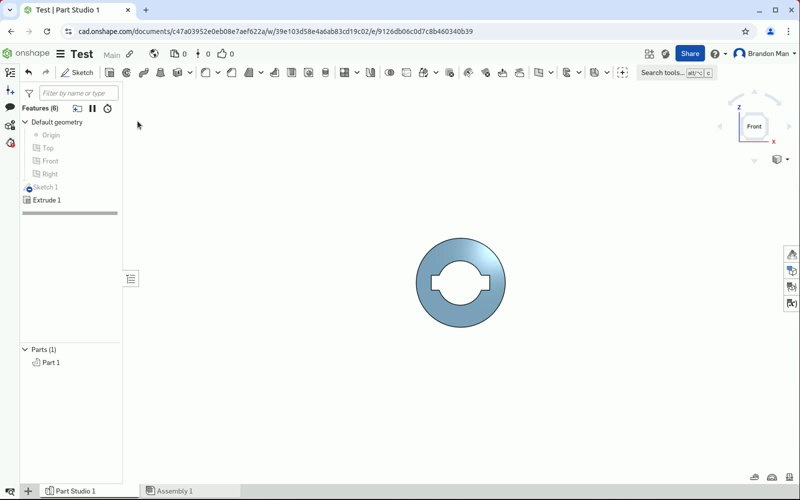
mouse_move(73, 189)
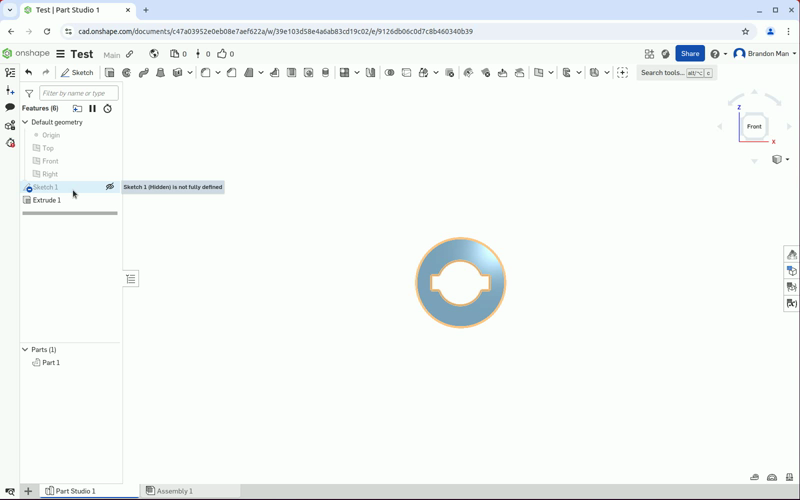
click(73, 189)
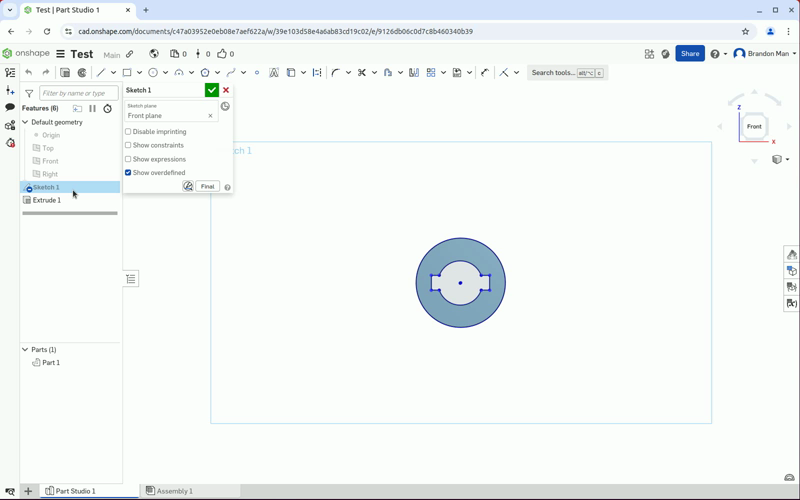
mouse_move(229, 92)
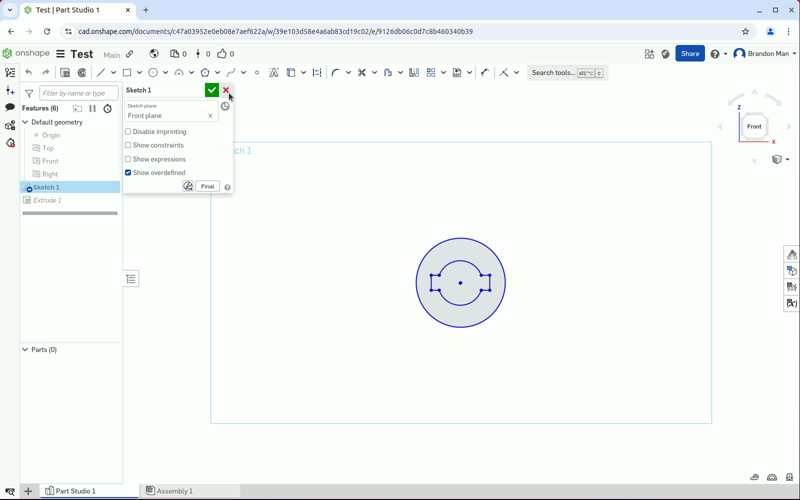
click(229, 92)
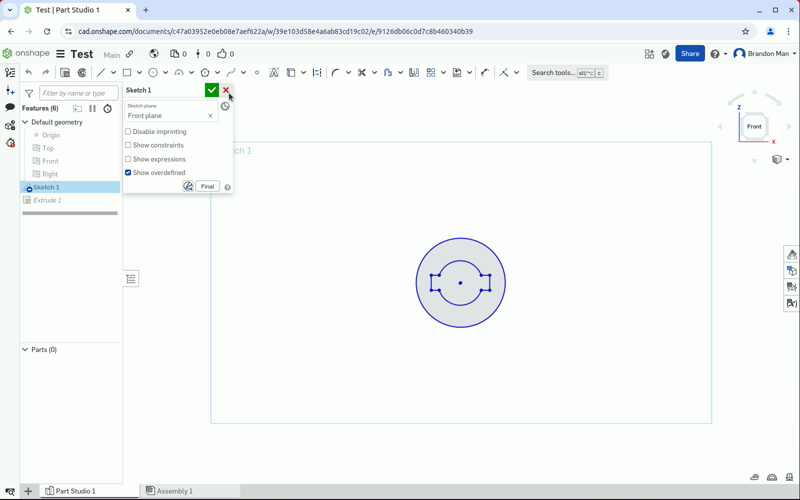
key(shift+s)
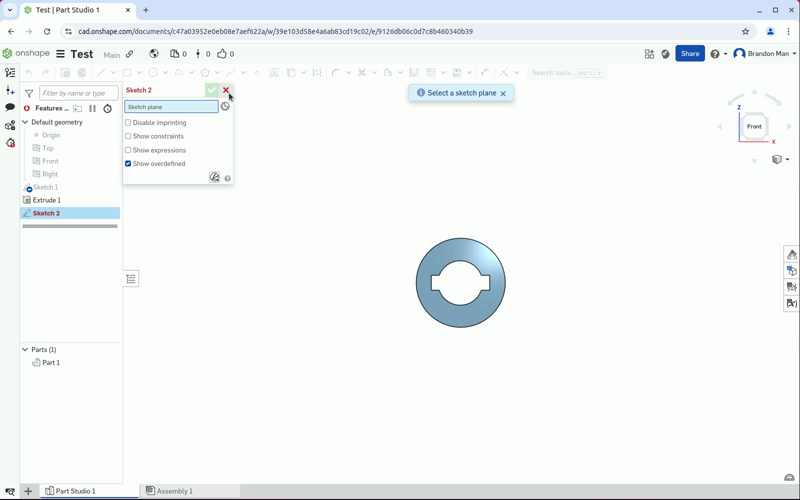
mouse_move(73, 163)
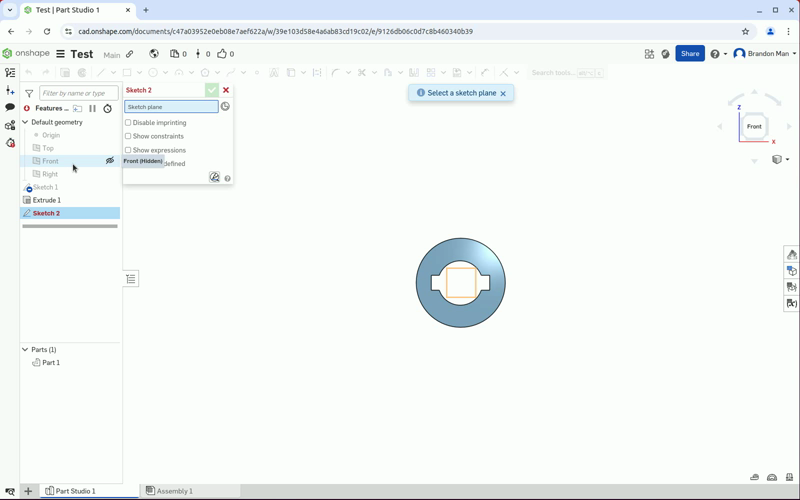
click(73, 163)
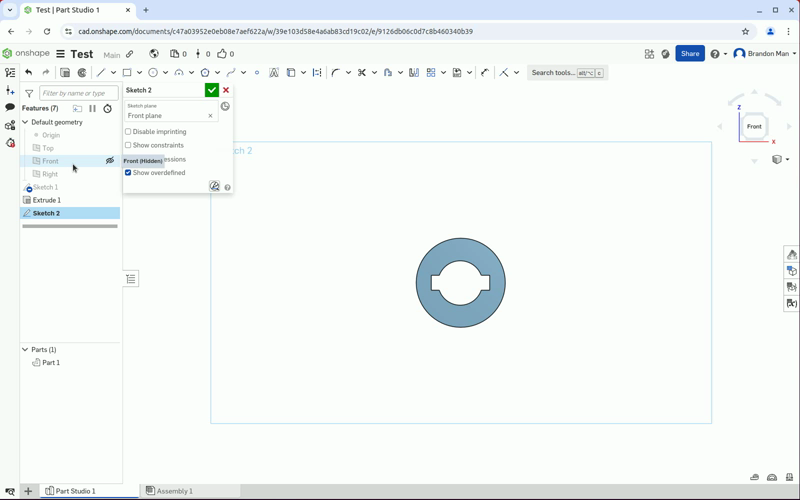
mouse_move(73, 352)
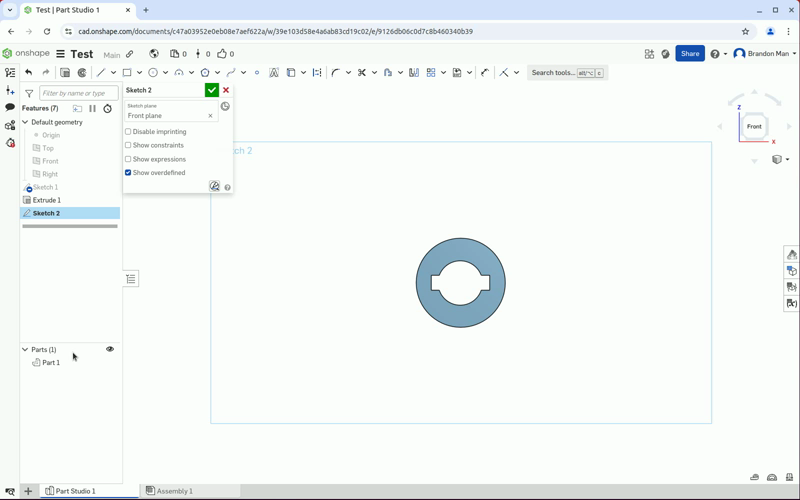
key(y)
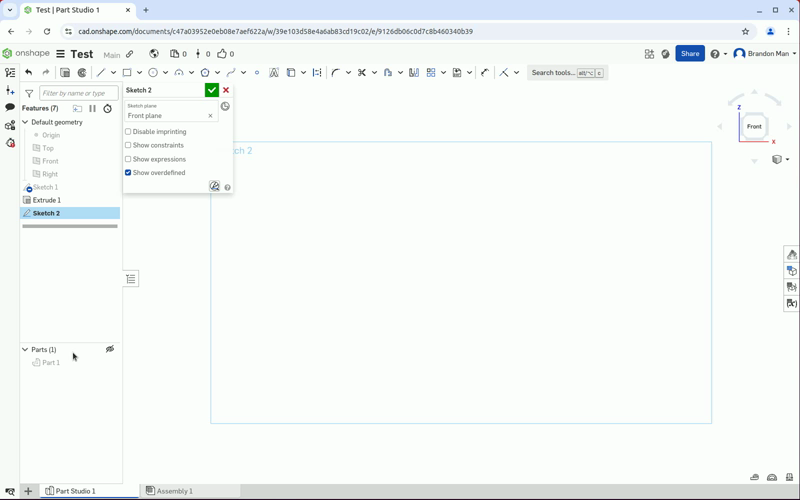
key(l)
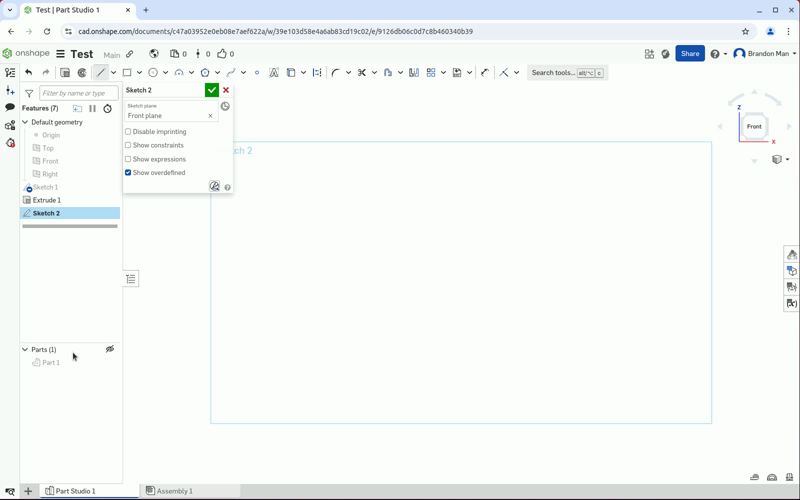
key_down(shift)
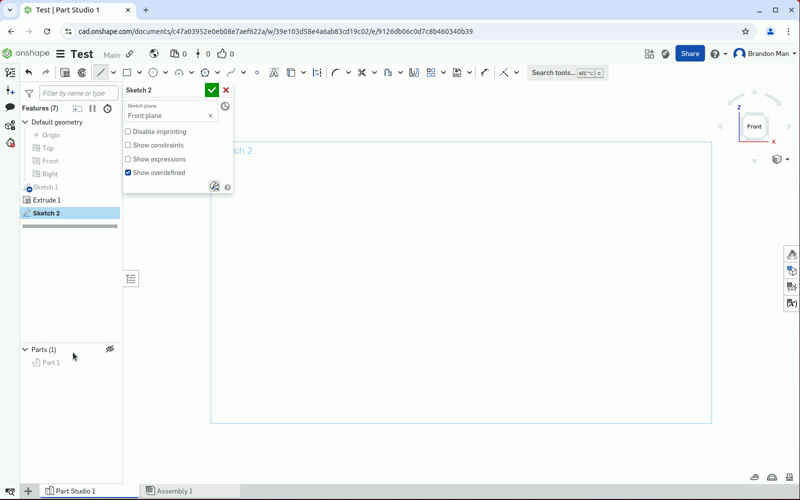
mouse_move(431, 290)
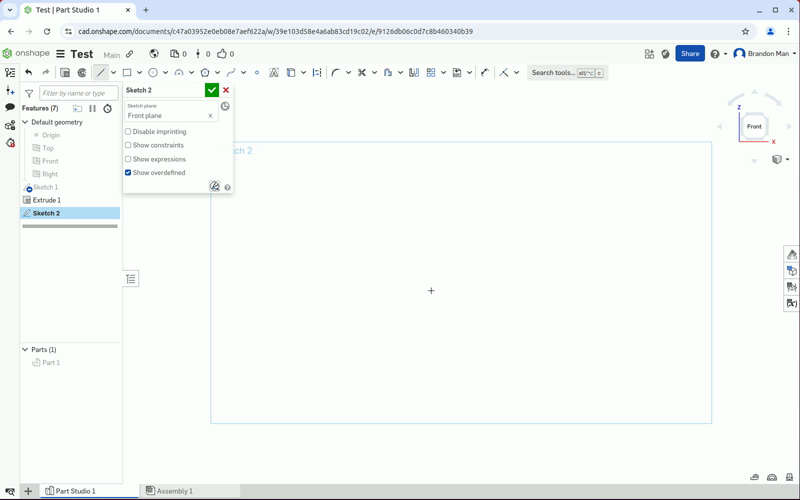
click(431, 290)
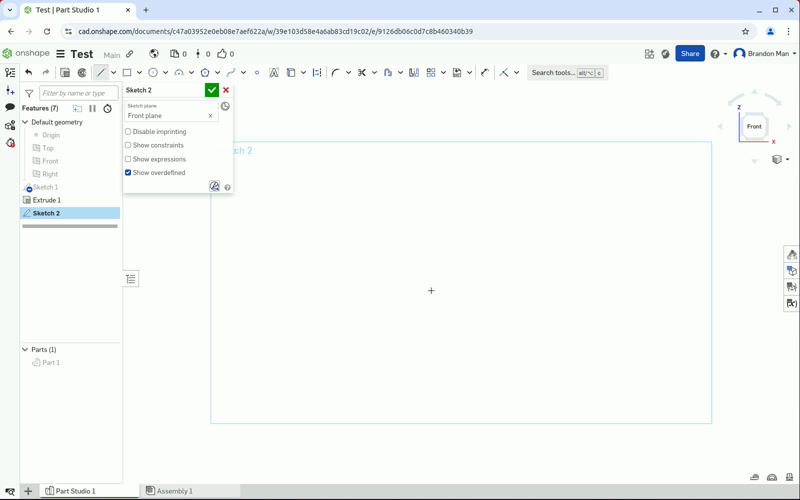
key_up(shift)
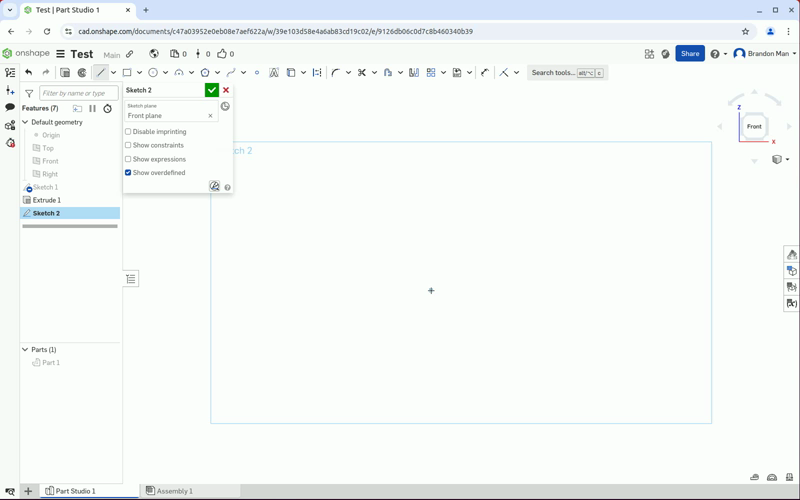
key_down(shift)
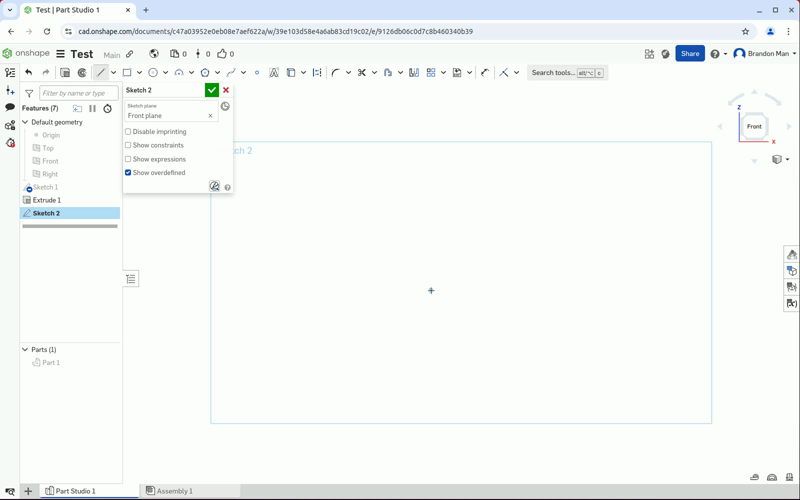
mouse_move(461, 290)
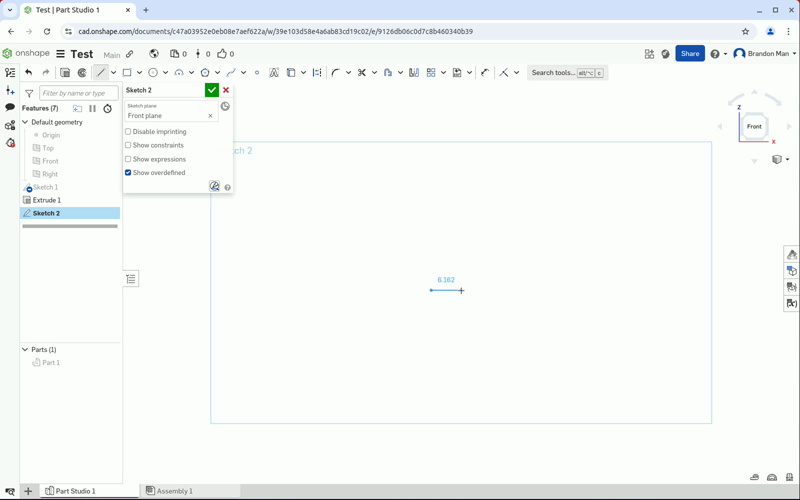
mouse_move(440, 290)
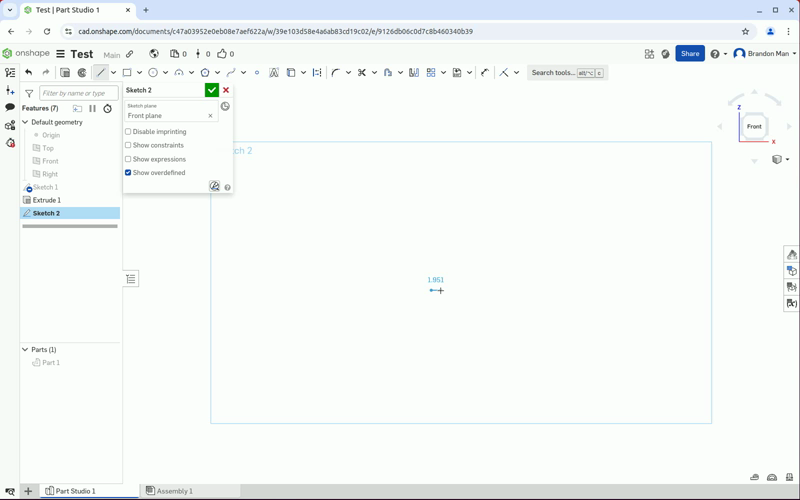
click(440, 290)
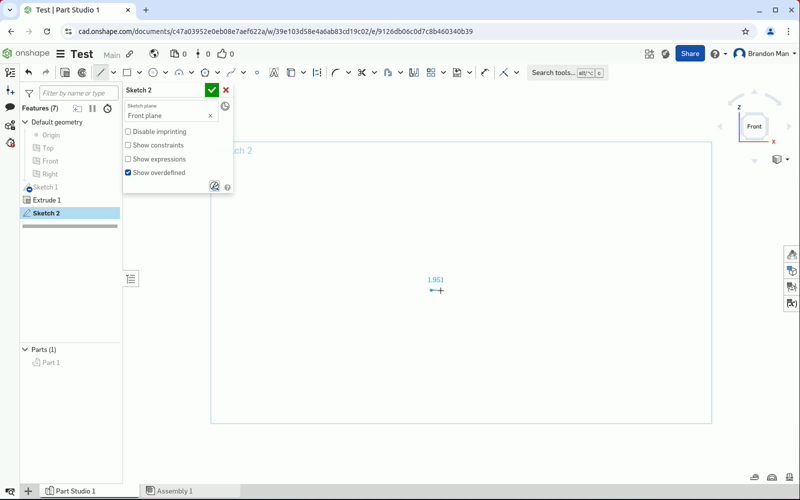
key_up(shift)
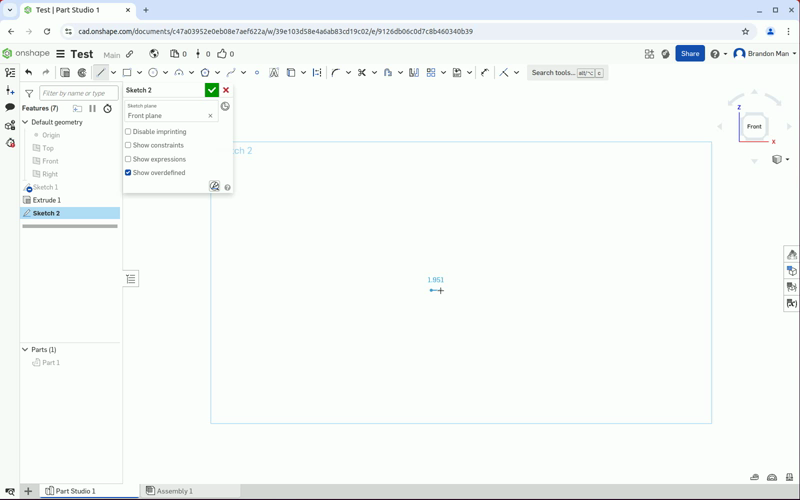
key(esc)
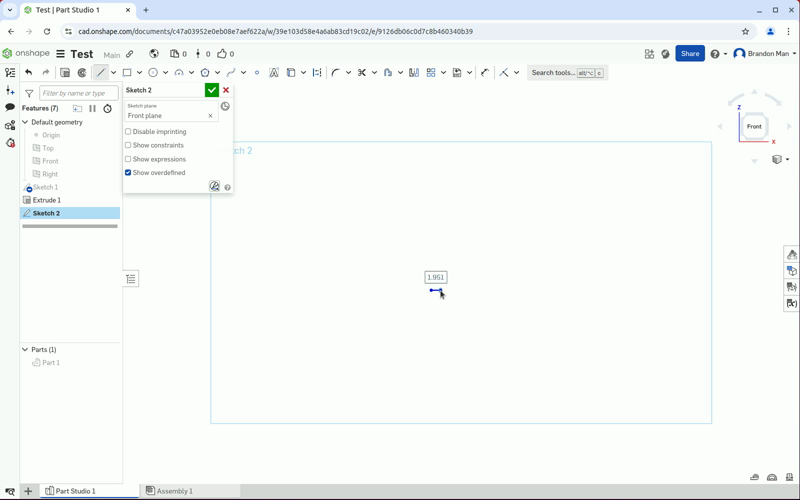
key(a)
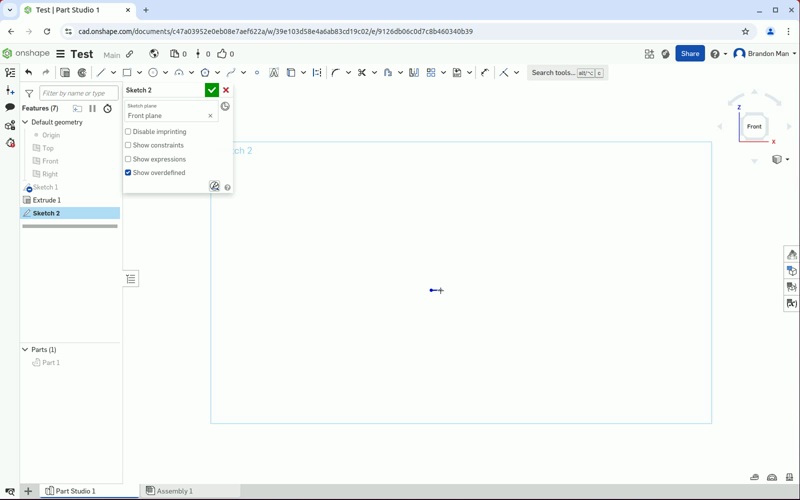
mouse_move(440, 290)
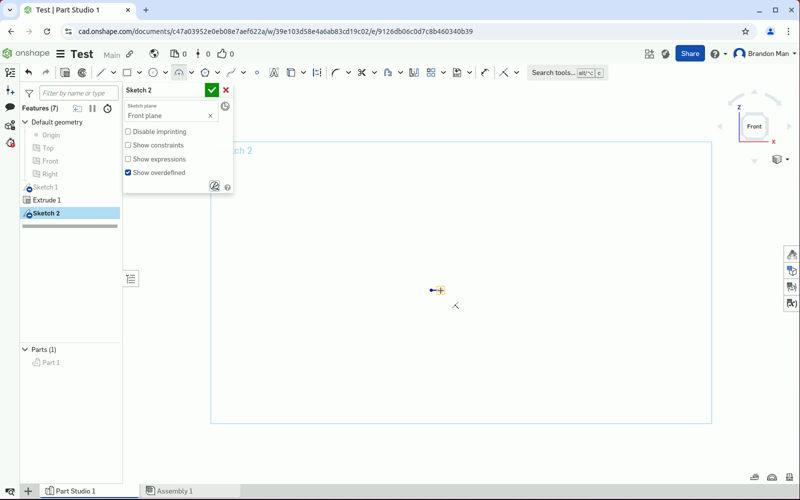
click(440, 290)
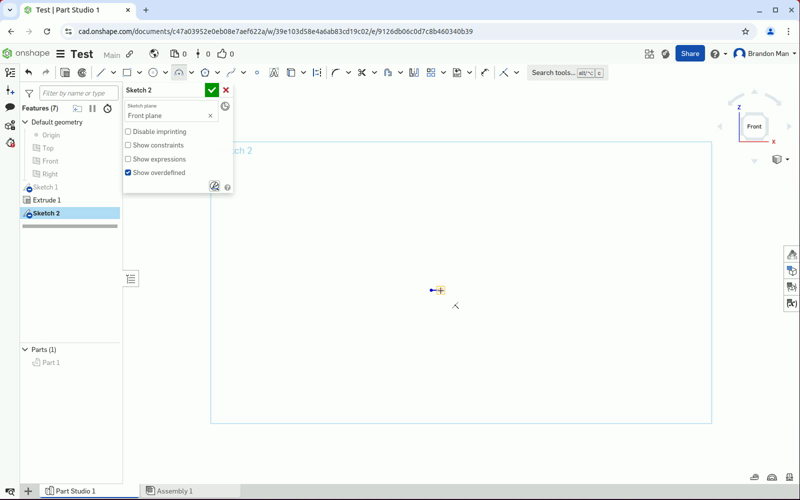
key_down(shift)
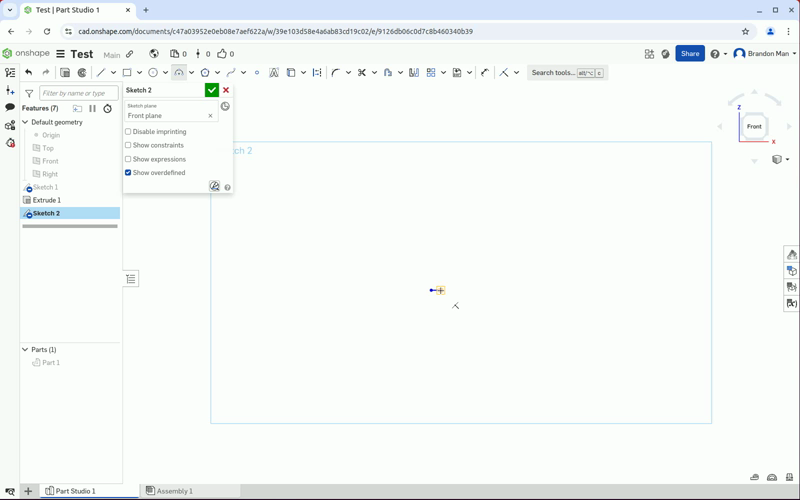
mouse_move(440, 273)
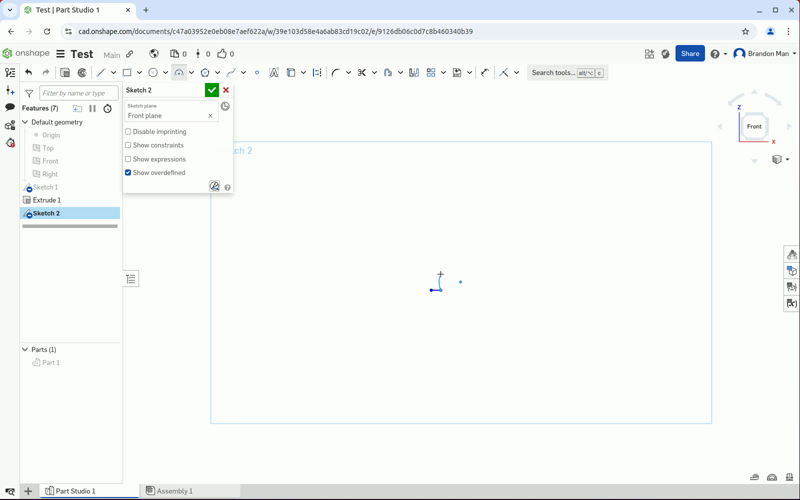
click(440, 273)
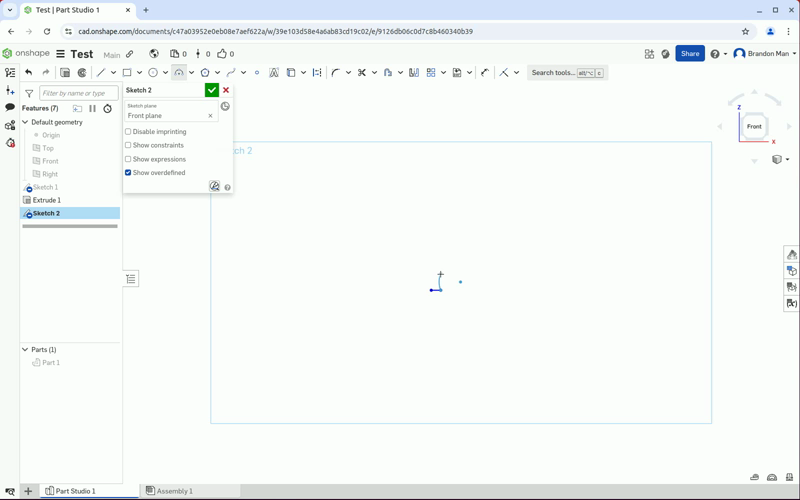
mouse_move(439, 281)
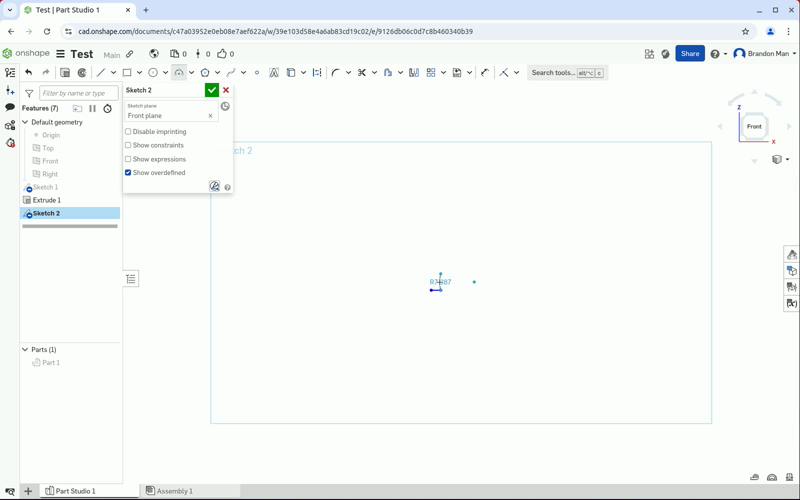
click(439, 281)
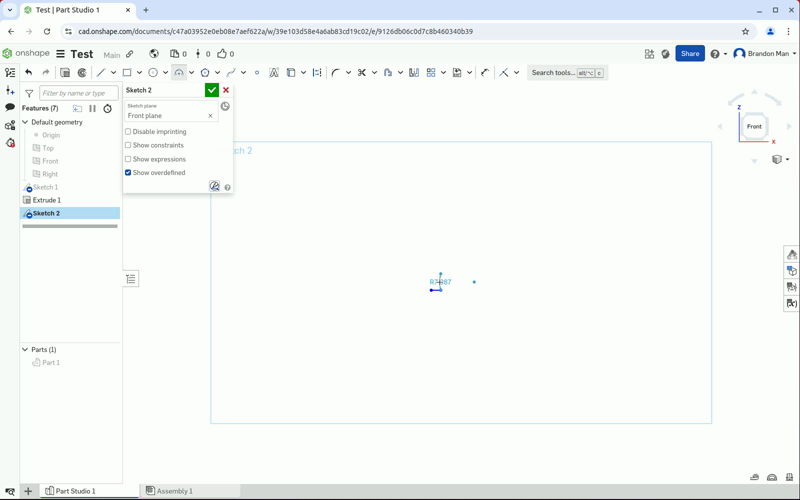
key_up(shift)
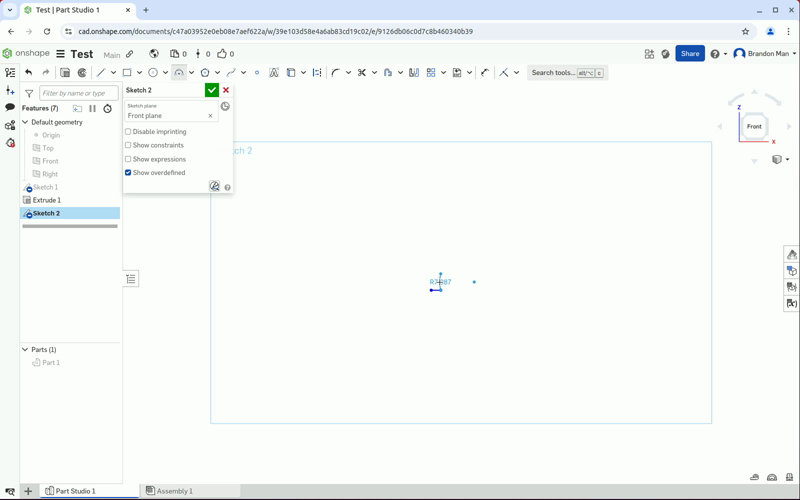
key(esc)
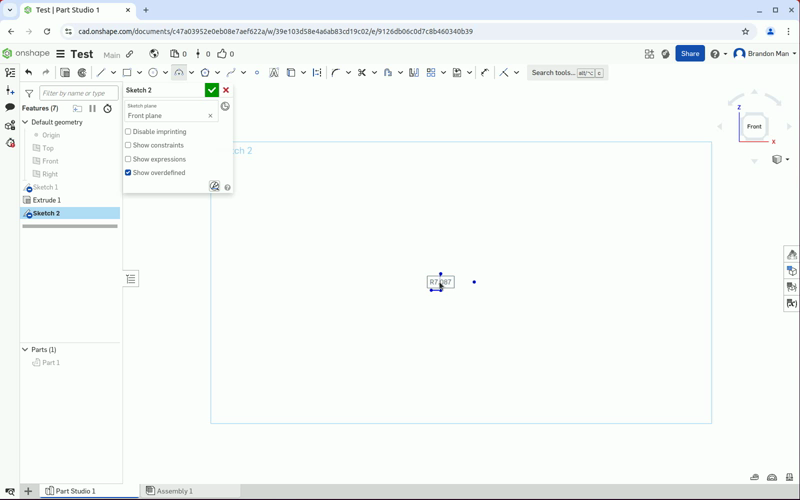
key(l)
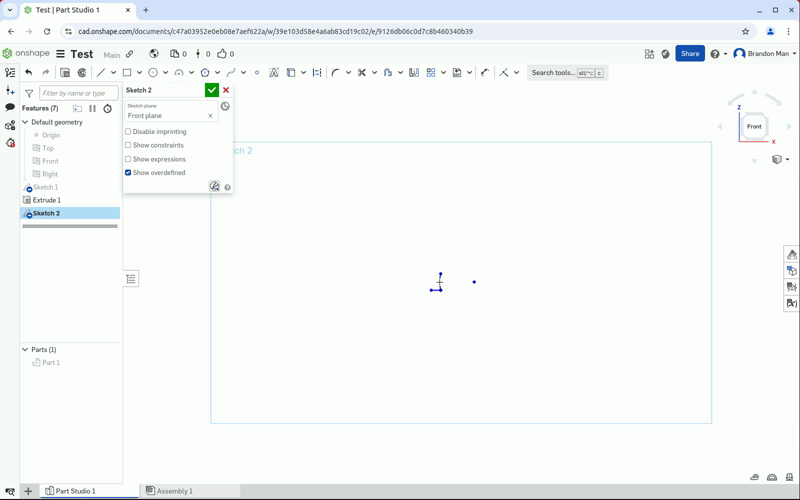
mouse_move(440, 273)
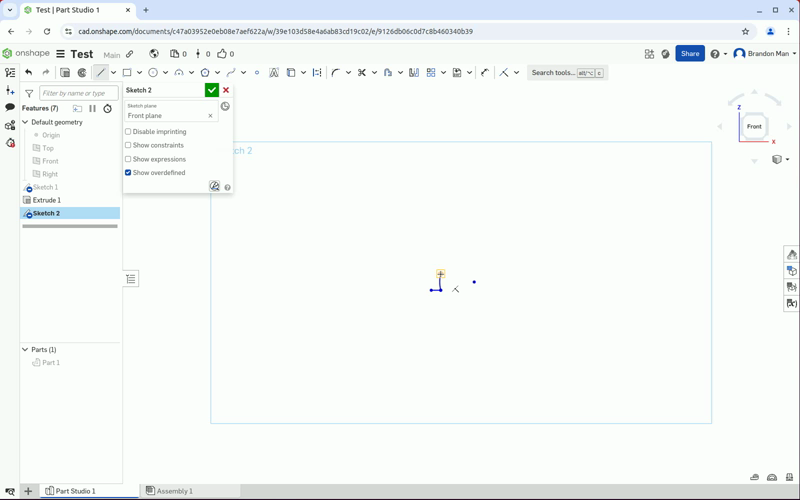
click(440, 273)
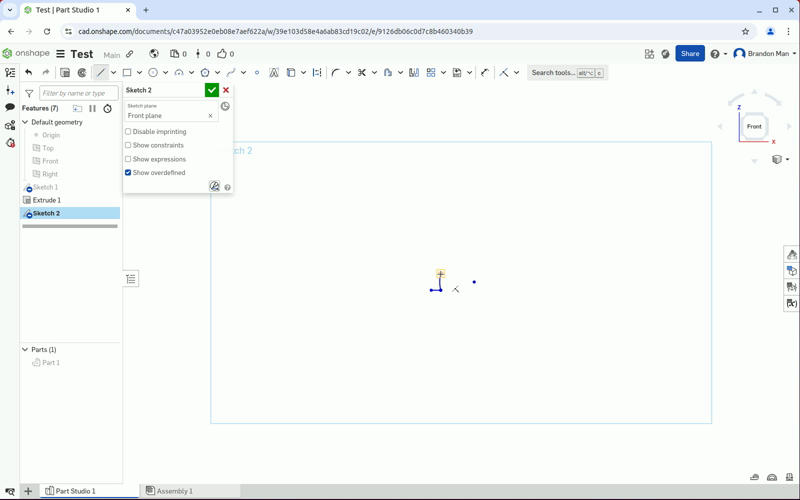
key_down(shift)
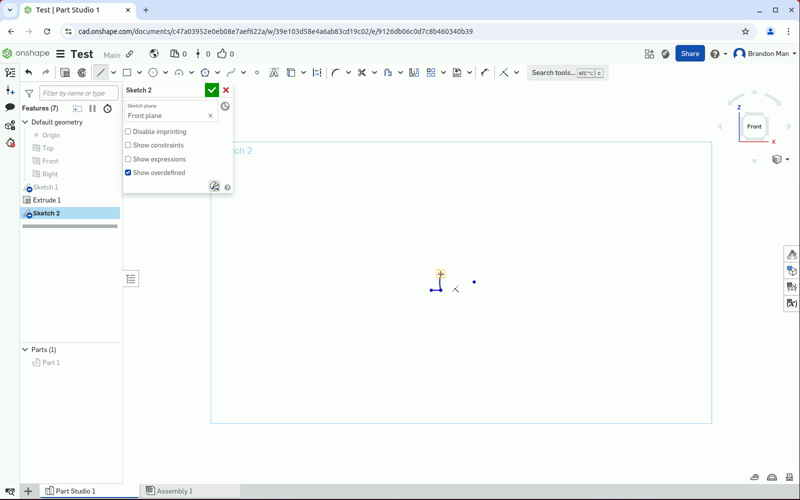
mouse_move(470, 273)
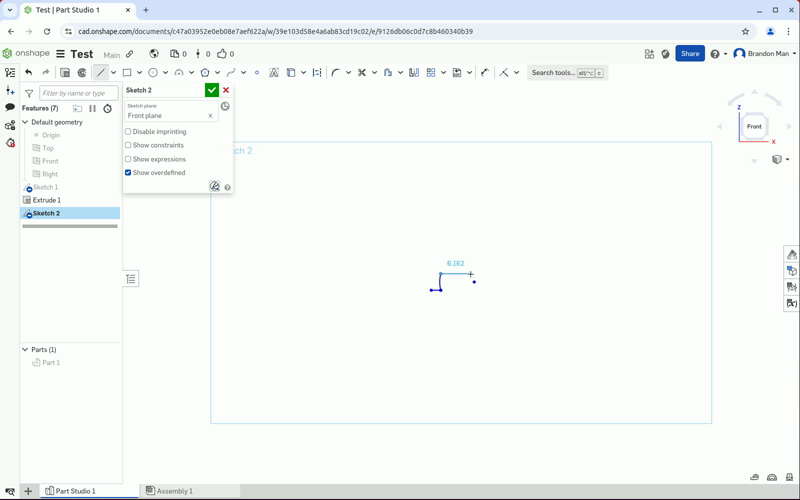
mouse_move(431, 273)
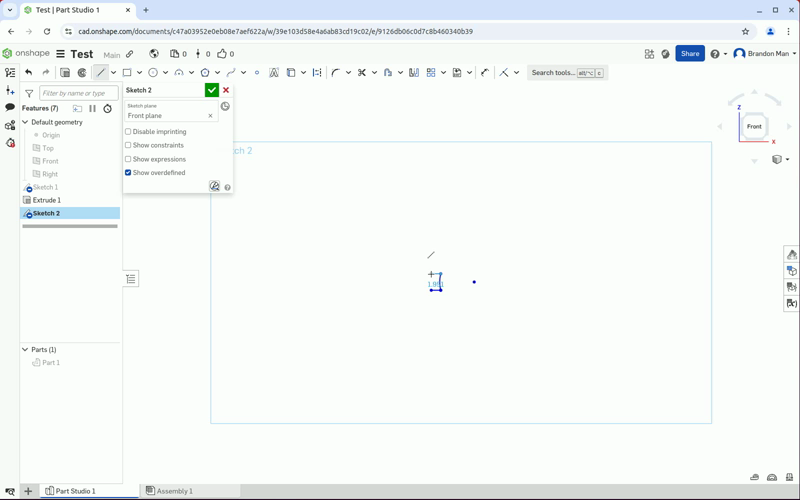
click(431, 273)
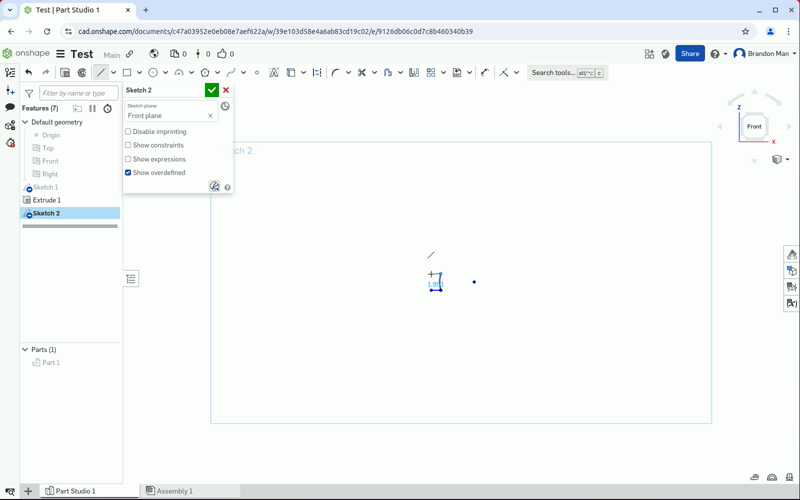
key_up(shift)
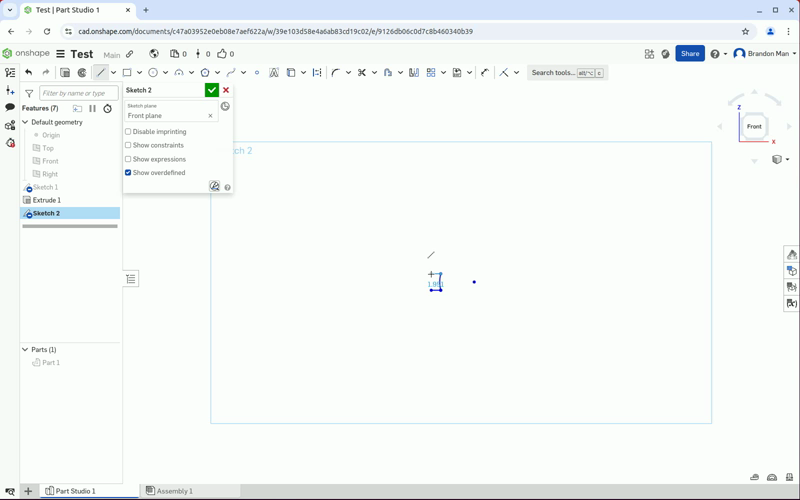
mouse_move(461, 273)
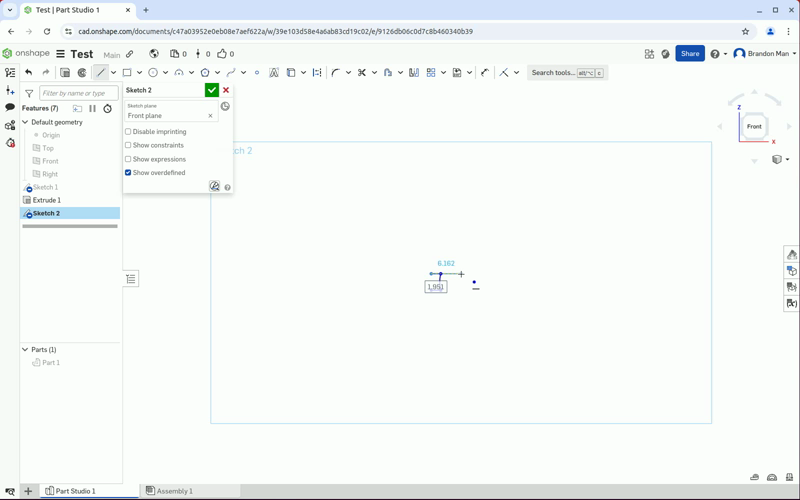
key_down(shift)
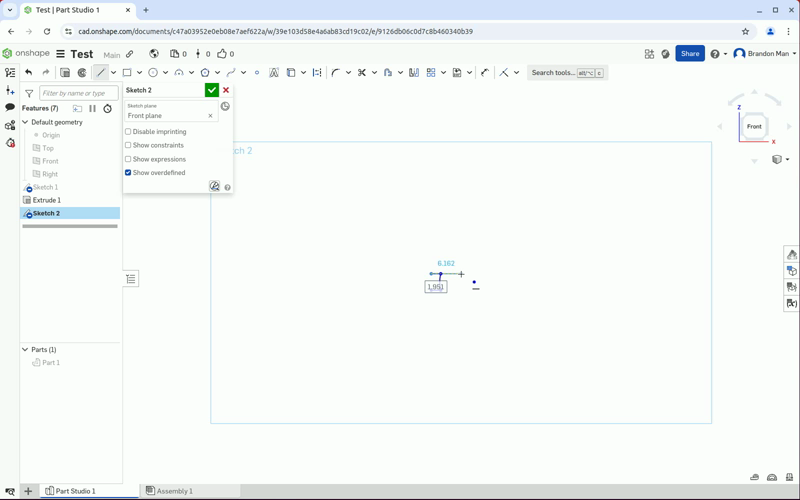
mouse_move(431, 290)
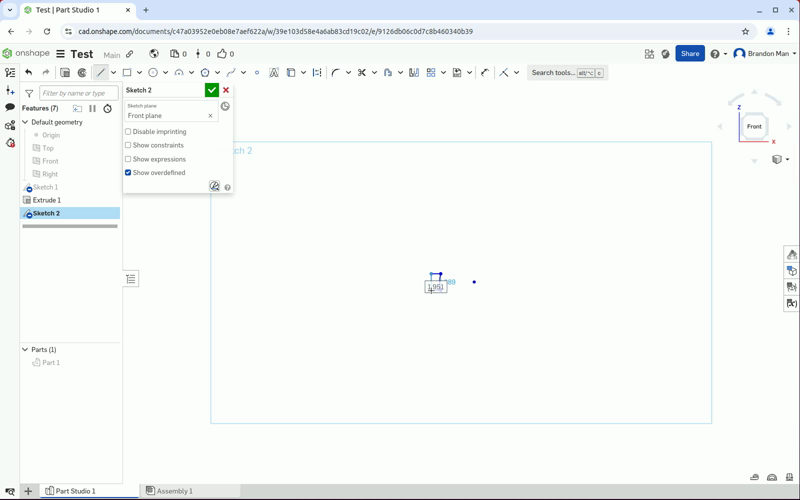
key_up(shift)
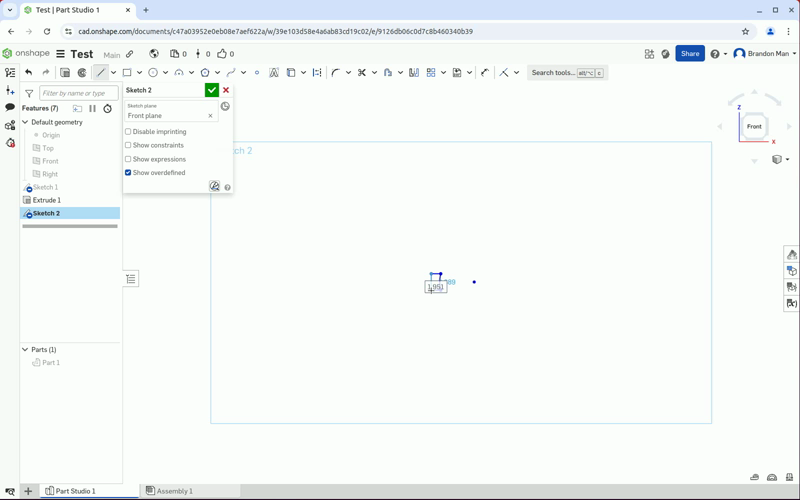
click(431, 290)
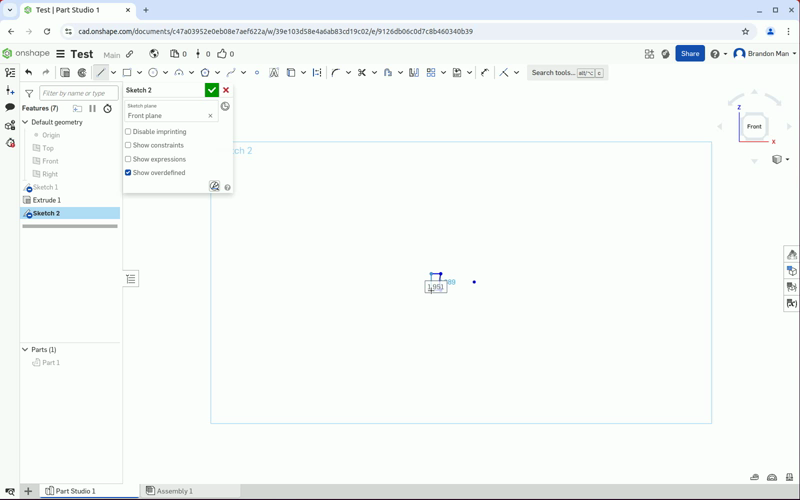
key(esc)
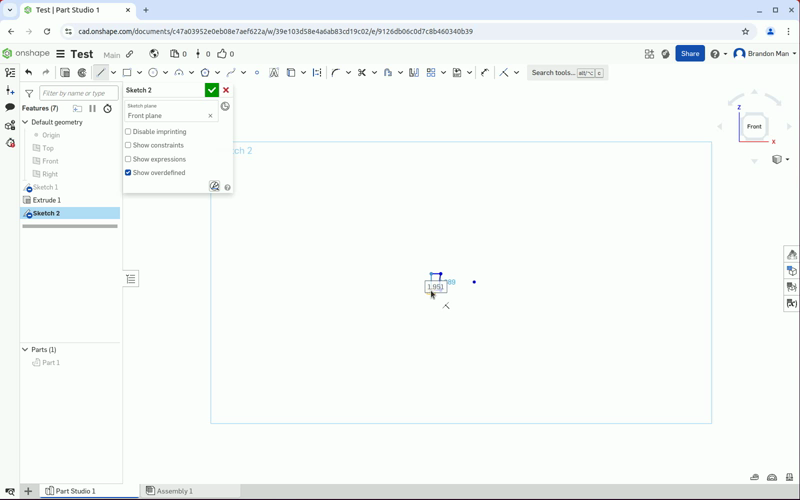
mouse_move(431, 277)
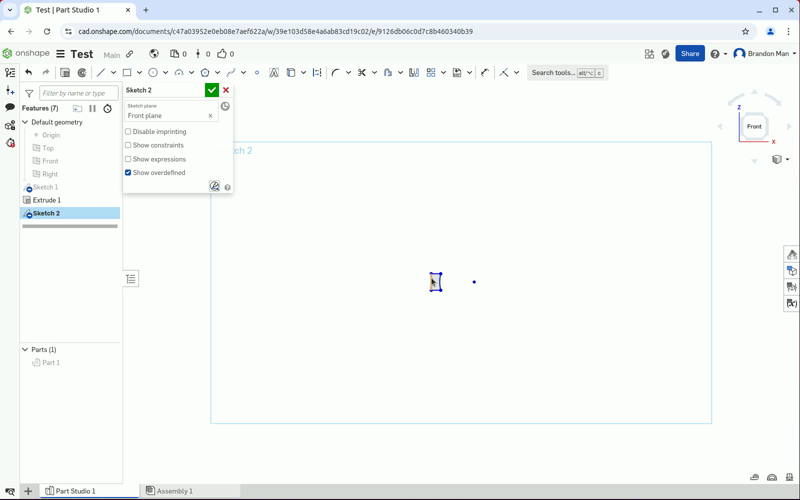
scroll(6)
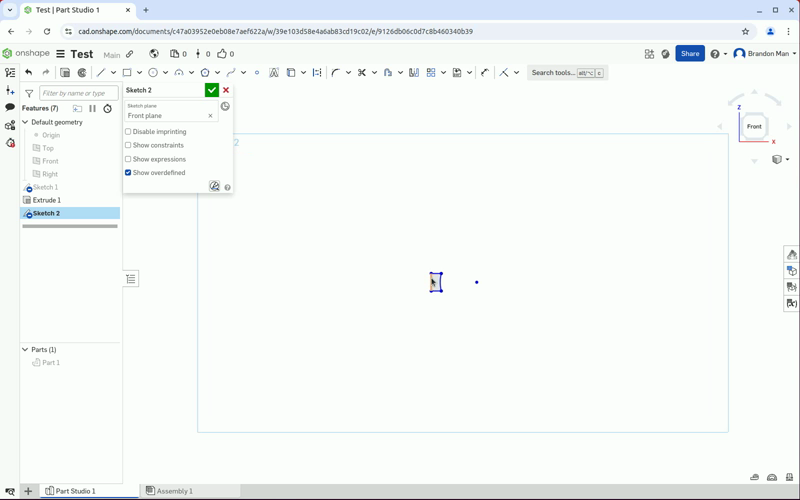
scroll(6)
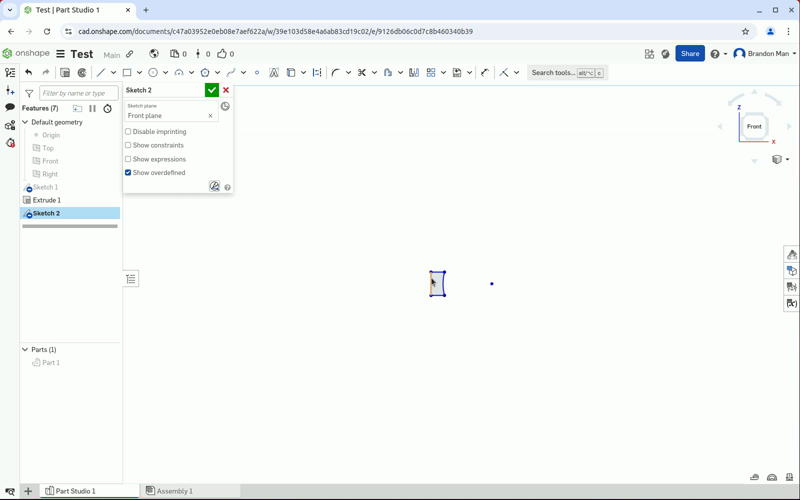
scroll(6)
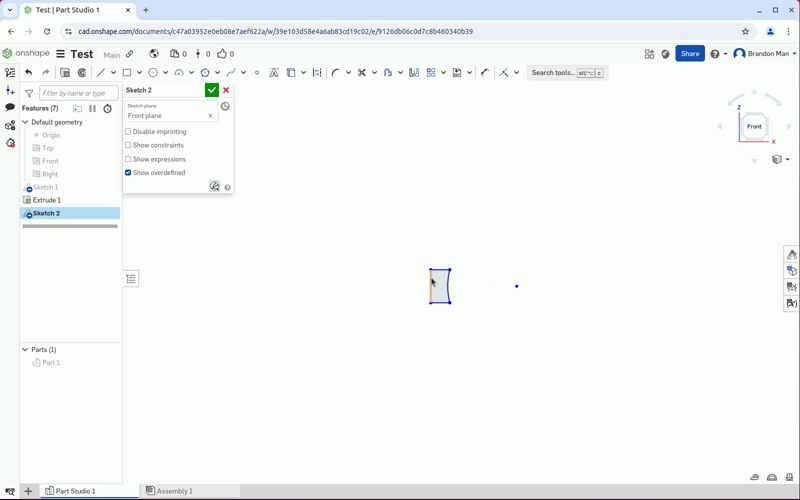
scroll(6)
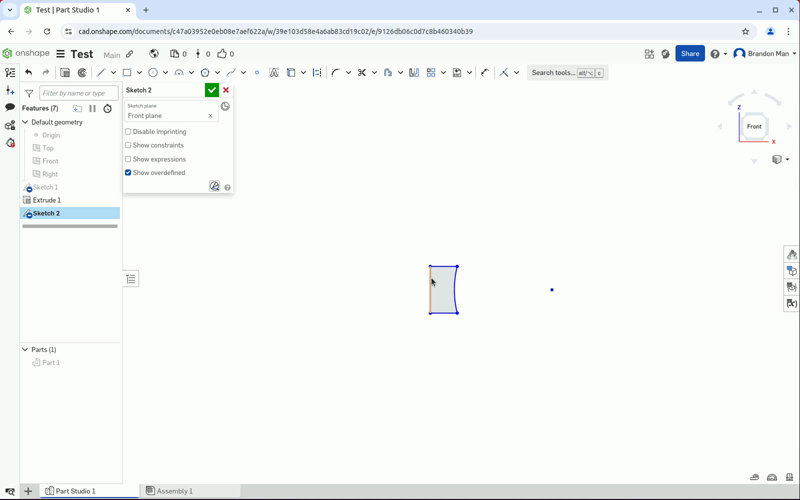
scroll(6)
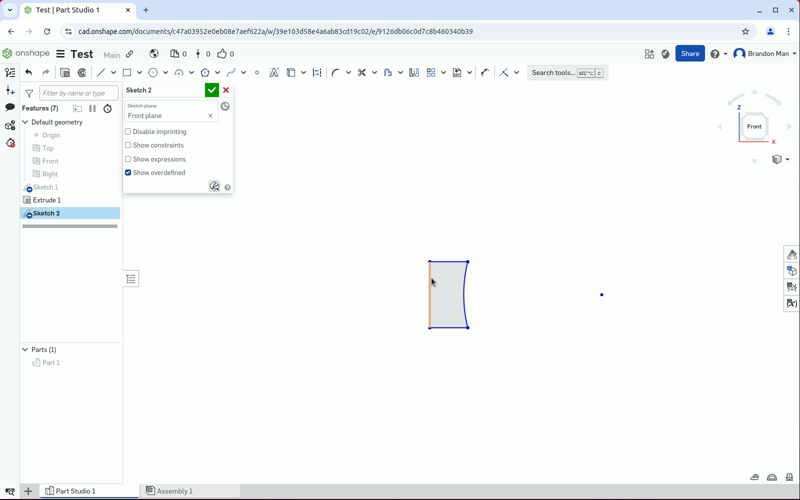
scroll(6)
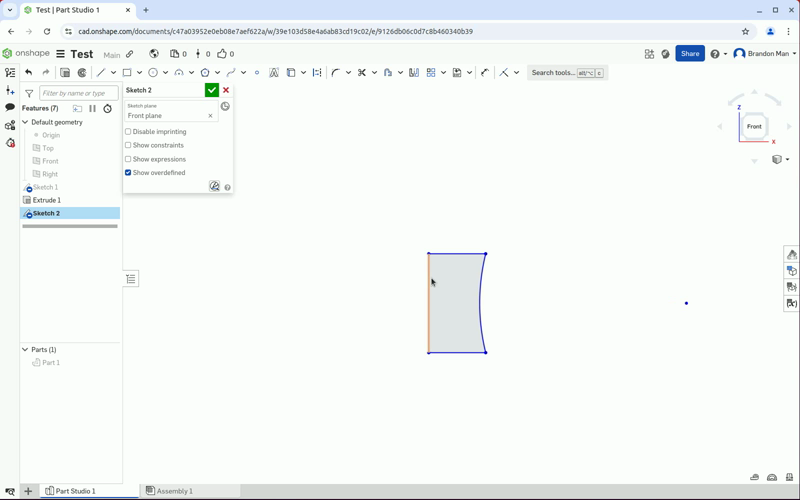
scroll(6)
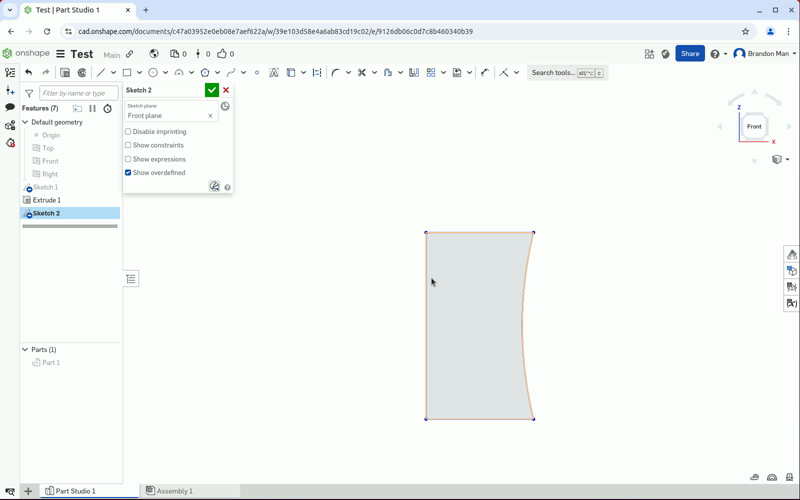
click(431, 277)
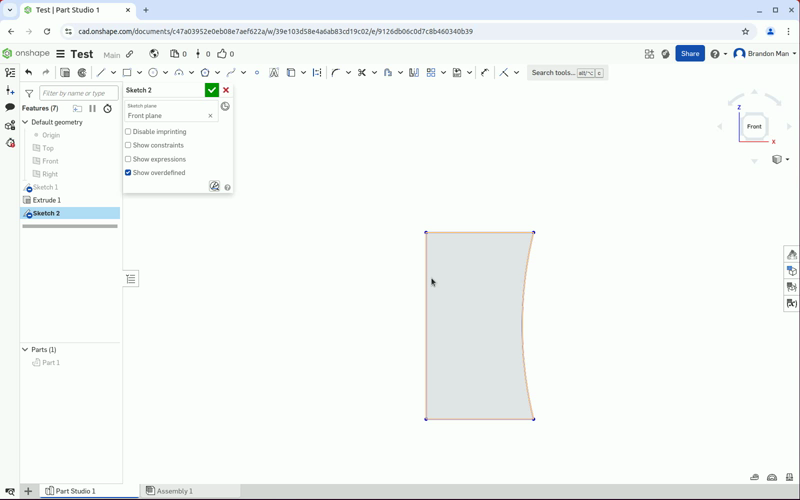
scroll(-6)
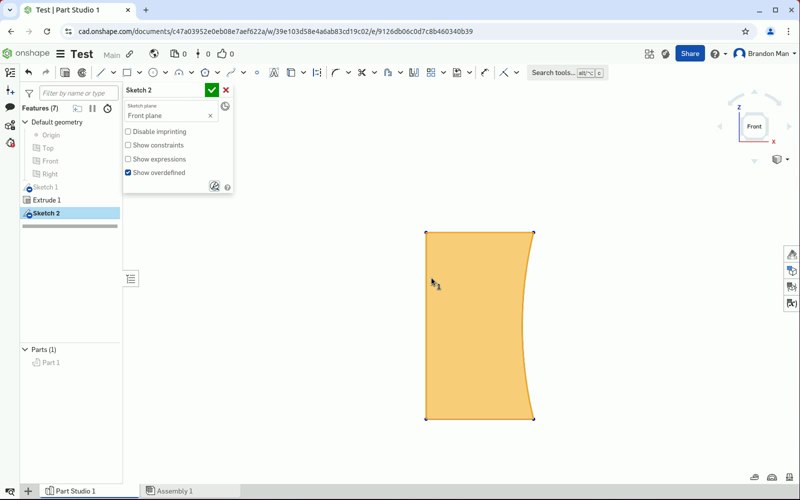
scroll(-6)
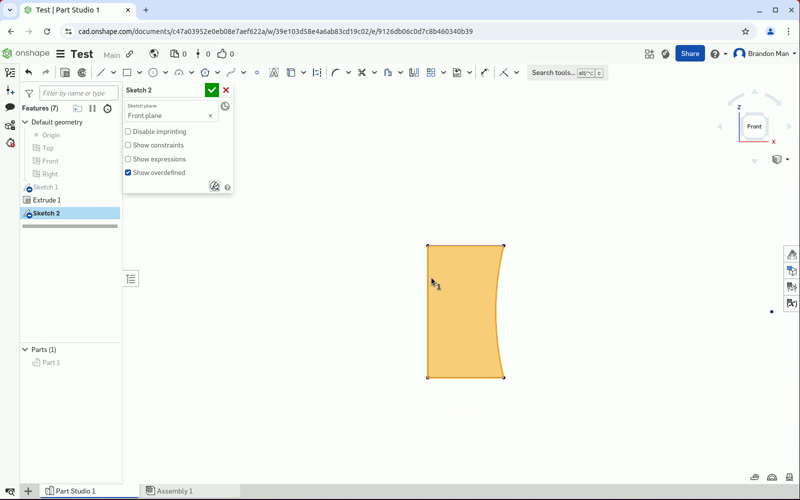
scroll(-6)
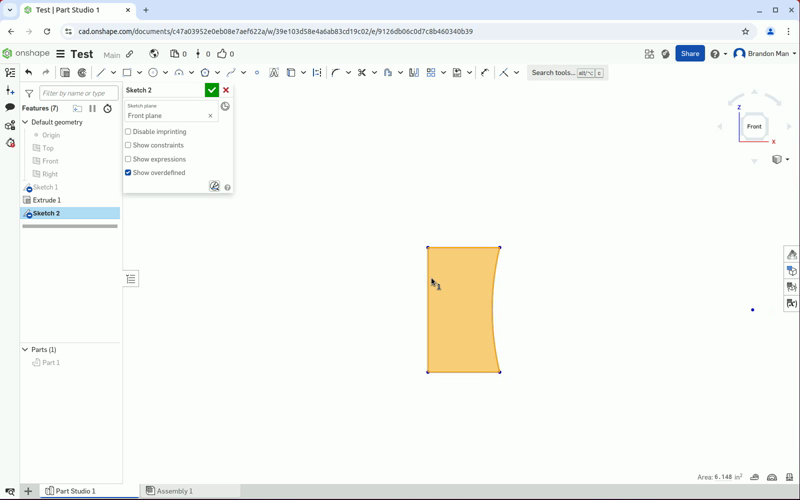
scroll(-6)
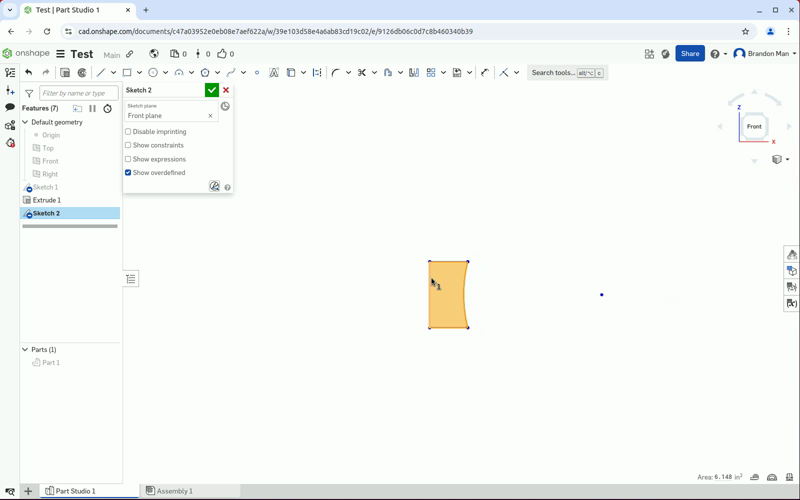
scroll(-6)
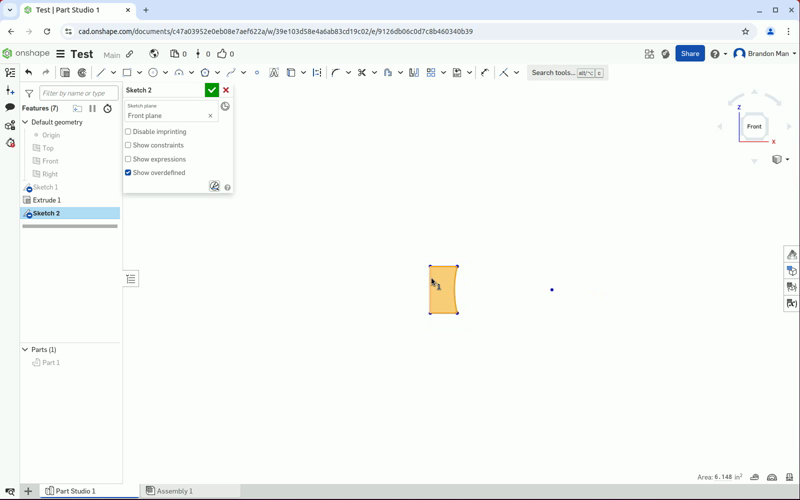
scroll(-6)
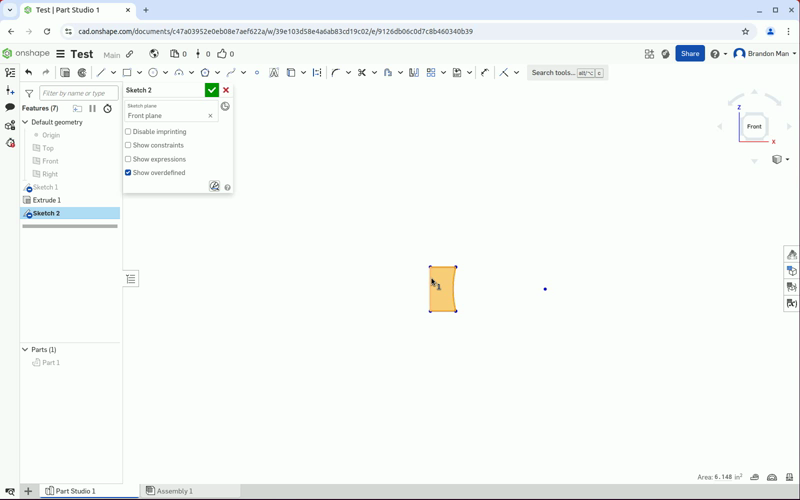
scroll(-6)
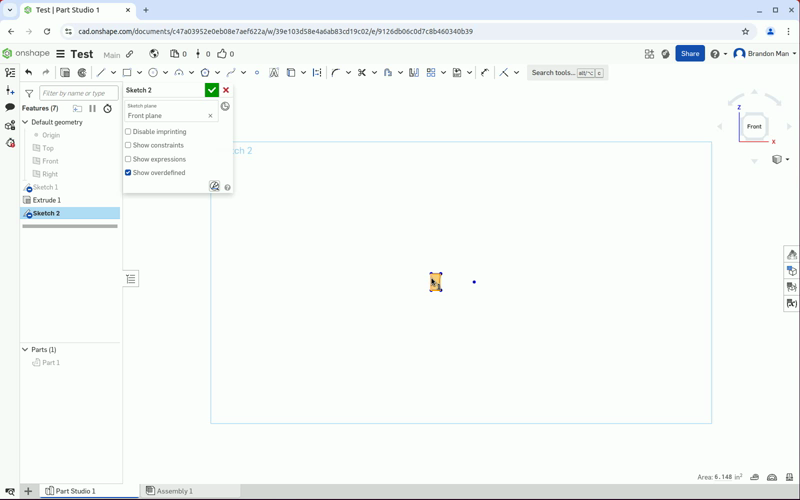
mouse_move(73, 352)
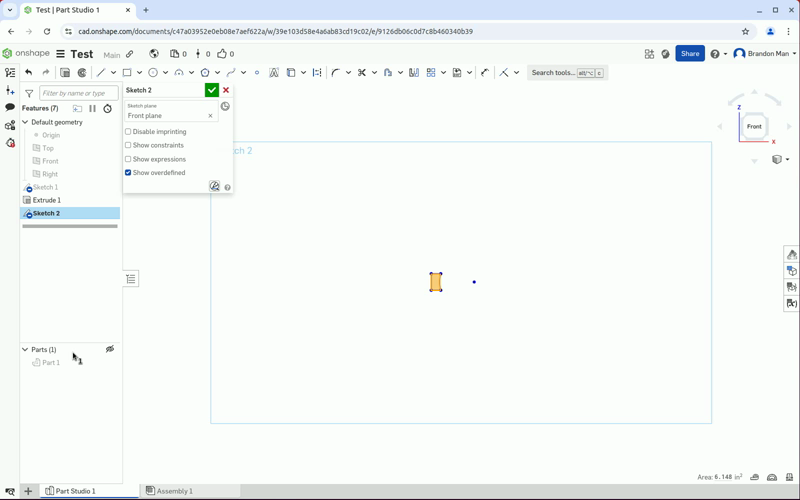
key(shift+y)
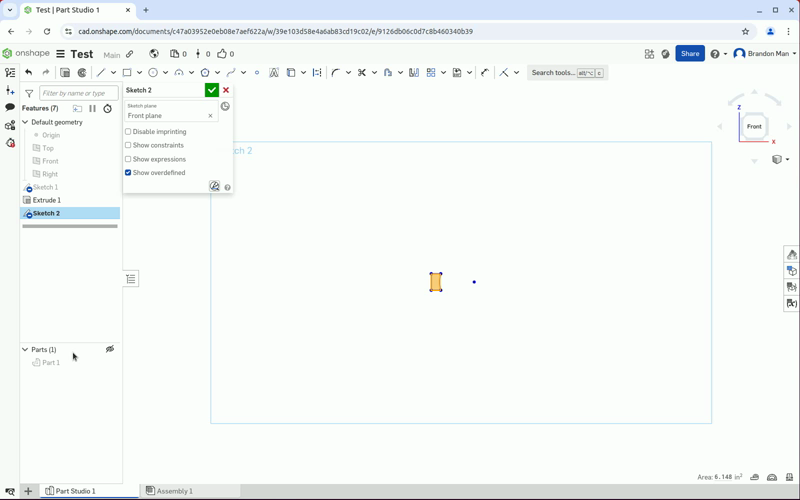
key(shift+e)
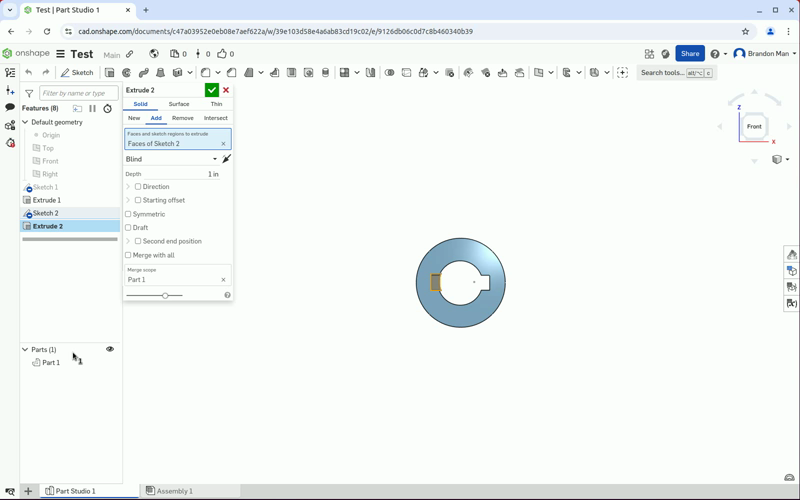
mouse_move(143, 106)
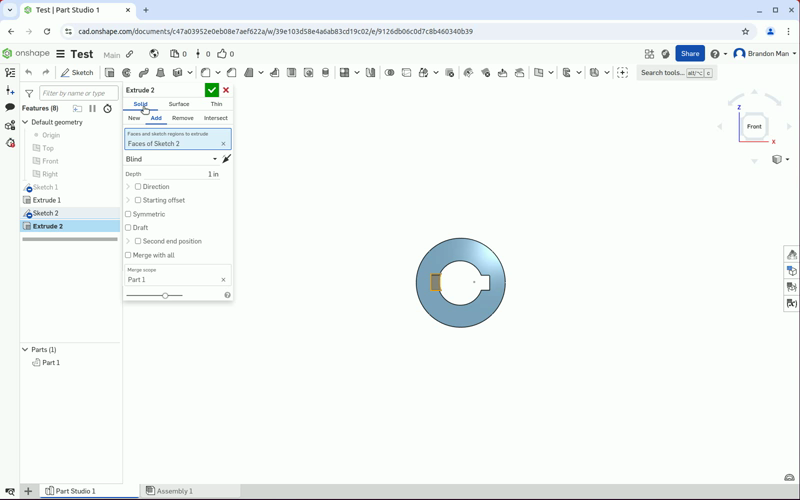
click(143, 106)
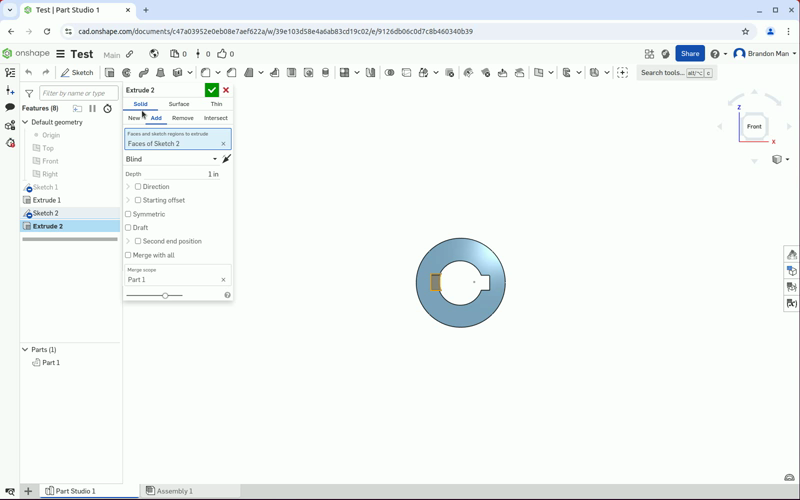
mouse_move(137, 120)
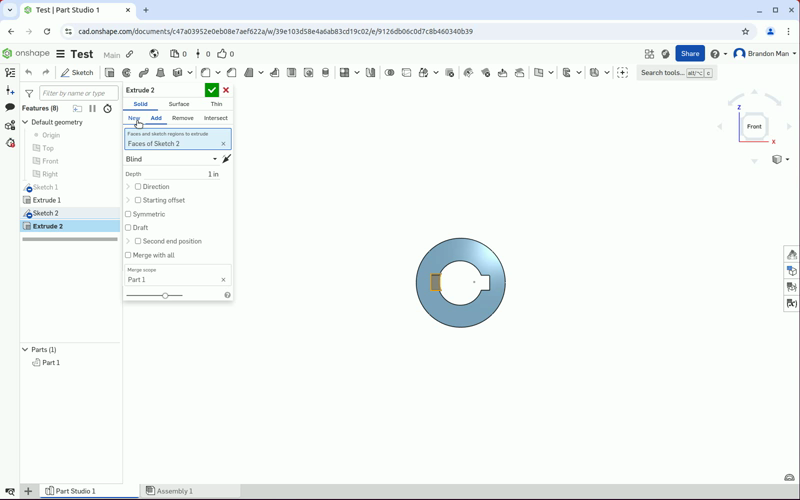
click(137, 120)
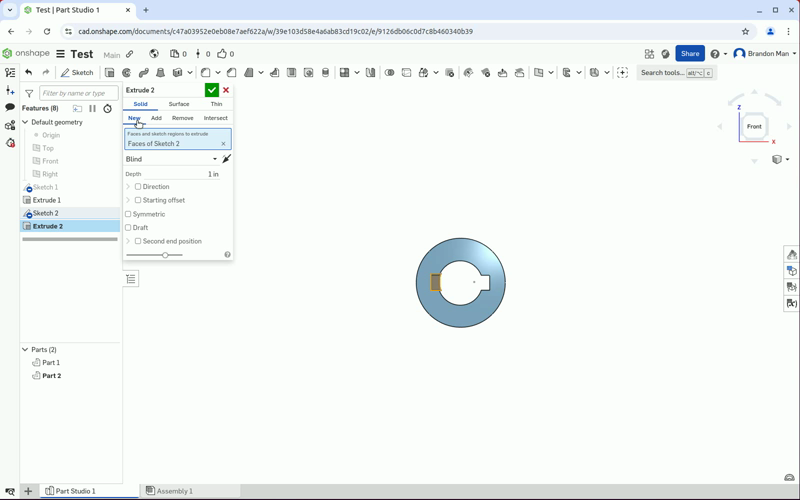
key(tab, 4)
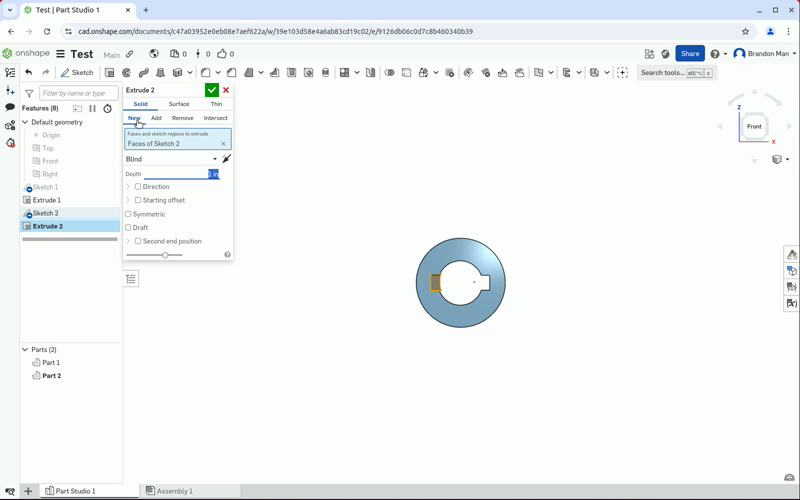
text(7.943)
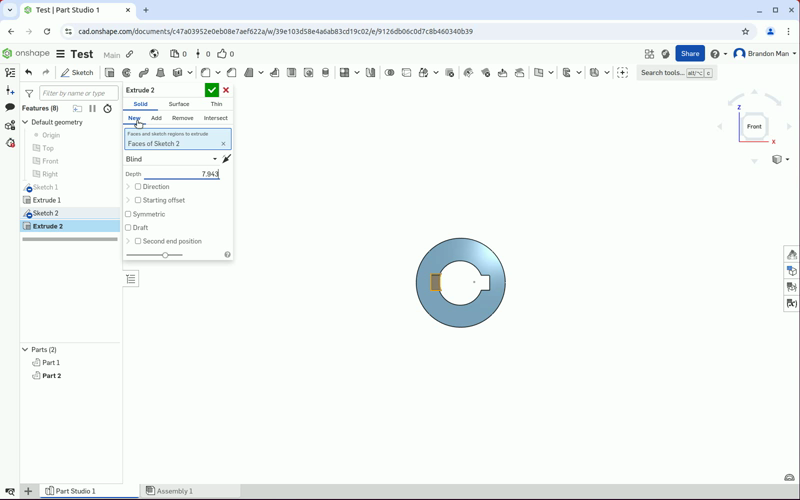
key(enter)
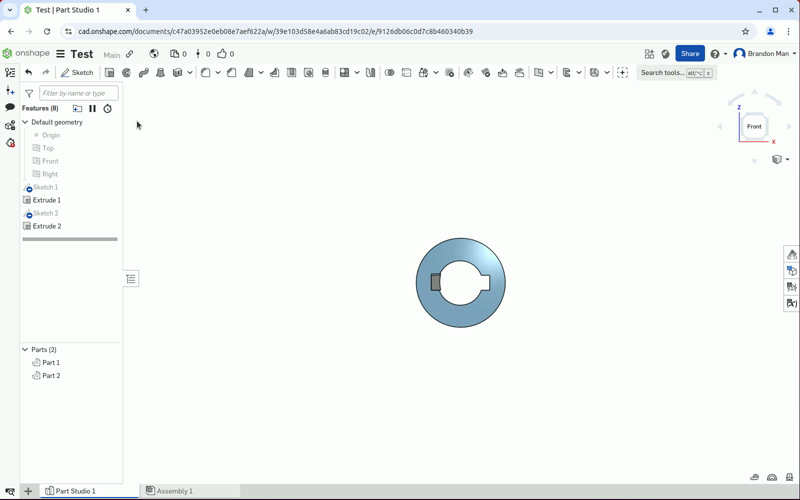
key(shift+h)
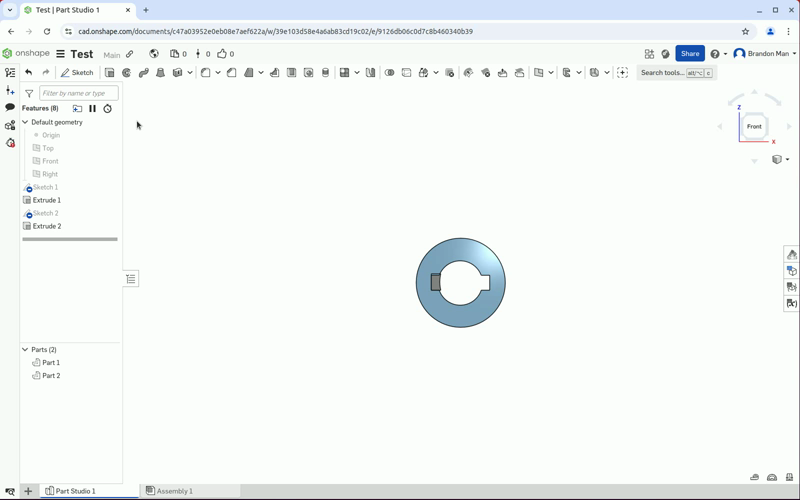
key(shift+h)
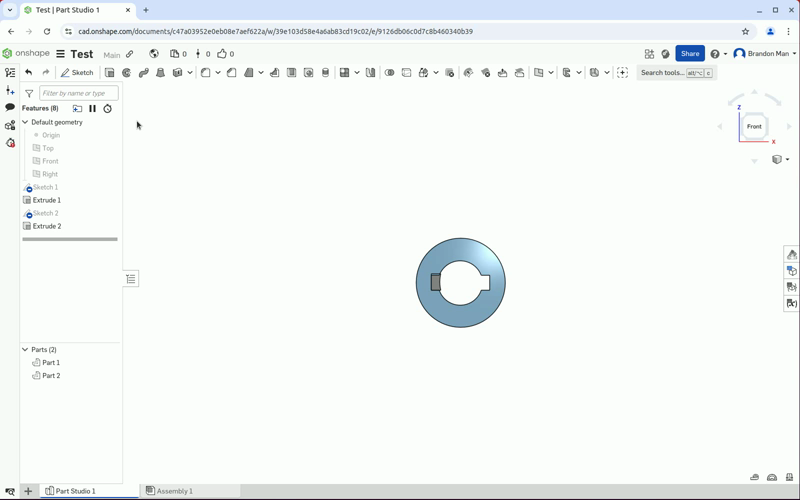
mouse_move(73, 189)
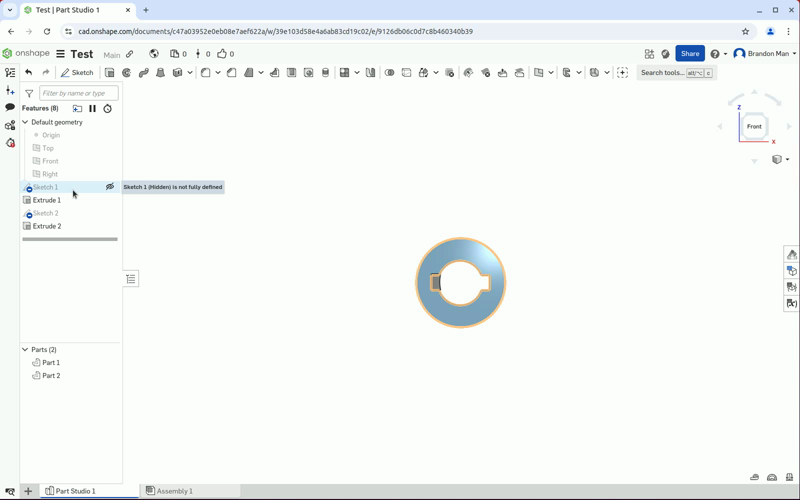
click(73, 189)
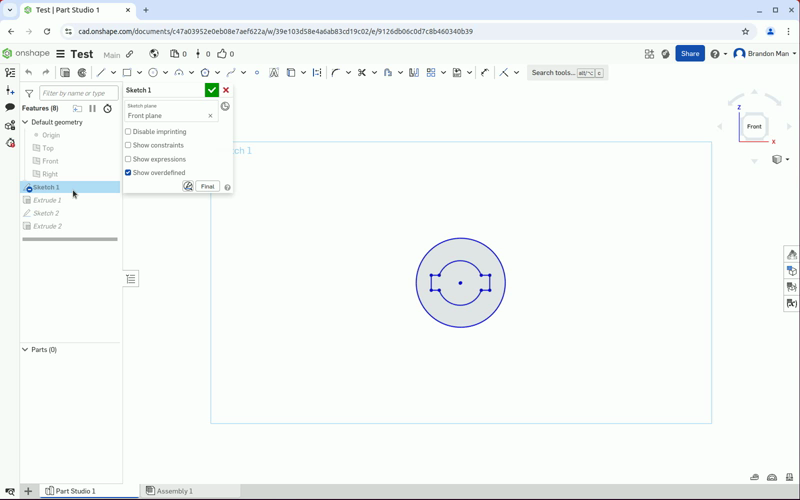
mouse_move(229, 92)
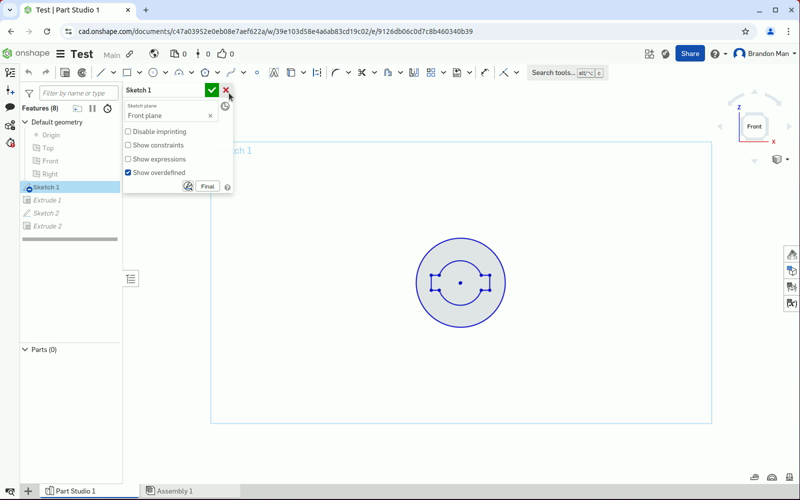
click(229, 92)
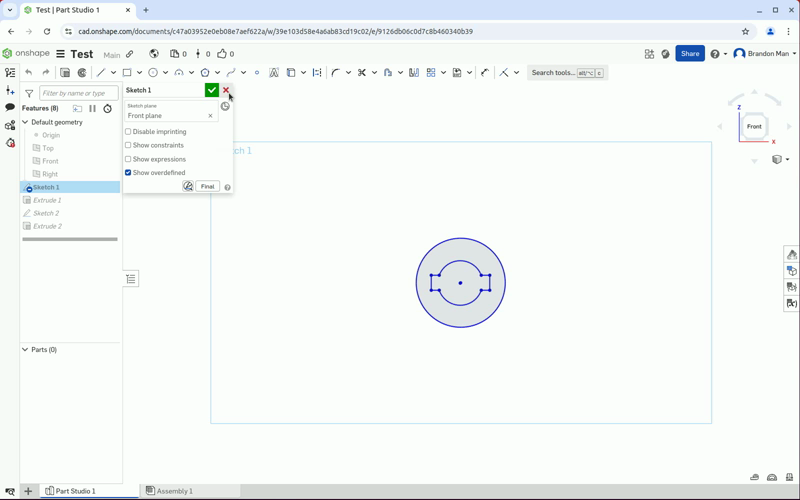
key(shift+s)
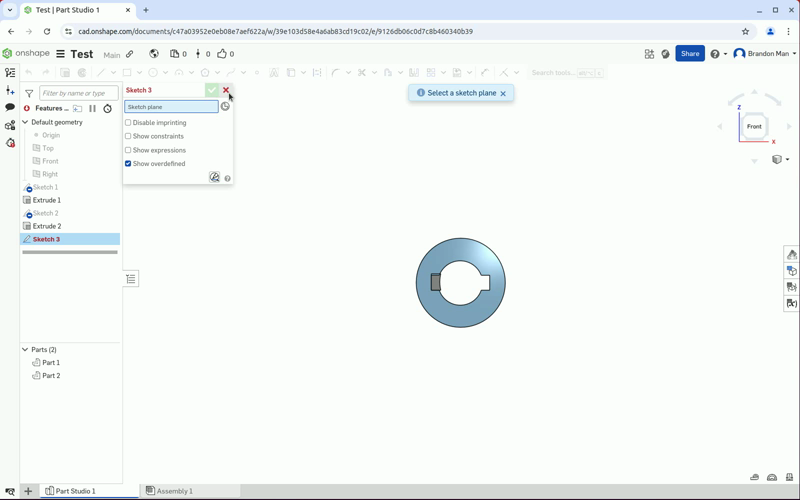
mouse_move(73, 163)
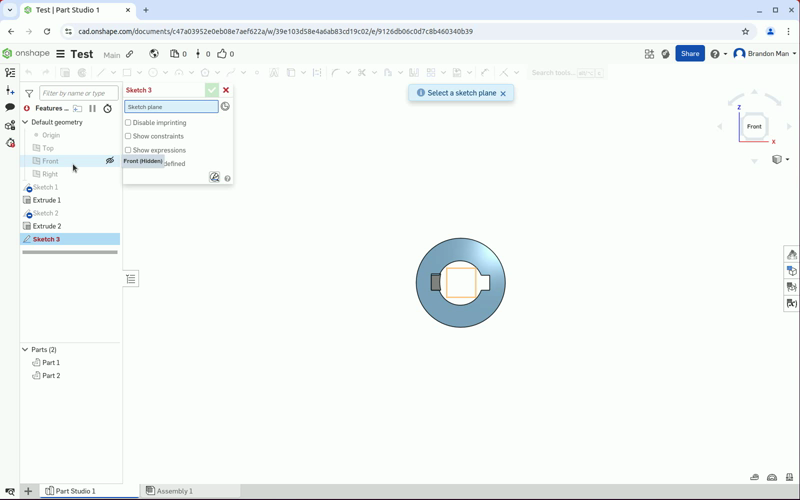
click(73, 163)
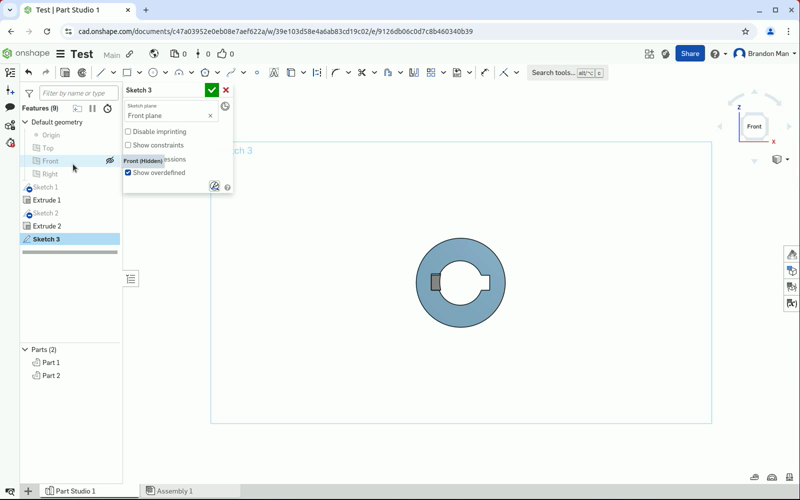
mouse_move(73, 352)
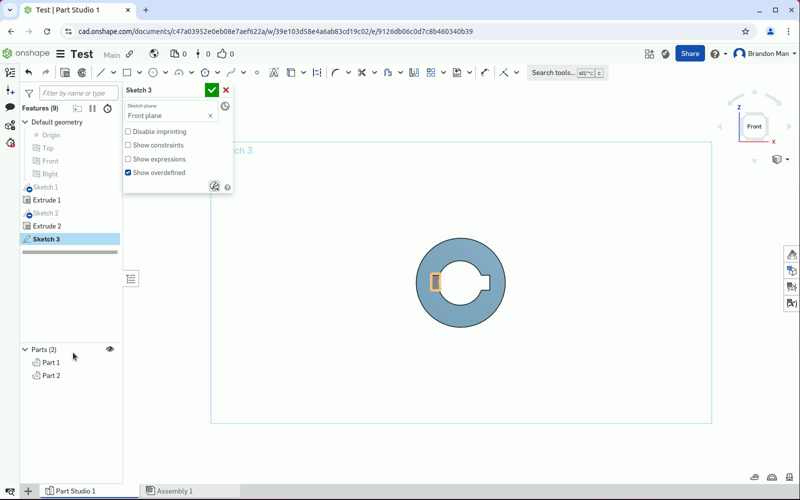
key(y)
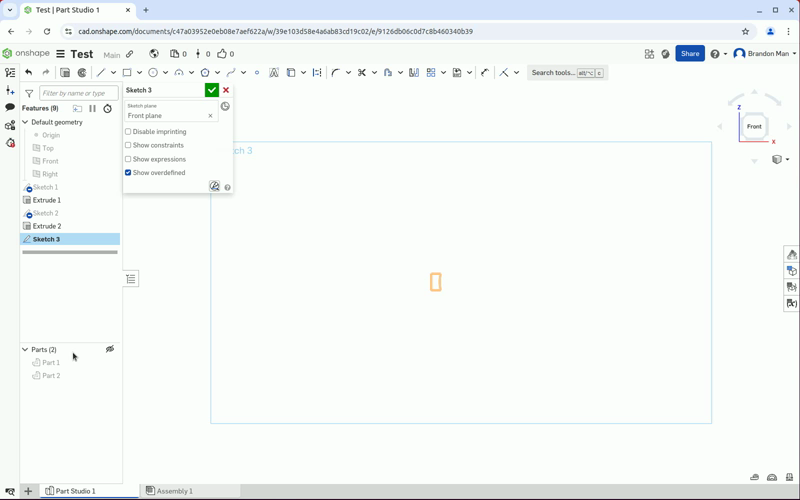
key(l)
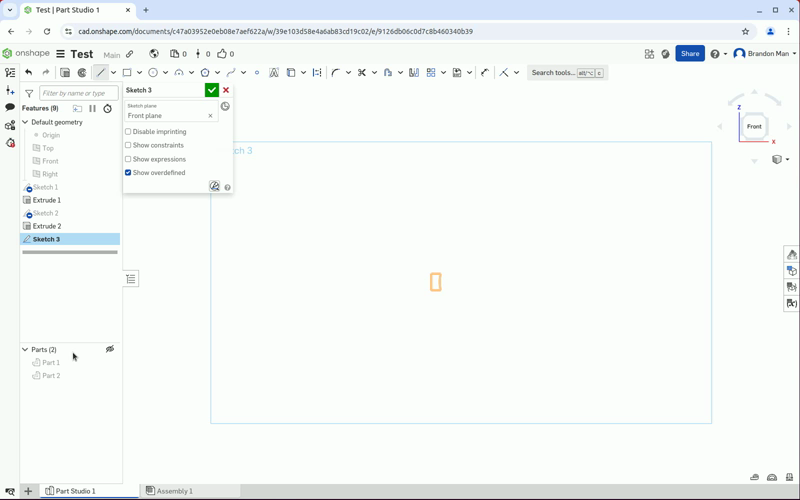
key_down(shift)
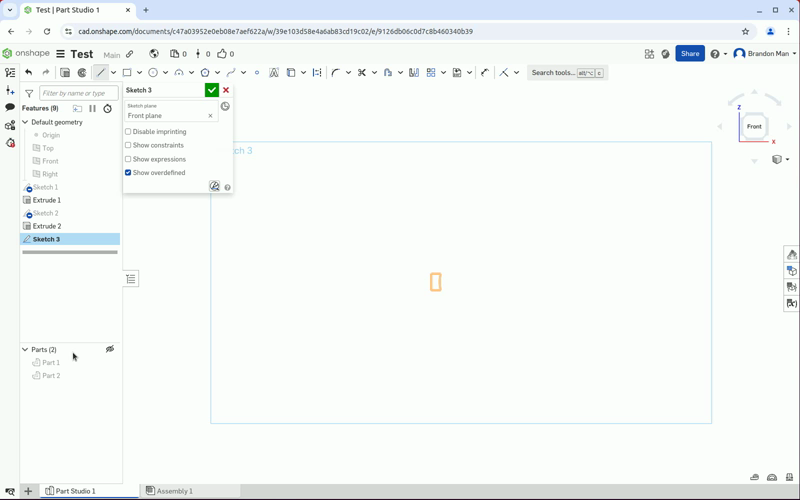
mouse_move(468, 326)
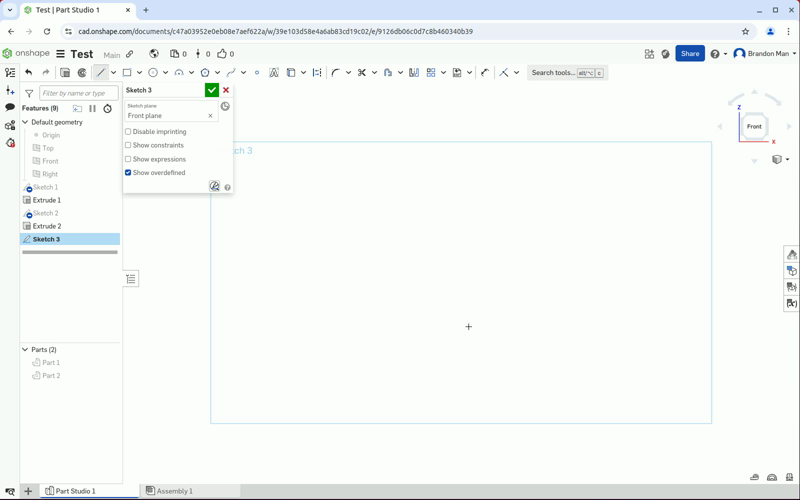
click(468, 326)
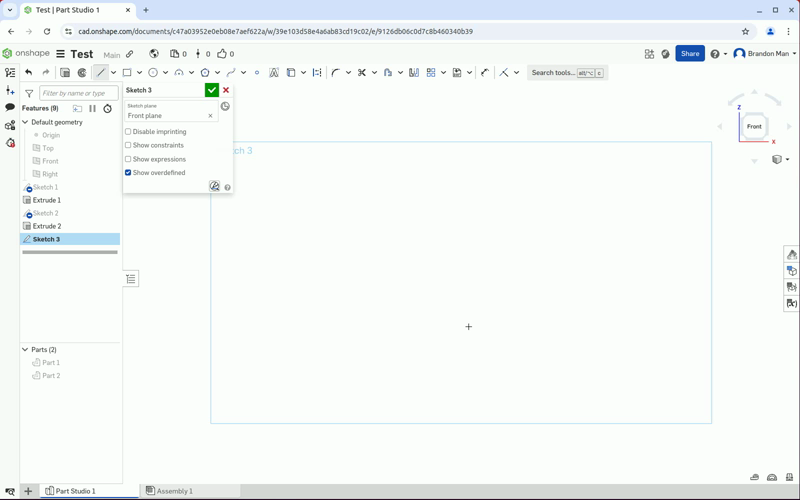
key_up(shift)
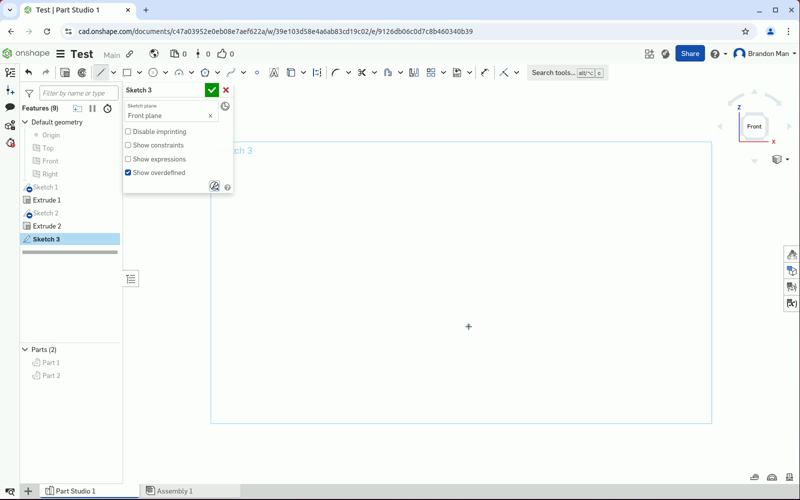
key_down(shift)
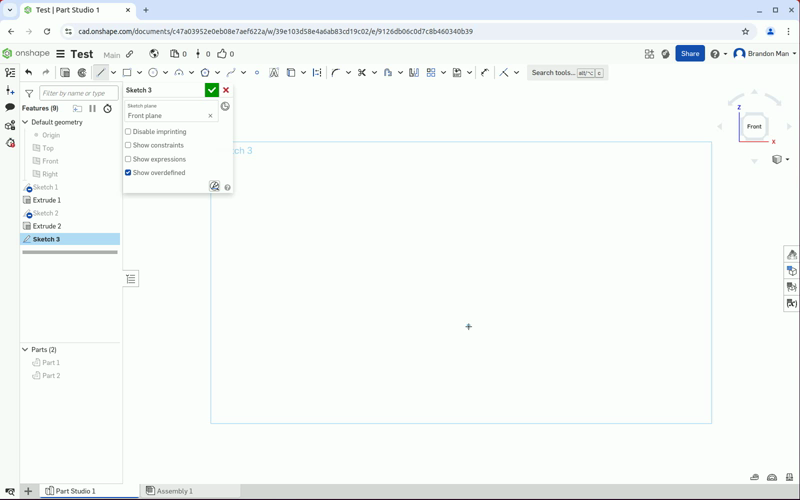
mouse_move(549, 311)
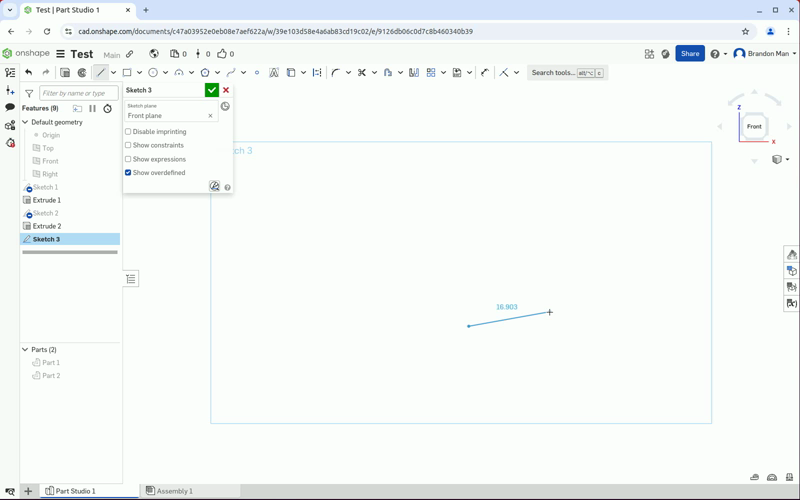
click(549, 311)
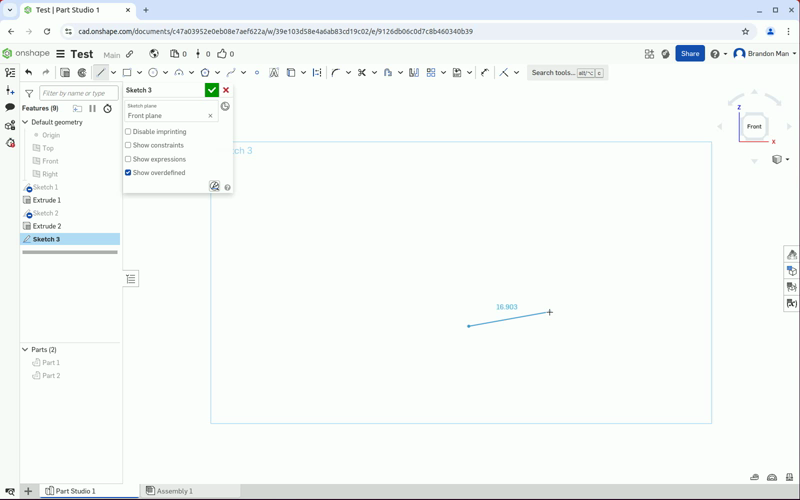
key_up(shift)
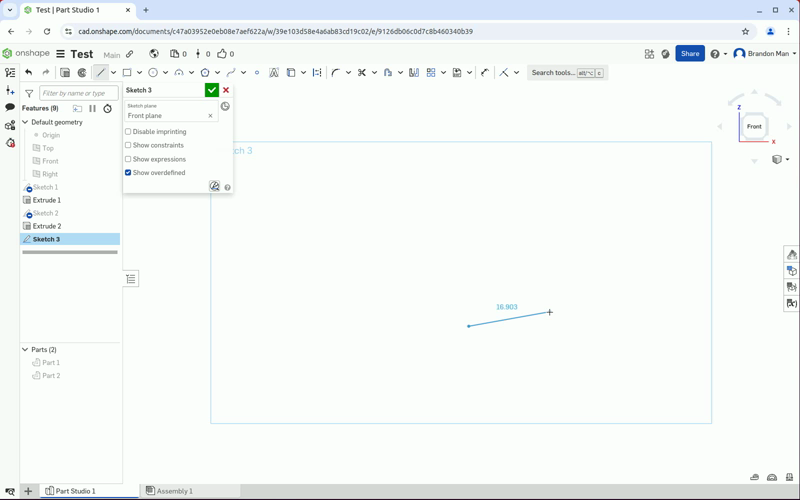
key(esc)
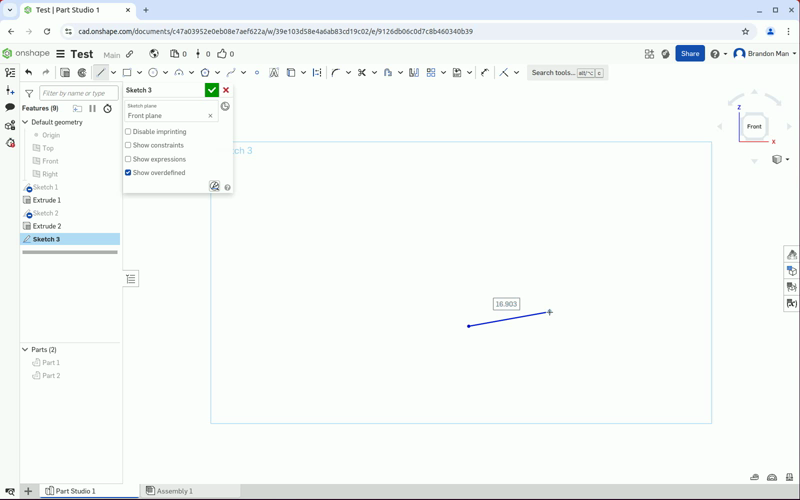
key(a)
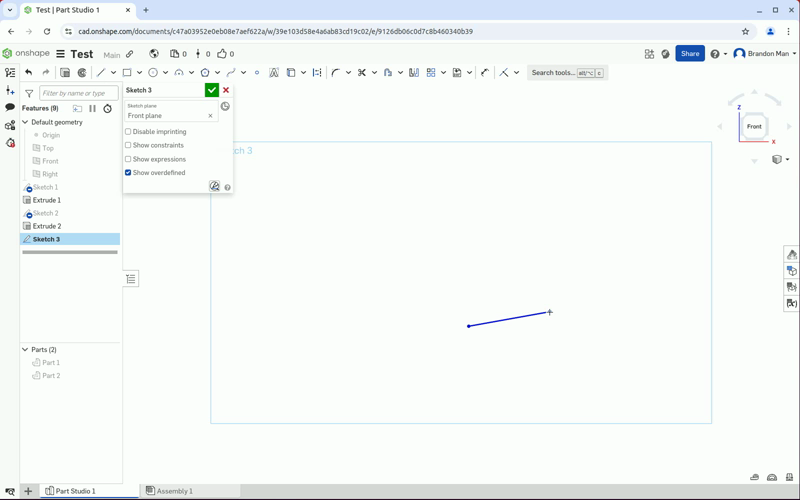
mouse_move(549, 311)
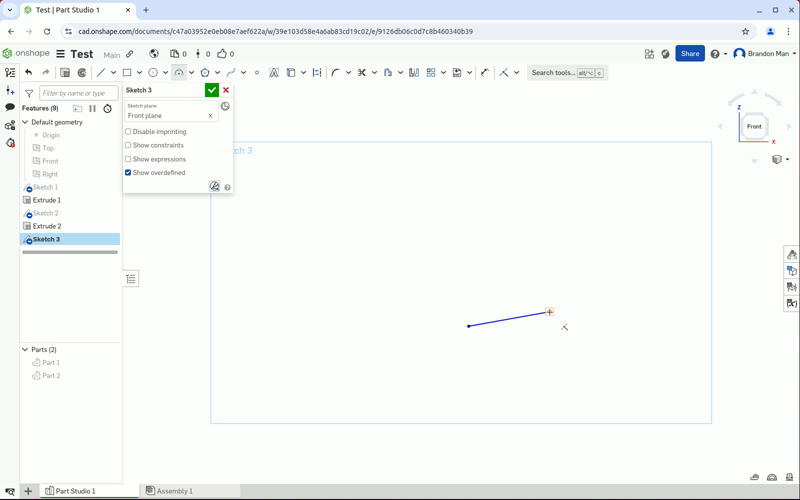
click(549, 311)
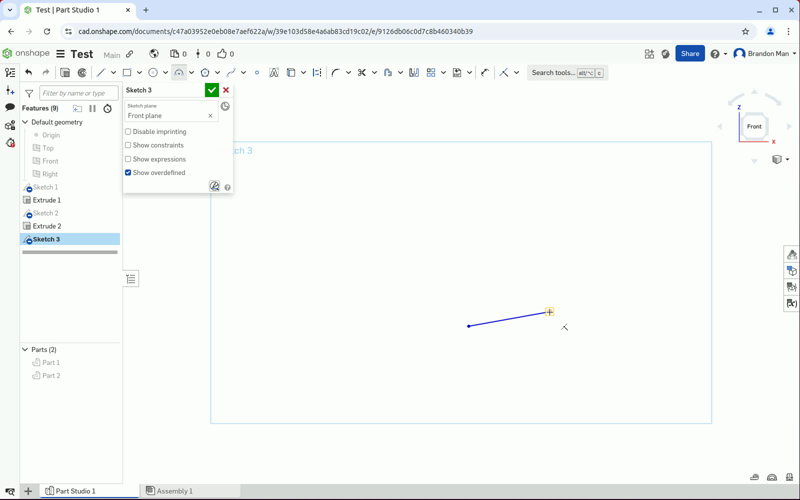
key_down(shift)
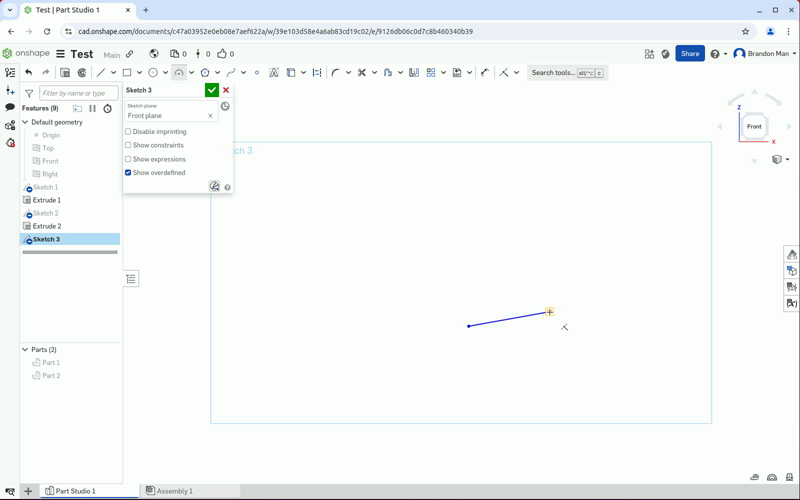
mouse_move(549, 253)
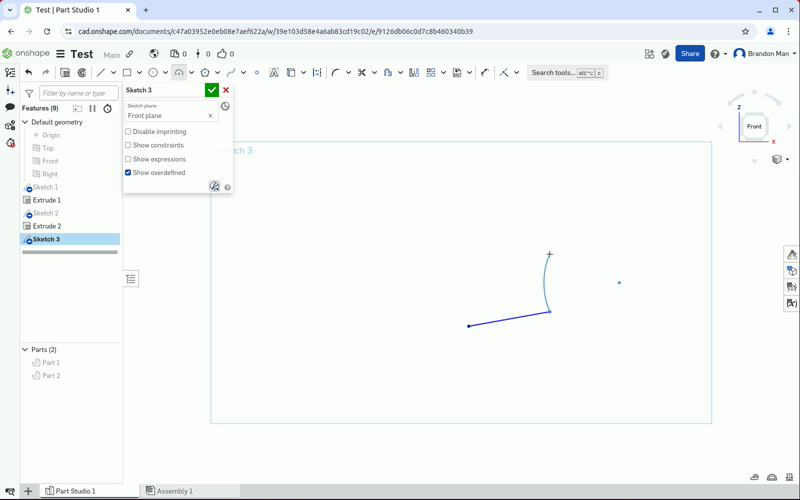
click(549, 253)
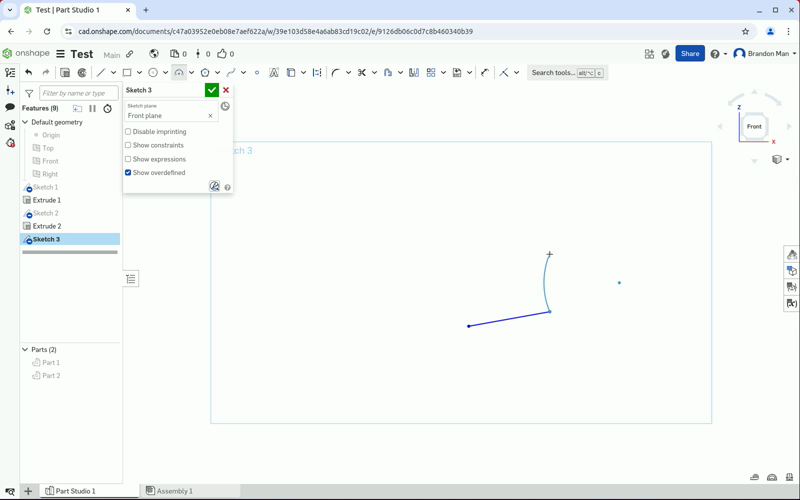
mouse_move(515, 282)
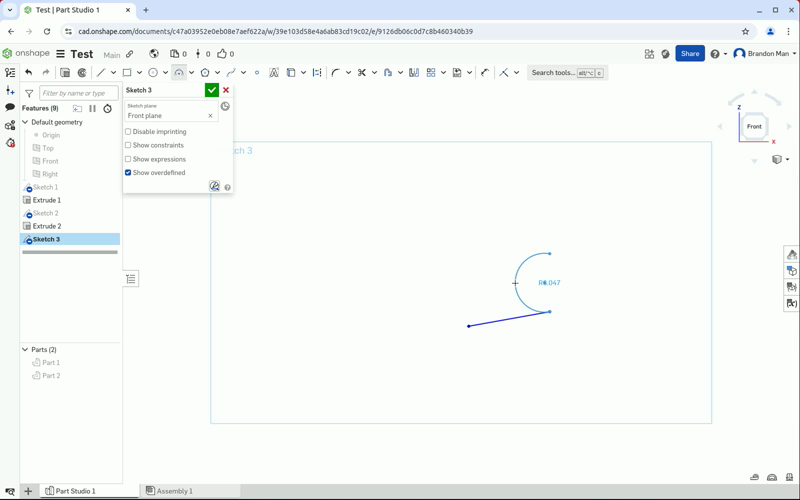
click(515, 282)
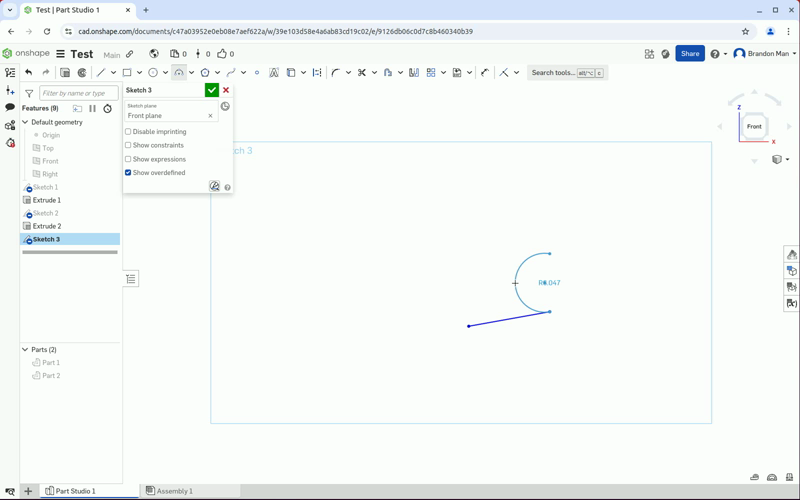
key_up(shift)
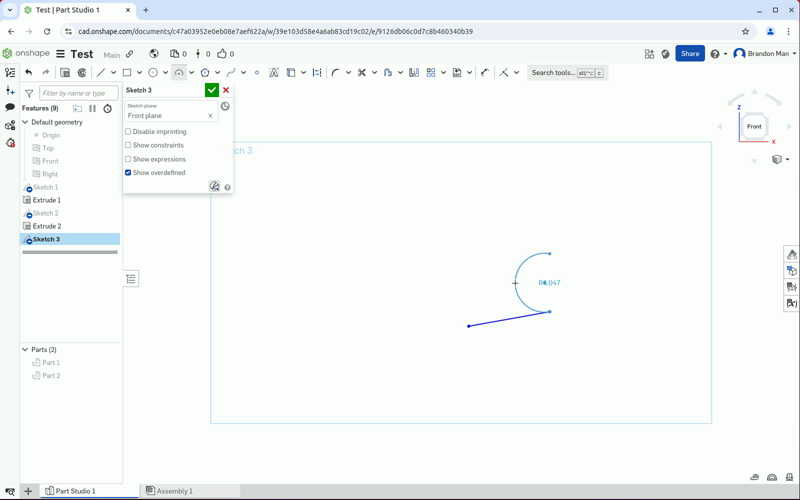
key(esc)
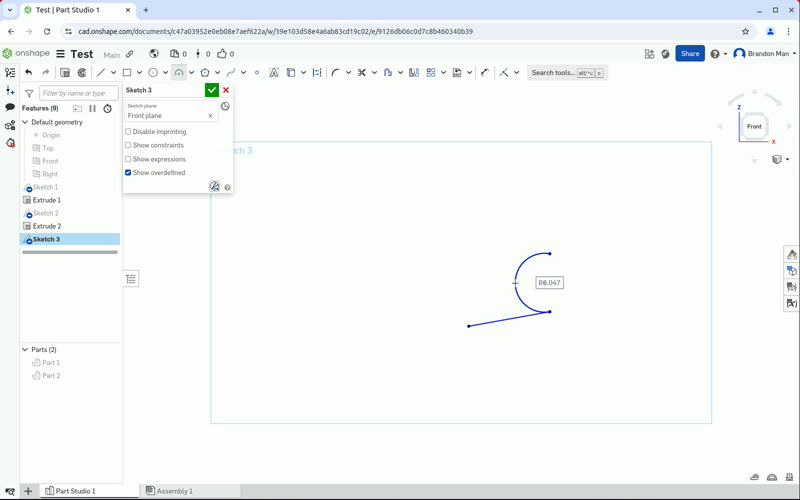
key(l)
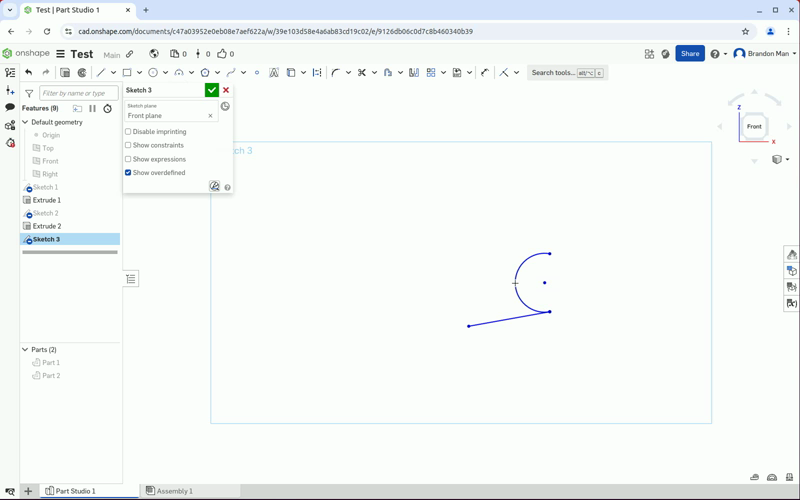
mouse_move(549, 253)
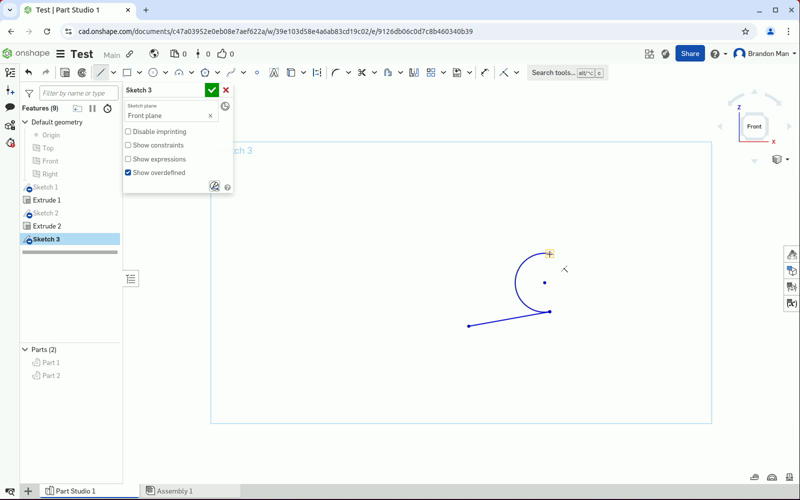
click(549, 253)
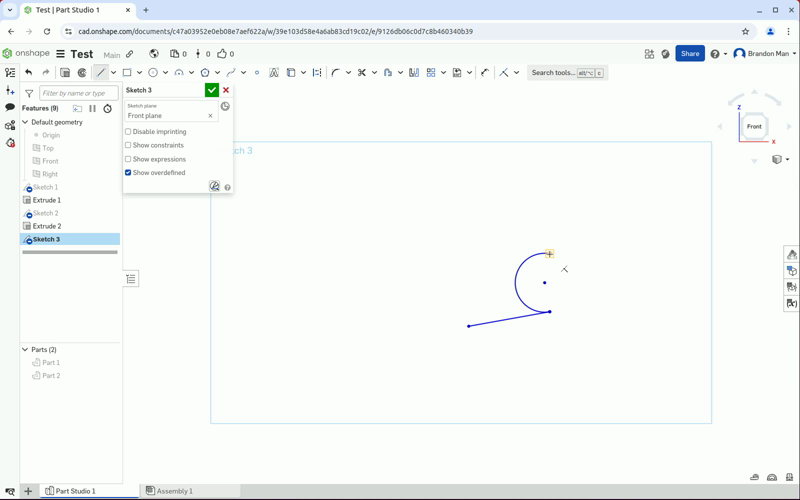
key_down(shift)
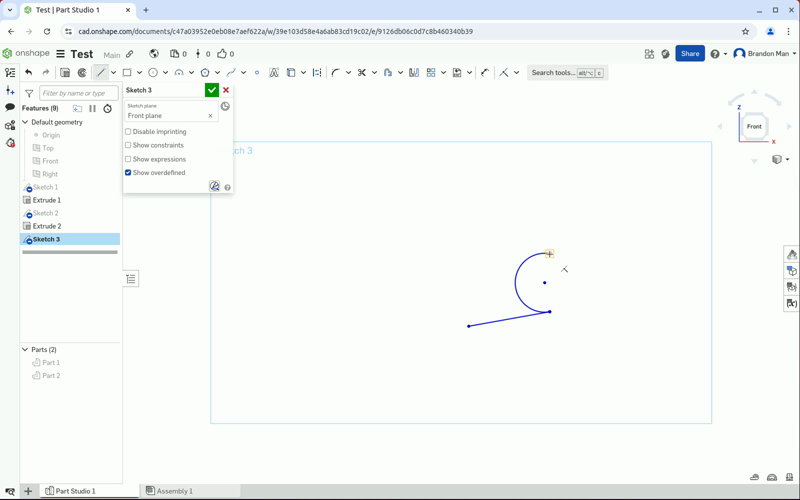
mouse_move(468, 239)
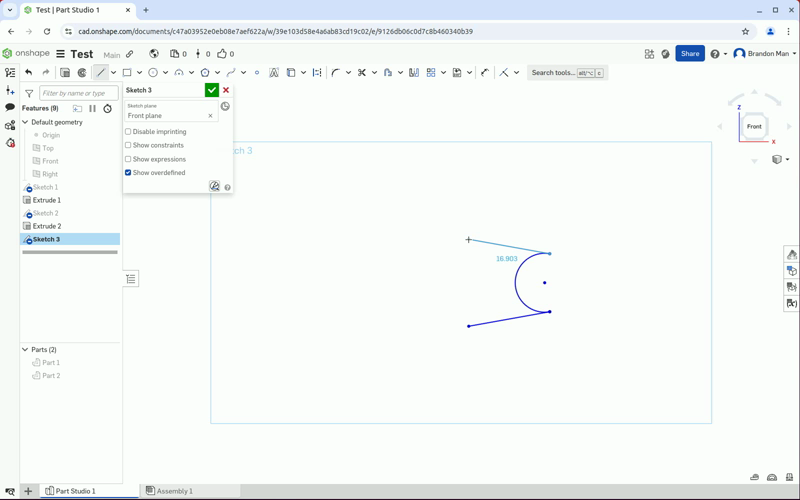
click(468, 239)
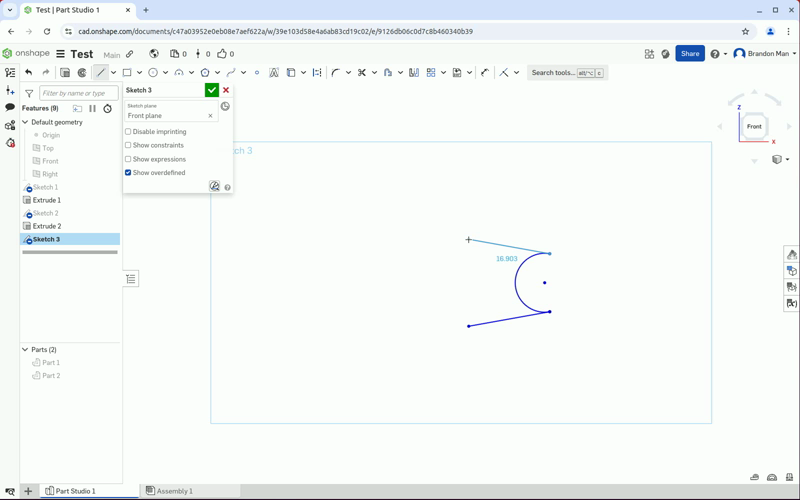
key_up(shift)
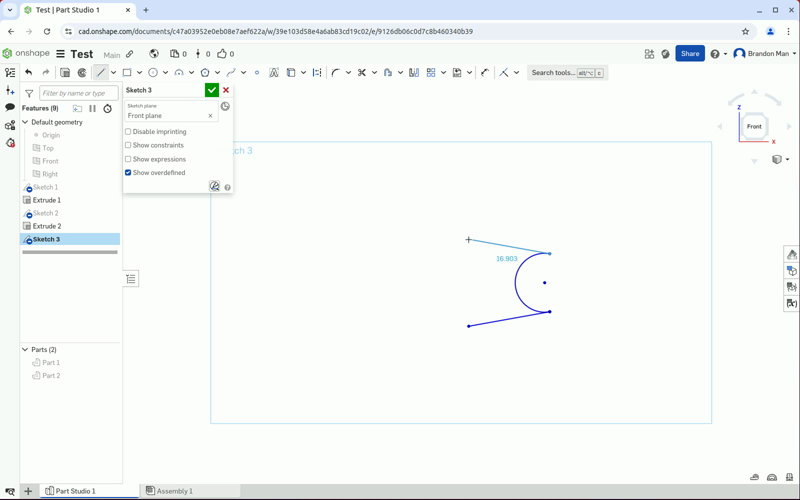
key(esc)
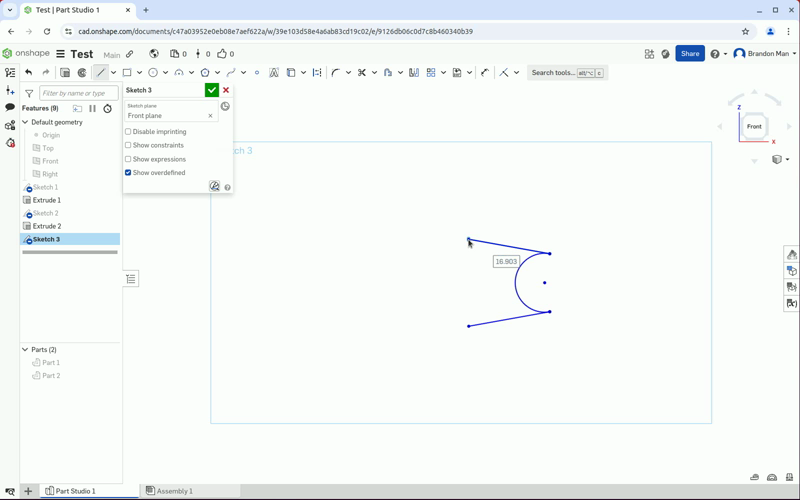
key(a)
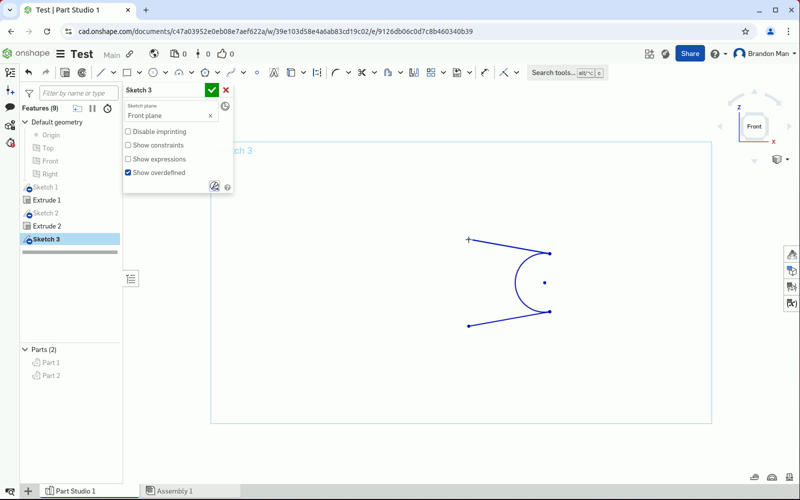
mouse_move(468, 239)
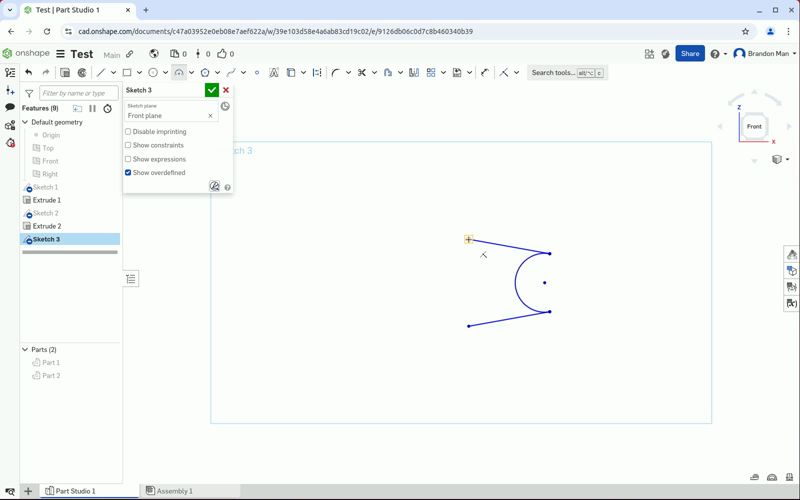
click(468, 239)
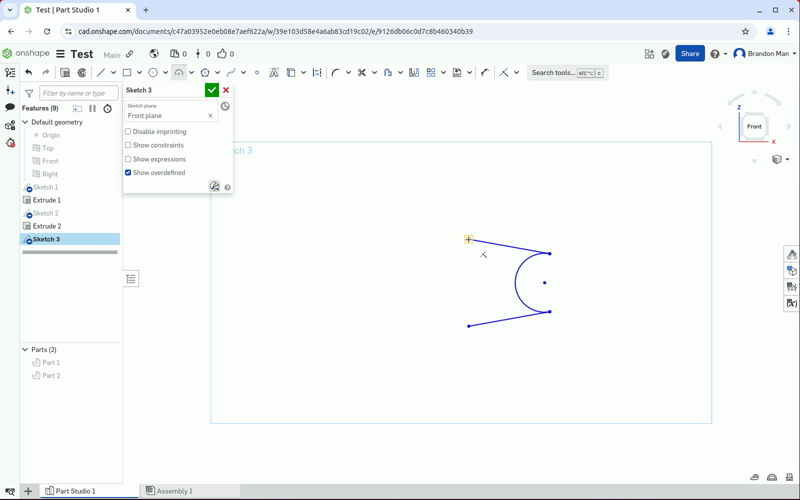
mouse_move(468, 326)
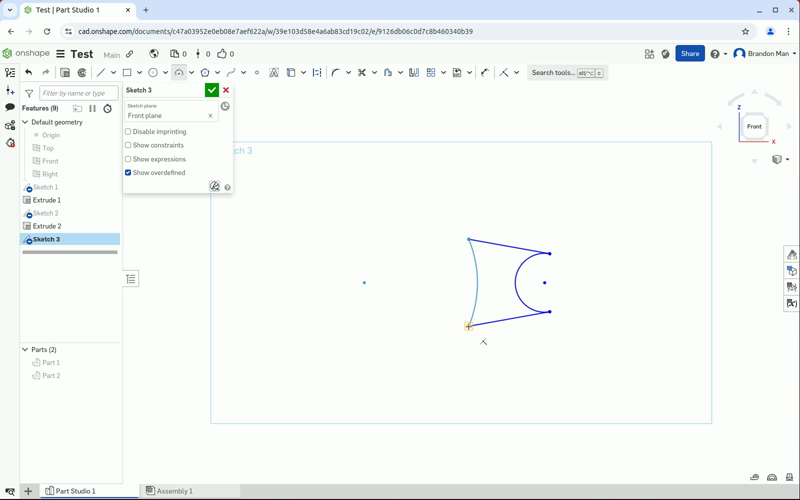
click(468, 326)
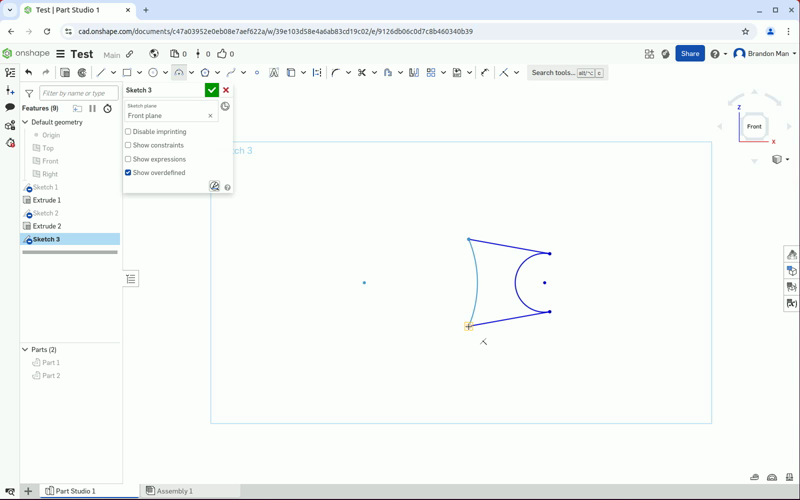
key_down(shift)
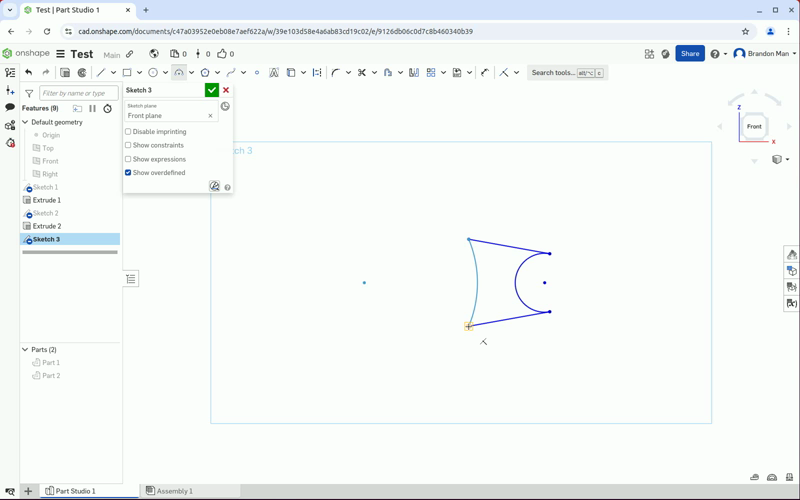
mouse_move(505, 282)
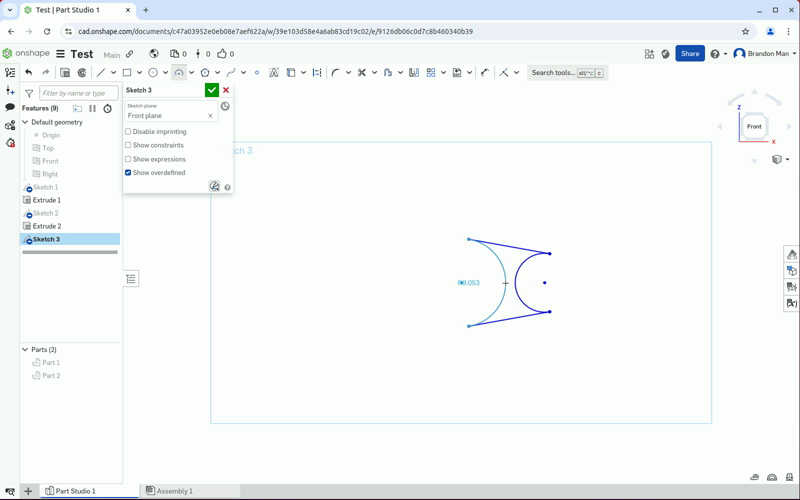
click(505, 282)
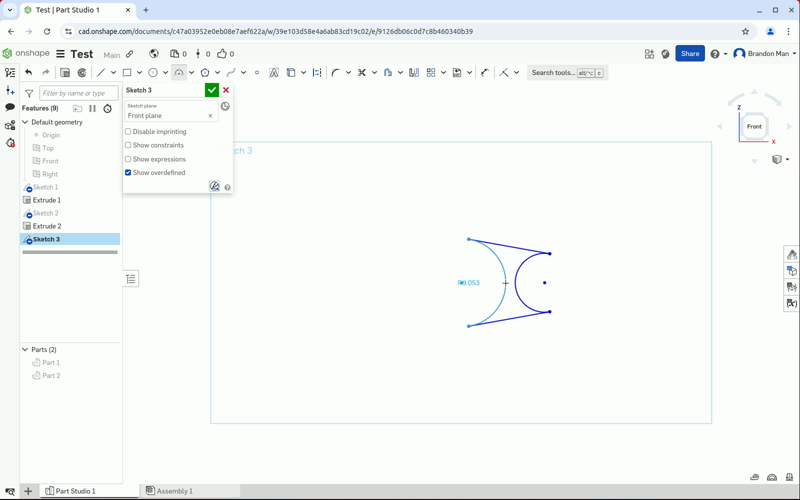
key_up(shift)
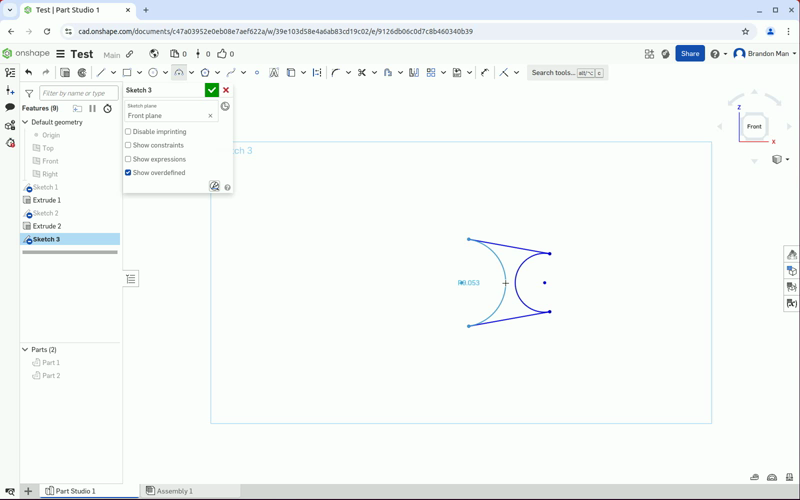
key(esc)
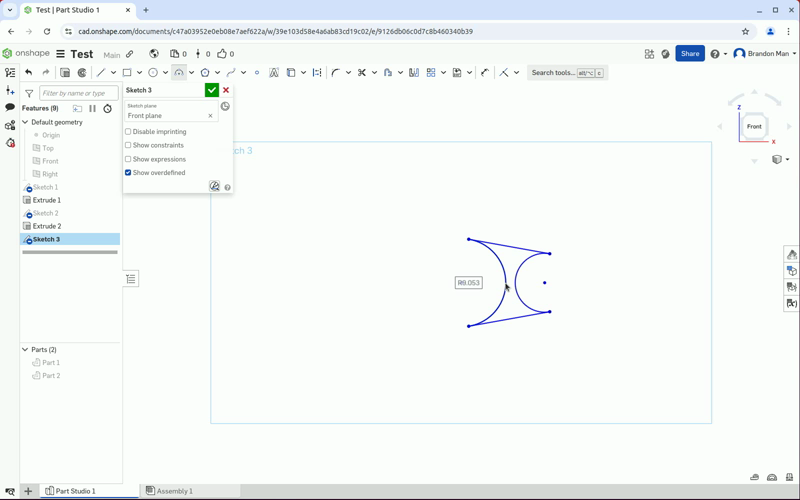
mouse_move(519, 256)
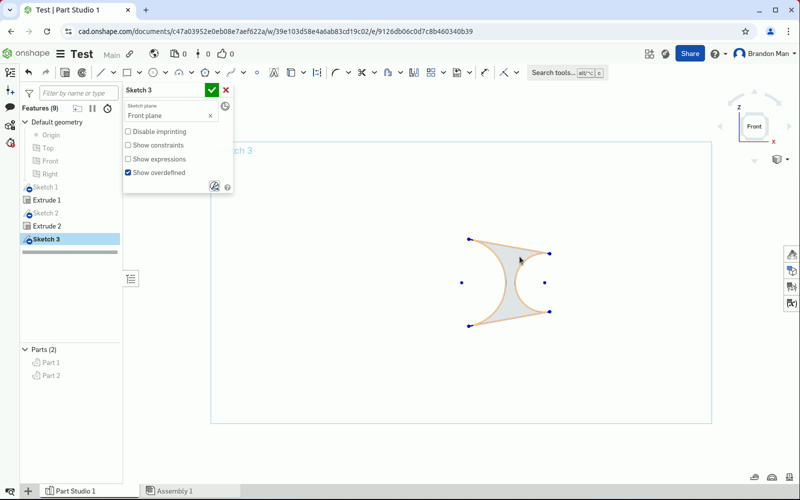
click(519, 256)
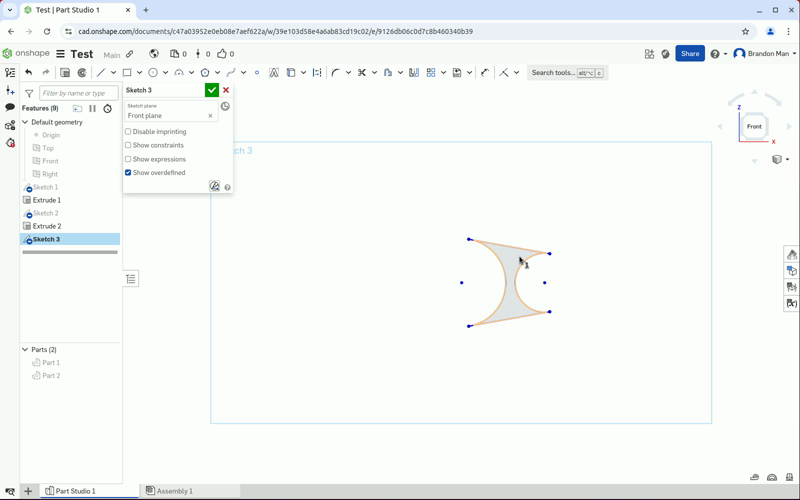
mouse_move(73, 352)
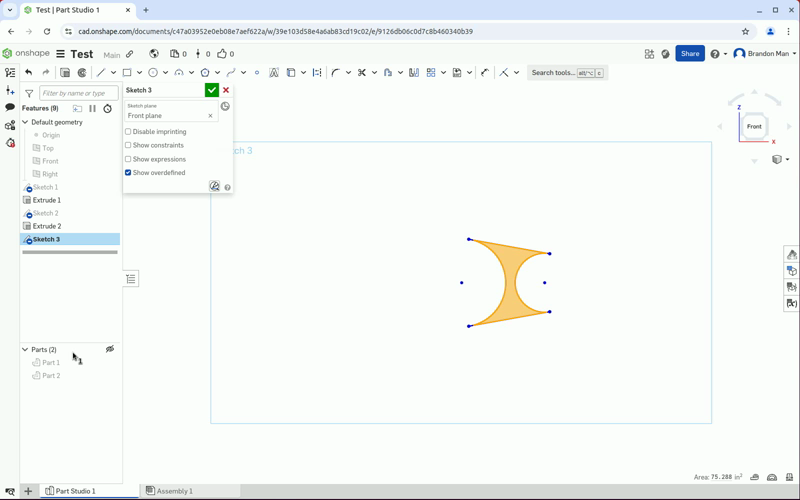
key(shift+y)
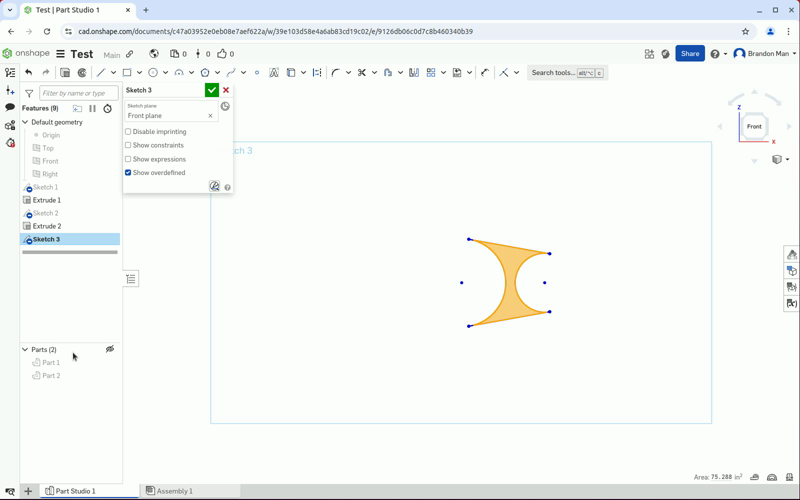
key(shift+e)
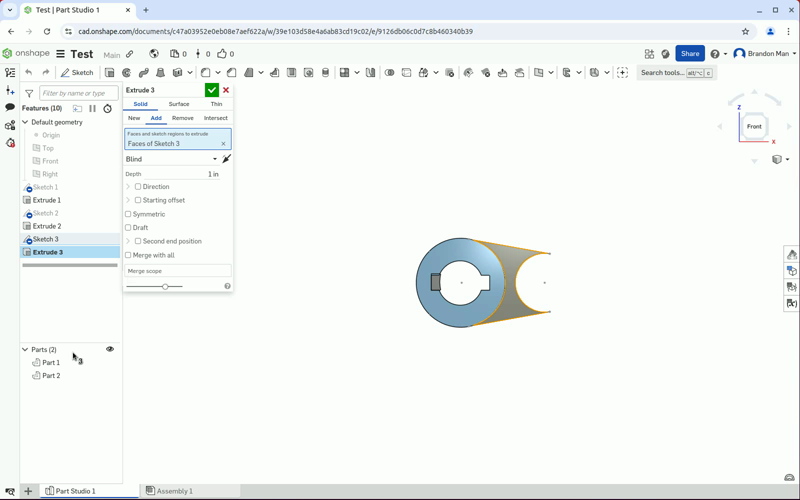
mouse_move(143, 106)
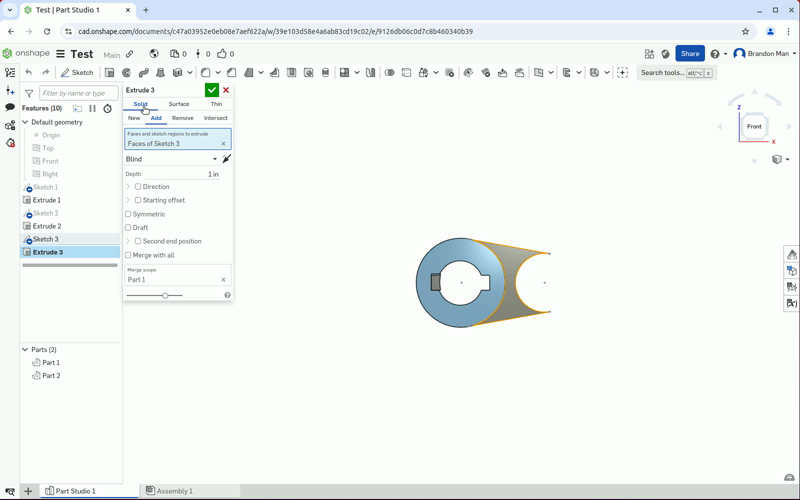
click(143, 106)
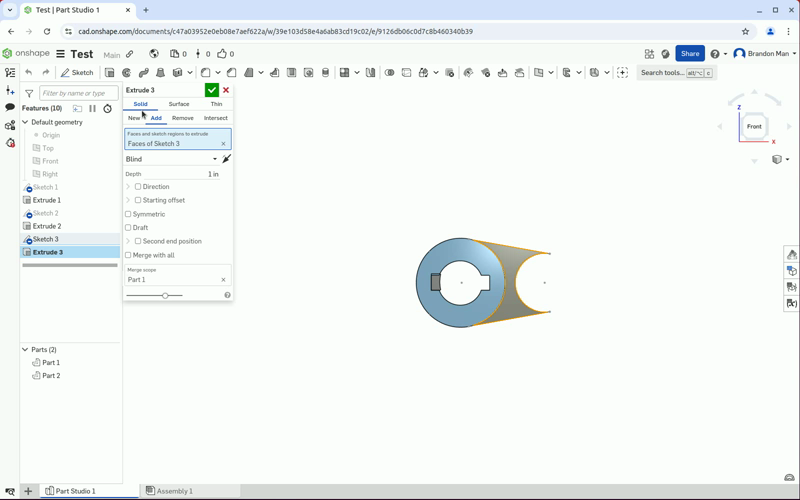
mouse_move(137, 120)
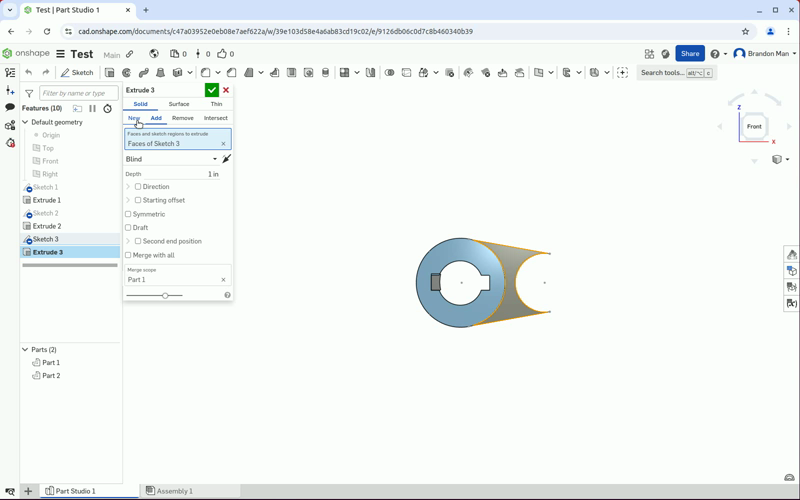
click(137, 120)
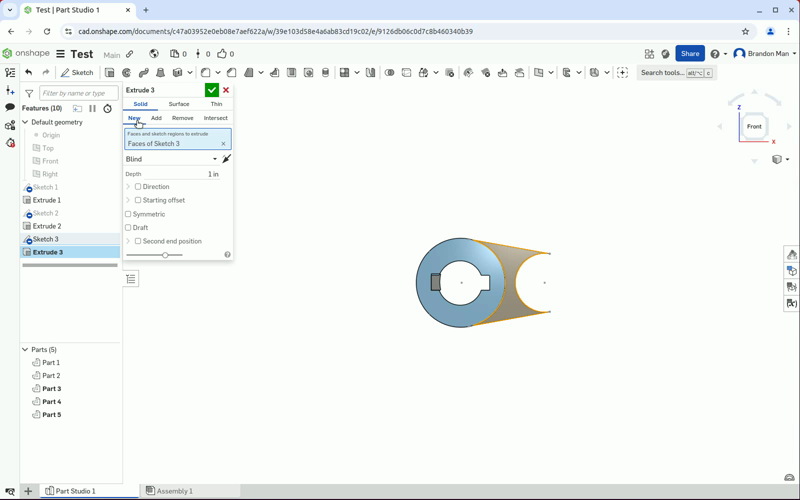
key(tab, 4)
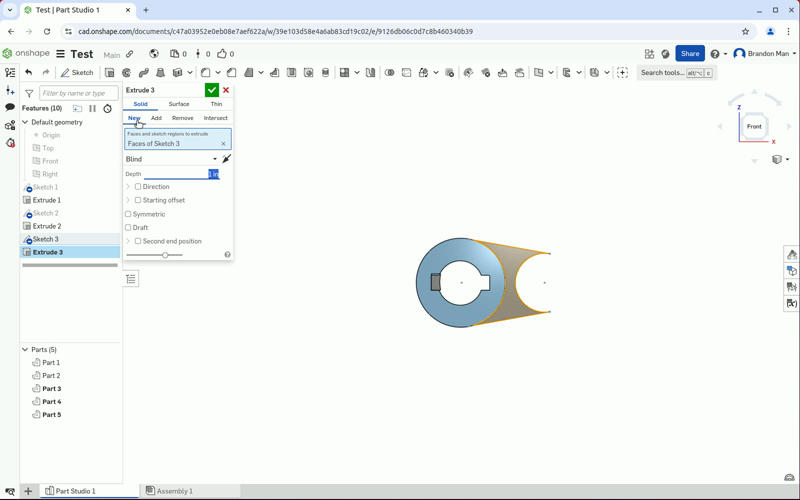
text(7.943)
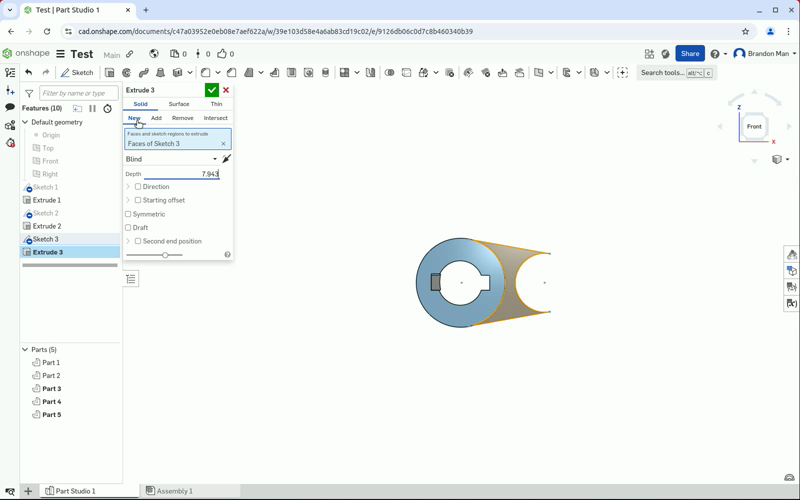
key(enter)
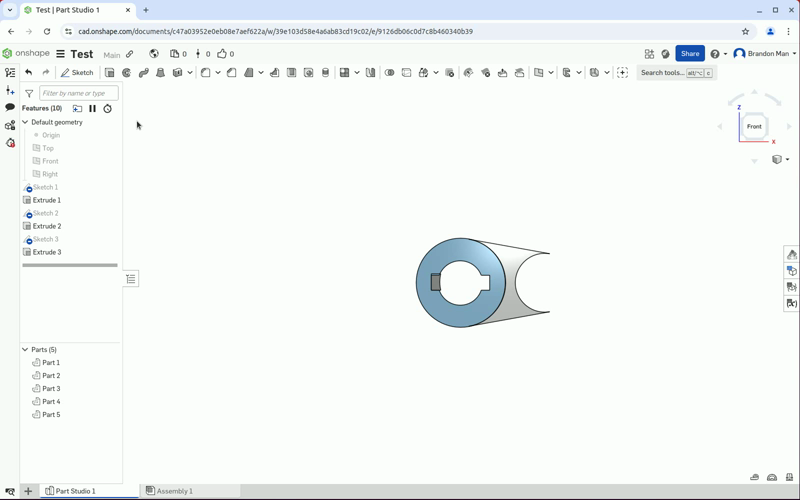
key(shift+h)
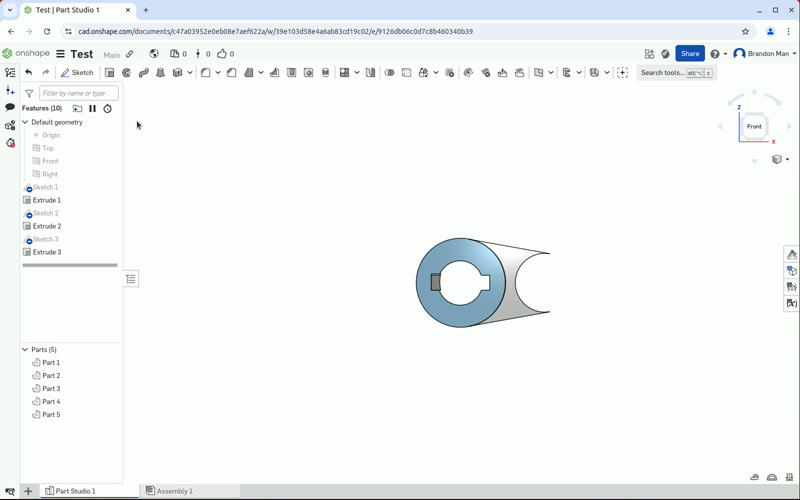
key(shift+h)
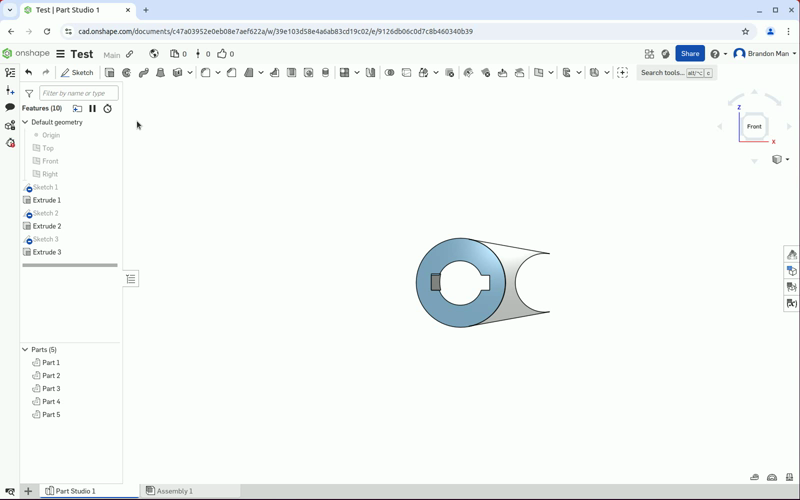
mouse_move(73, 189)
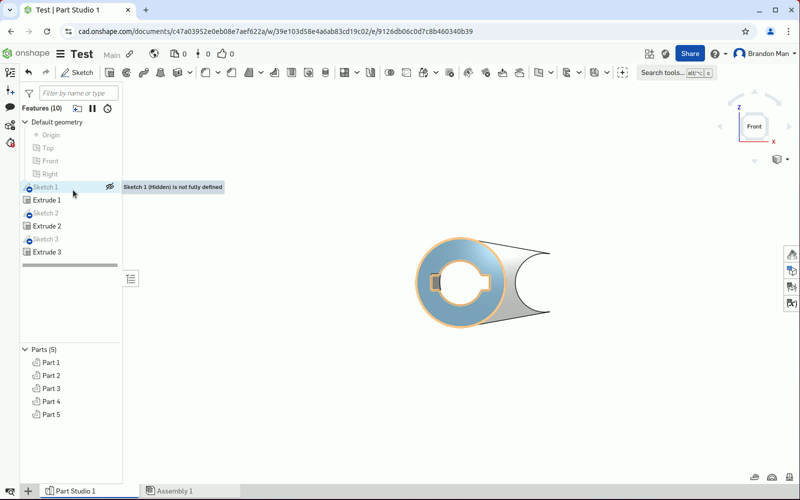
click(73, 189)
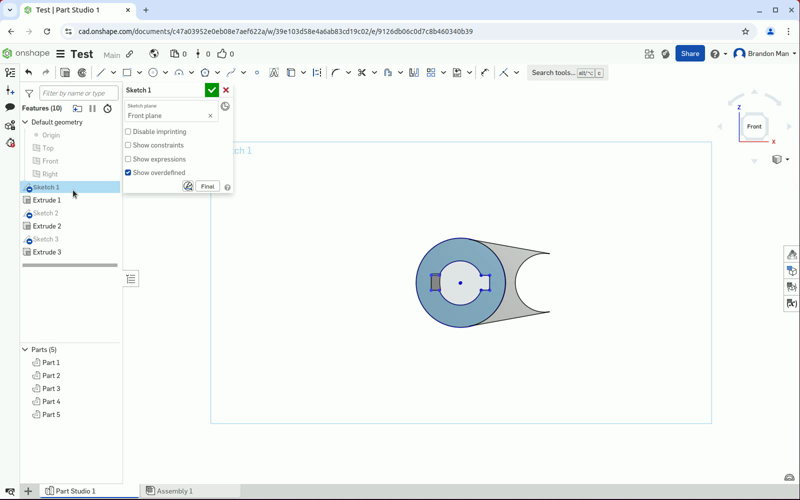
mouse_move(229, 92)
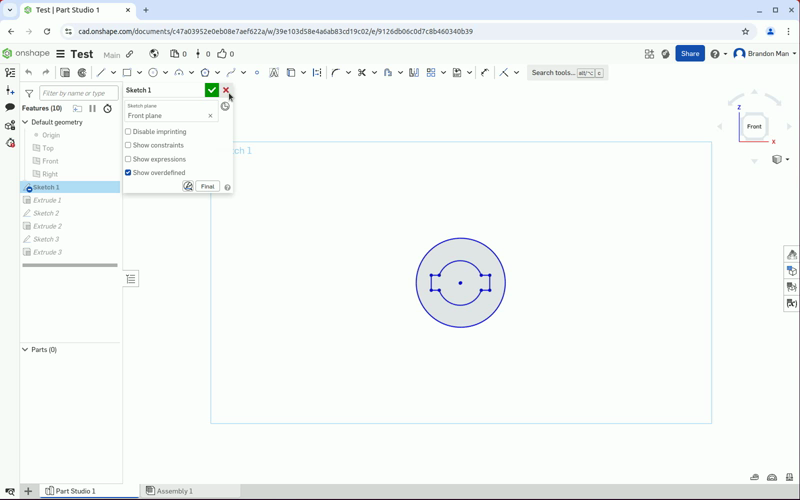
click(229, 92)
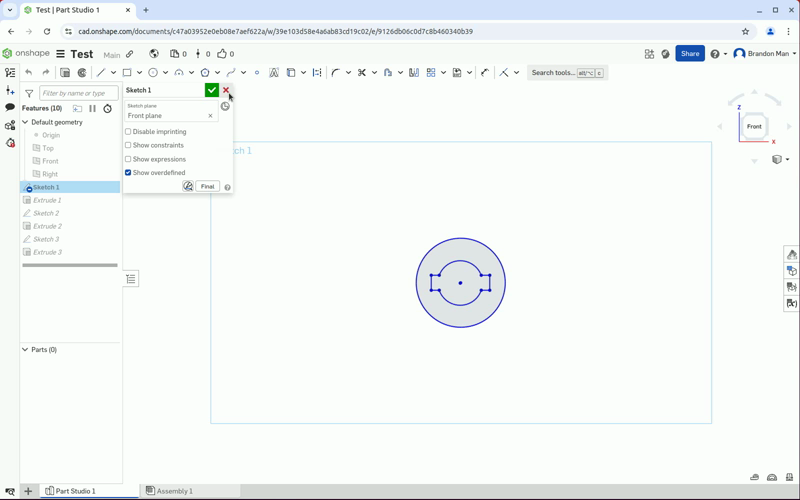
key(shift+s)
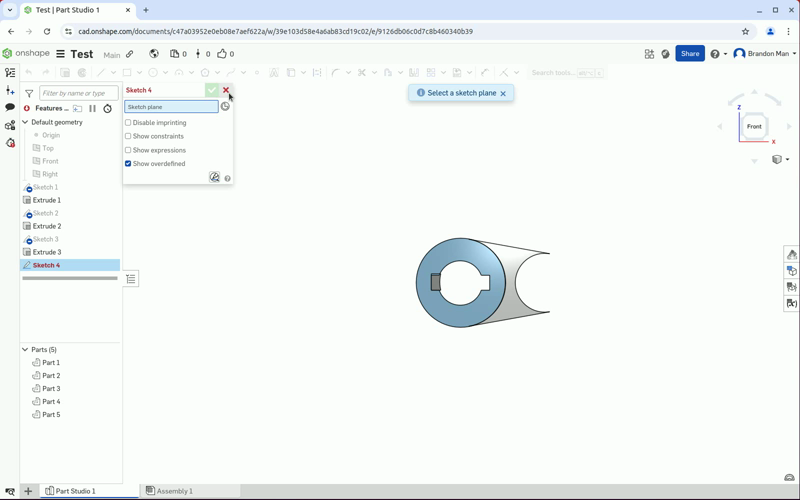
mouse_move(73, 163)
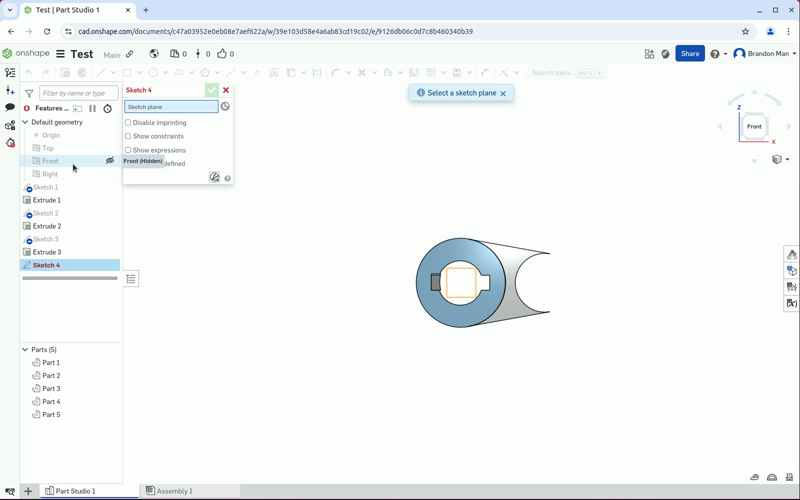
click(73, 163)
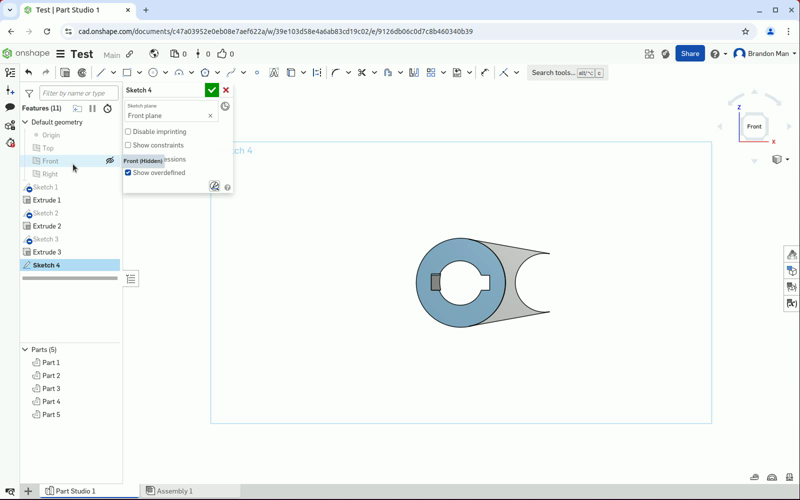
mouse_move(73, 352)
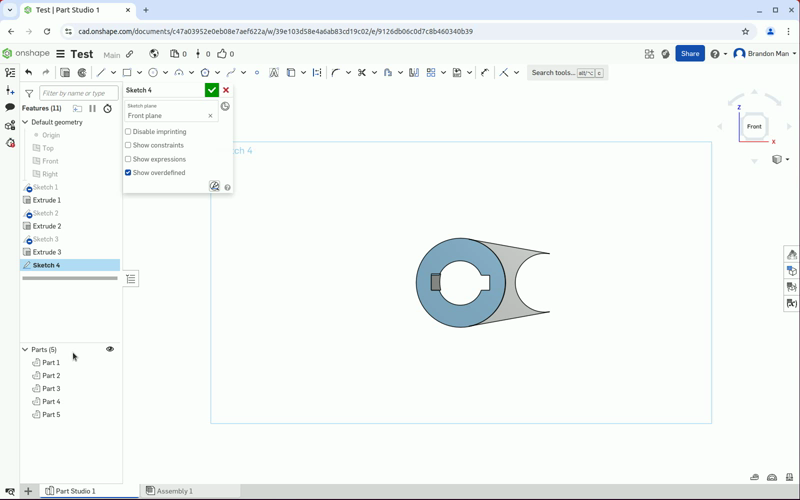
key(y)
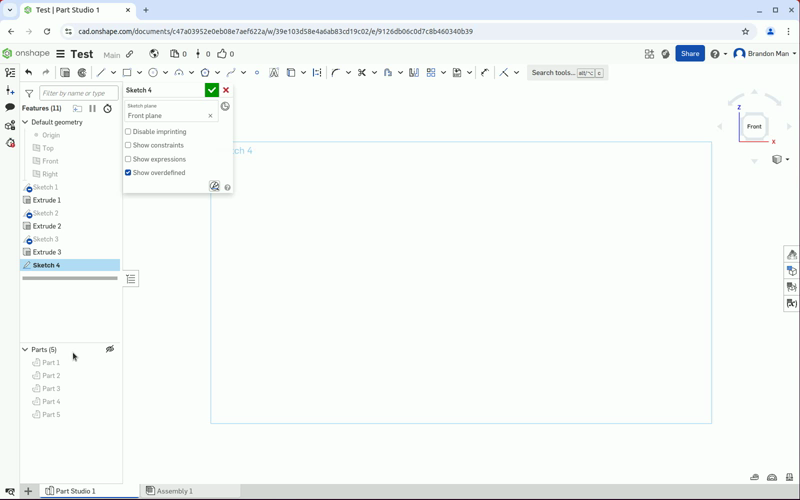
key(c)
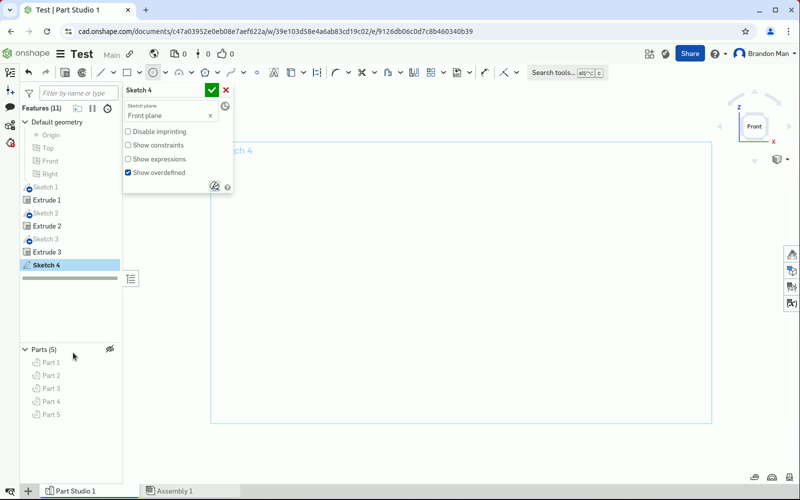
key_down(shift)
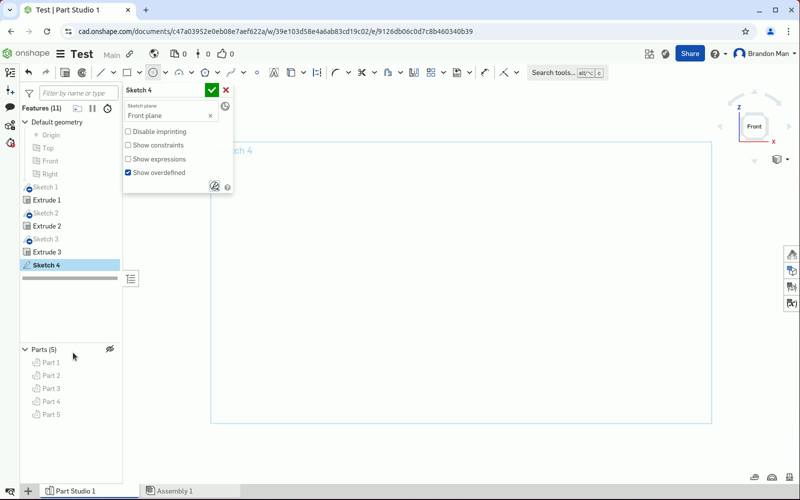
mouse_move(544, 282)
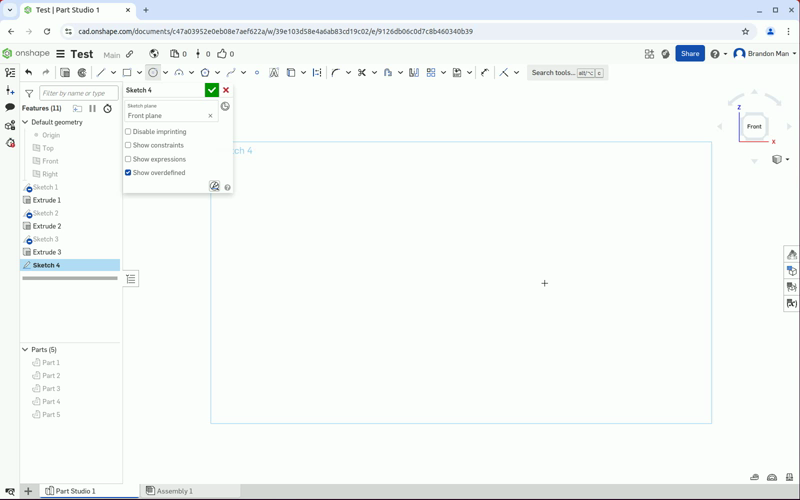
click(544, 282)
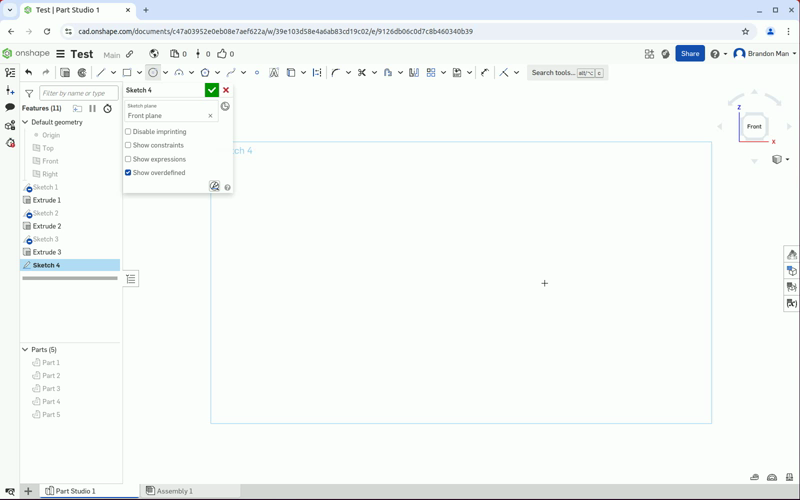
key_up(shift)
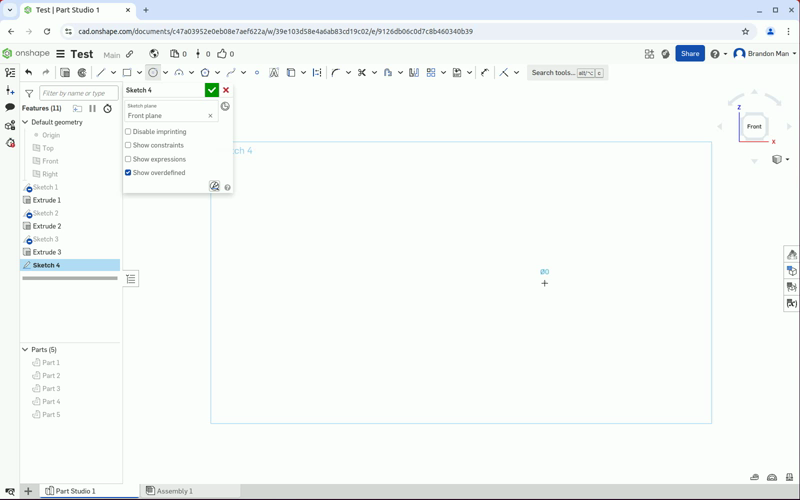
mouse_move(573, 282)
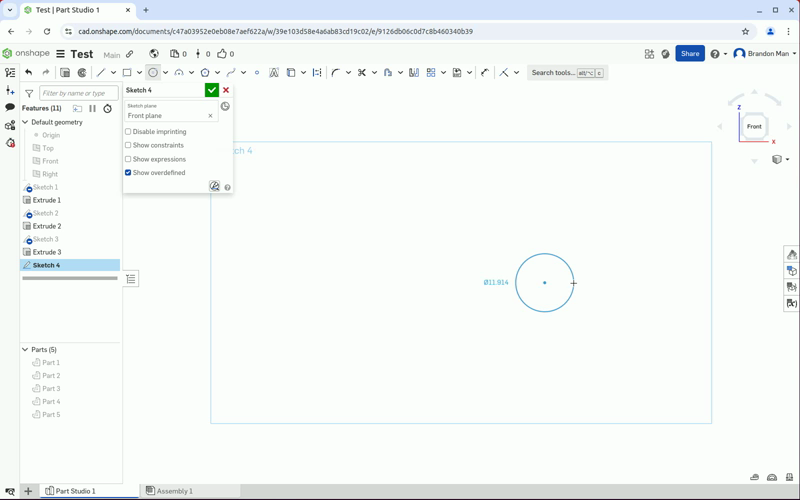
click(573, 282)
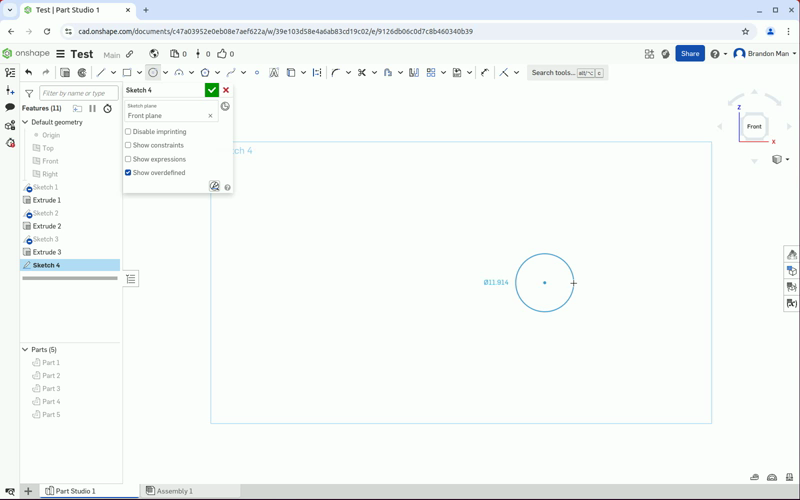
key(esc)
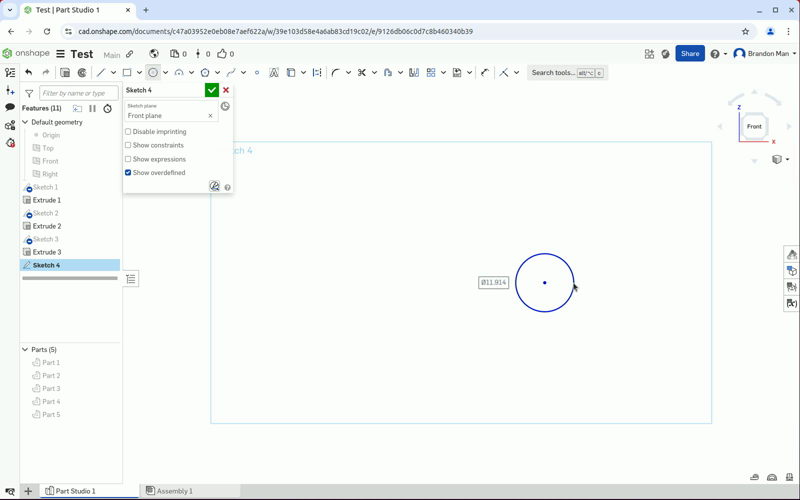
key(c)
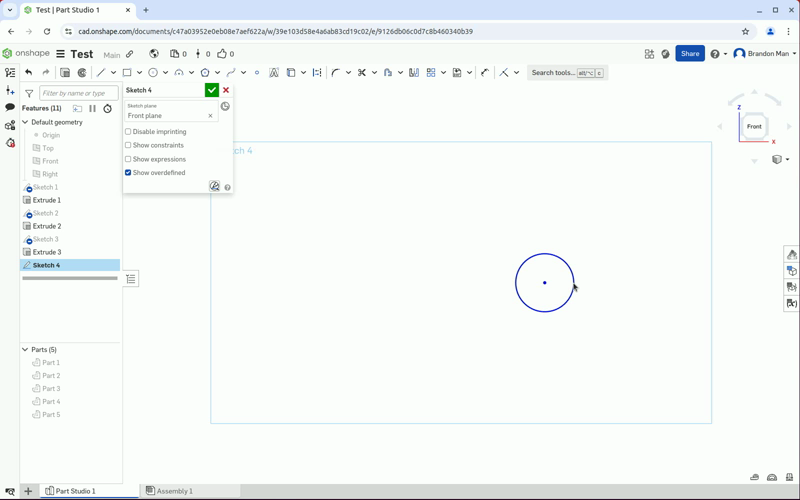
key_down(shift)
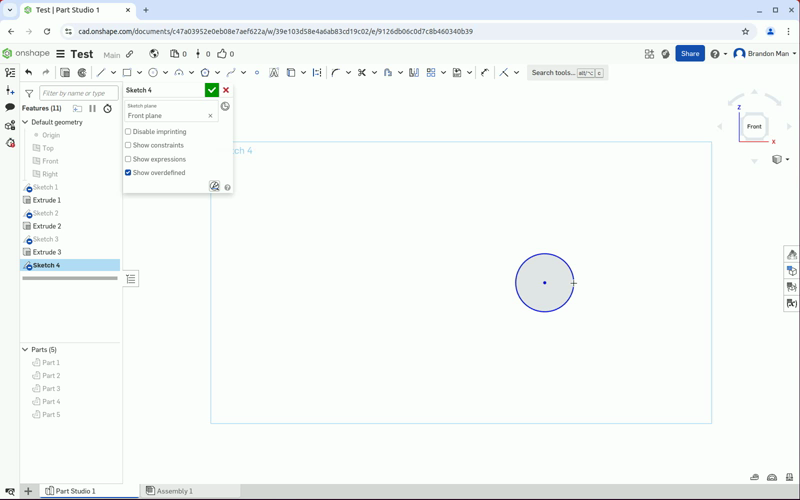
mouse_move(544, 282)
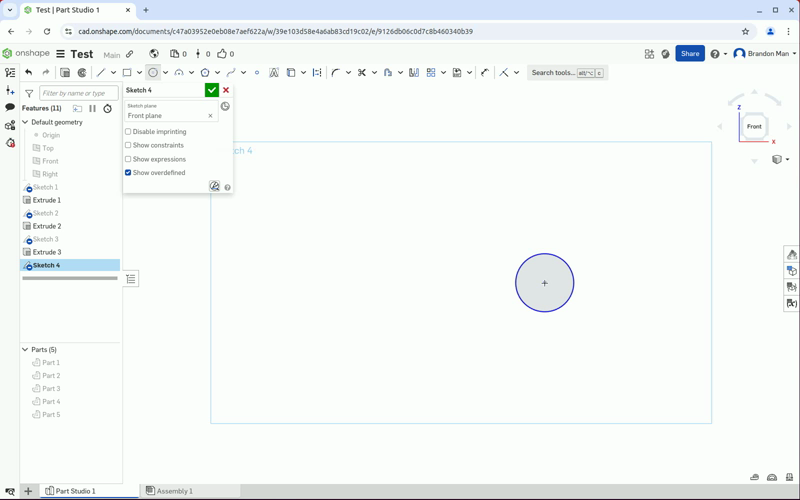
click(544, 282)
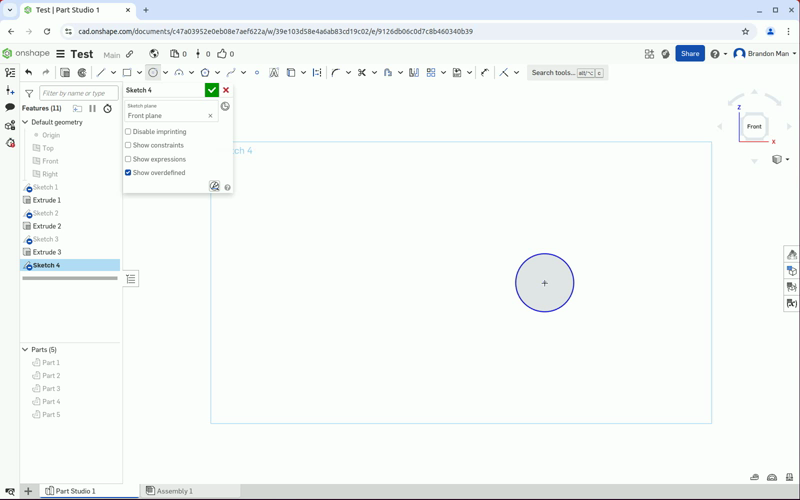
key_up(shift)
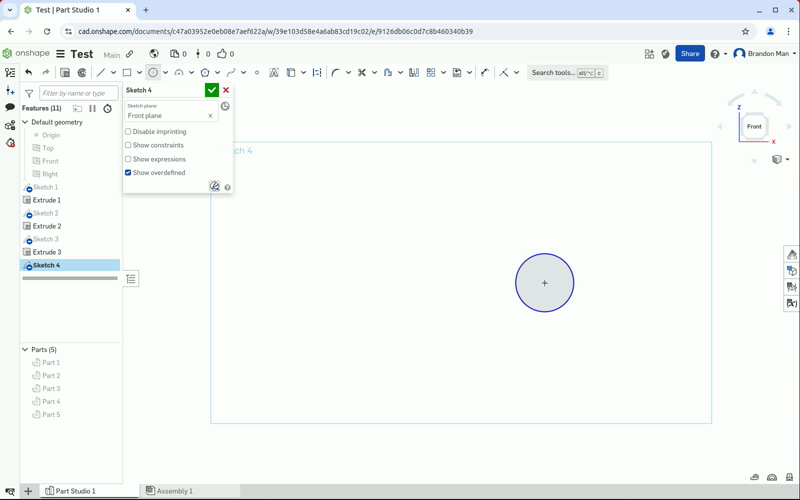
mouse_move(567, 282)
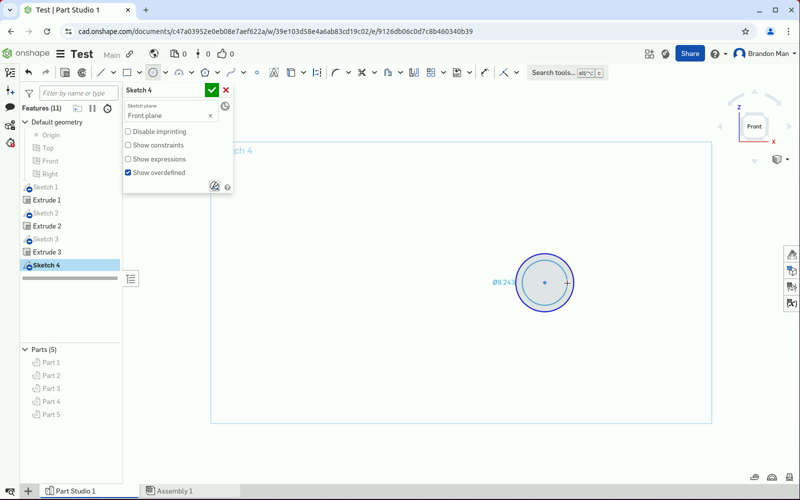
click(567, 282)
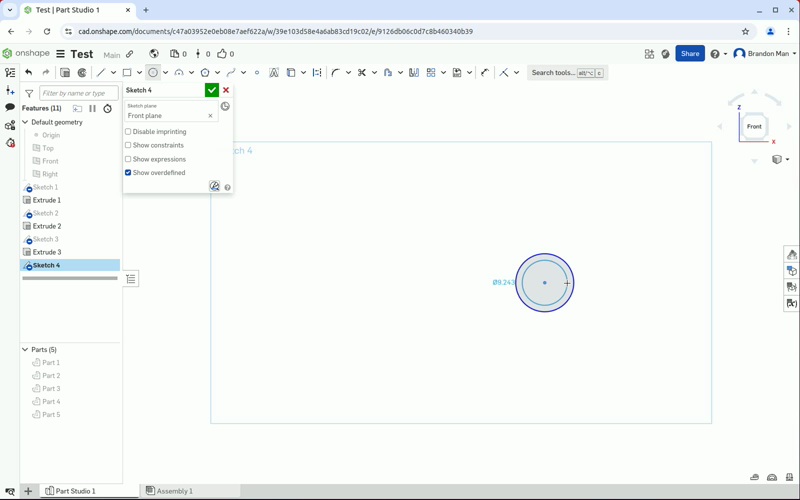
key(esc)
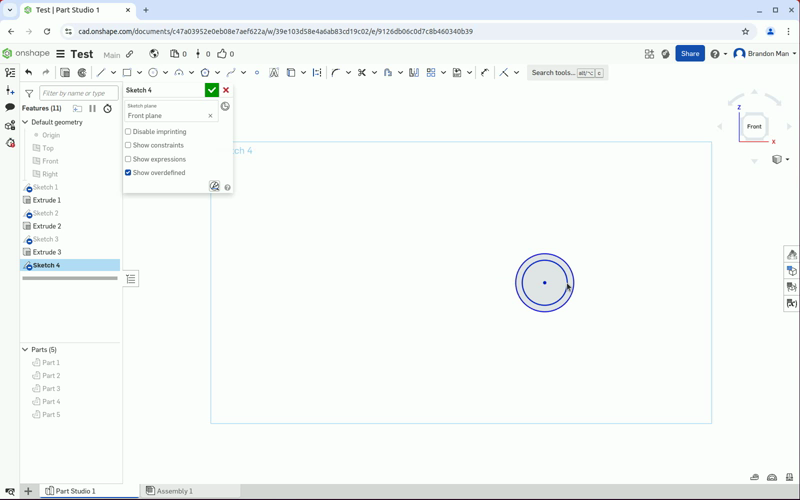
mouse_move(528, 300)
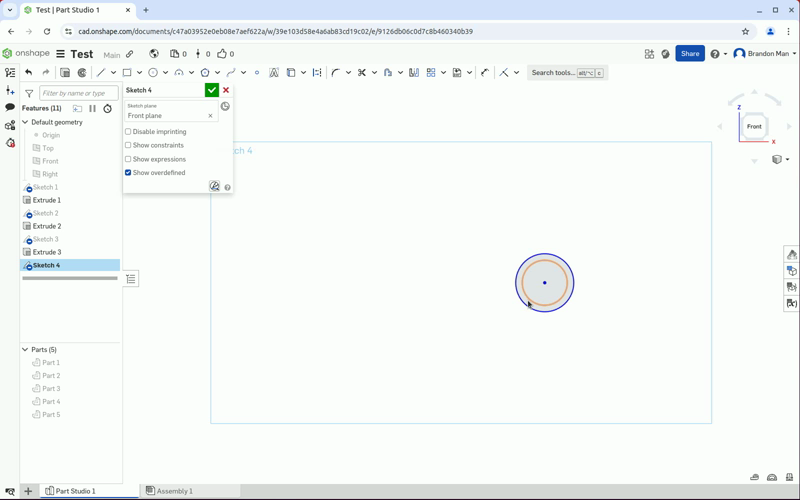
scroll(6)
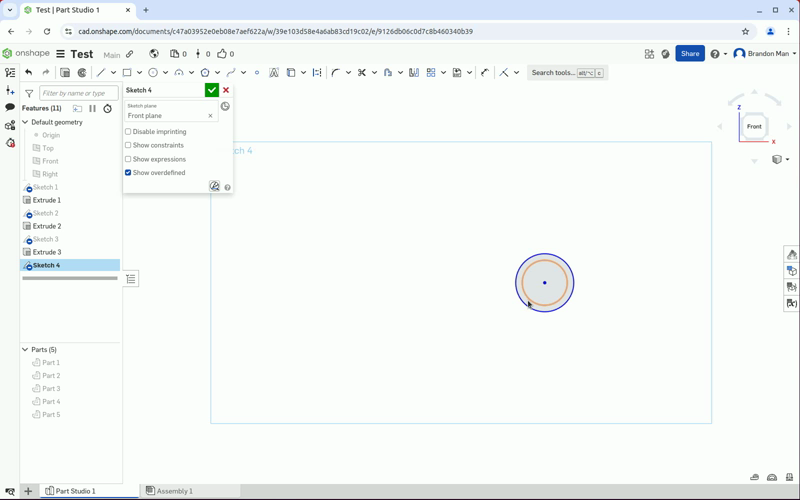
scroll(6)
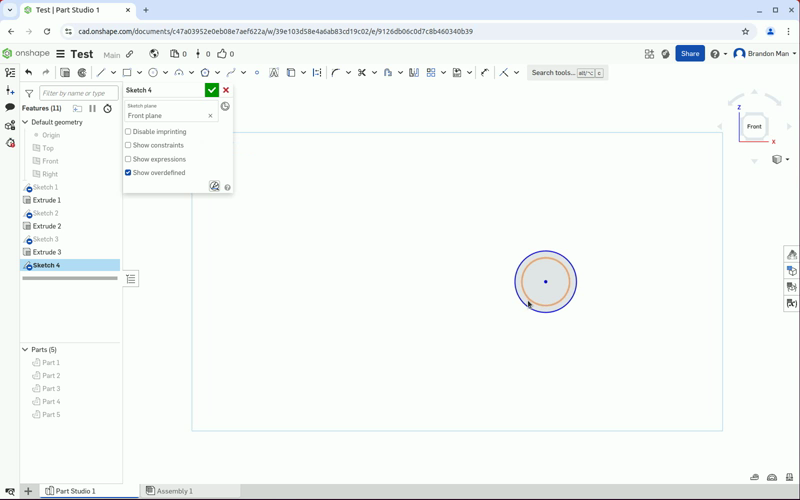
scroll(6)
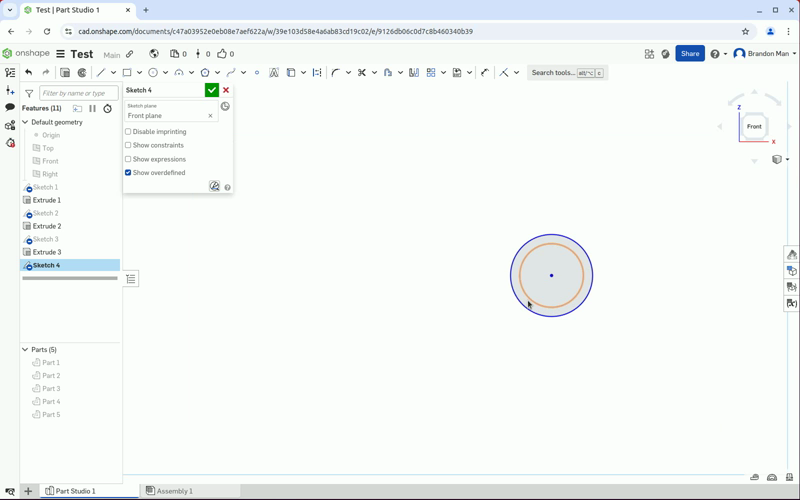
scroll(6)
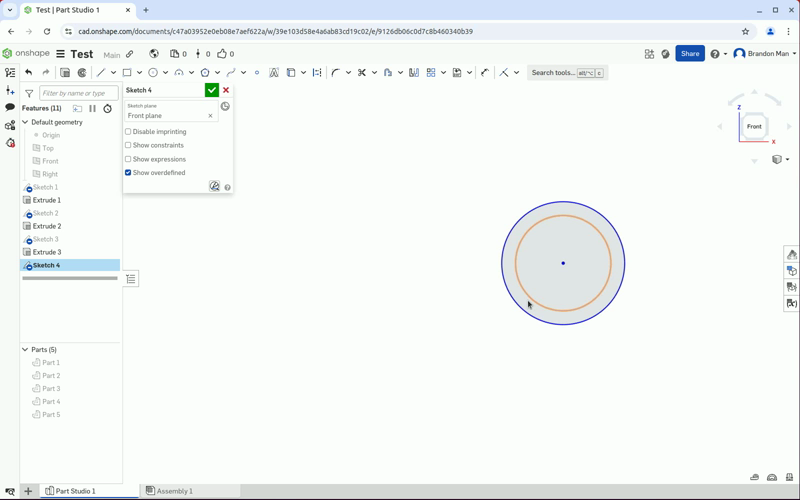
scroll(6)
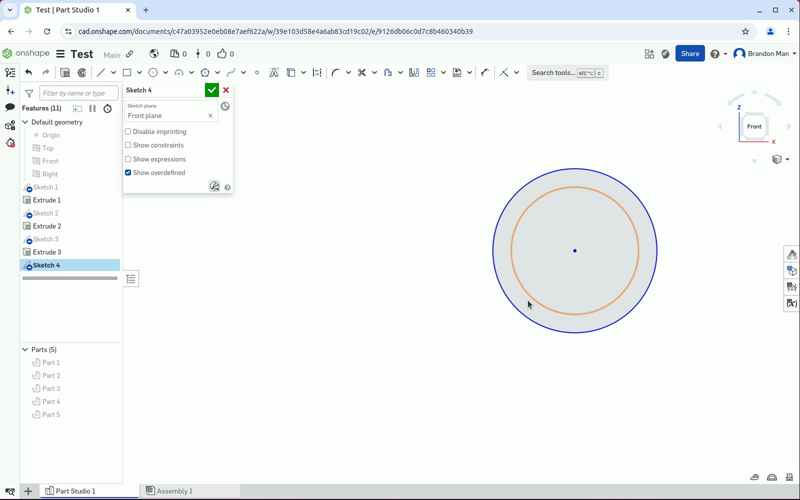
scroll(6)
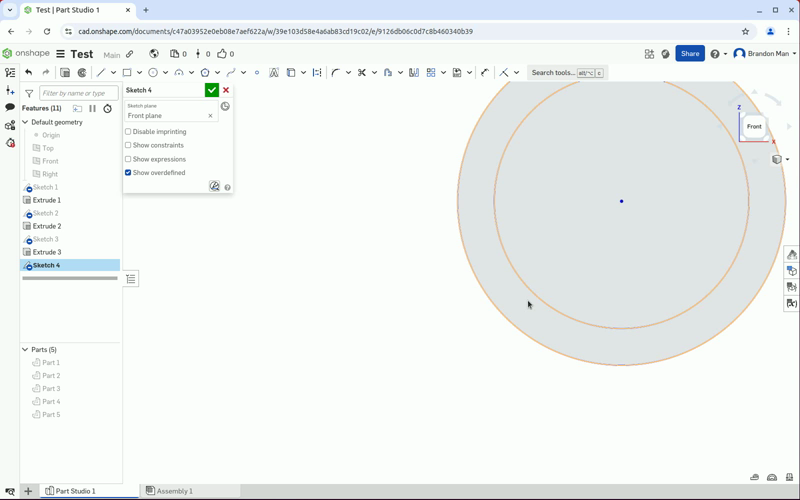
scroll(6)
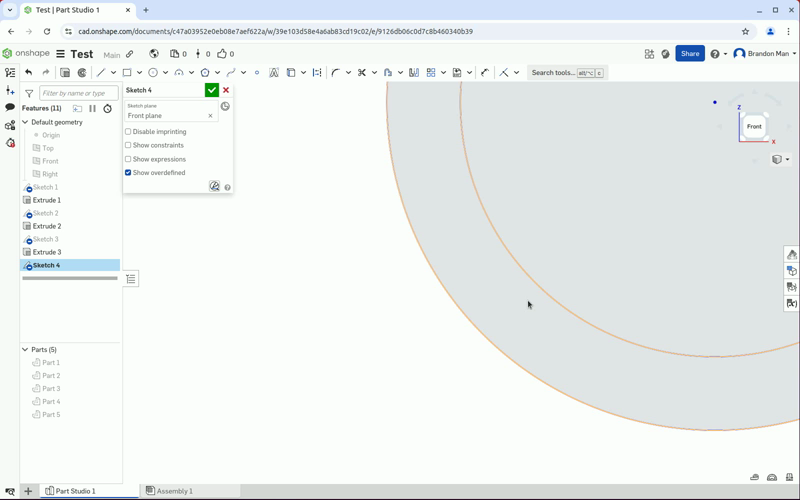
click(528, 300)
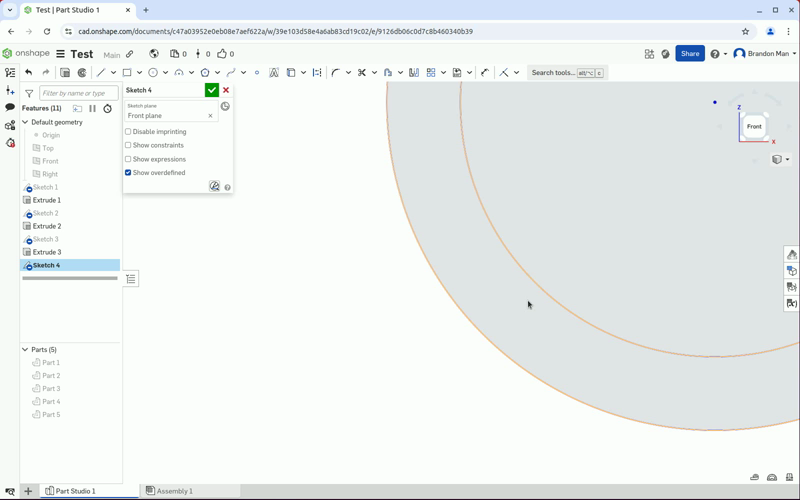
scroll(-6)
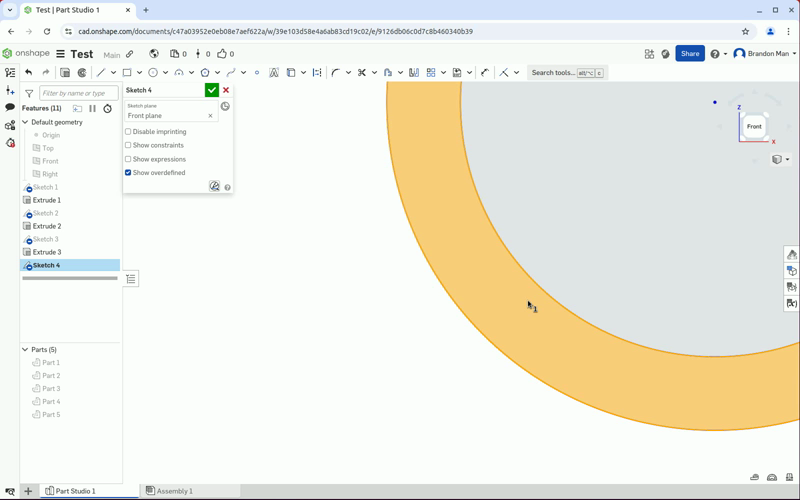
scroll(-6)
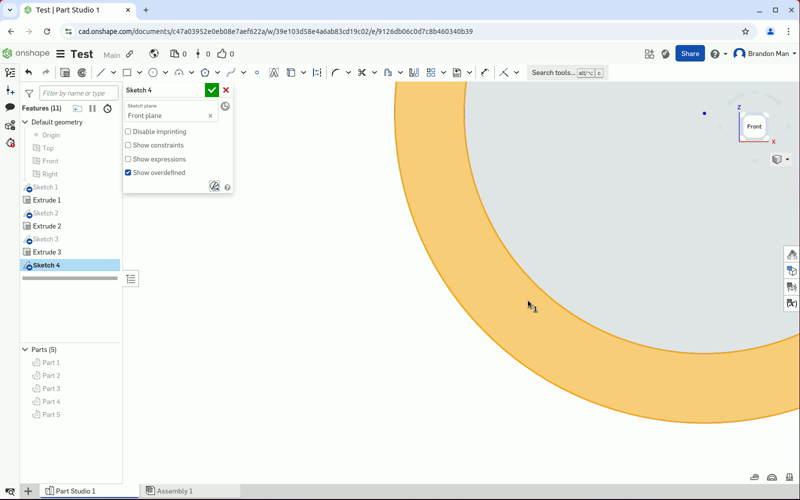
scroll(-6)
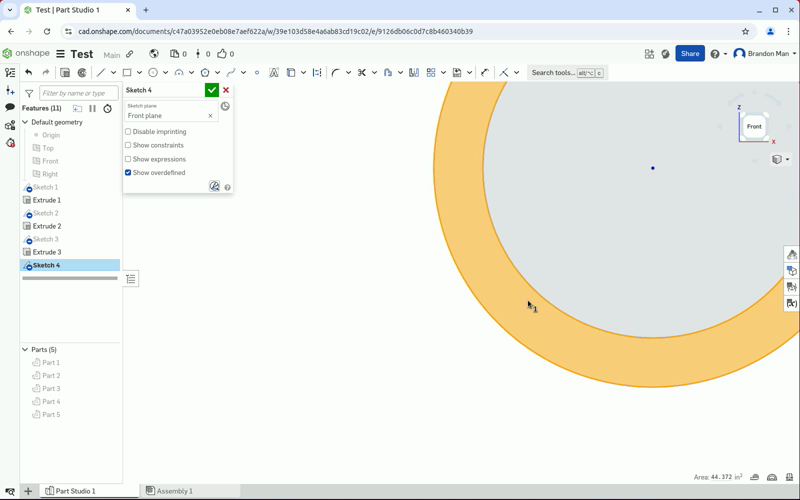
scroll(-6)
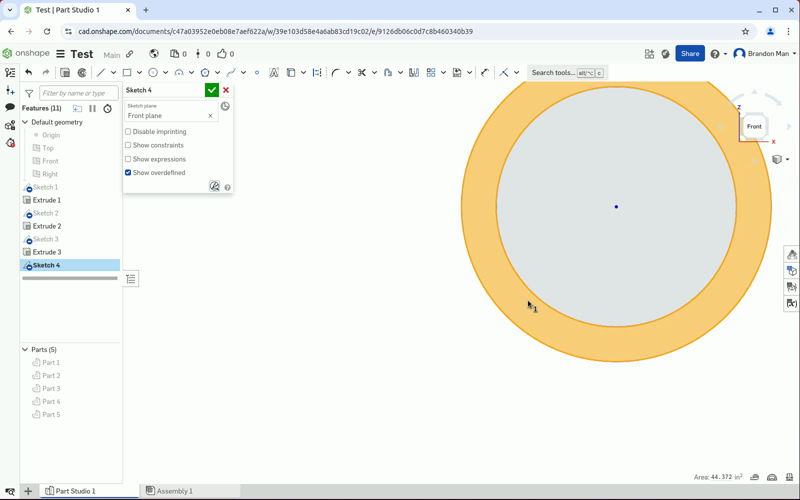
scroll(-6)
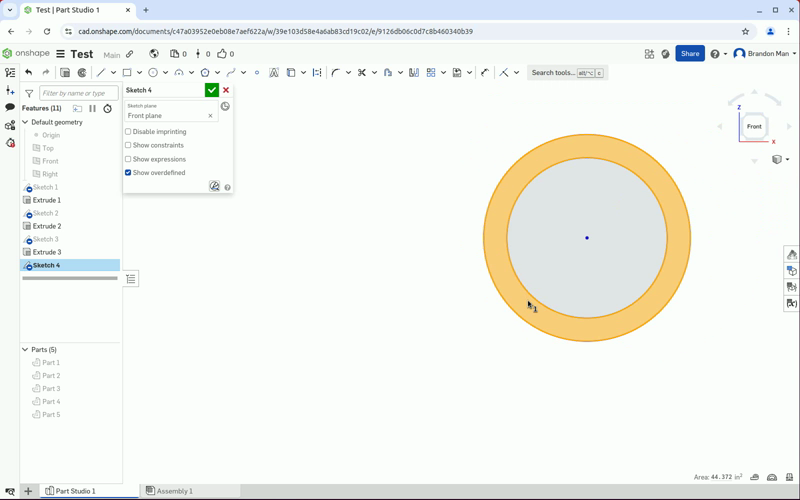
scroll(-6)
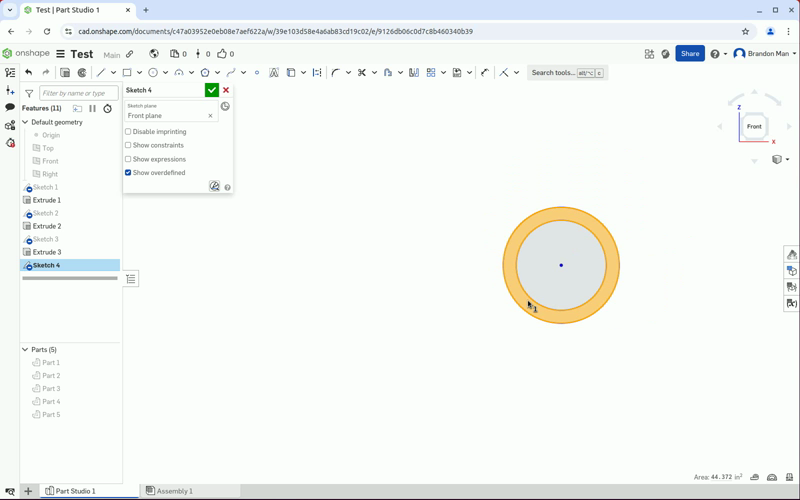
scroll(-6)
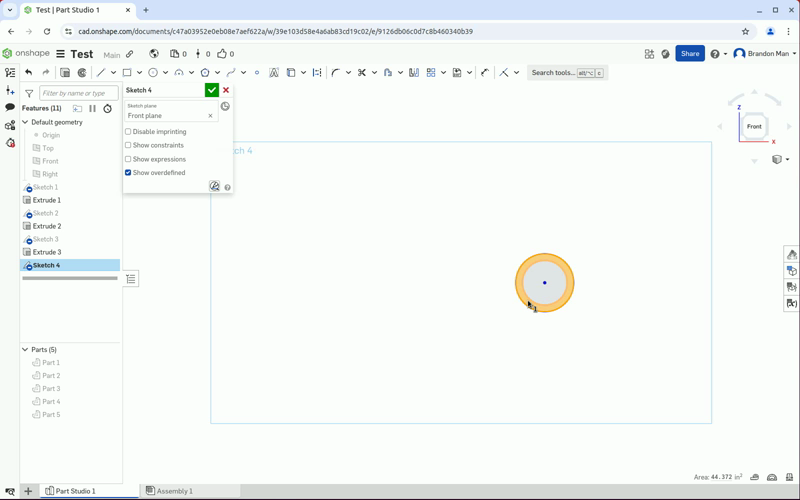
mouse_move(73, 352)
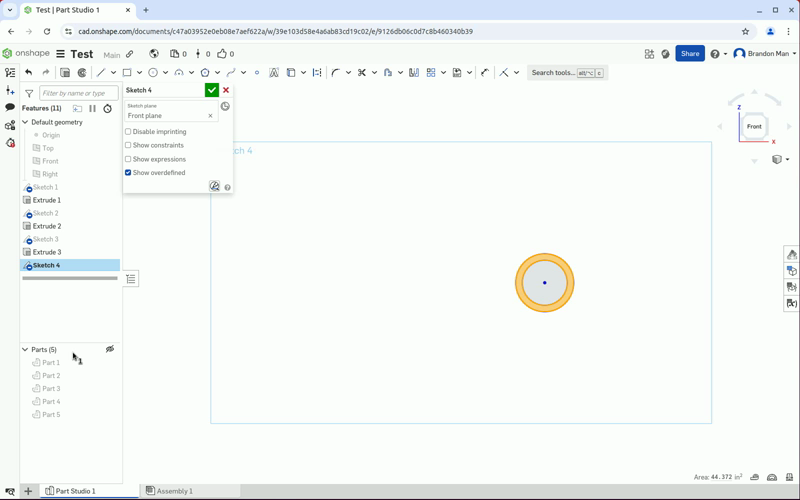
key(shift+y)
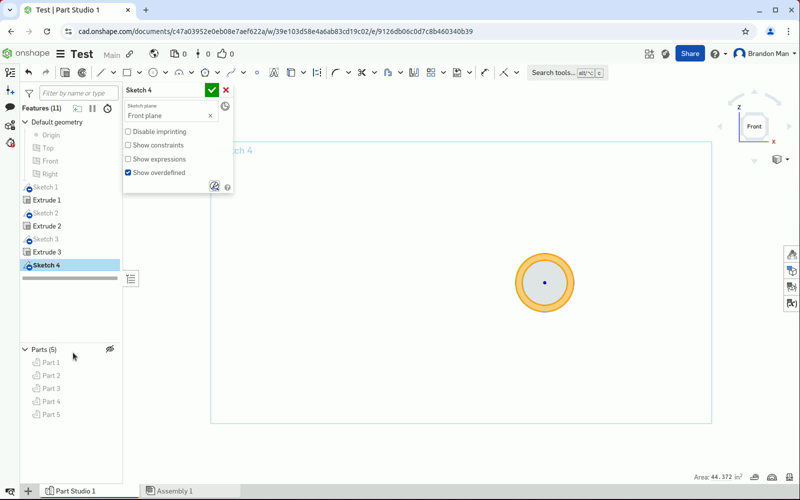
key(shift+e)
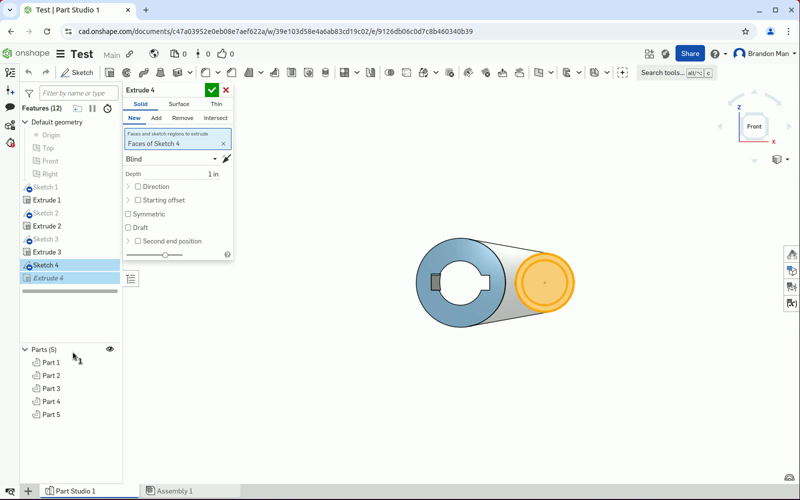
mouse_move(143, 106)
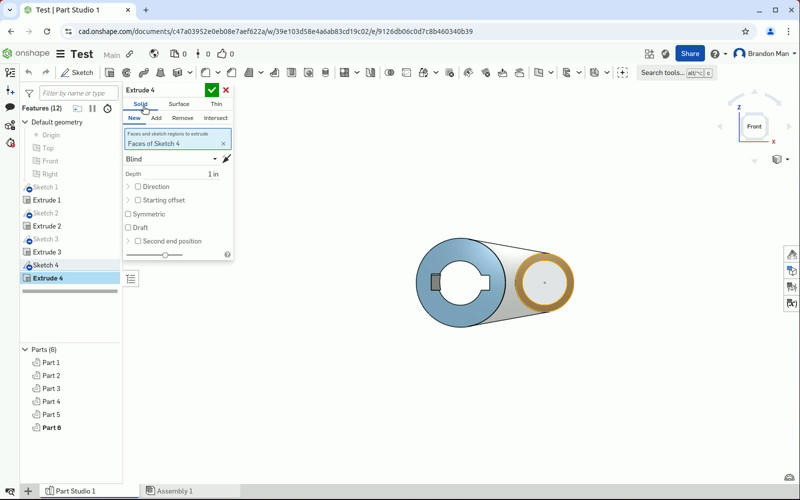
click(143, 106)
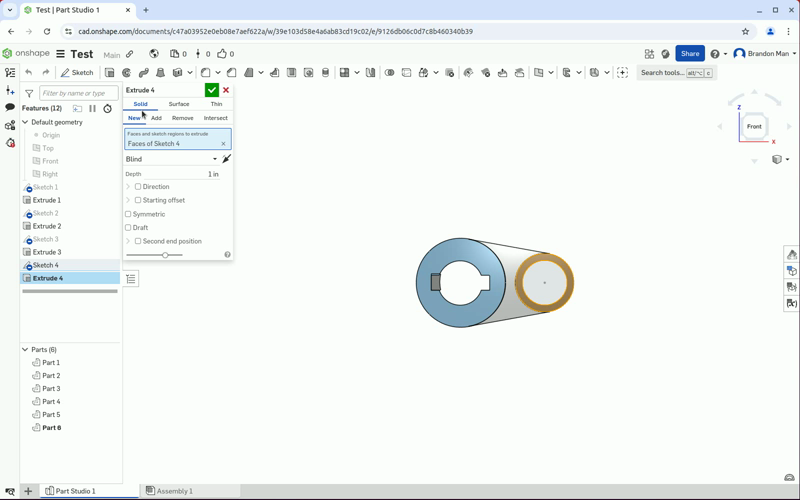
mouse_move(137, 120)
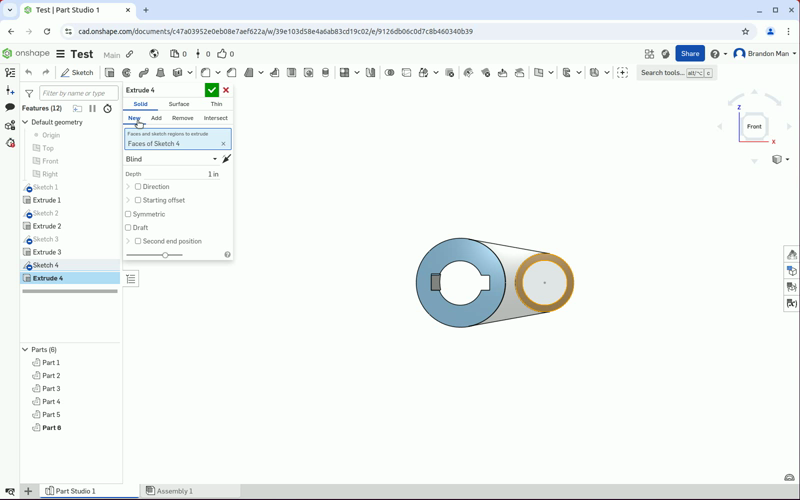
click(137, 120)
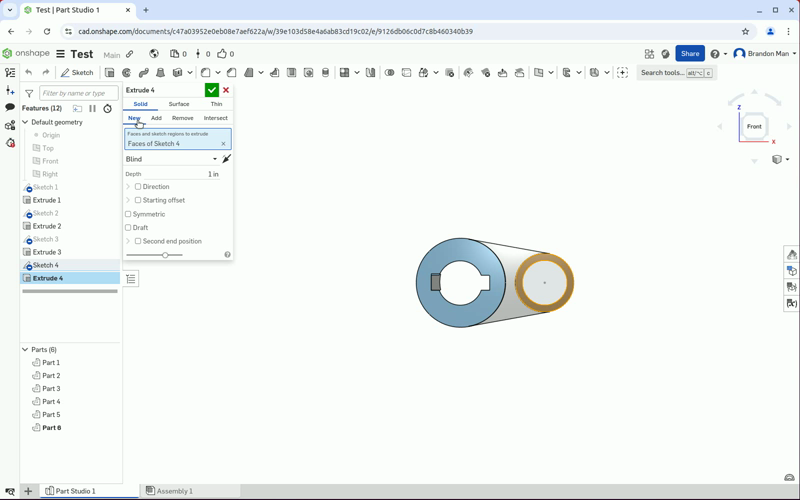
key(tab, 4)
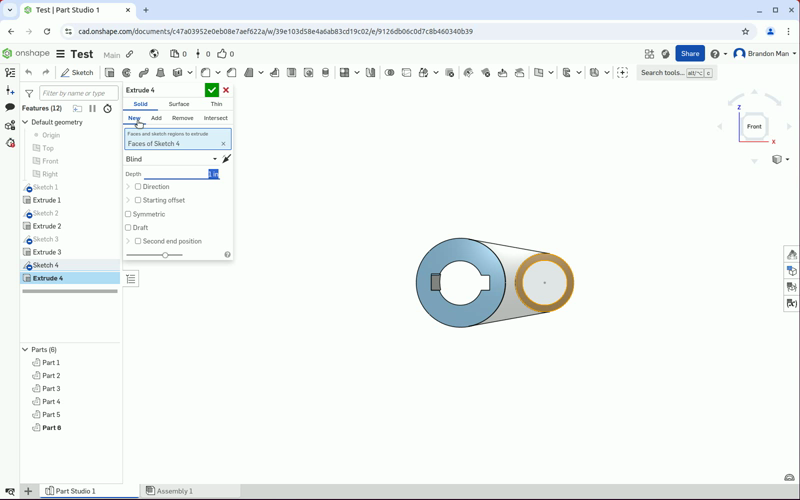
text(7.943)
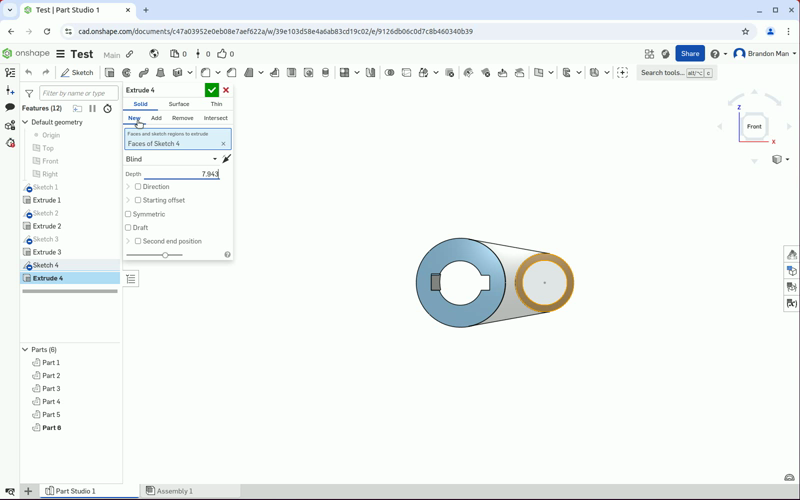
key(enter)
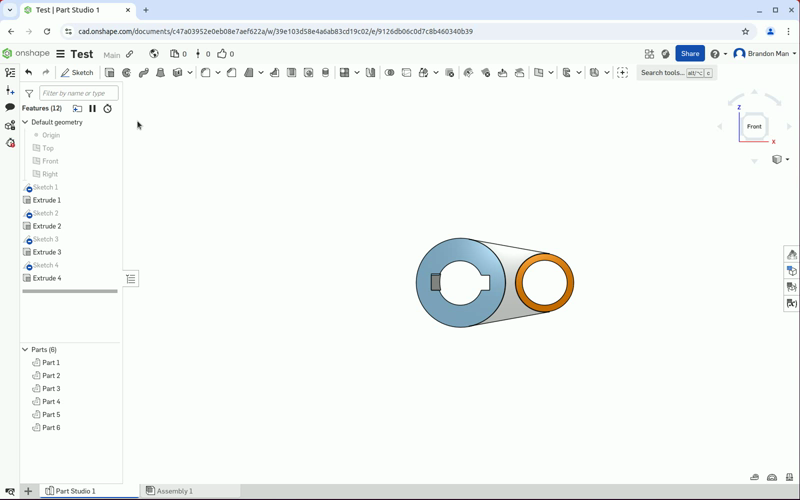
key(shift+h)
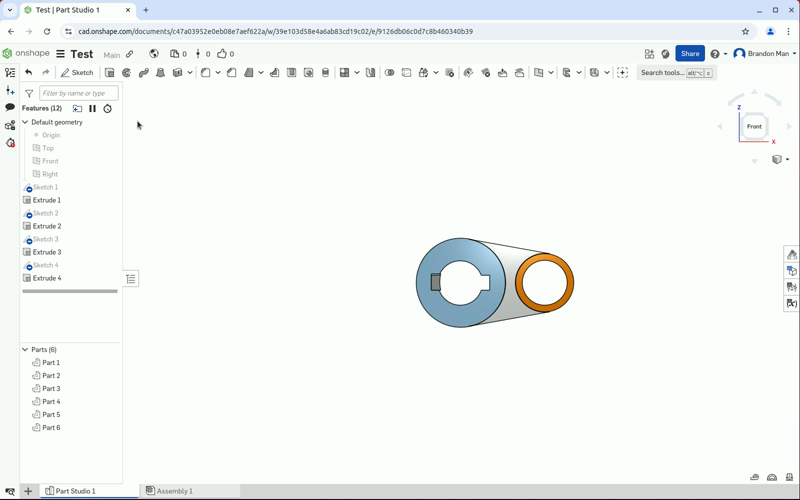
key(shift+h)
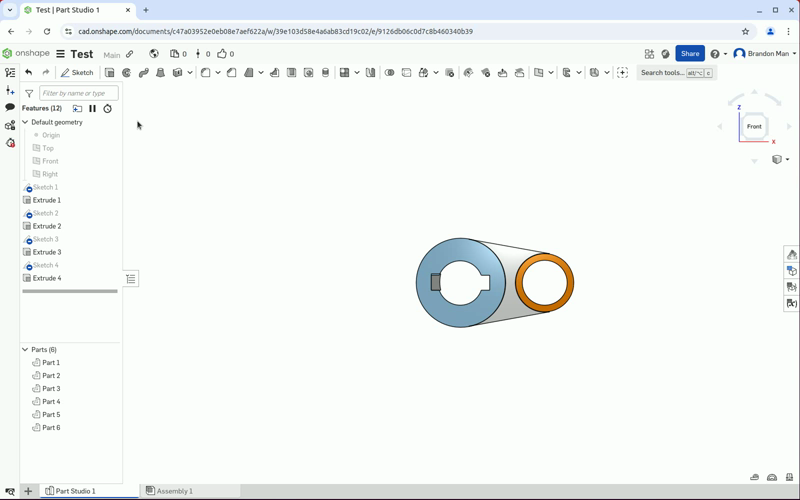
mouse_move(73, 189)
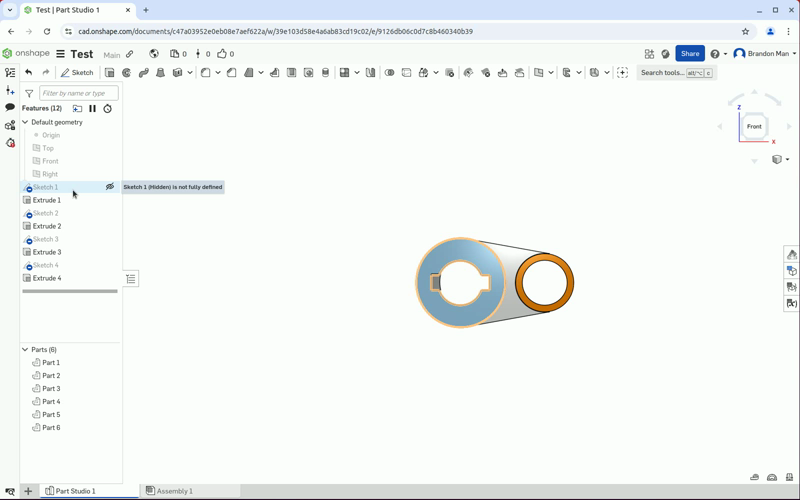
click(73, 189)
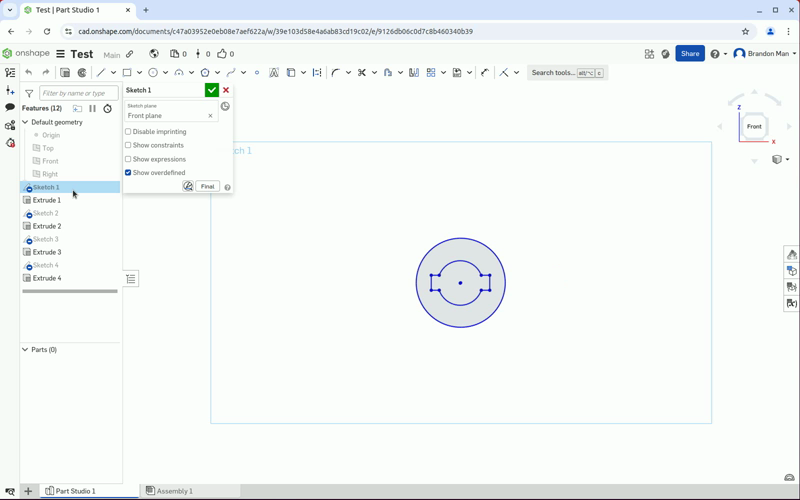
mouse_move(229, 92)
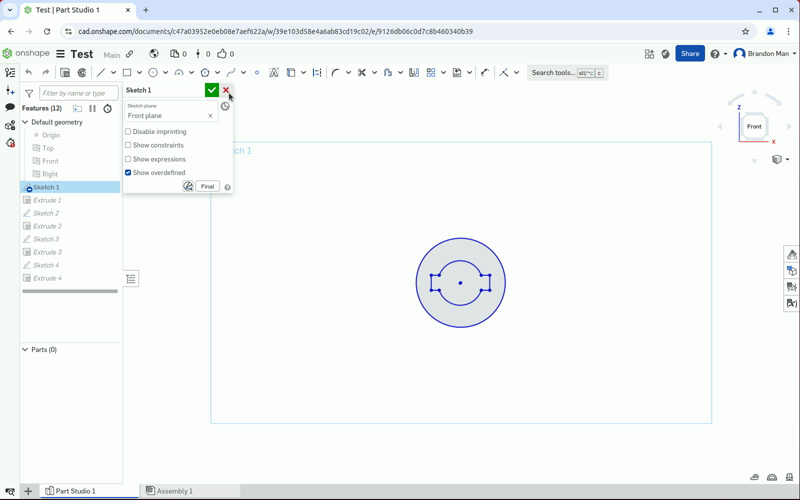
click(229, 92)
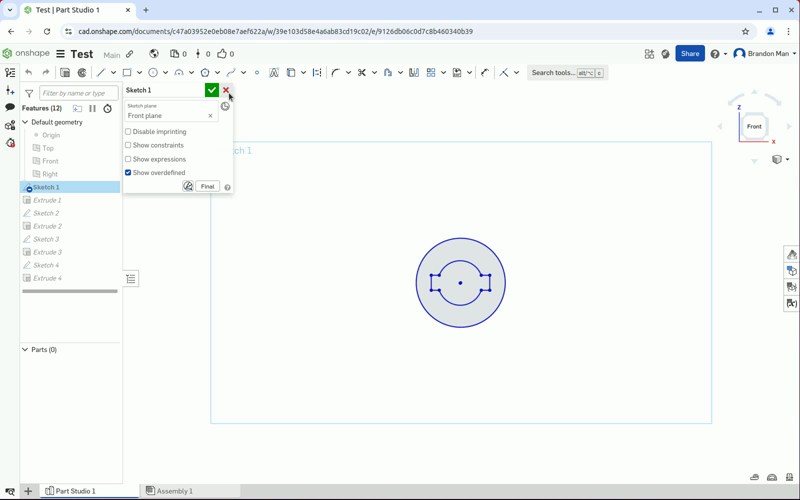
key(shift+s)
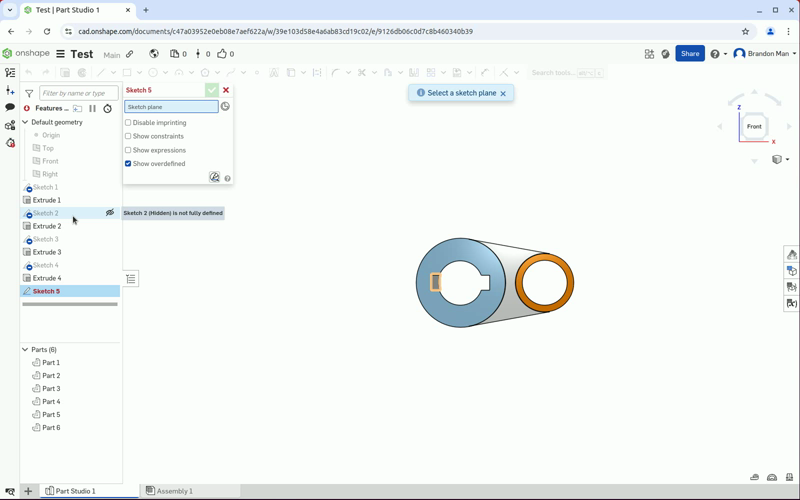
scroll(3)
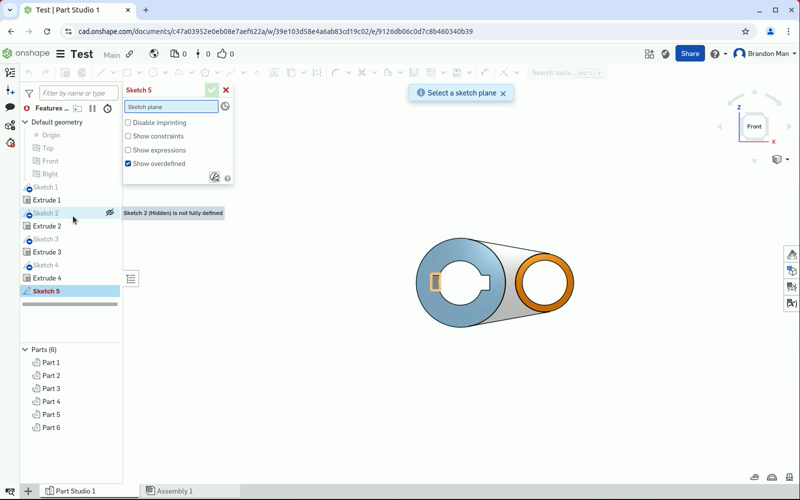
mouse_move(73, 163)
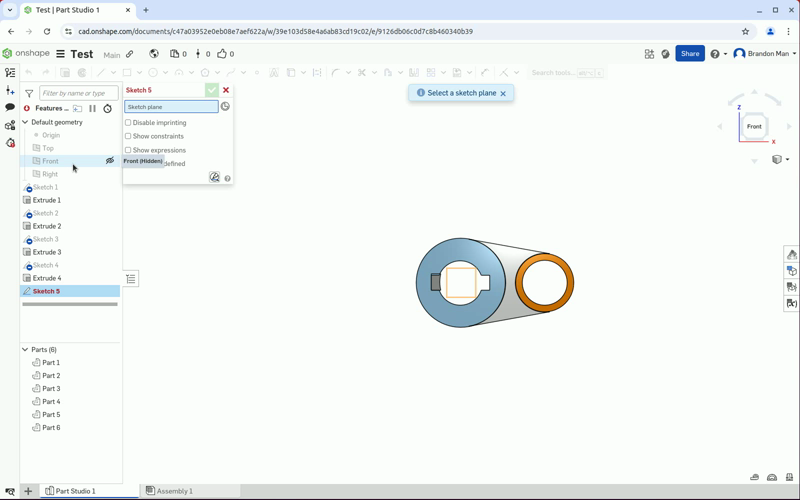
click(73, 163)
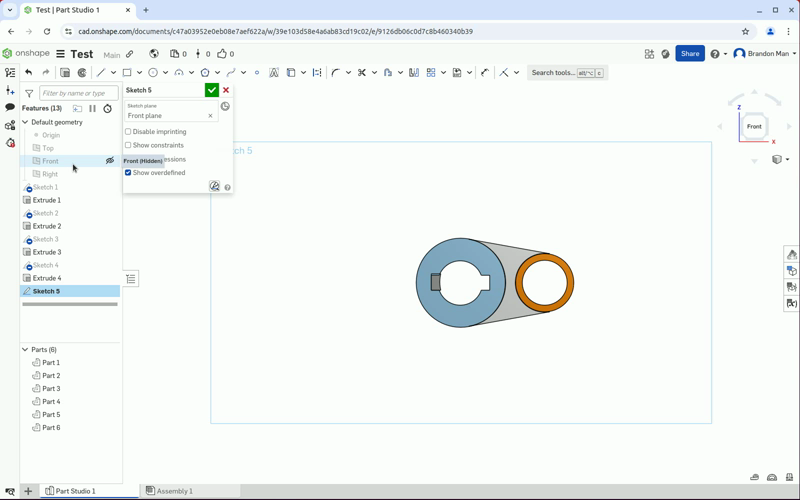
mouse_move(73, 352)
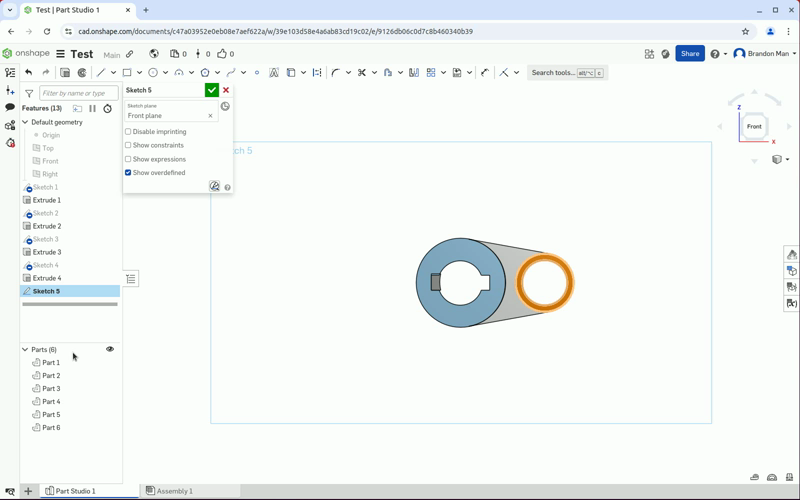
key(y)
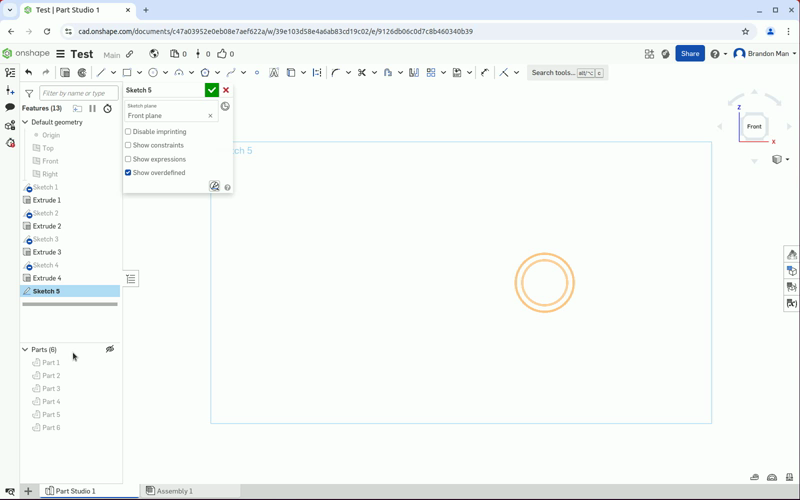
key(c)
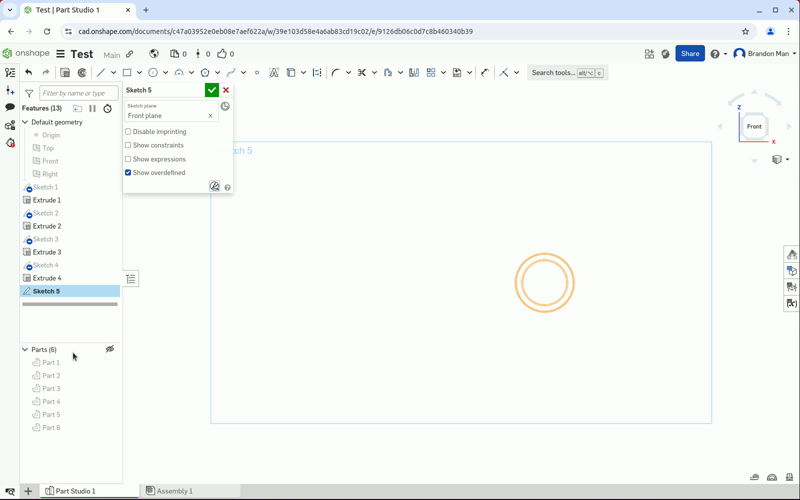
key_down(shift)
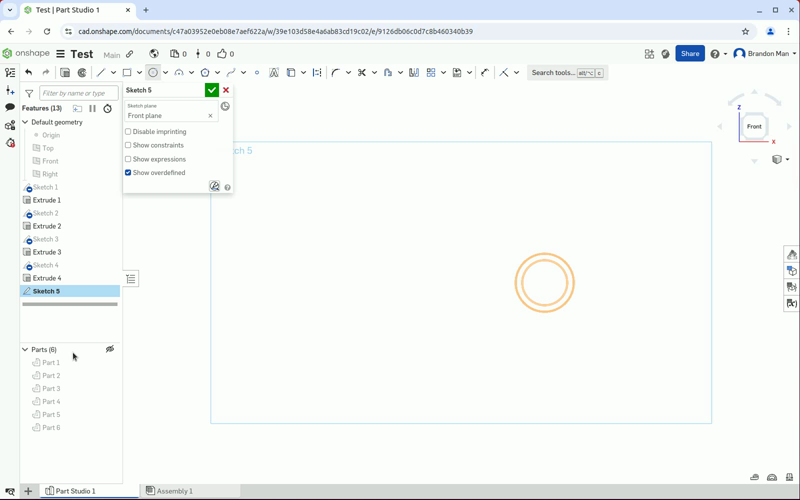
mouse_move(460, 282)
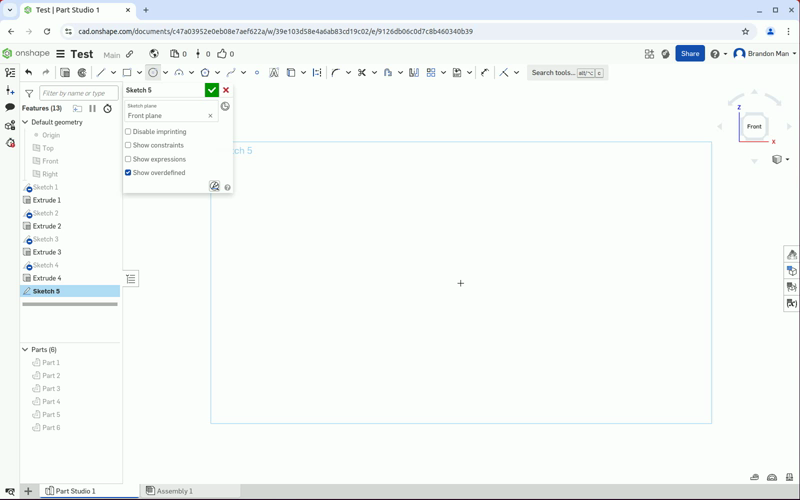
click(460, 282)
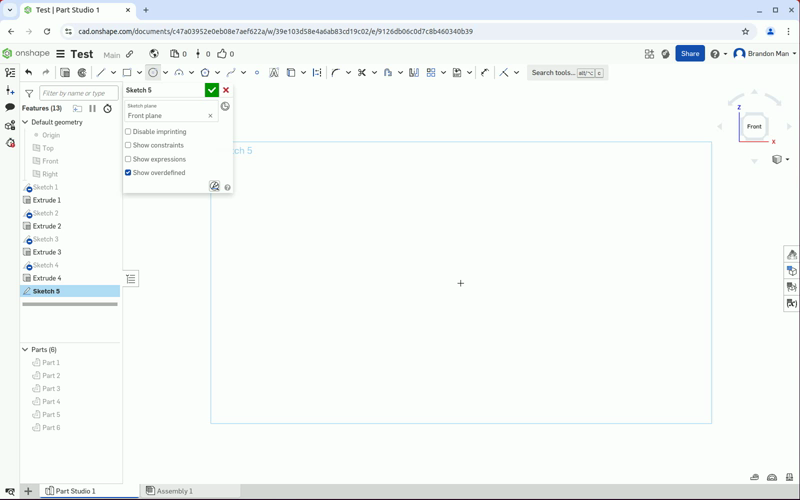
key_up(shift)
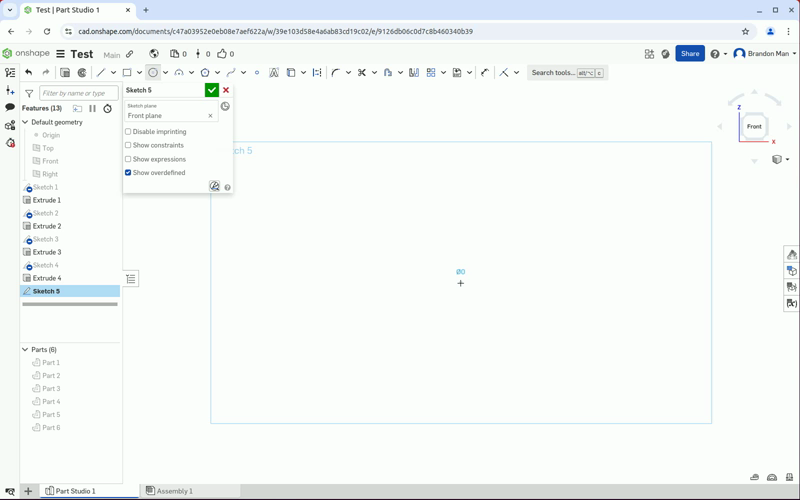
mouse_move(505, 282)
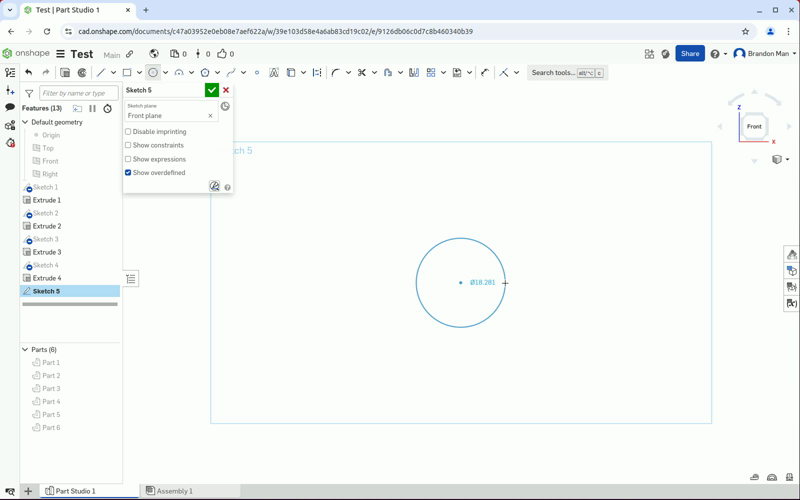
click(505, 282)
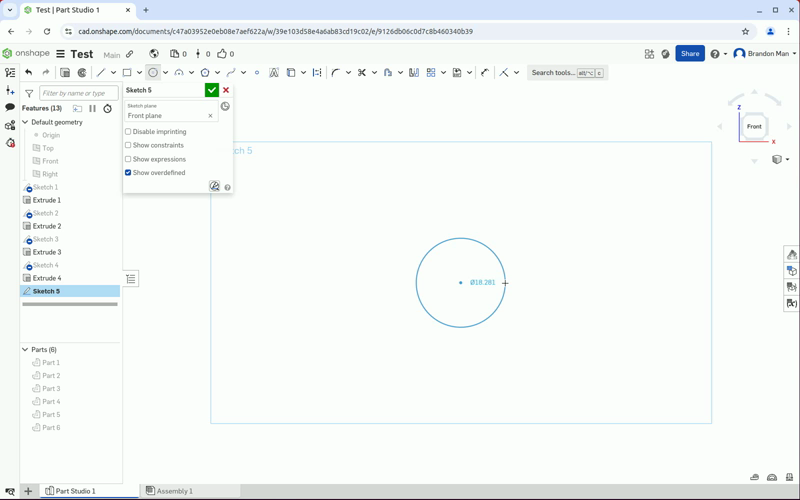
key(esc)
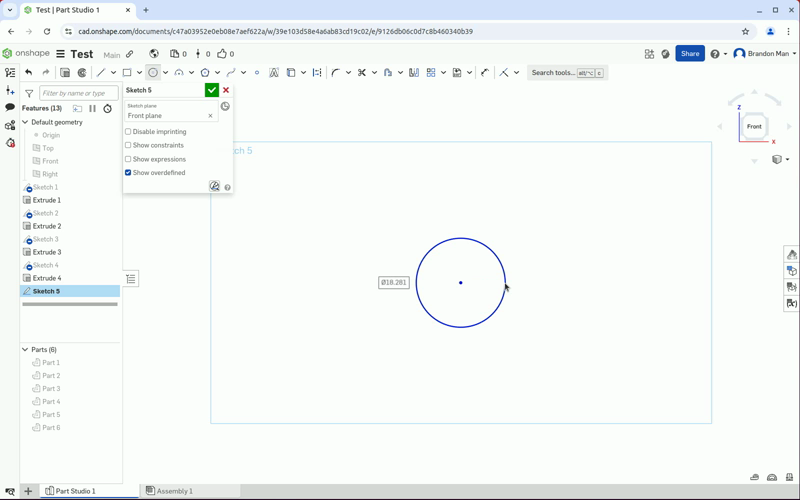
key(l)
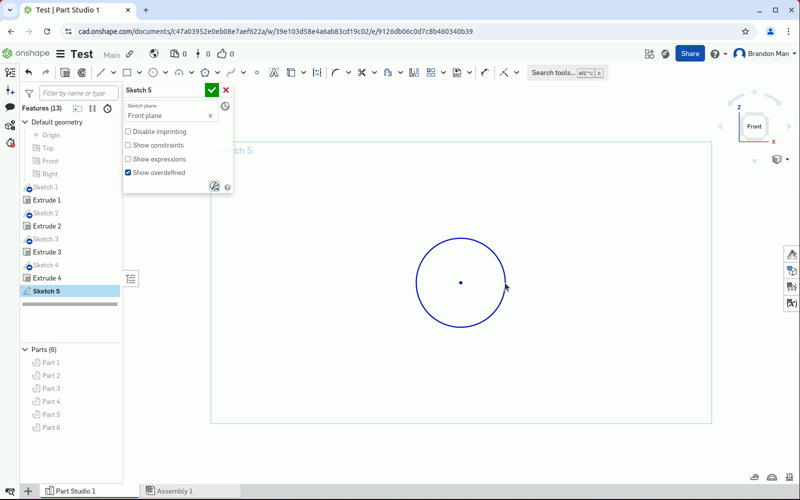
key_down(shift)
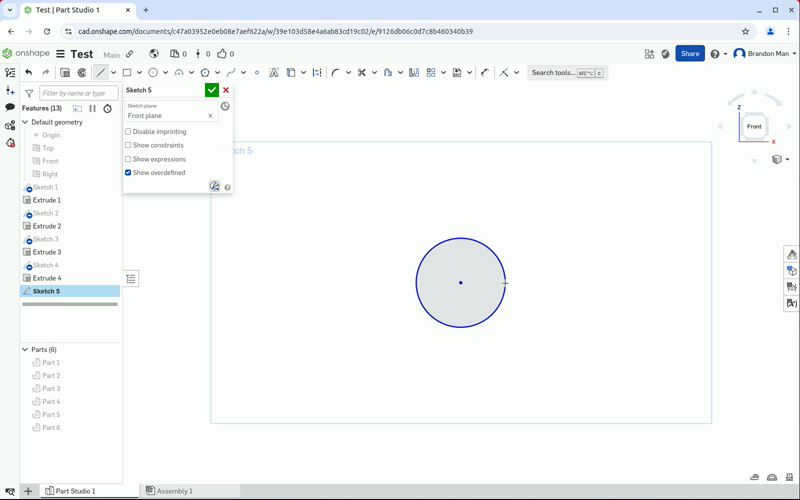
mouse_move(431, 290)
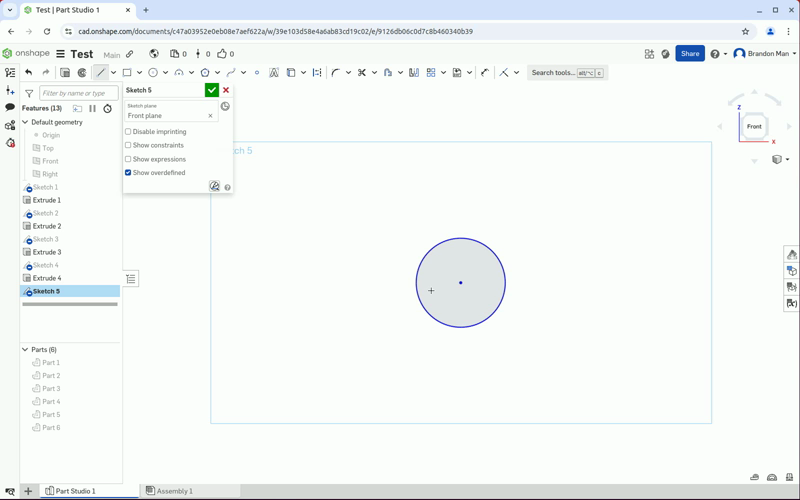
click(431, 290)
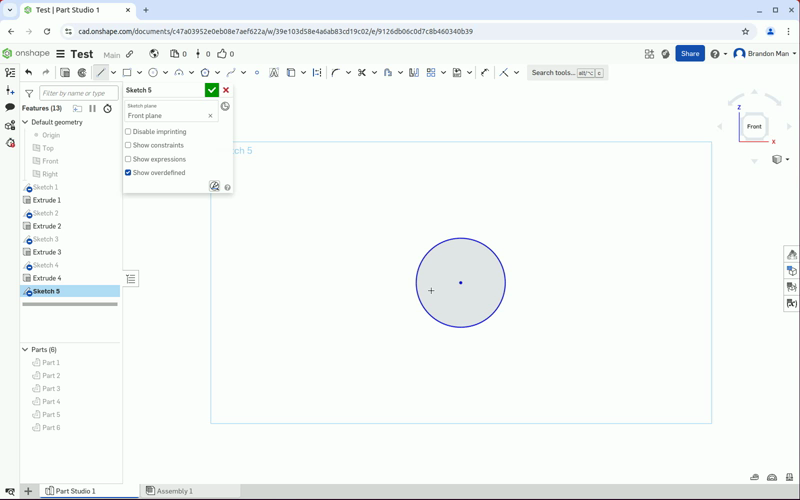
key_up(shift)
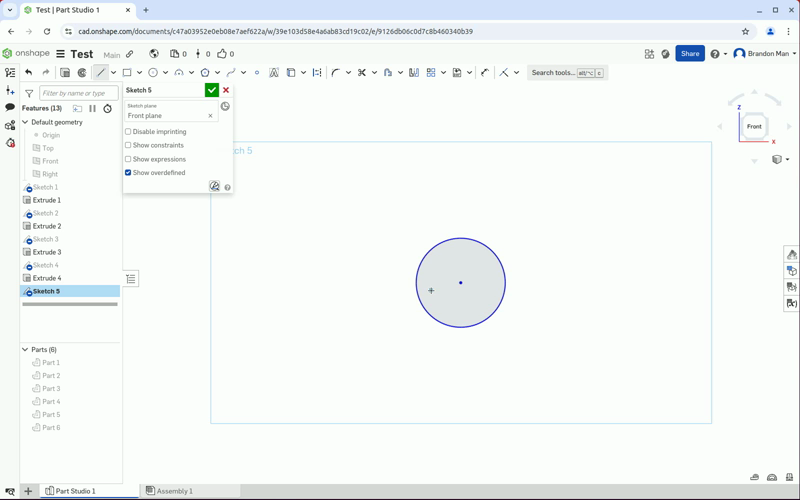
key_down(shift)
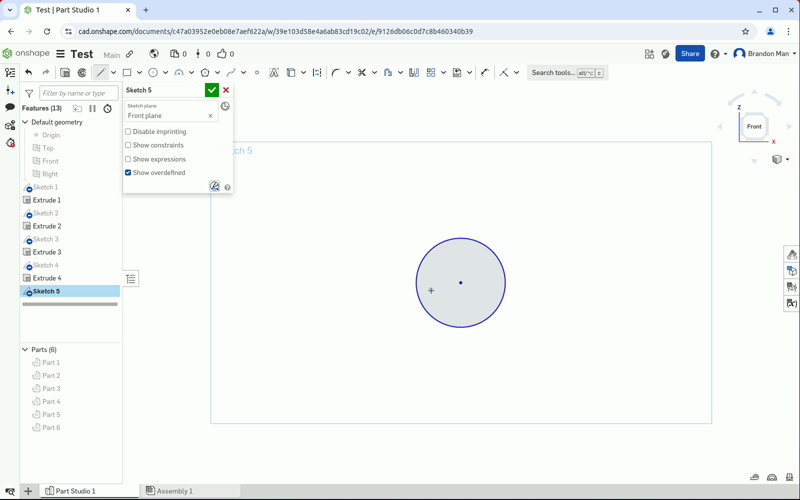
mouse_move(461, 290)
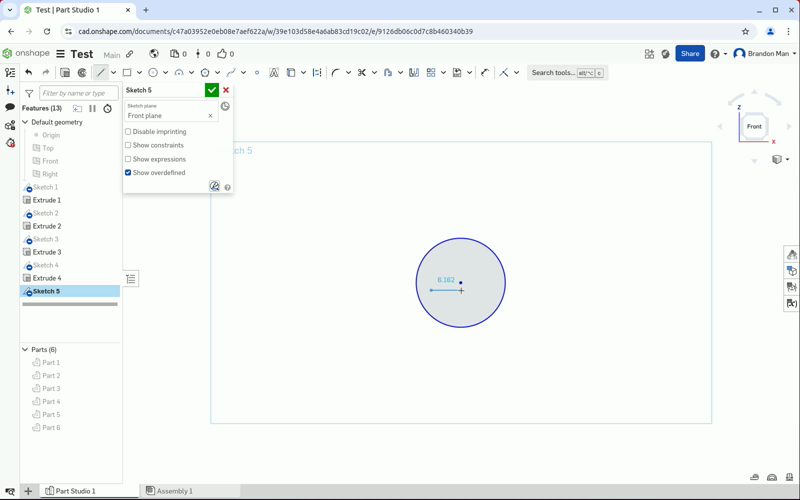
mouse_move(439, 290)
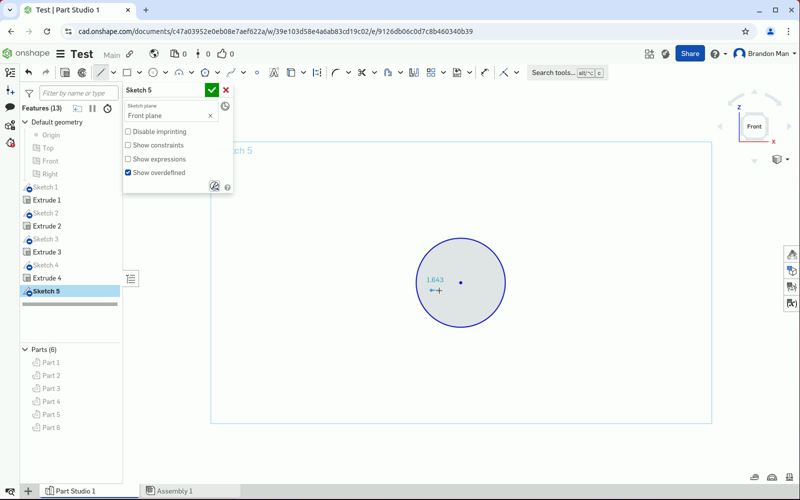
click(439, 290)
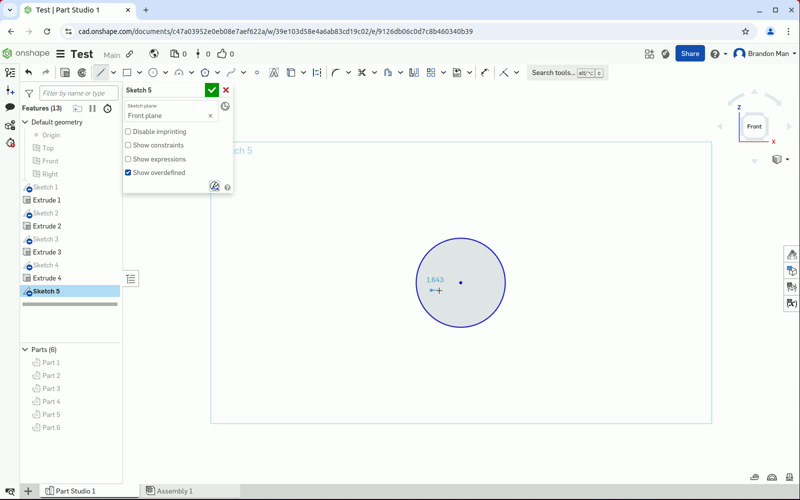
key_up(shift)
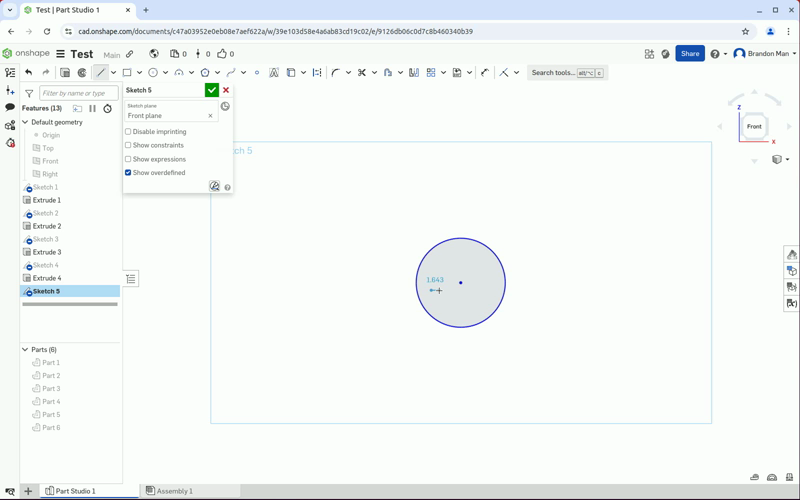
key(esc)
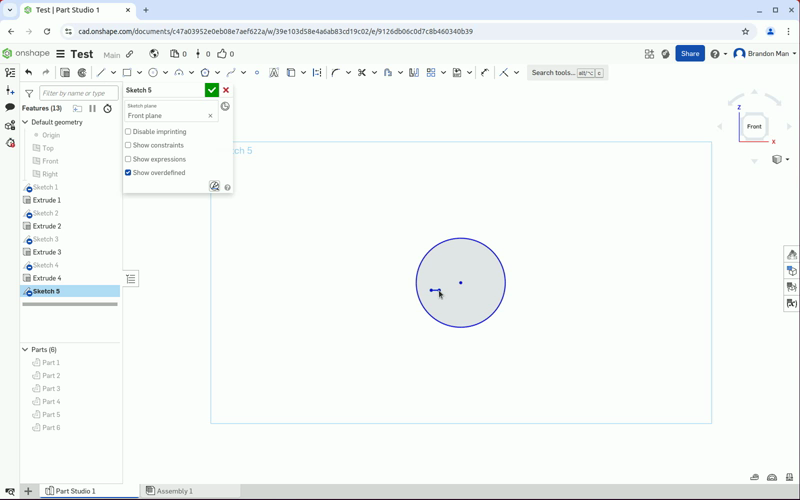
key(a)
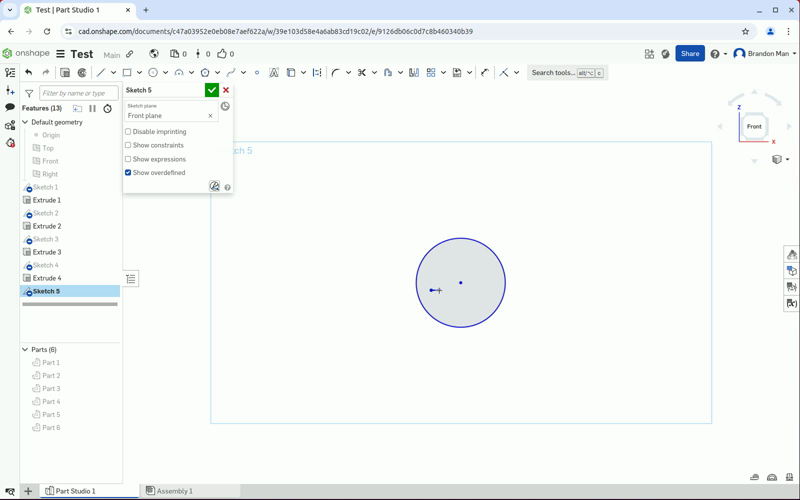
mouse_move(439, 290)
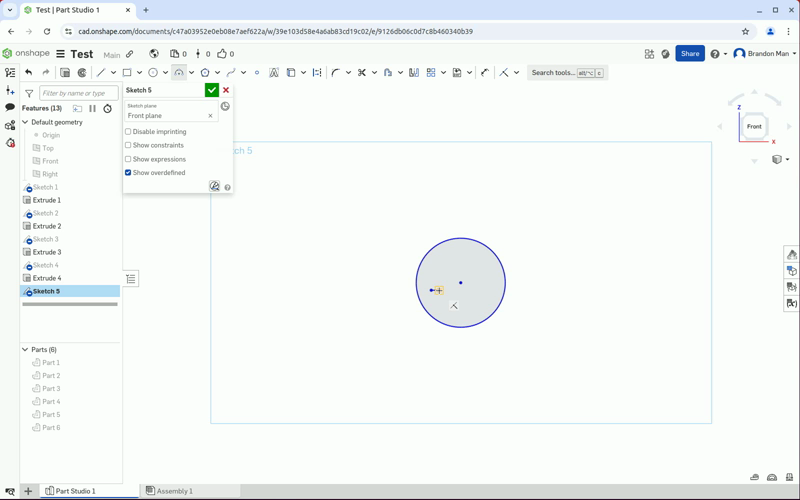
click(439, 290)
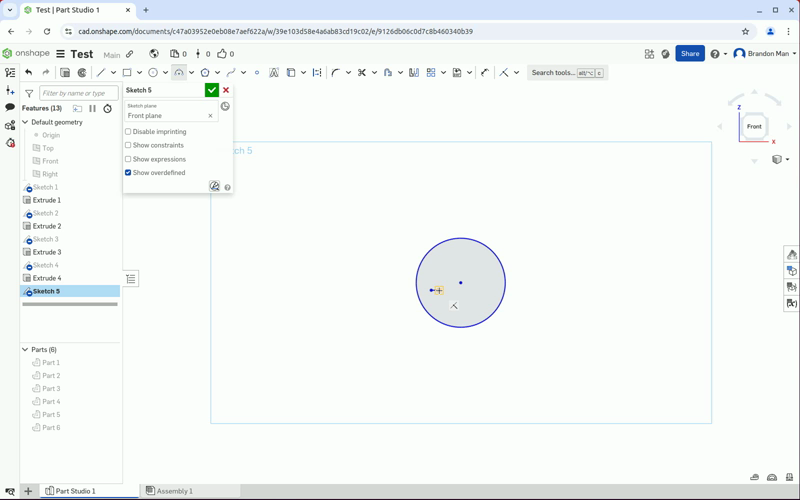
key_down(shift)
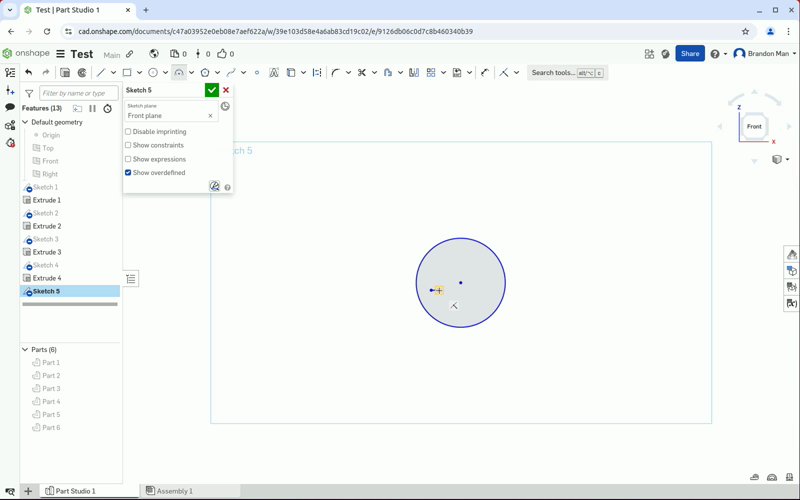
mouse_move(481, 290)
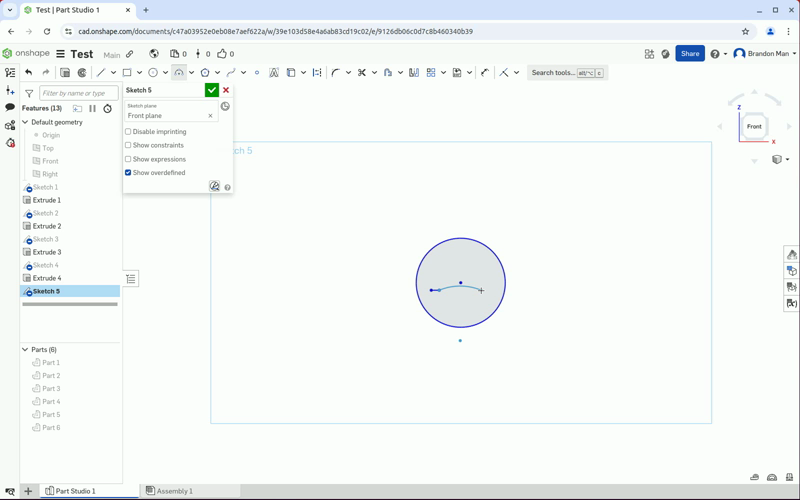
click(481, 290)
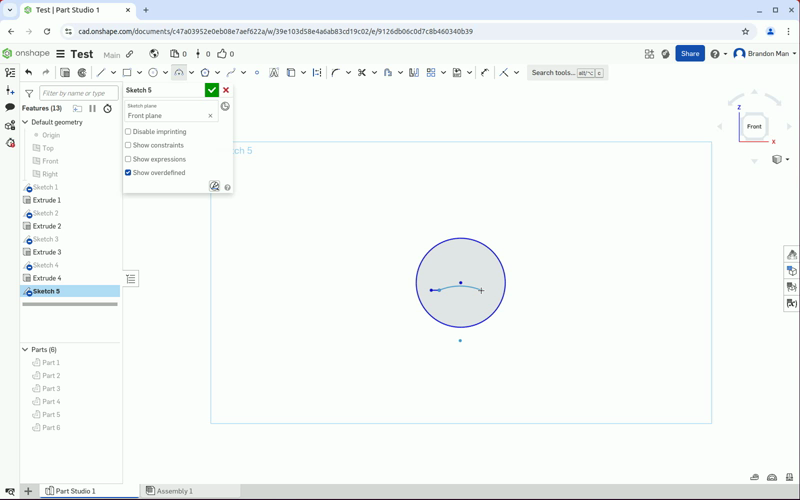
mouse_move(460, 305)
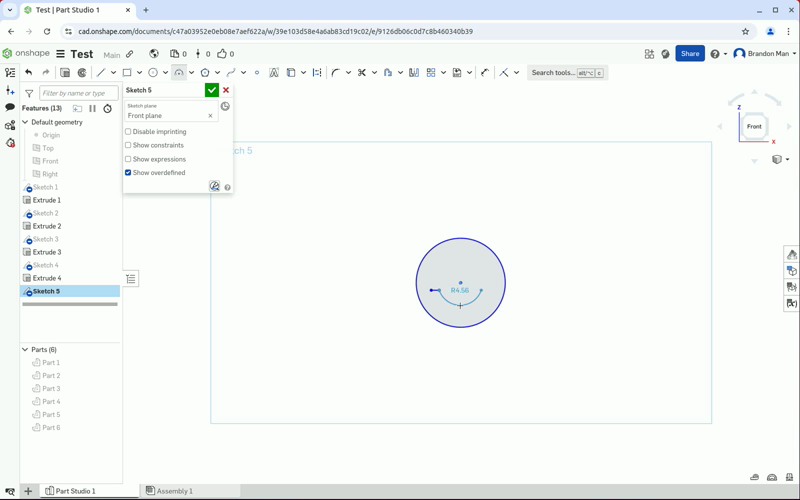
click(460, 305)
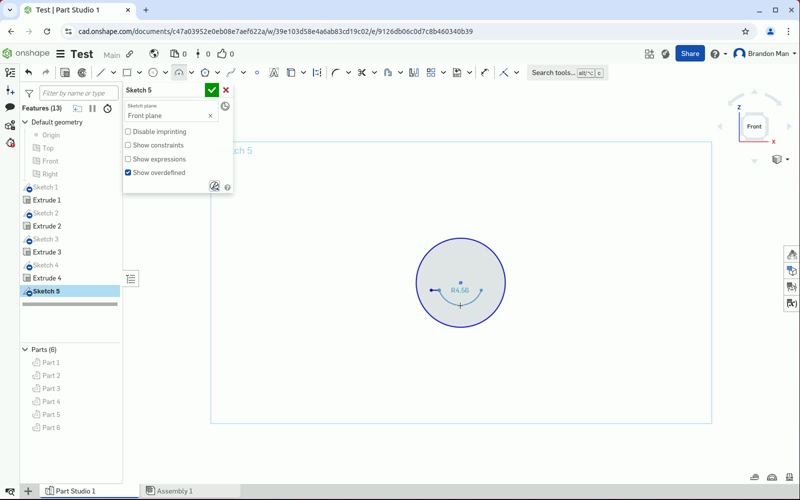
key_up(shift)
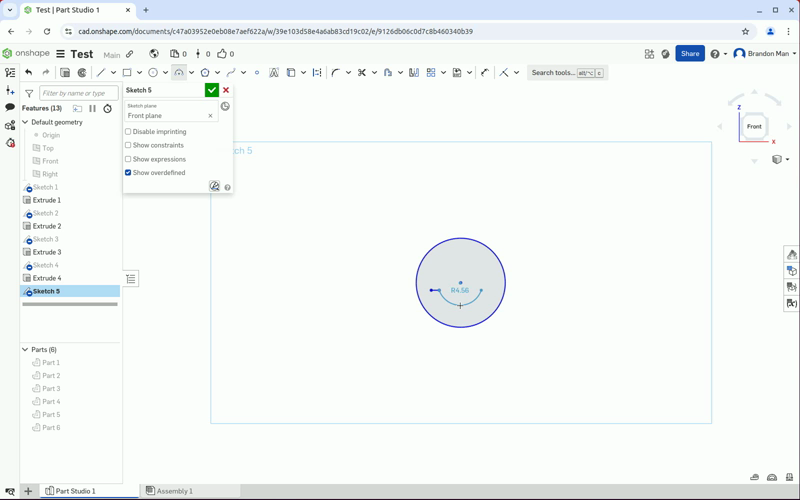
key(esc)
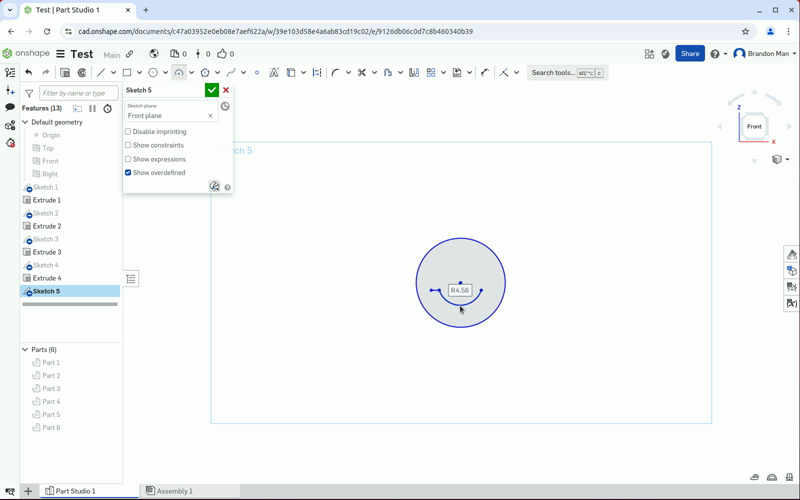
key(l)
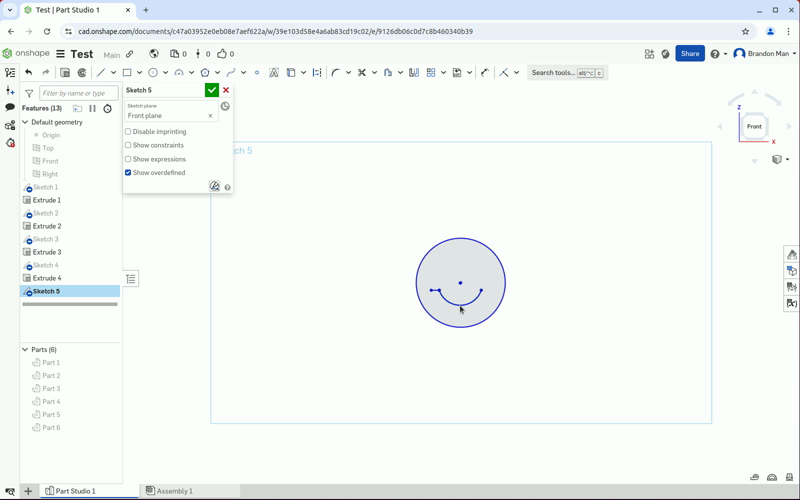
mouse_move(481, 290)
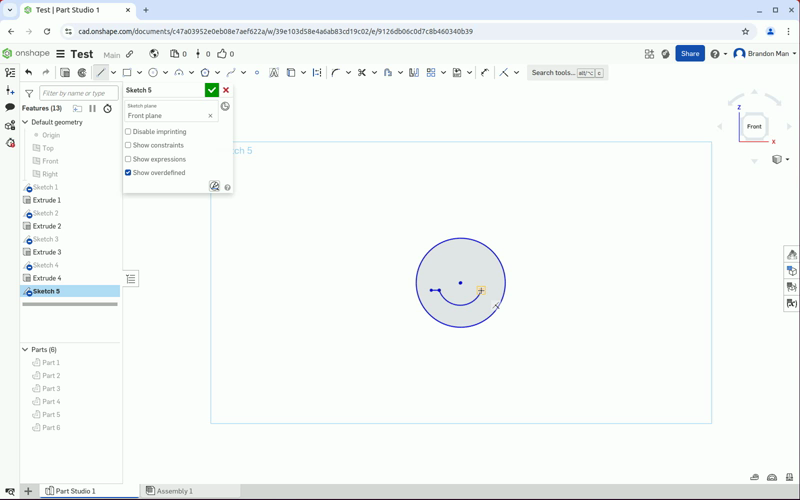
click(481, 290)
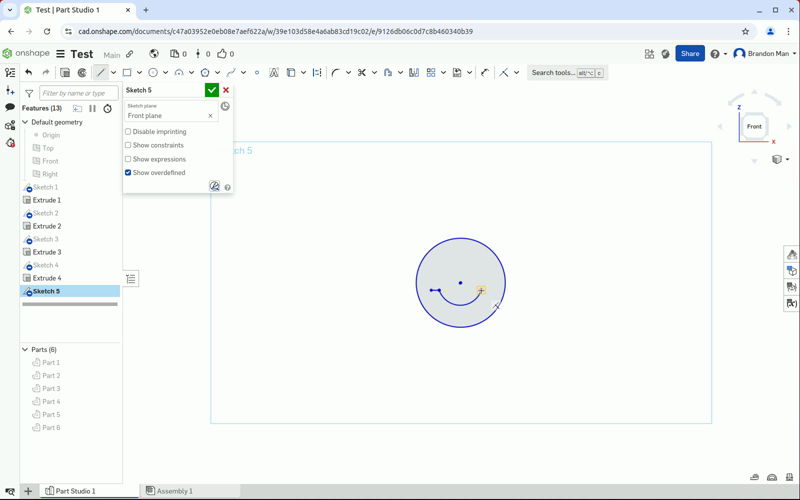
key_down(shift)
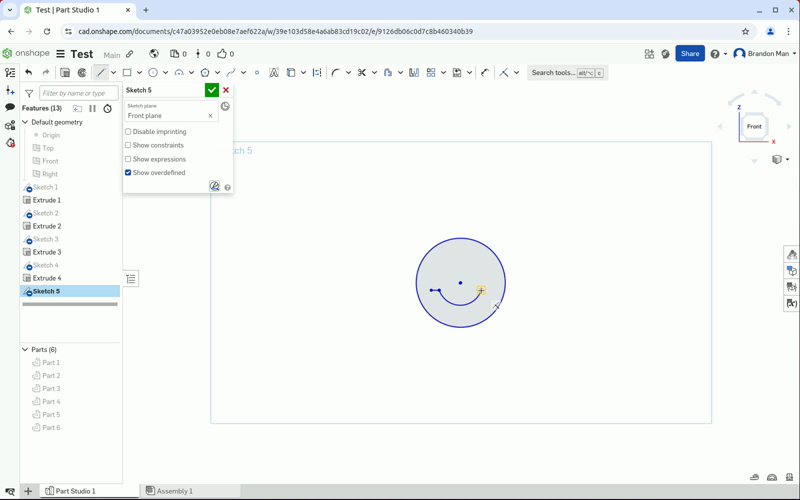
mouse_move(511, 290)
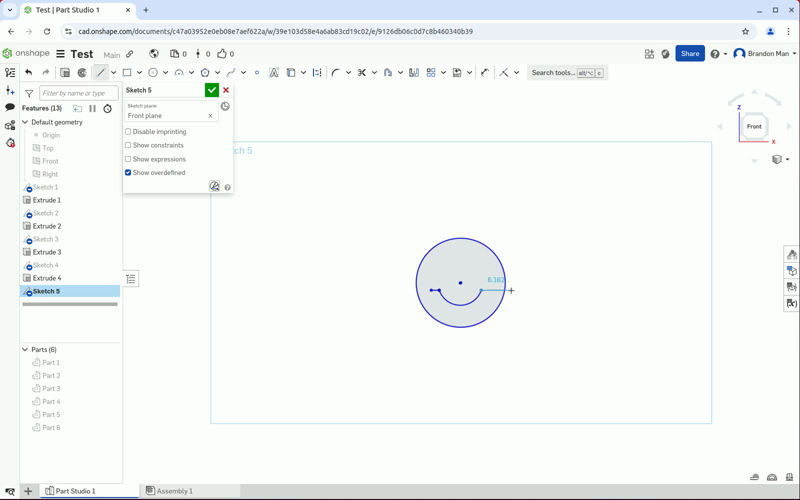
mouse_move(489, 290)
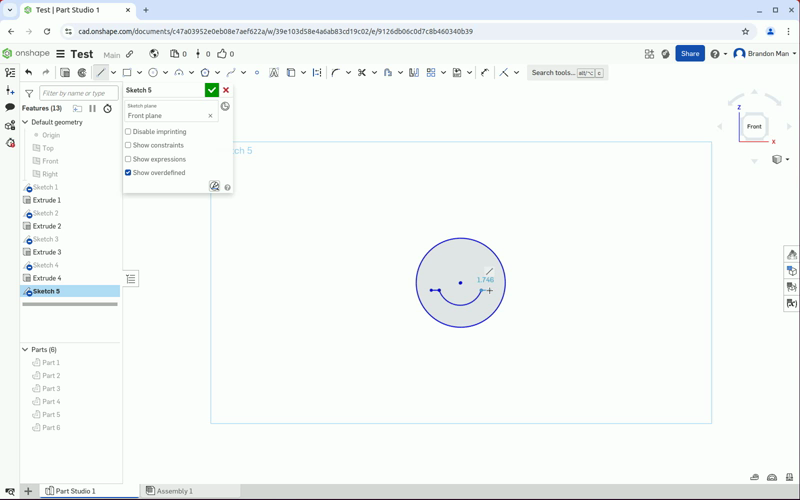
click(489, 290)
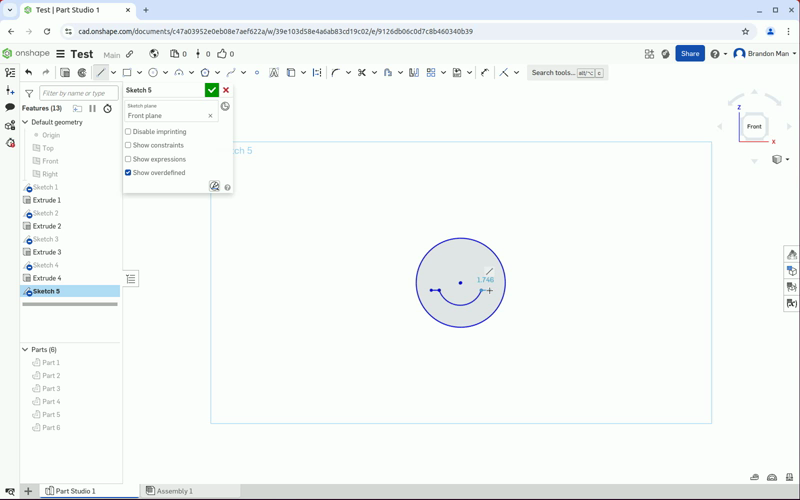
key_up(shift)
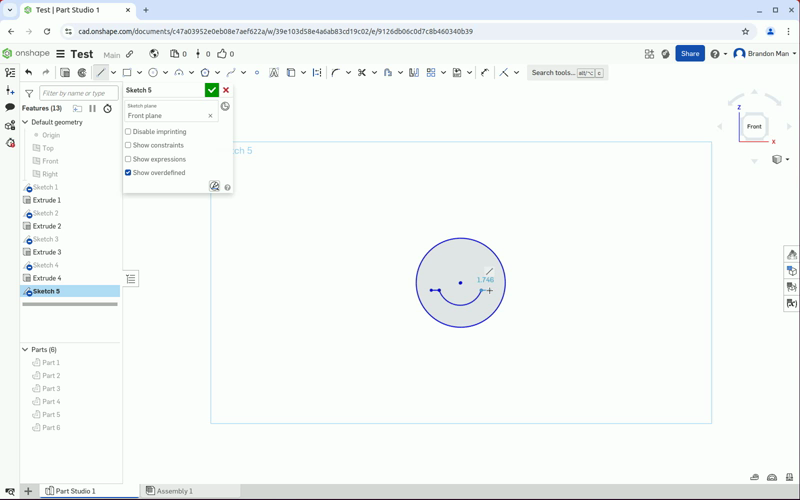
key_down(shift)
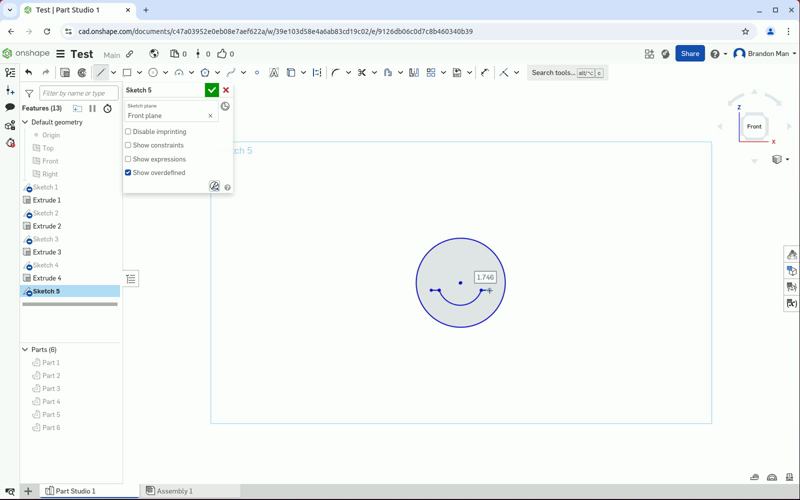
mouse_move(519, 290)
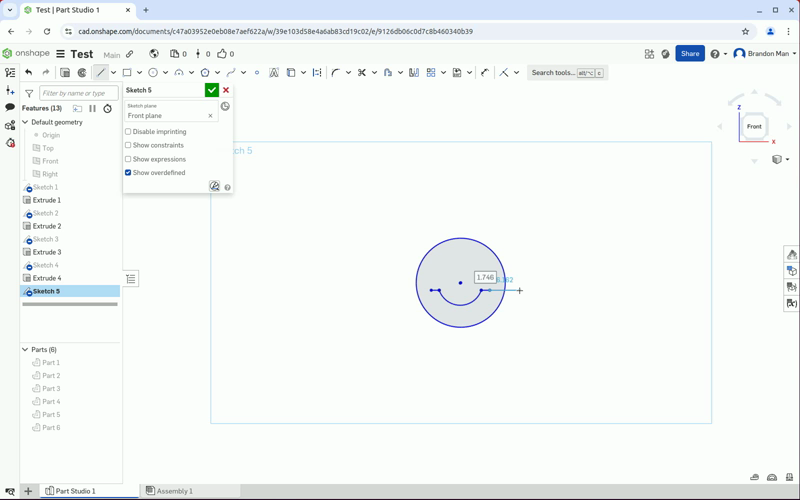
mouse_move(489, 275)
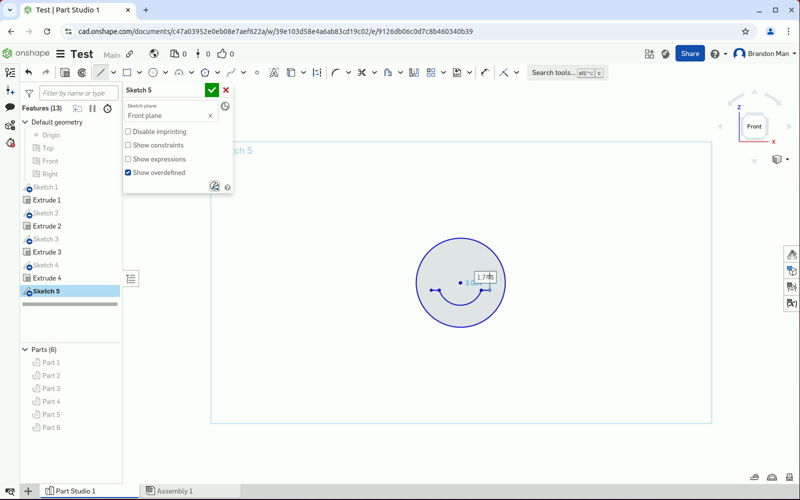
click(489, 275)
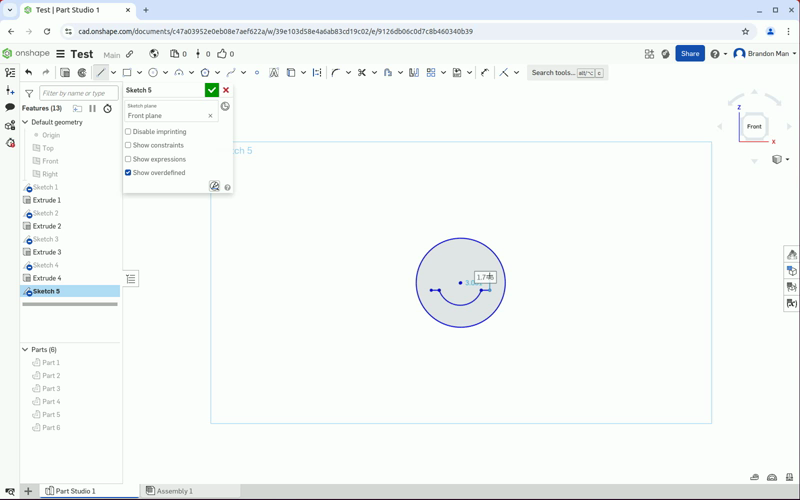
key_up(shift)
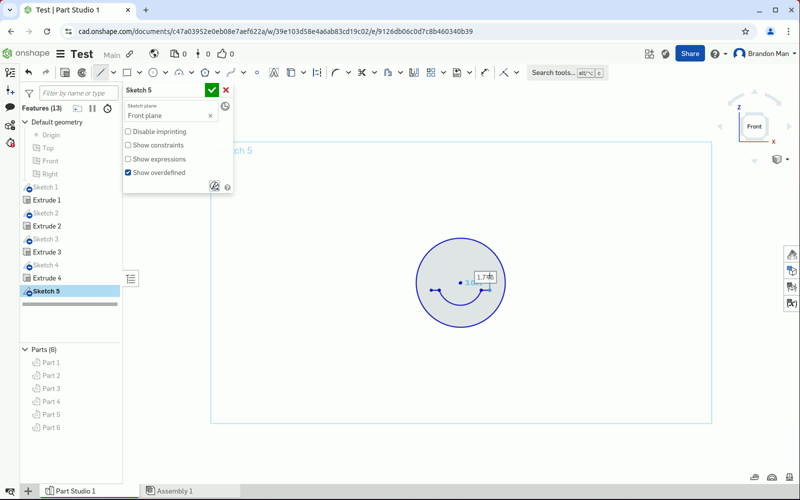
key_down(shift)
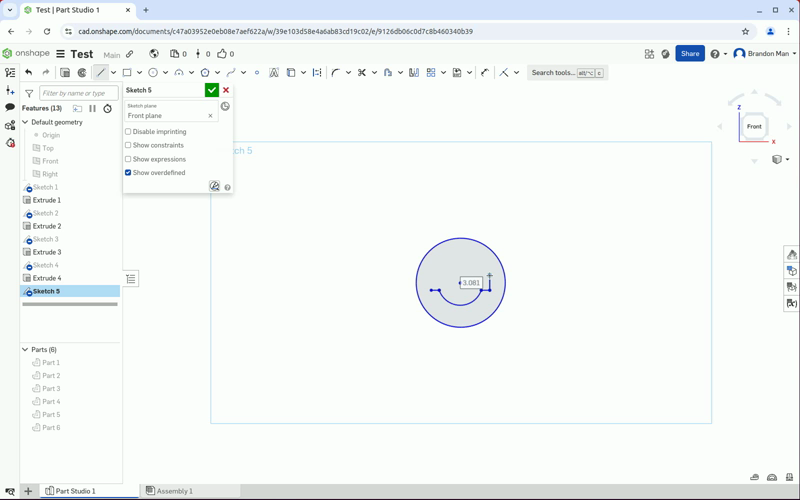
mouse_move(519, 275)
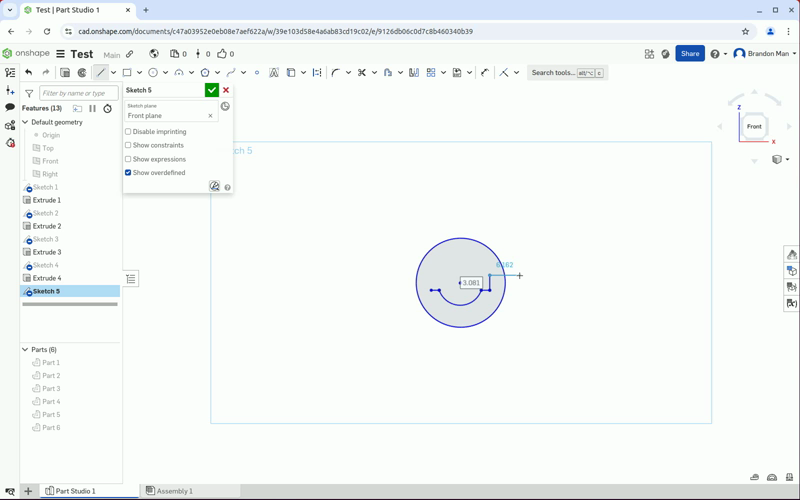
mouse_move(481, 275)
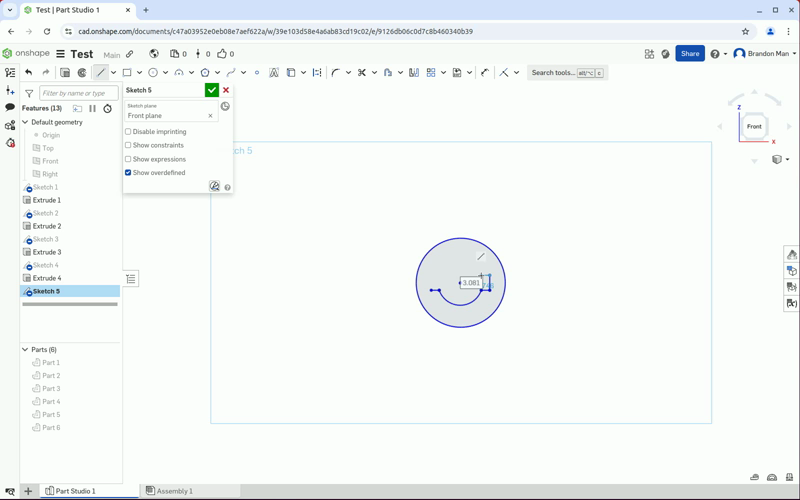
click(481, 275)
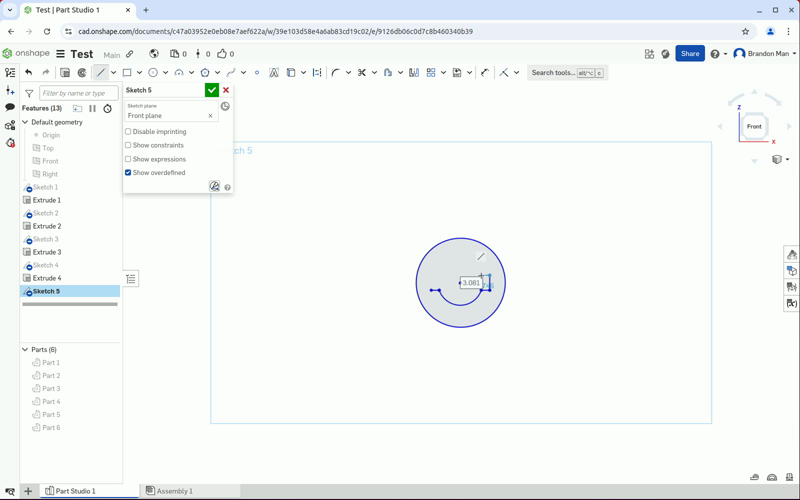
key_up(shift)
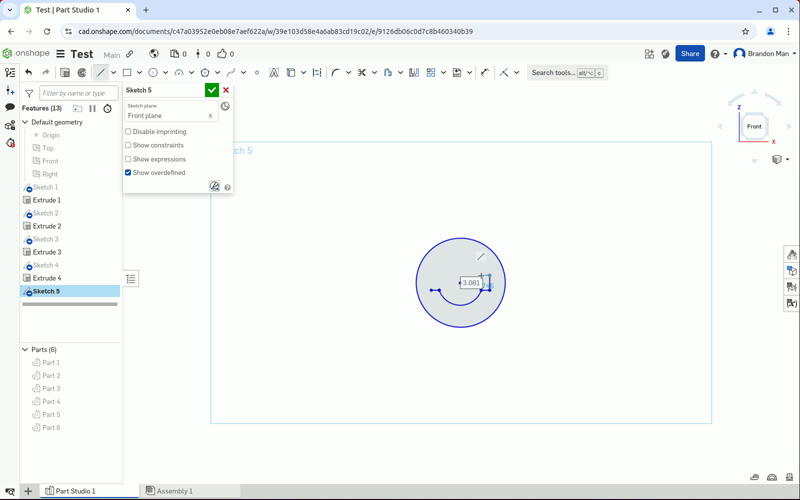
key(esc)
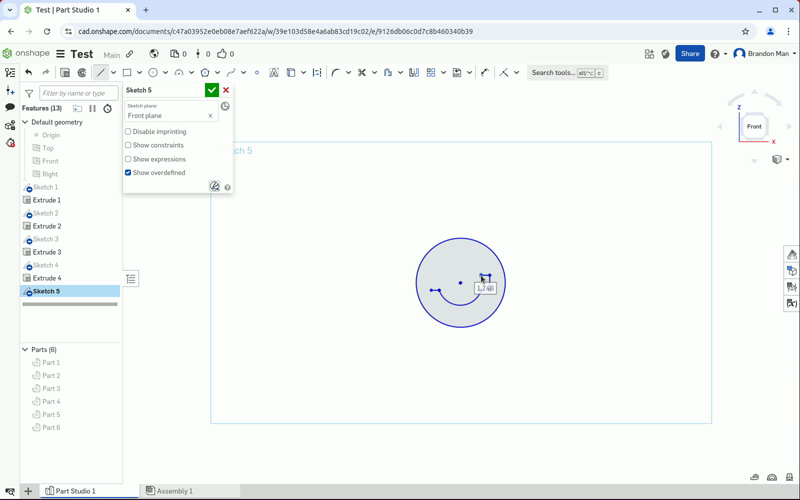
key(a)
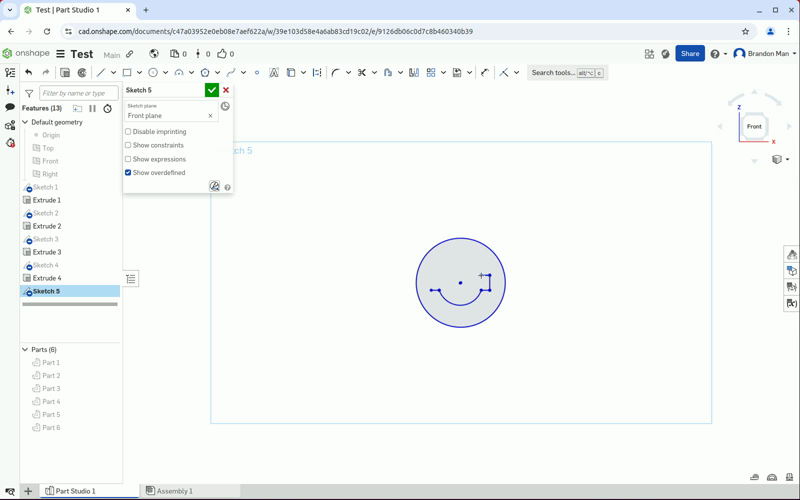
mouse_move(481, 275)
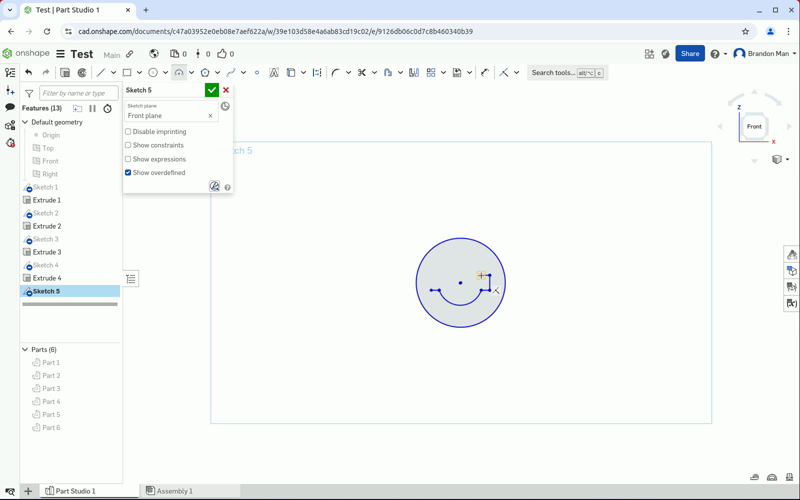
click(481, 275)
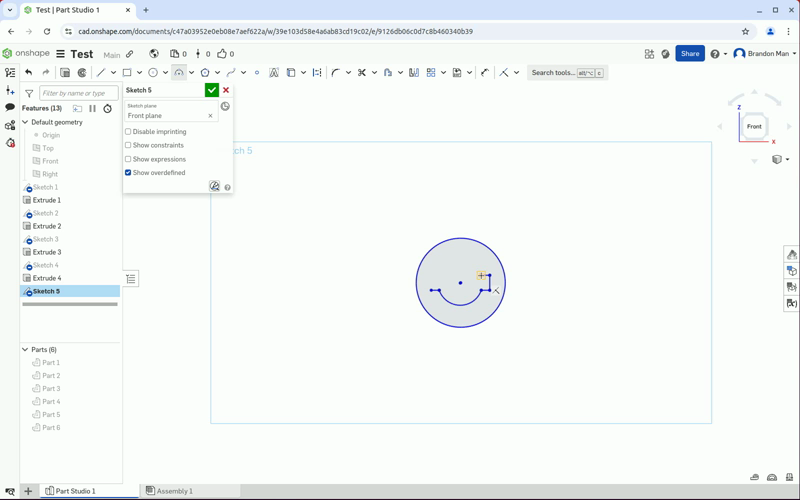
key_down(shift)
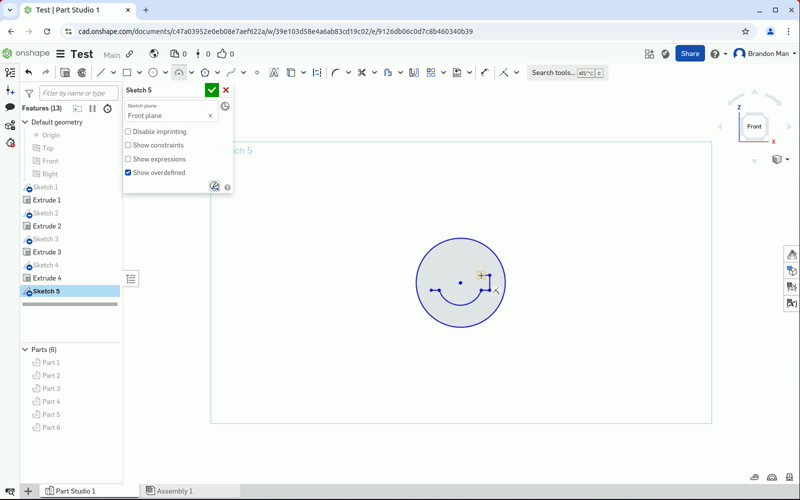
mouse_move(439, 275)
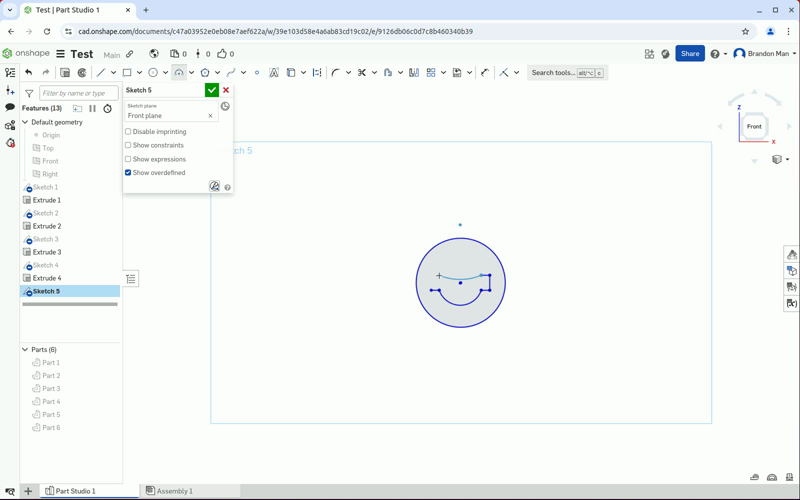
click(439, 275)
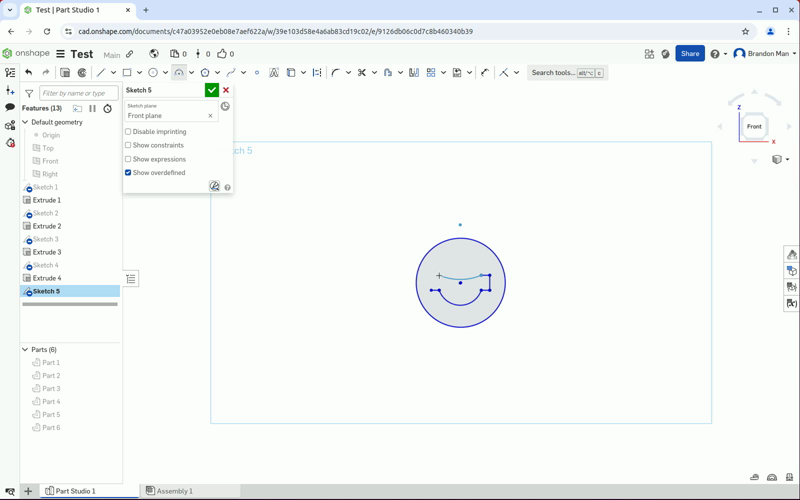
mouse_move(460, 260)
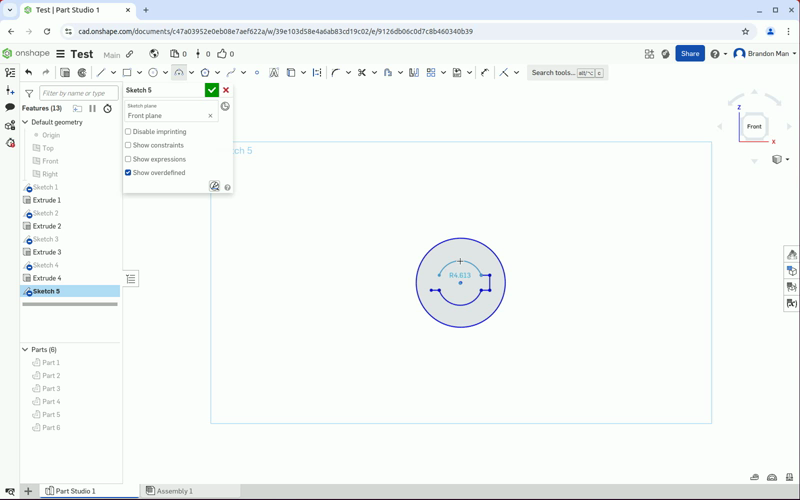
click(460, 260)
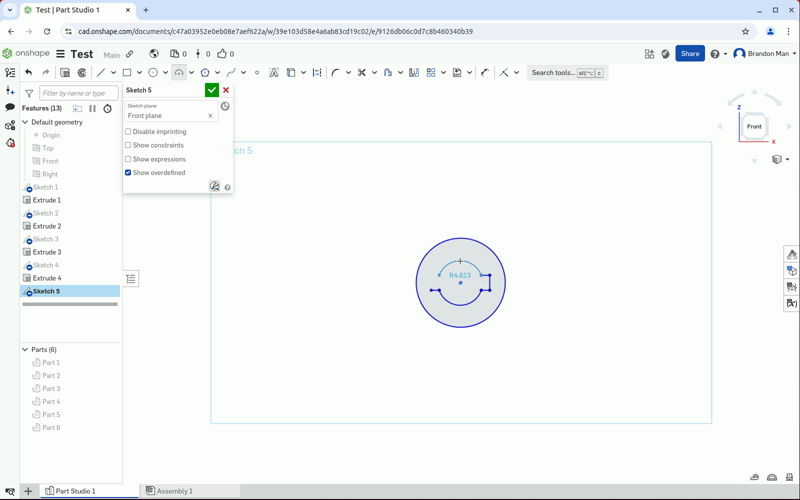
key_up(shift)
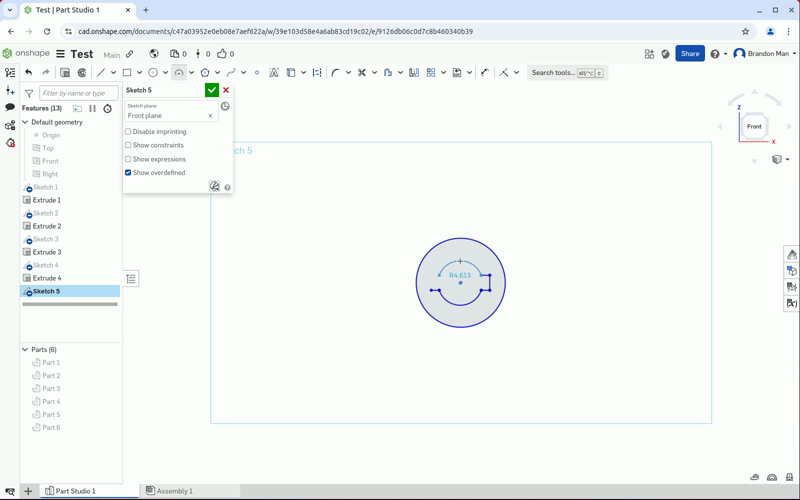
key(esc)
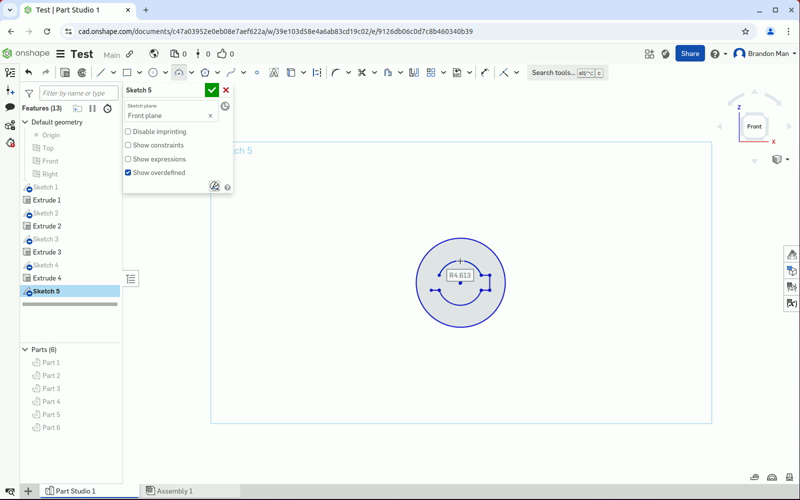
key(l)
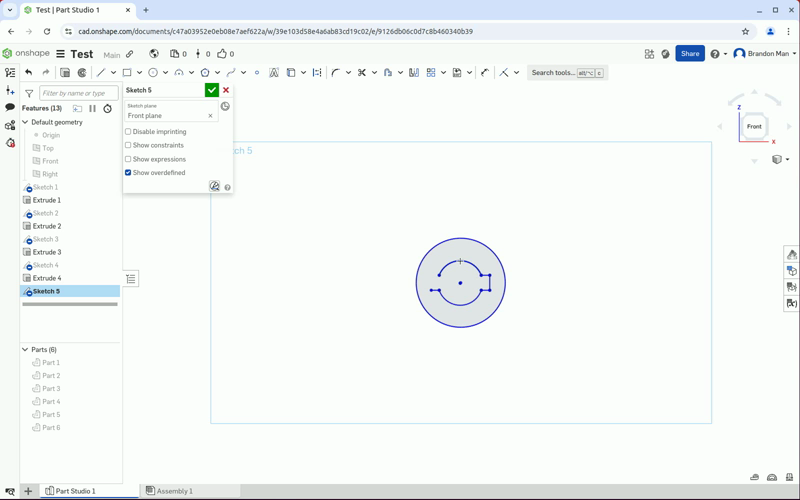
mouse_move(439, 275)
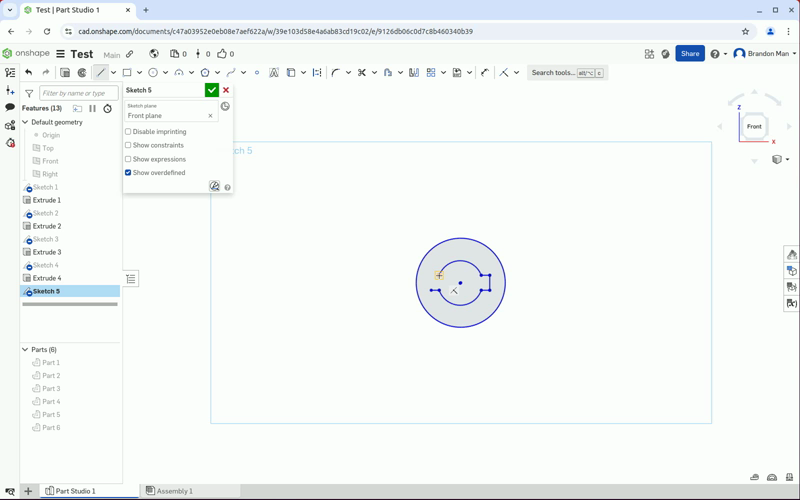
click(439, 275)
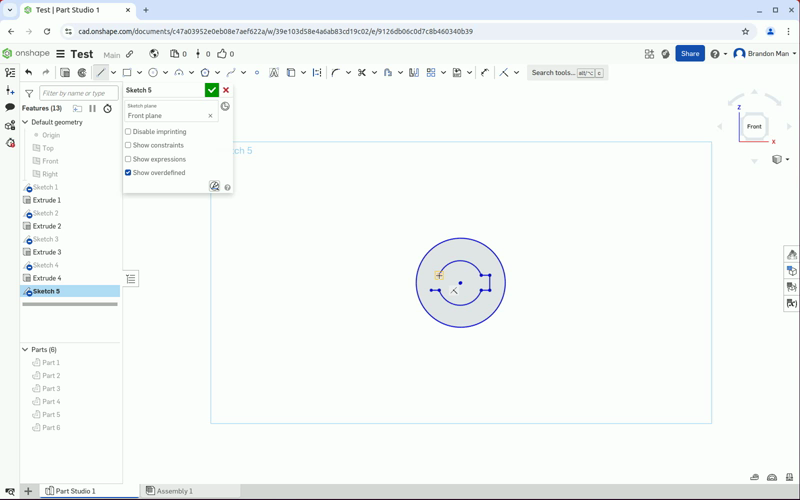
key_down(shift)
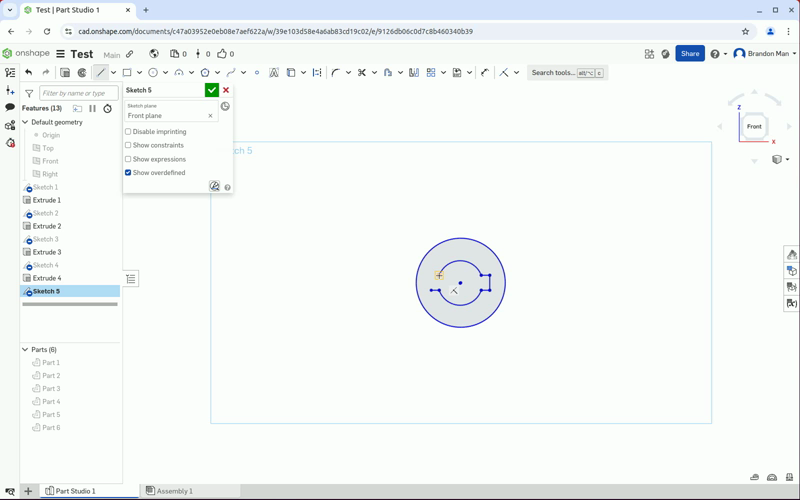
mouse_move(469, 275)
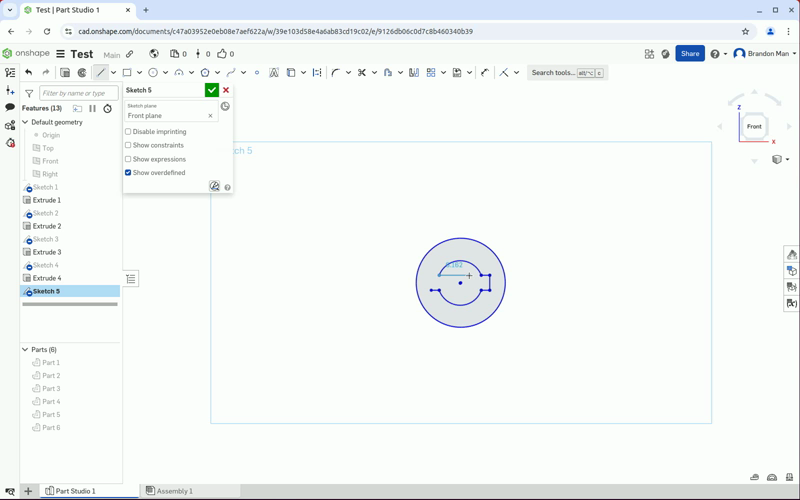
mouse_move(431, 275)
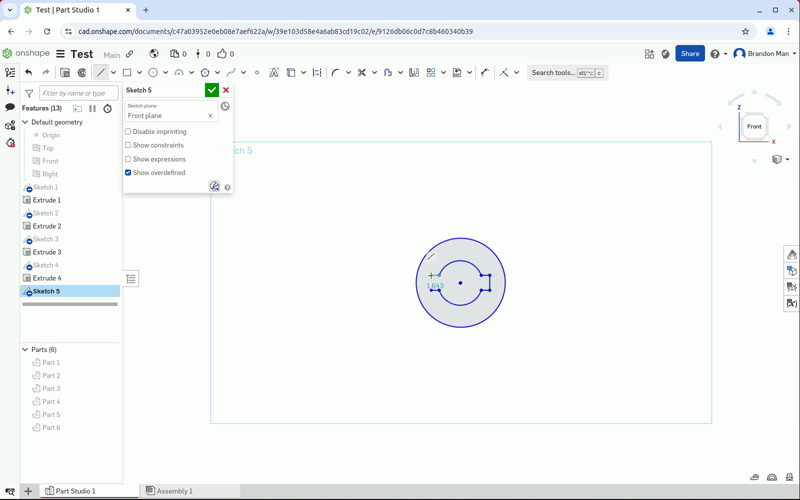
click(431, 275)
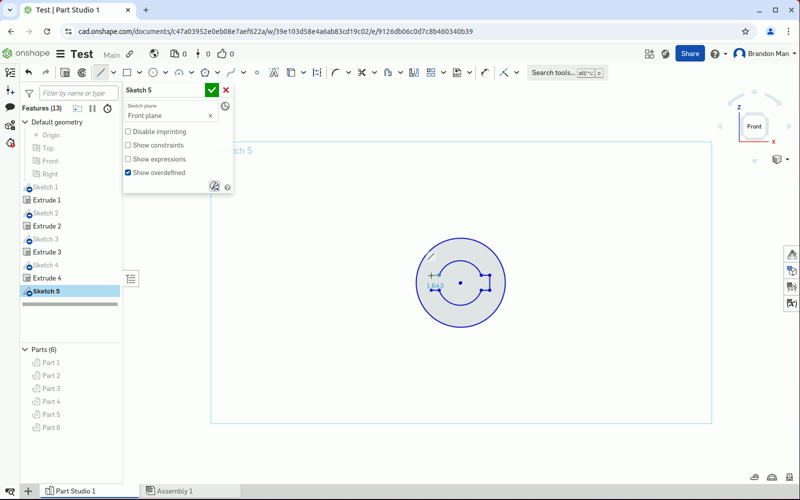
key_up(shift)
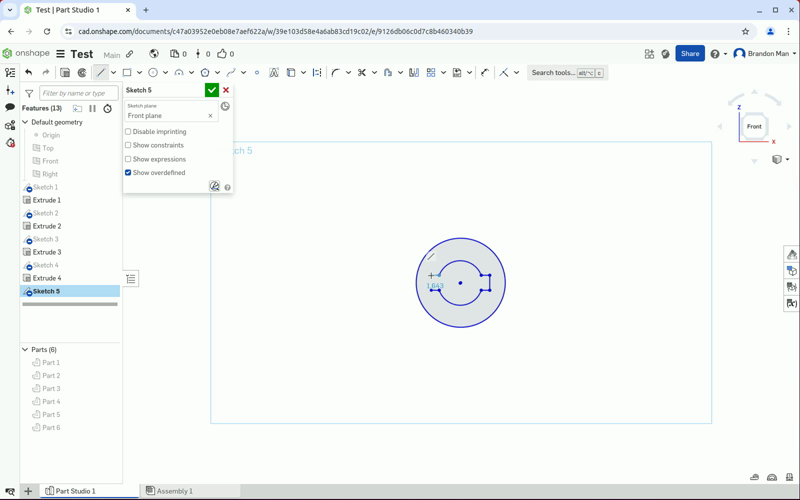
mouse_move(461, 275)
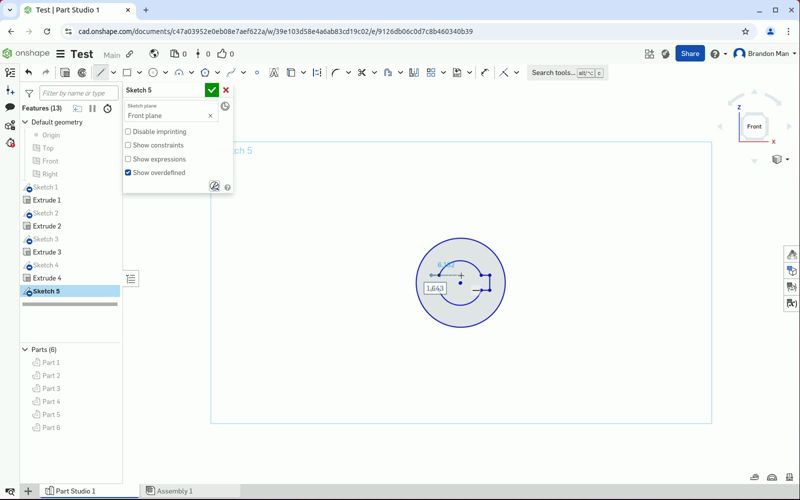
key_down(shift)
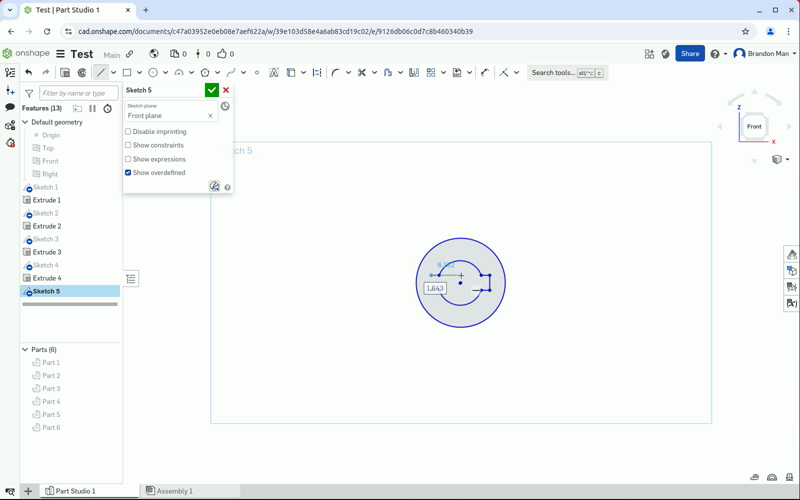
mouse_move(431, 290)
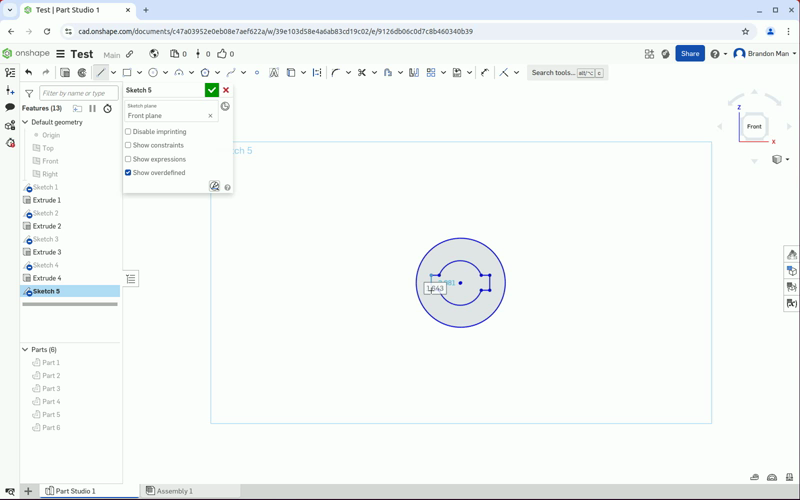
key_up(shift)
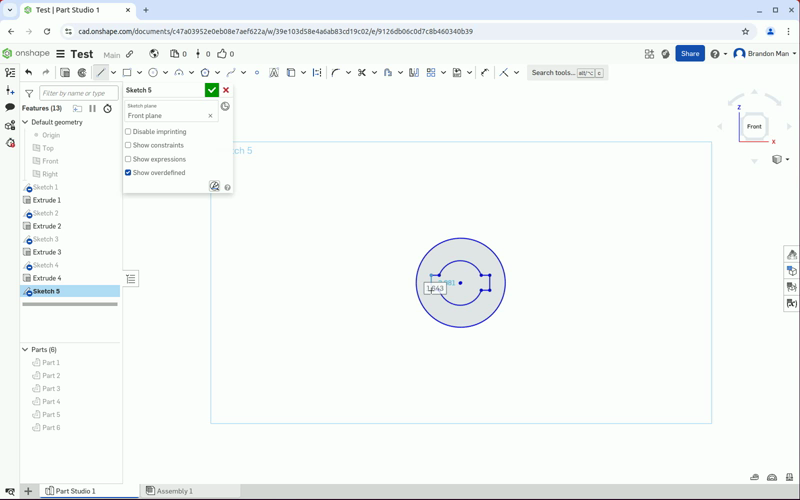
click(431, 290)
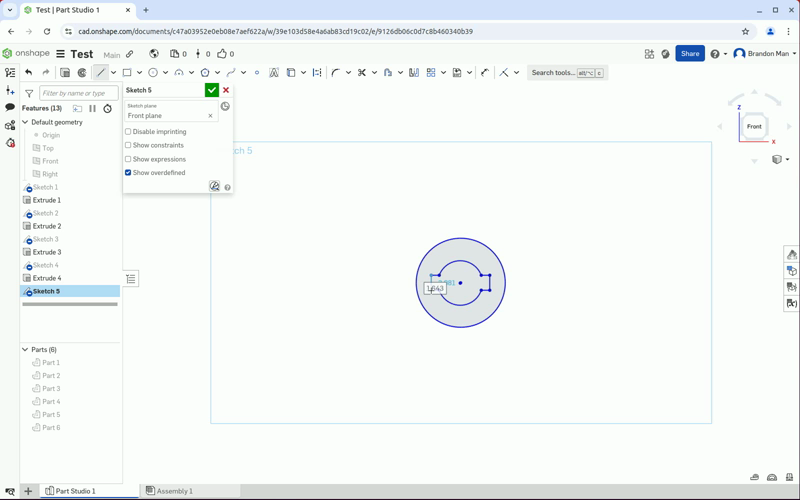
key(esc)
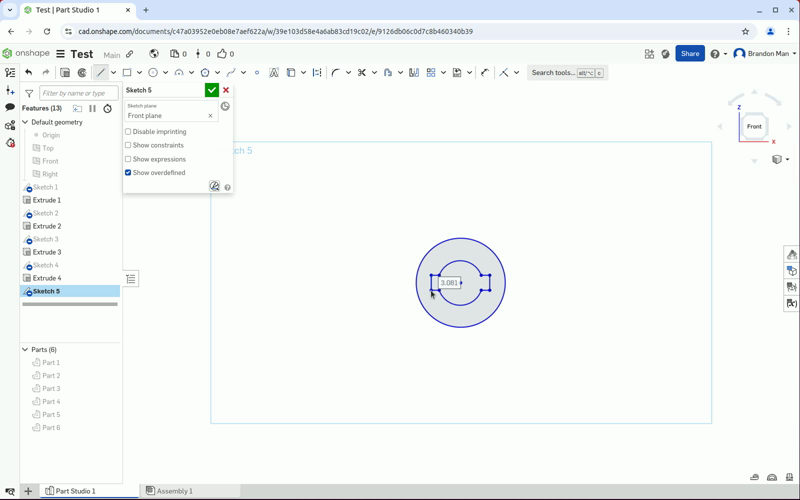
mouse_move(482, 304)
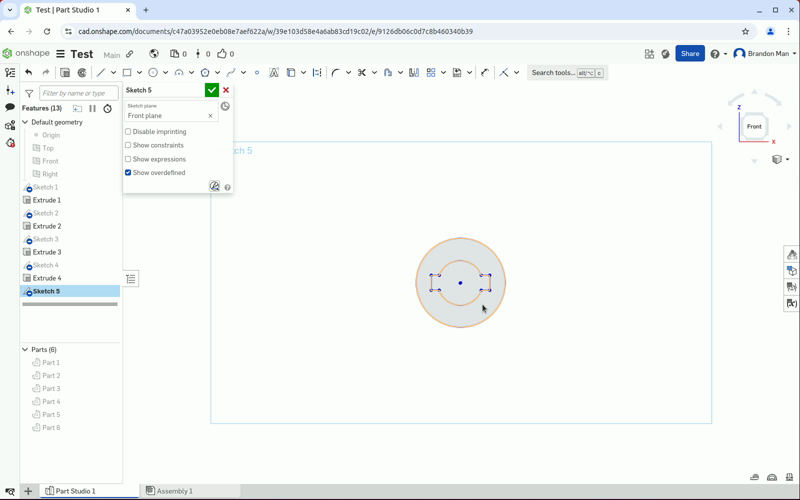
click(482, 304)
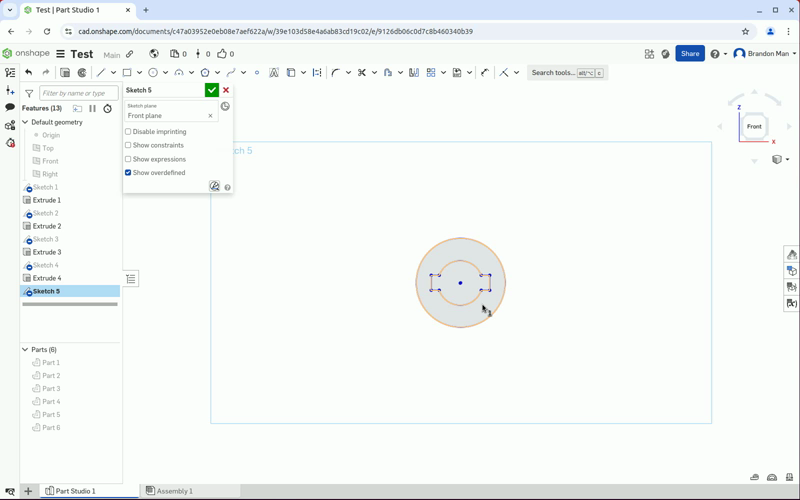
mouse_move(73, 352)
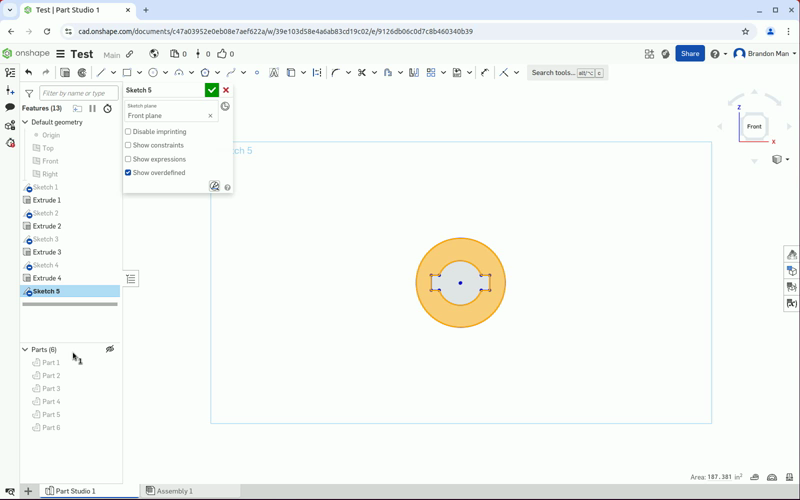
key(shift+y)
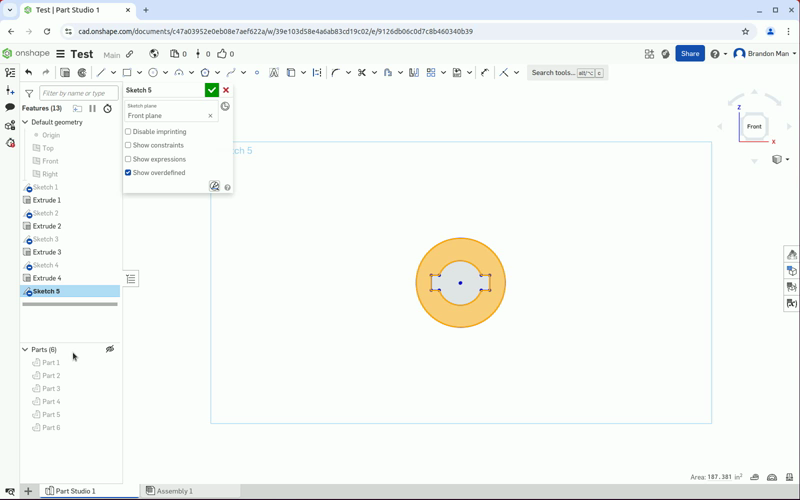
key(shift+e)
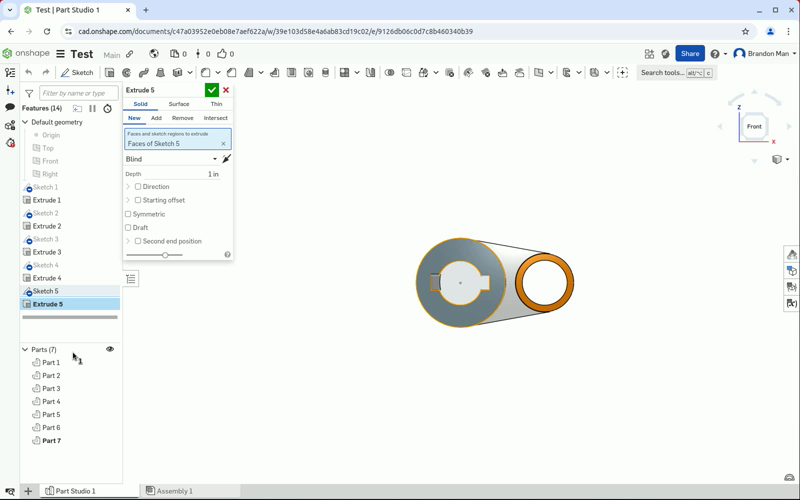
mouse_move(143, 106)
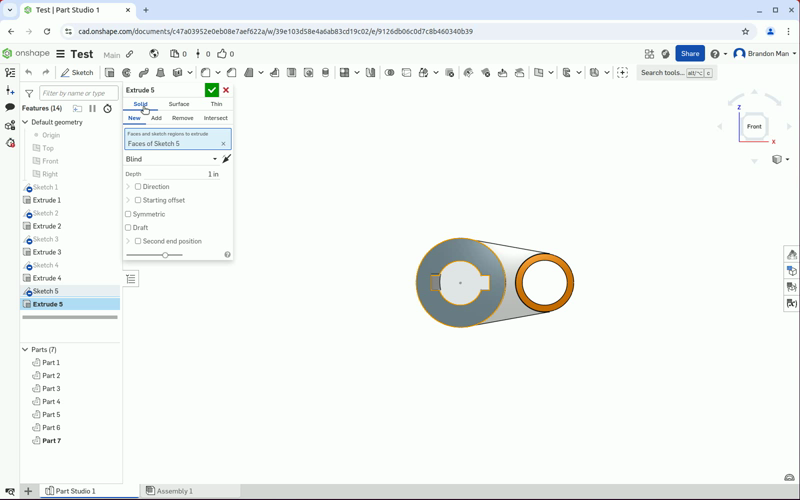
click(143, 106)
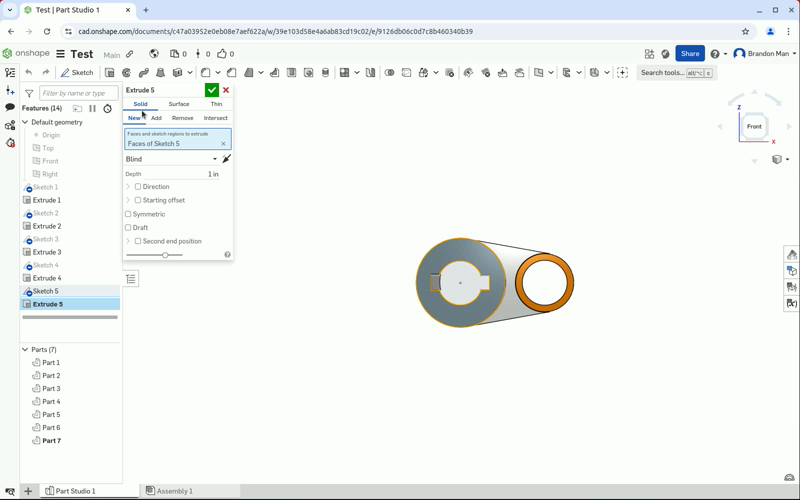
mouse_move(137, 120)
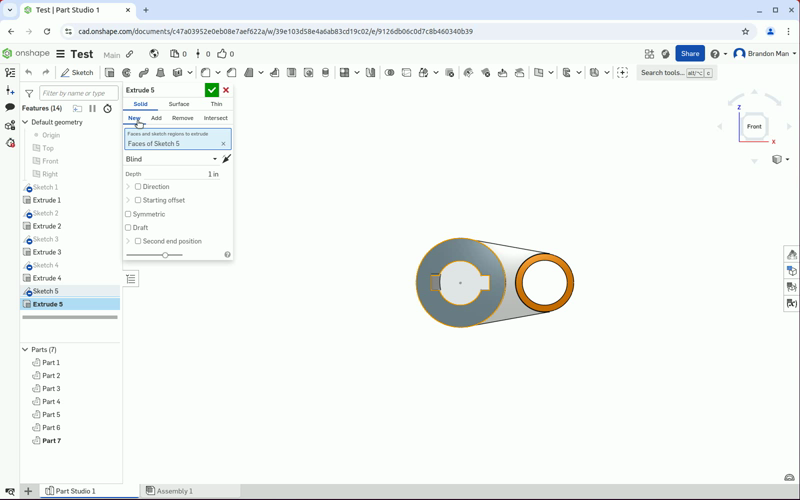
click(137, 120)
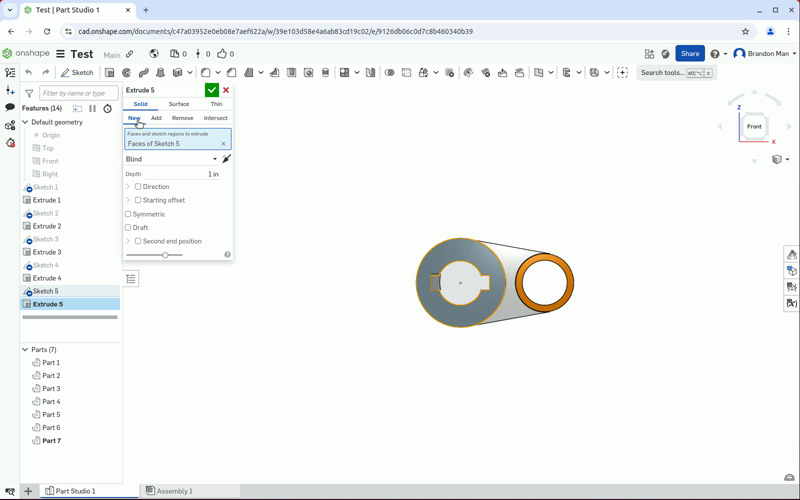
key(tab, 4)
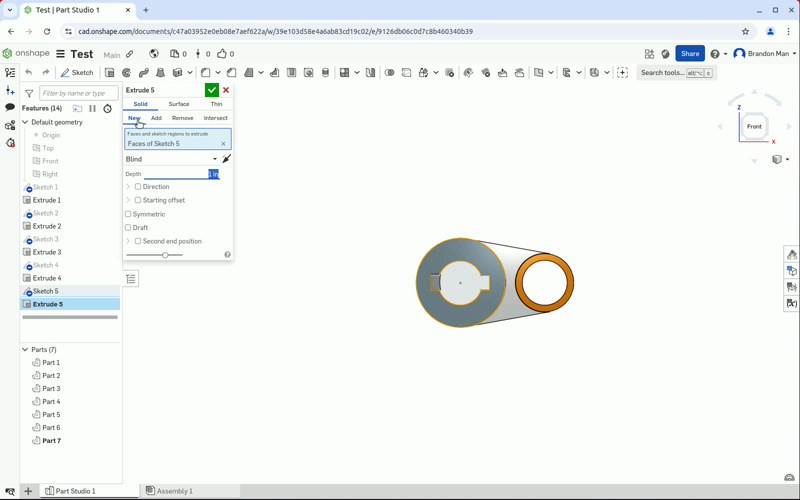
text(16.128)
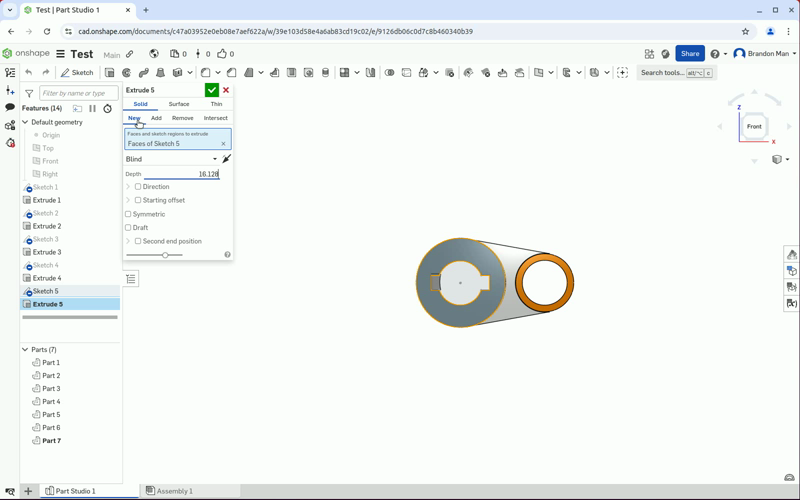
key(enter)
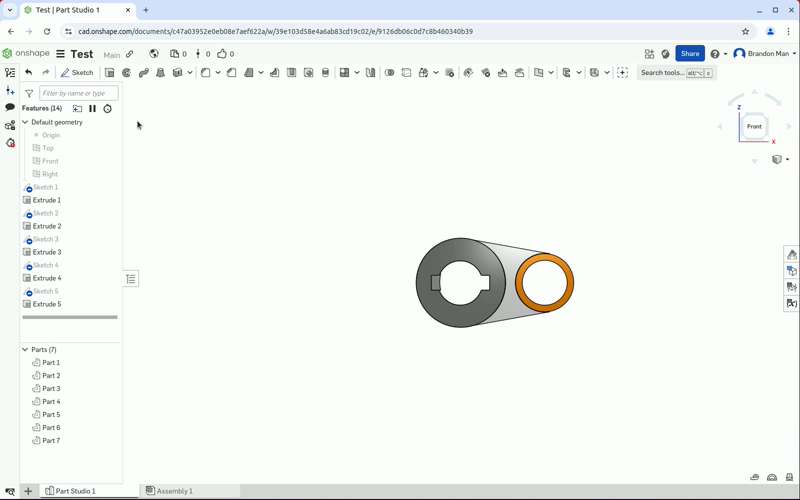
key(shift+h)
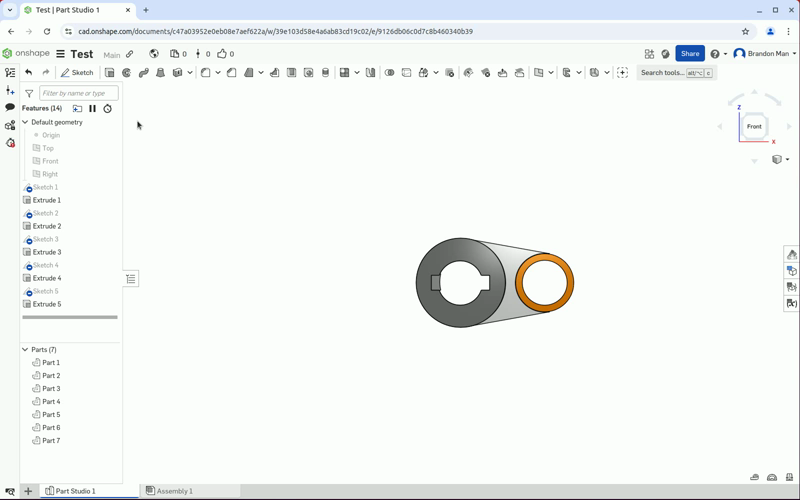
key(shift+h)
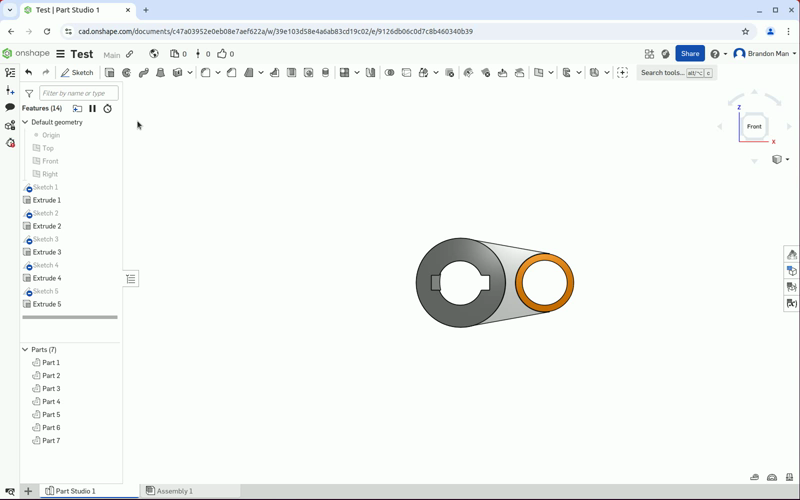
mouse_move(73, 189)
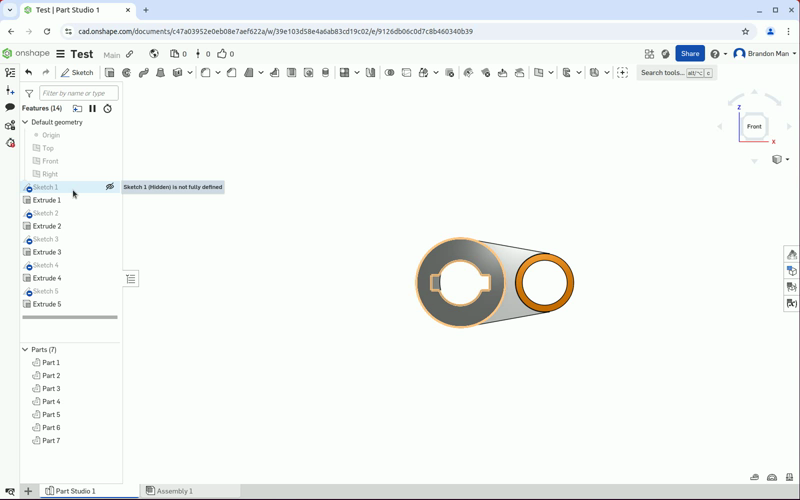
click(73, 189)
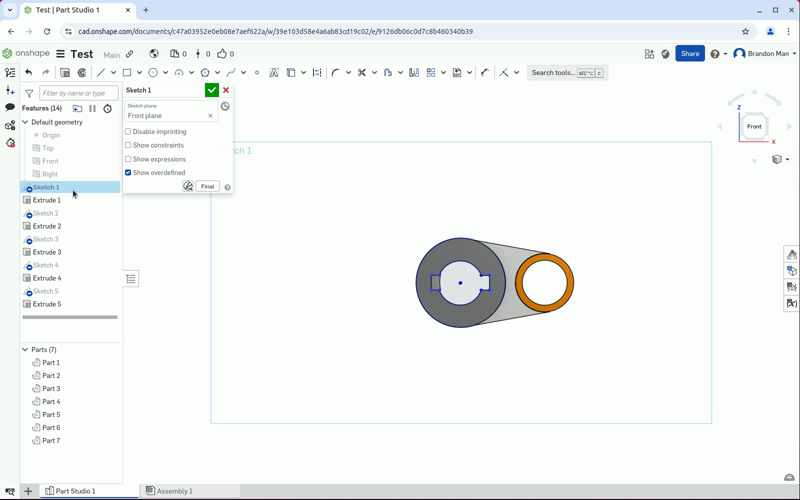
mouse_move(229, 92)
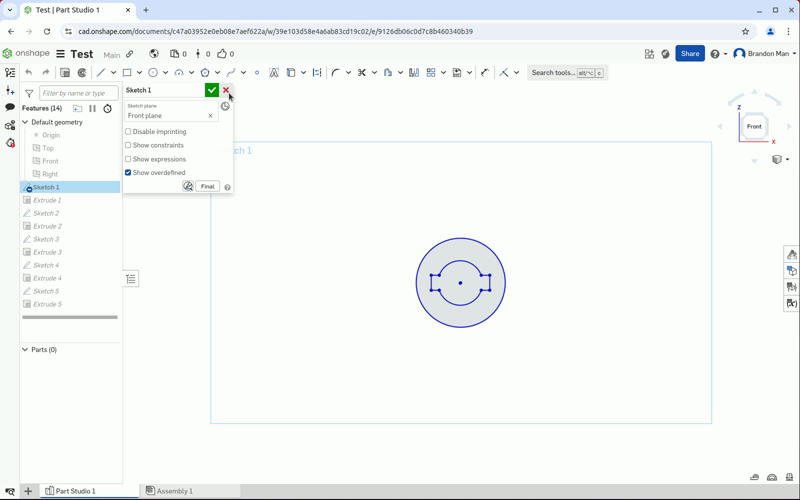
click(229, 92)
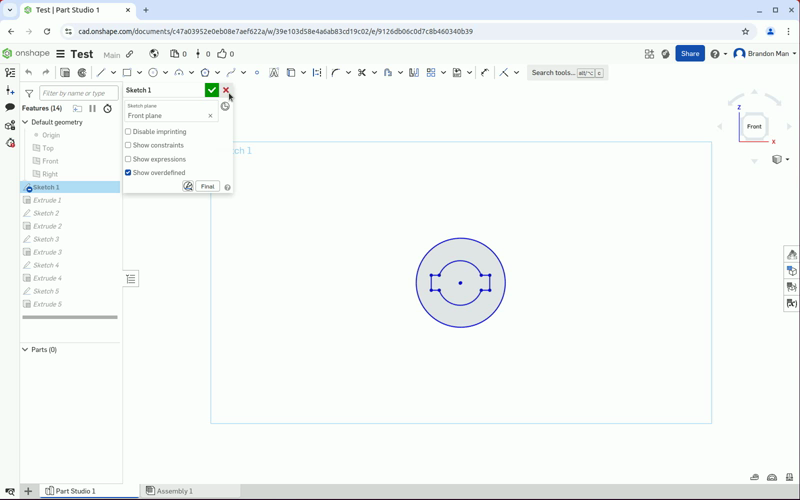
key(shift+s)
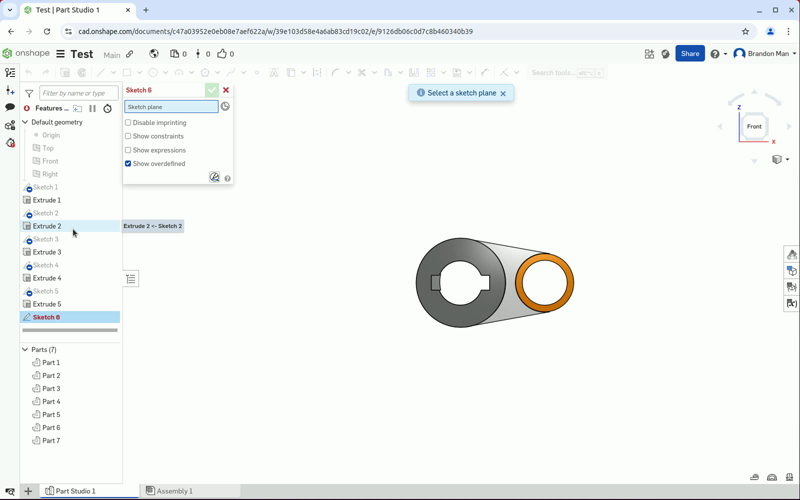
scroll(3)
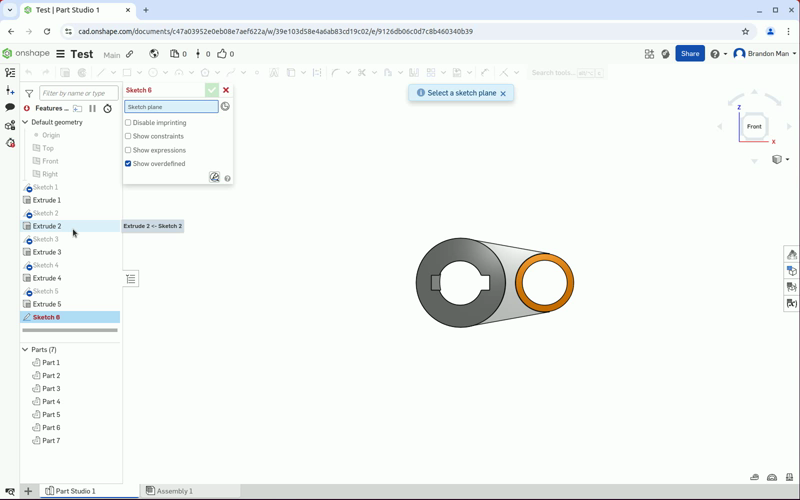
mouse_move(73, 163)
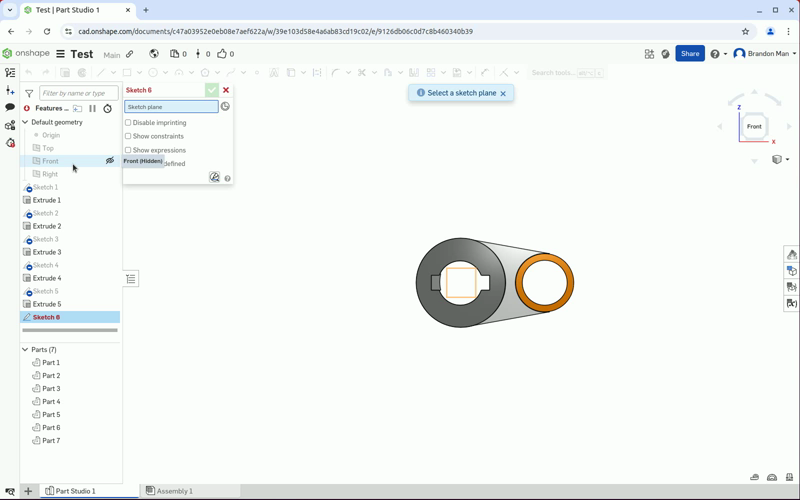
click(73, 163)
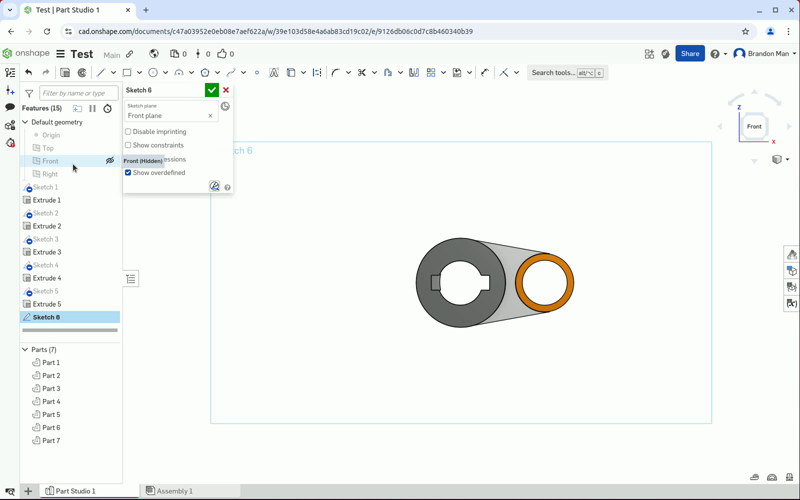
mouse_move(73, 352)
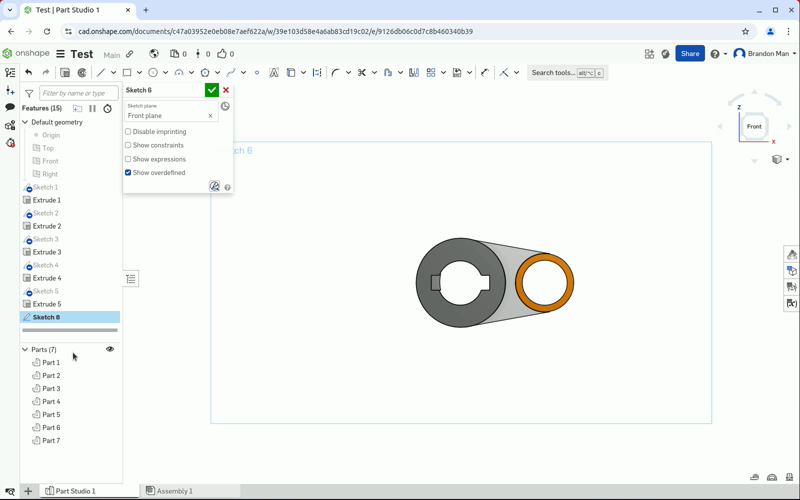
key(y)
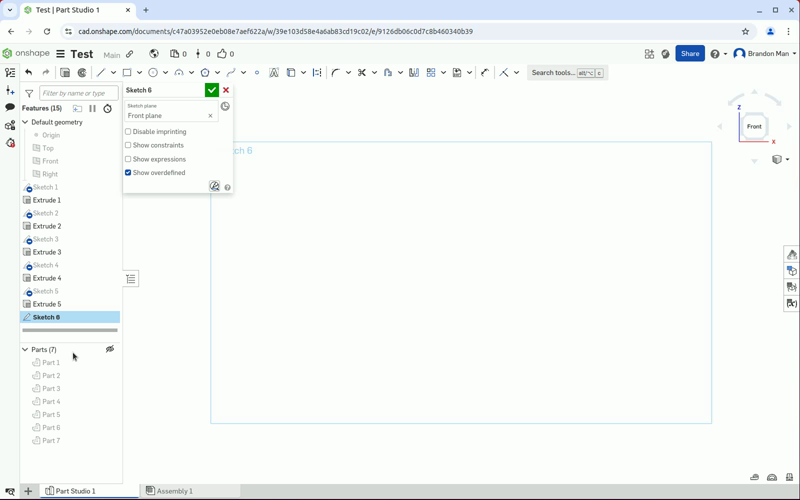
key(l)
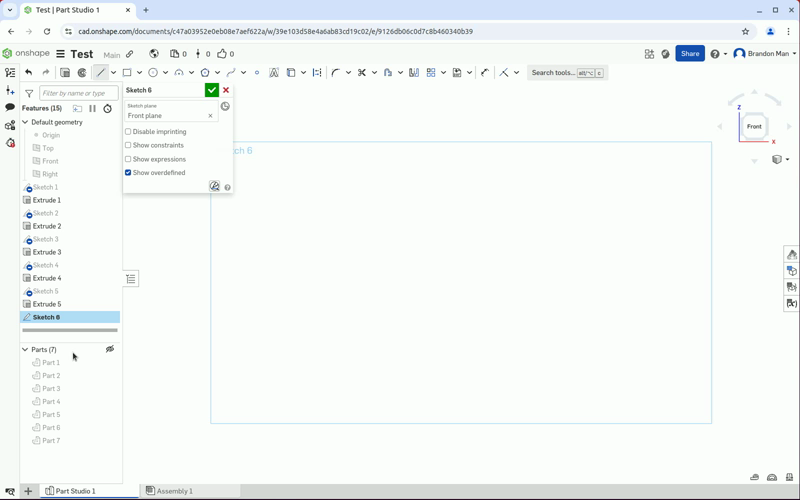
key_down(shift)
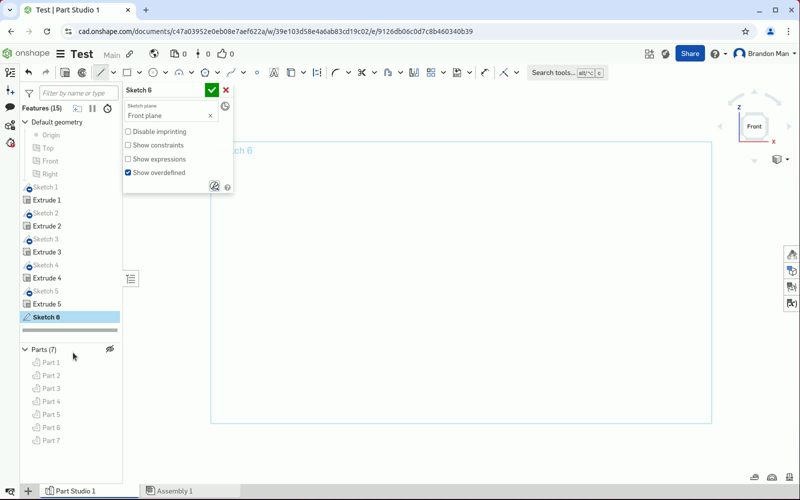
mouse_move(431, 290)
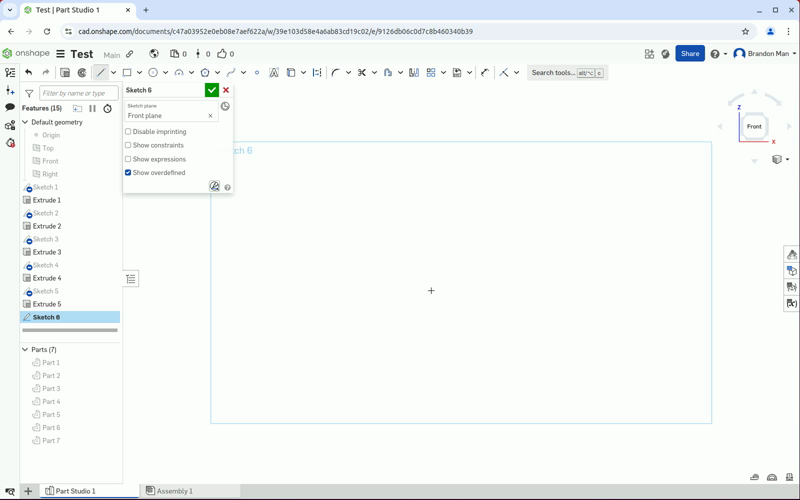
click(431, 290)
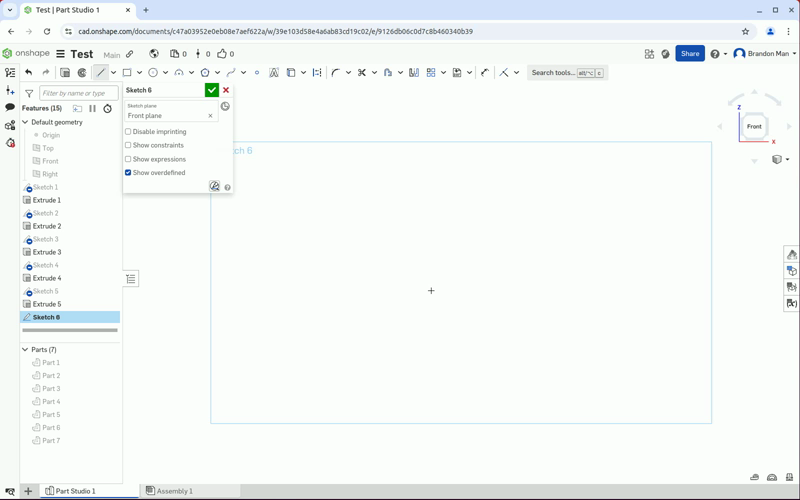
key_up(shift)
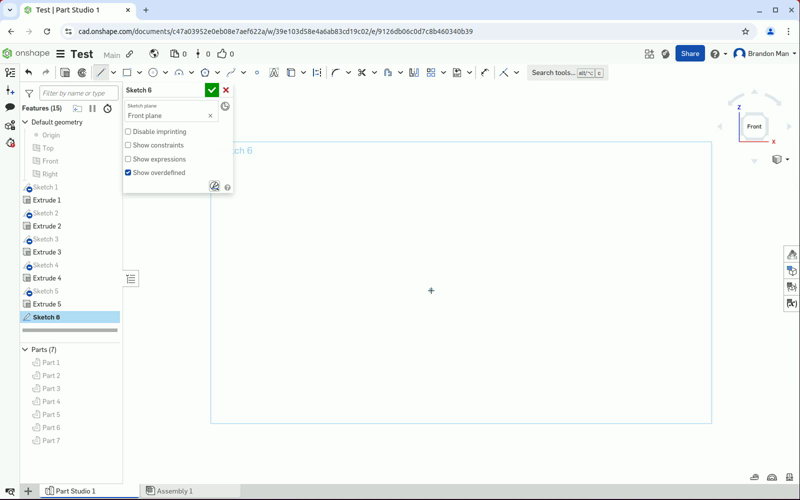
key_down(shift)
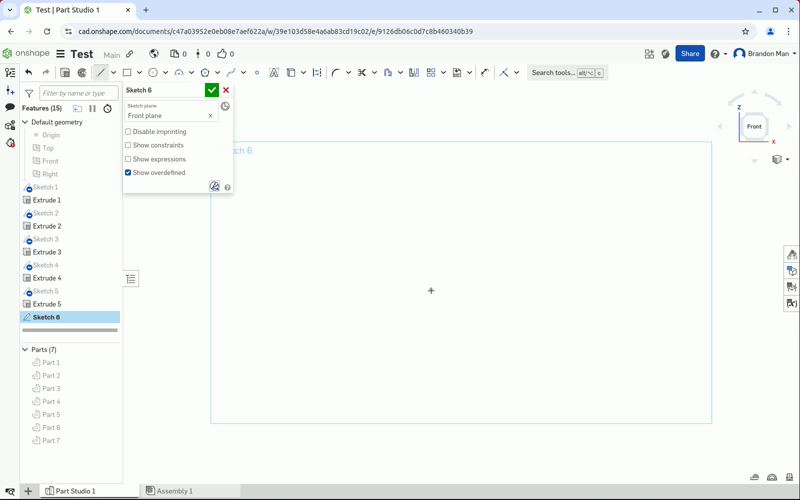
mouse_move(461, 290)
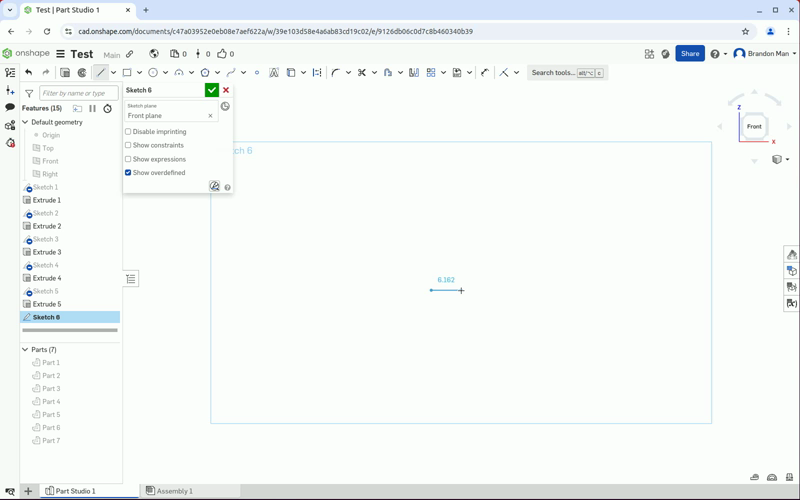
mouse_move(440, 290)
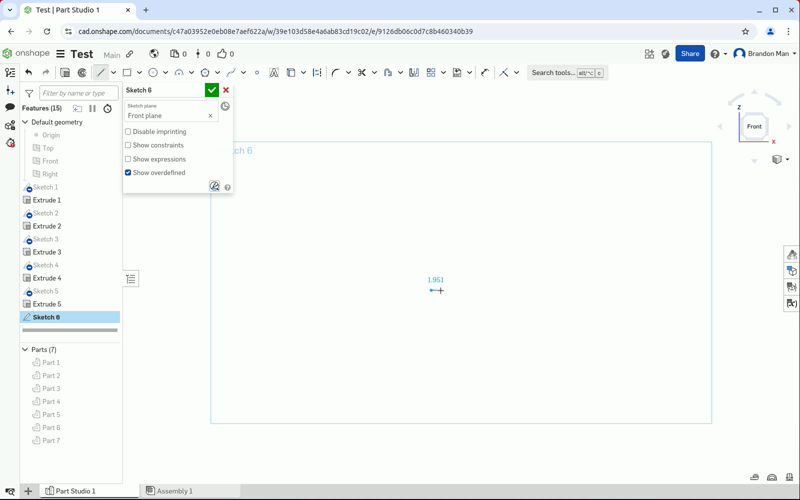
click(440, 290)
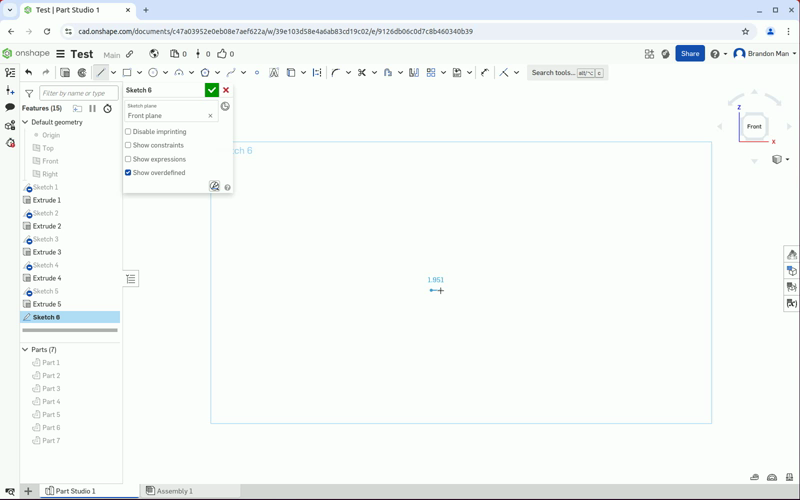
key_up(shift)
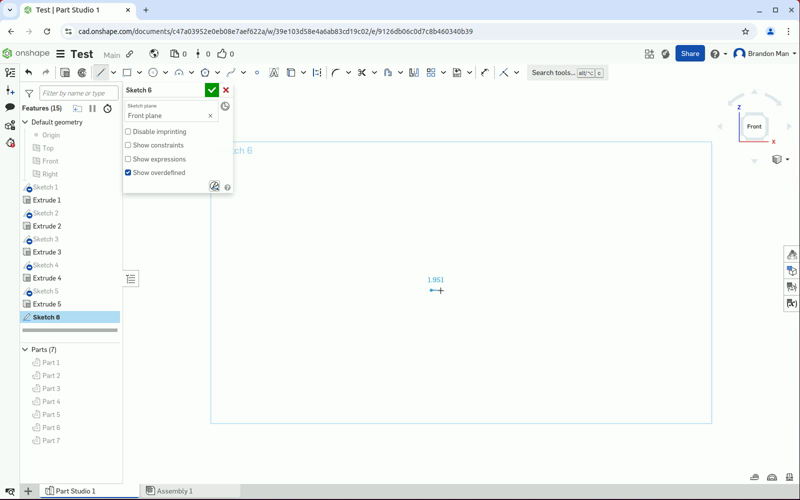
key(esc)
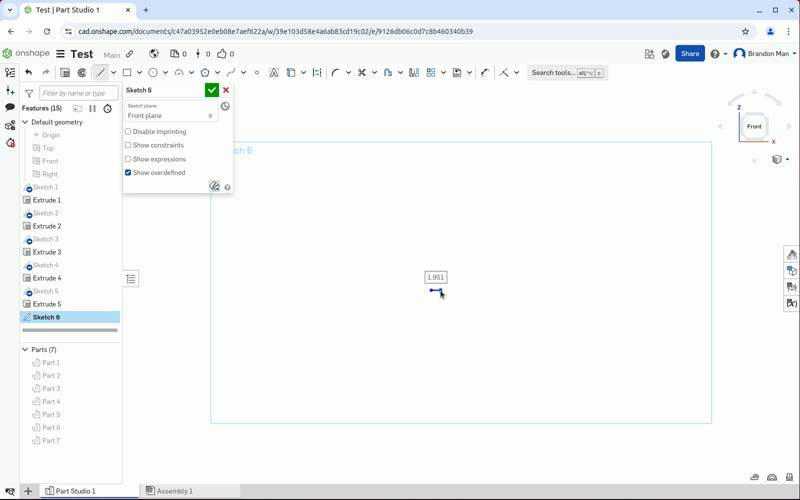
key(a)
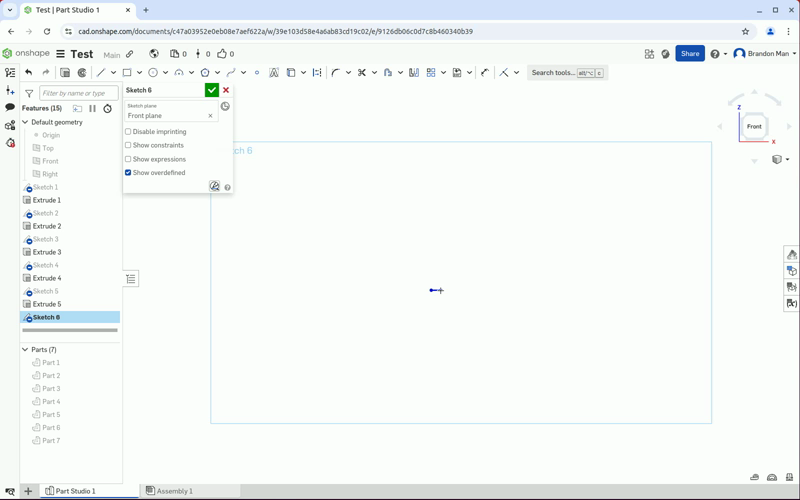
mouse_move(440, 290)
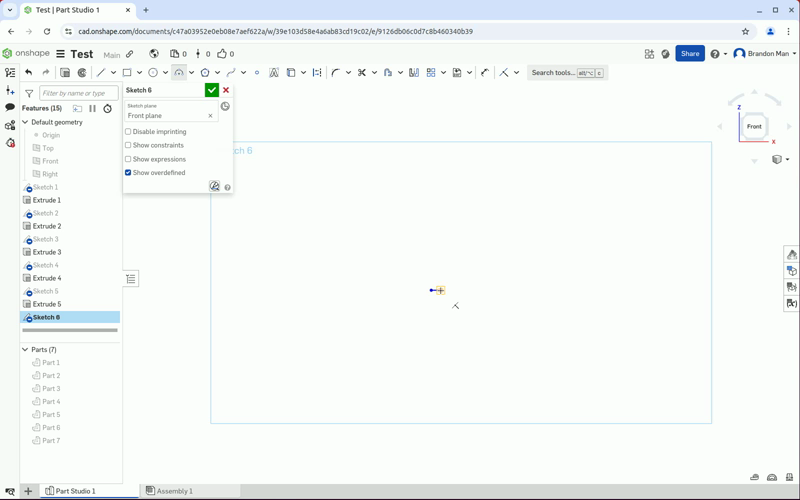
click(440, 290)
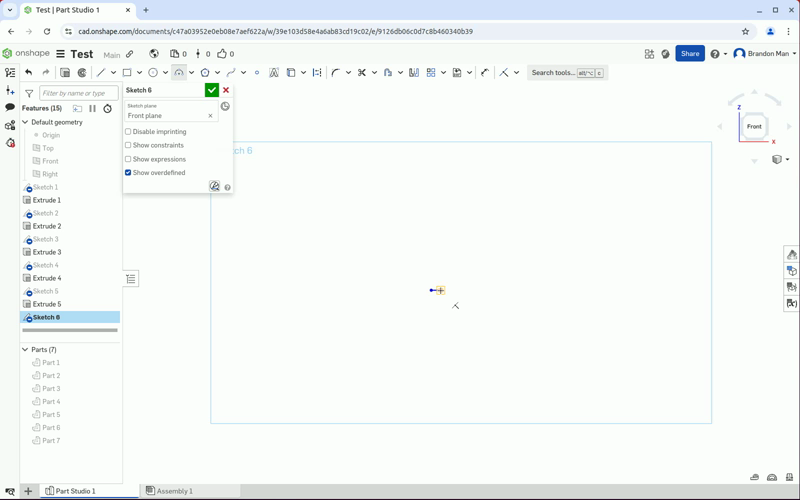
key_down(shift)
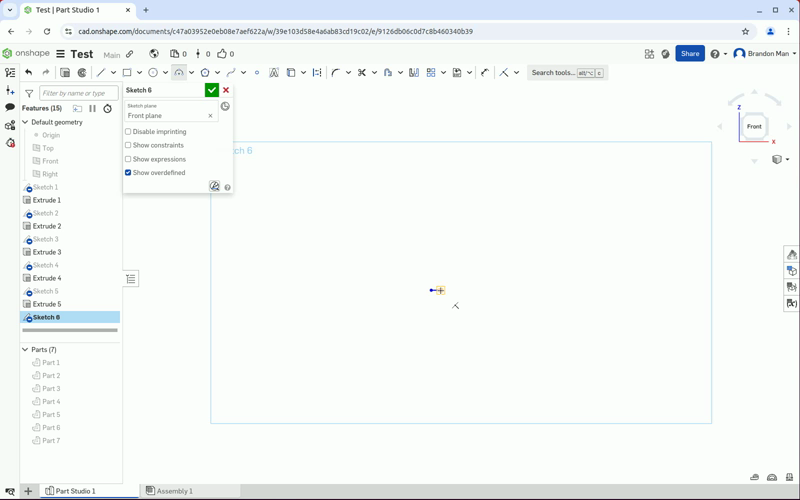
mouse_move(440, 273)
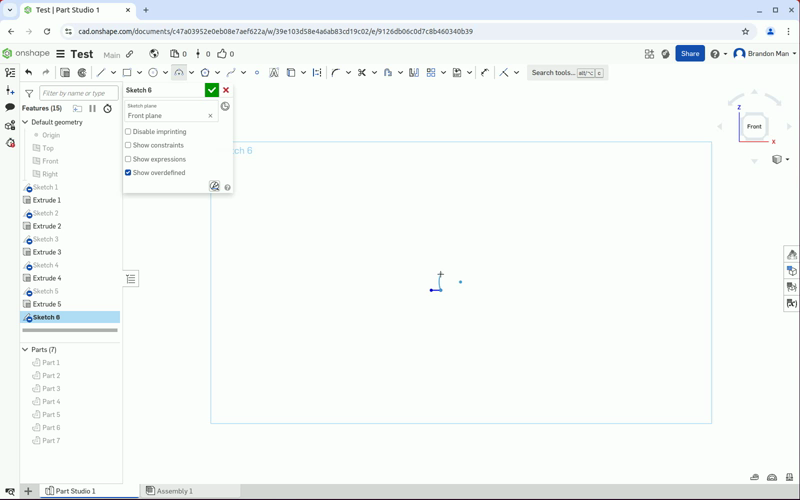
click(440, 273)
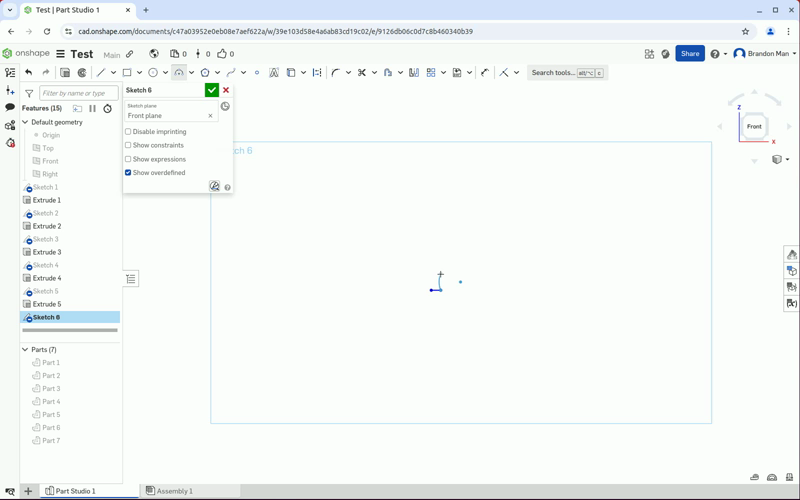
mouse_move(439, 281)
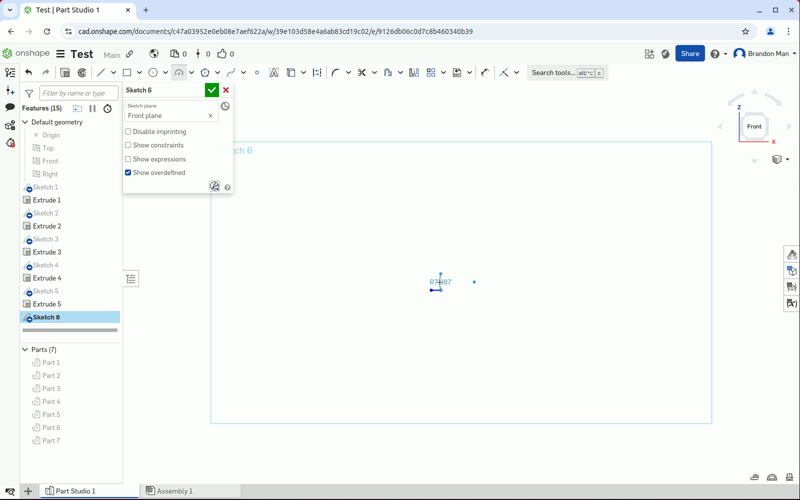
click(439, 281)
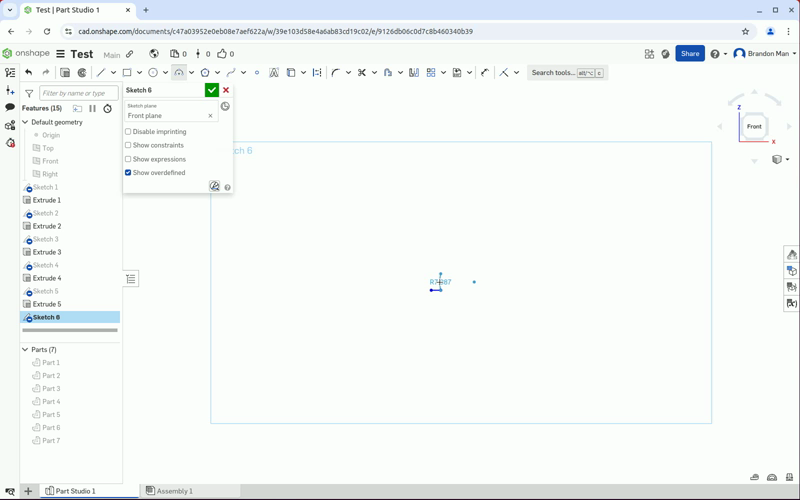
key_up(shift)
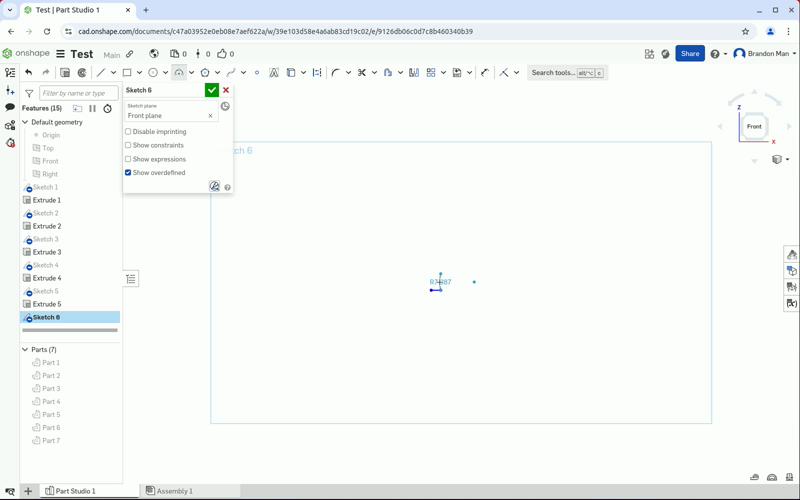
key(esc)
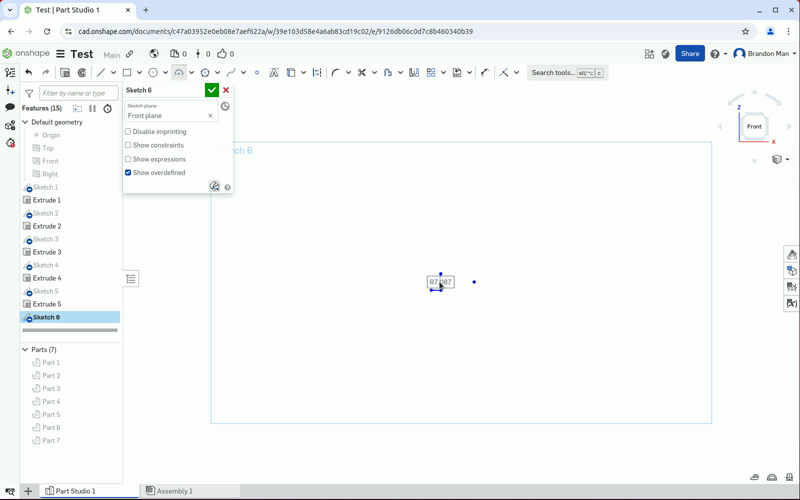
key(l)
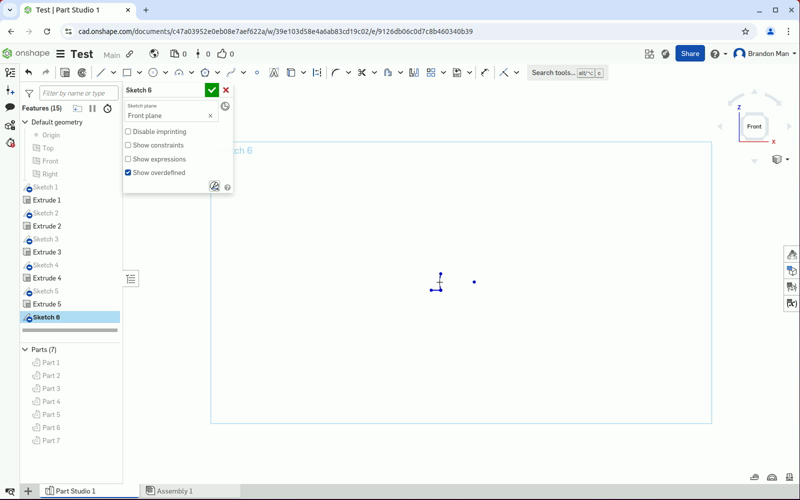
mouse_move(440, 273)
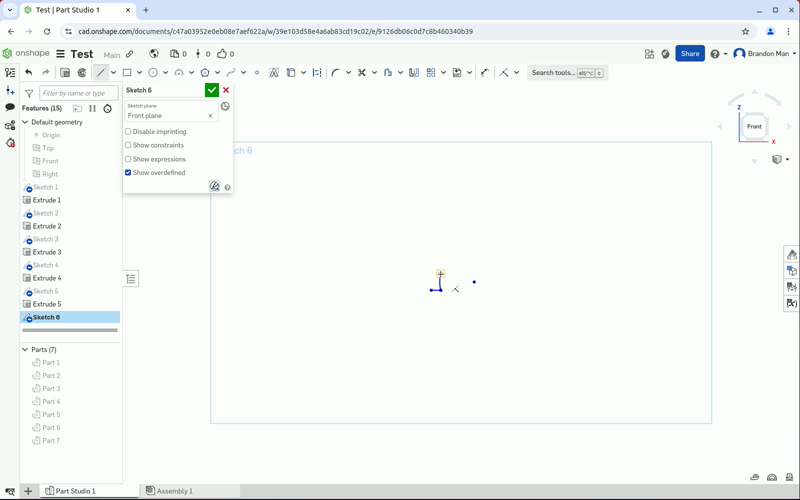
click(440, 273)
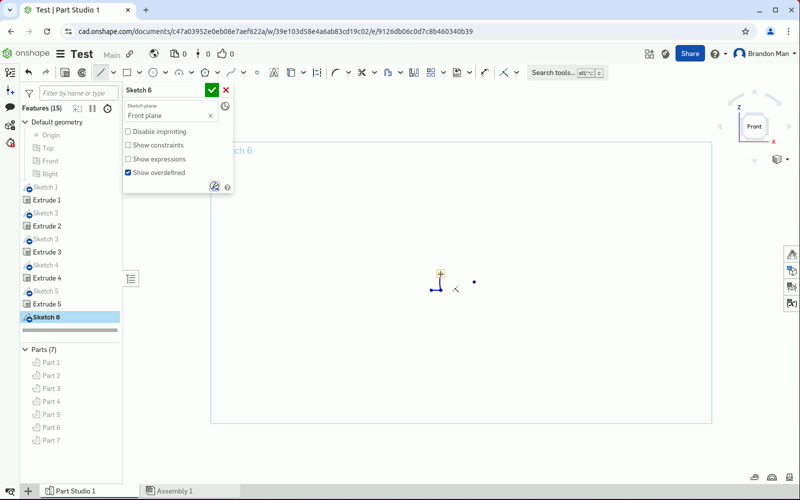
key_down(shift)
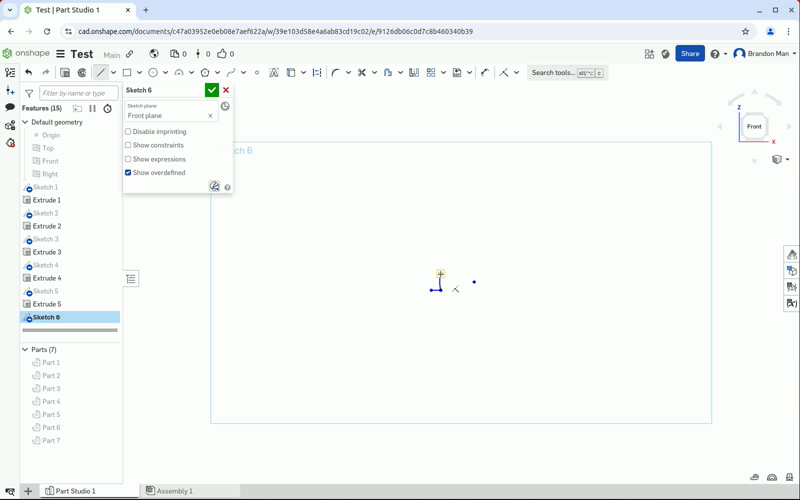
mouse_move(470, 273)
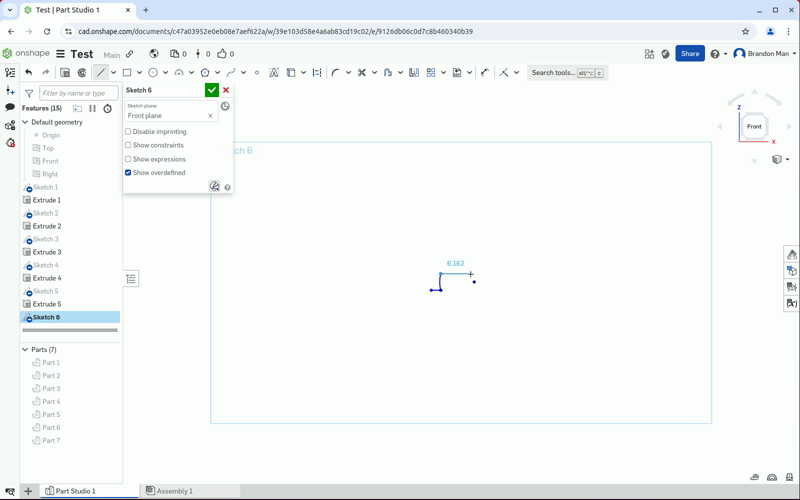
mouse_move(431, 273)
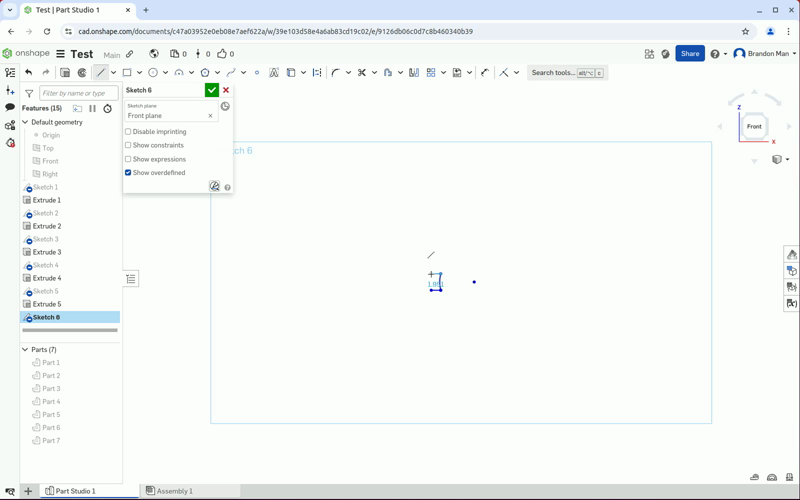
click(431, 273)
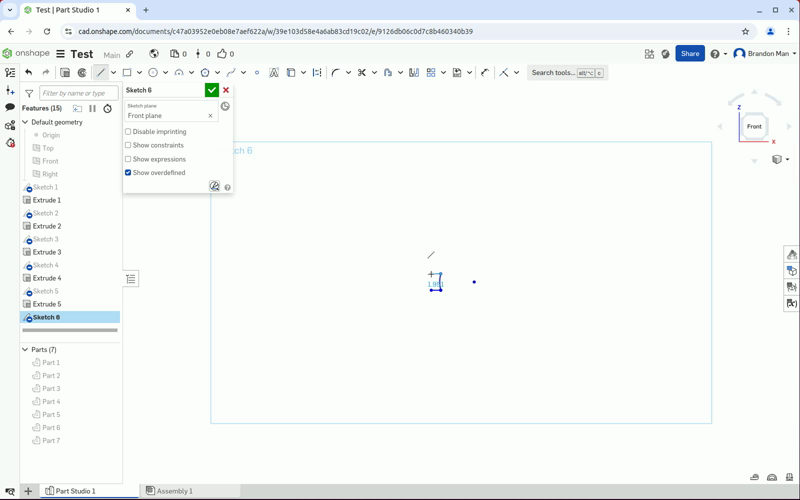
key_up(shift)
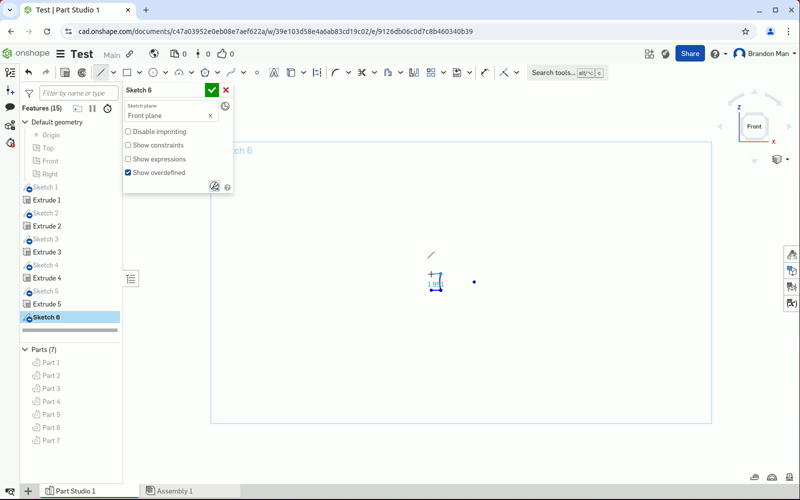
mouse_move(461, 273)
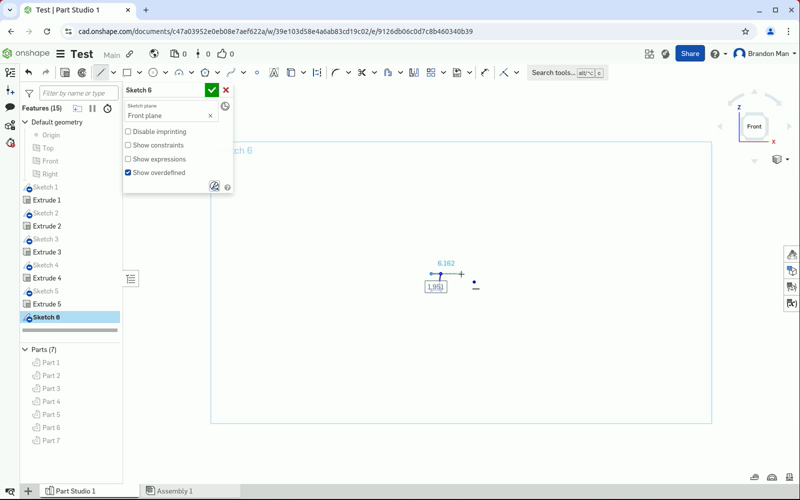
key_down(shift)
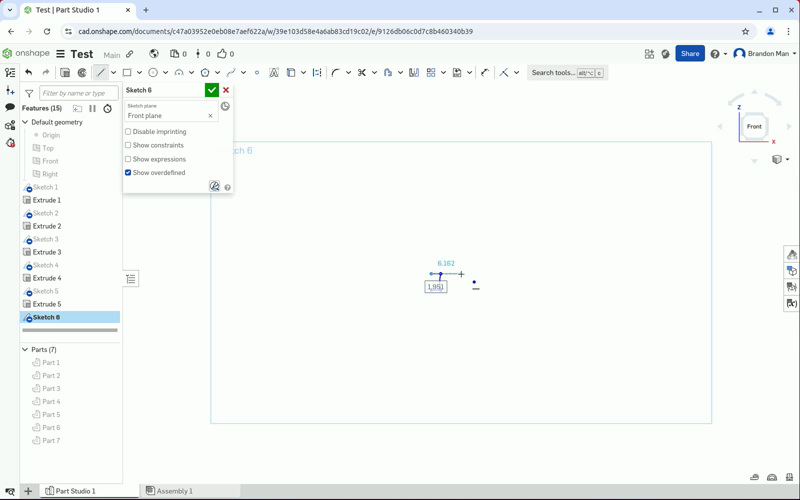
mouse_move(431, 290)
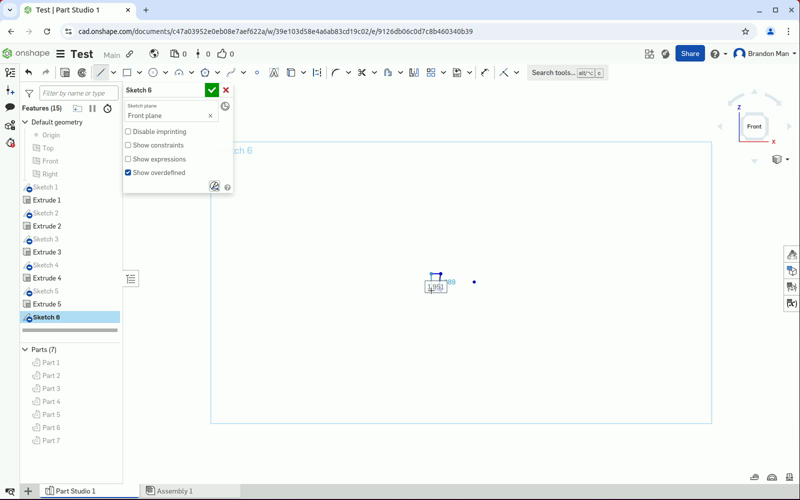
key_up(shift)
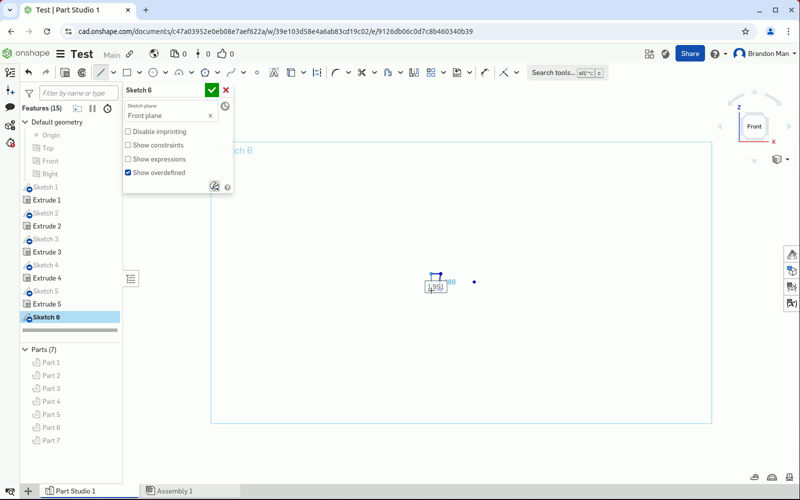
click(431, 290)
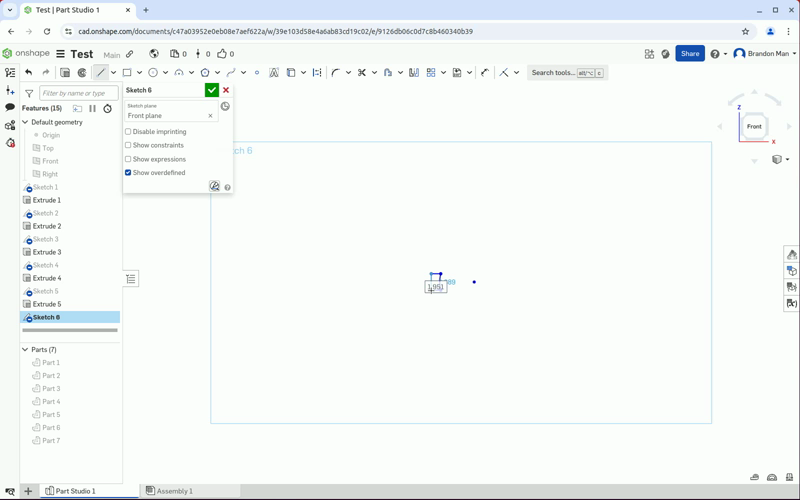
key(esc)
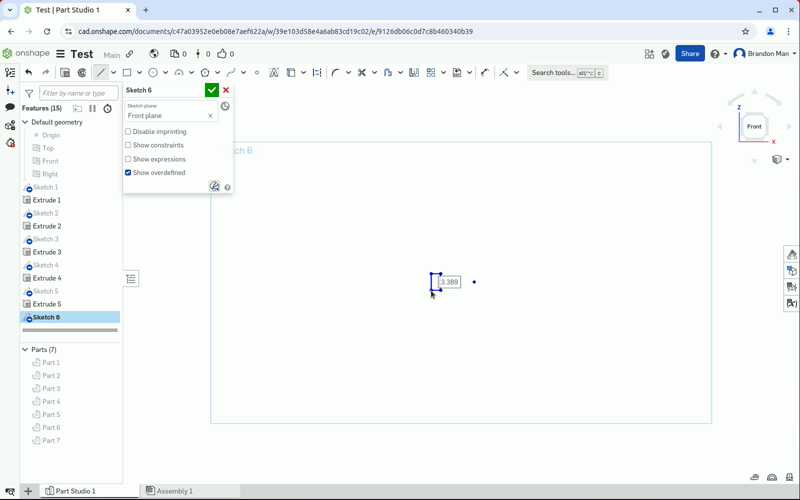
mouse_move(434, 276)
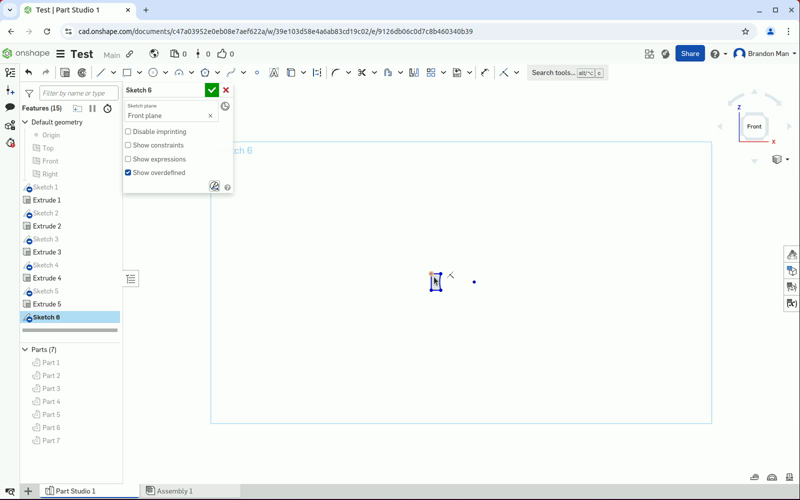
scroll(6)
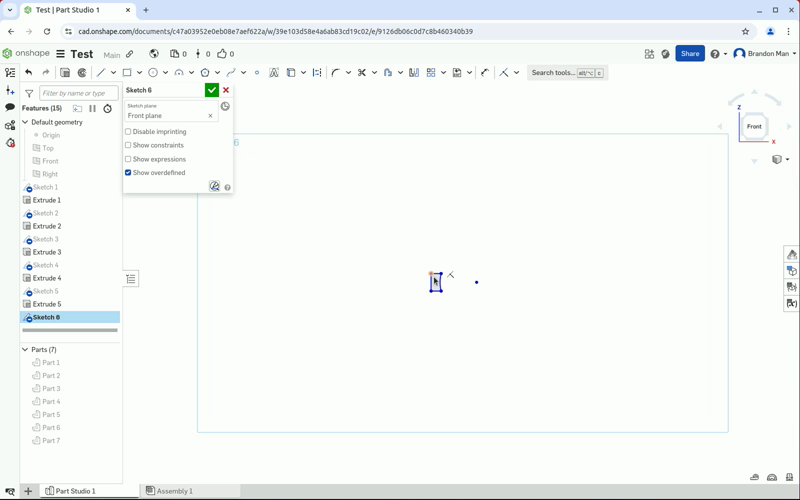
scroll(6)
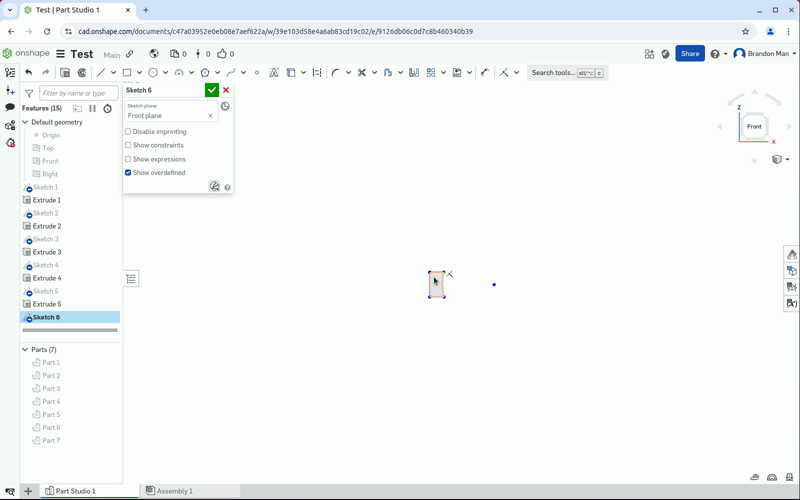
scroll(6)
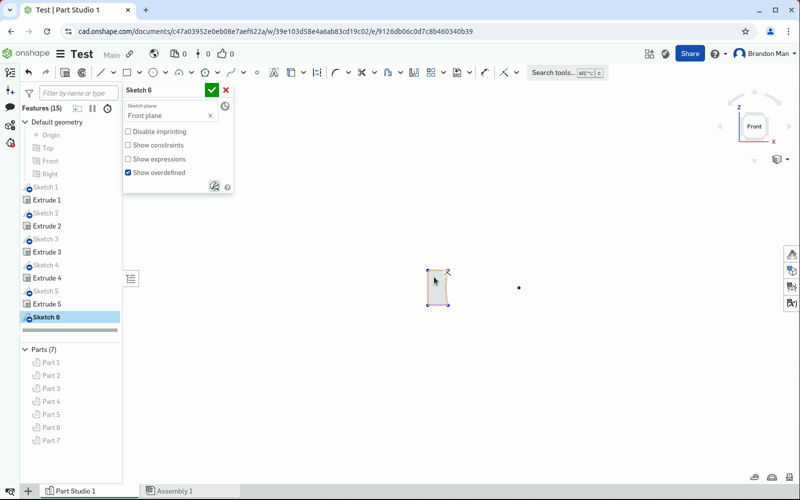
scroll(6)
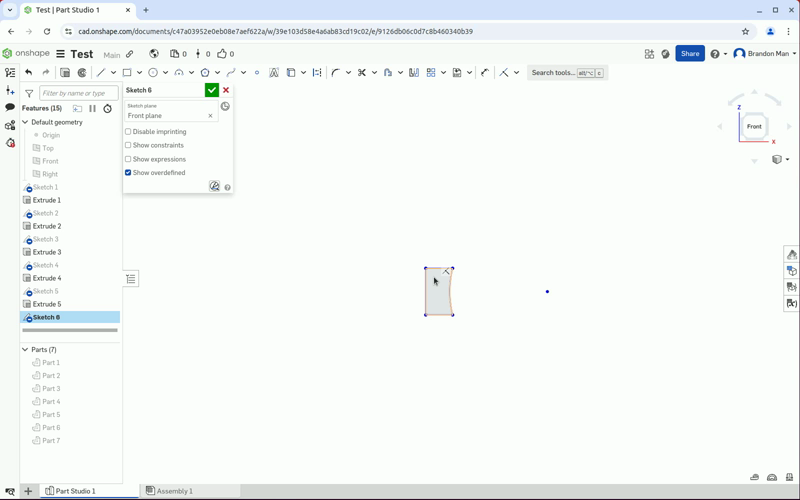
scroll(6)
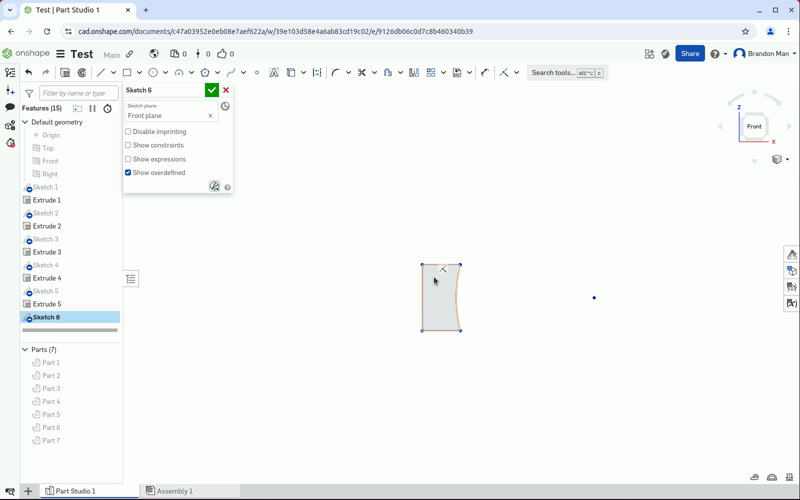
scroll(6)
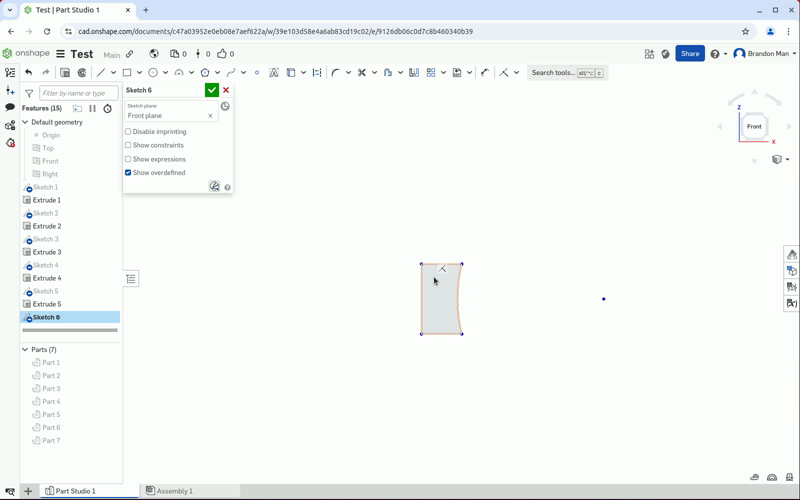
scroll(6)
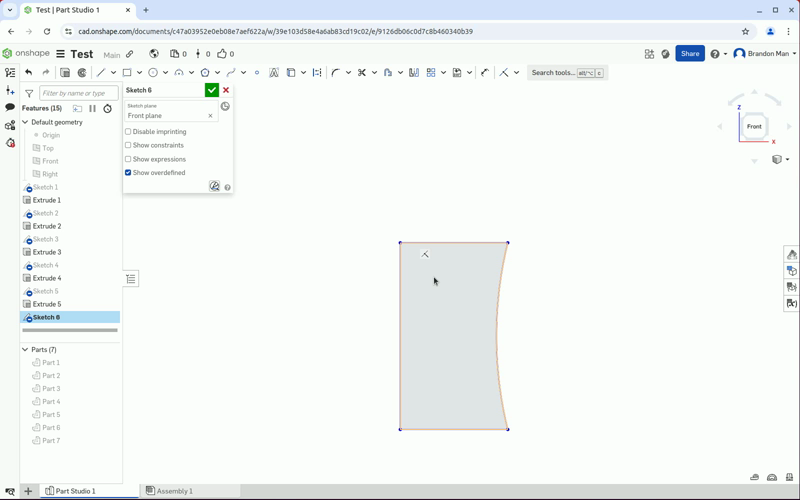
click(434, 276)
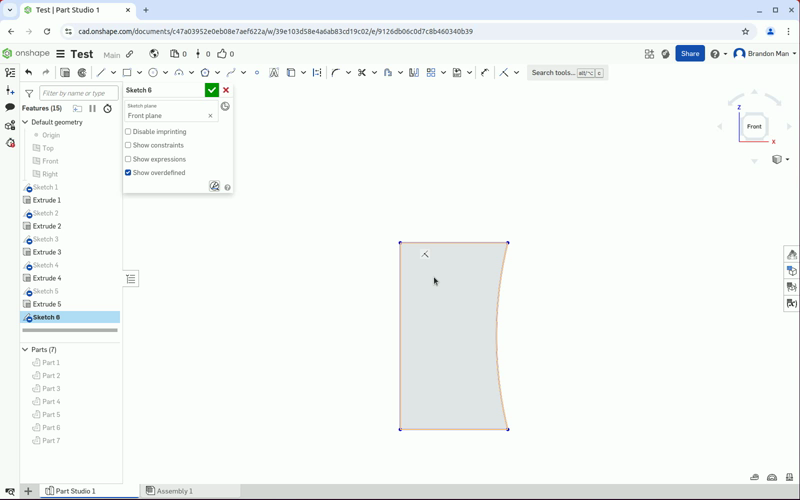
scroll(-6)
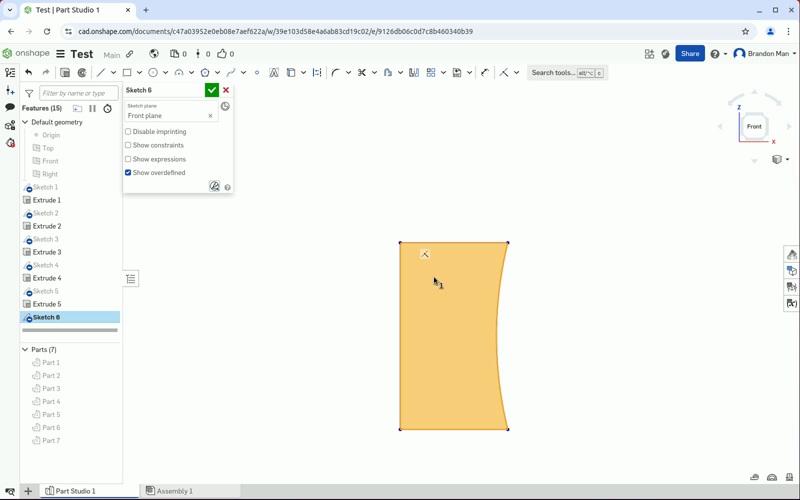
scroll(-6)
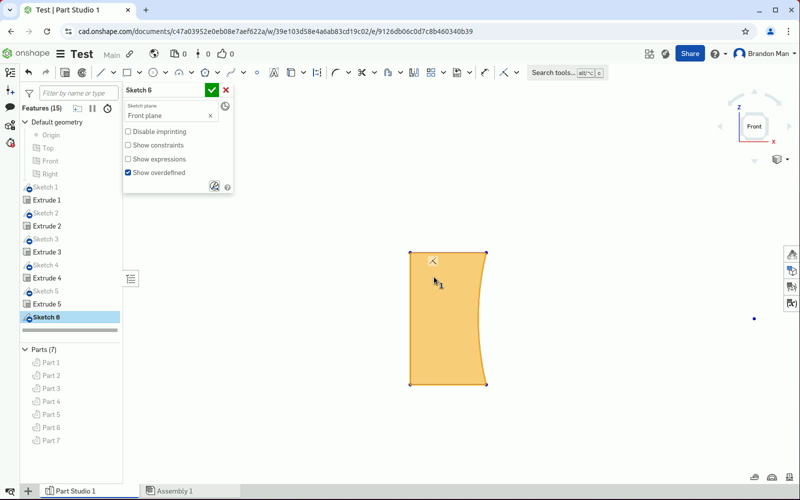
scroll(-6)
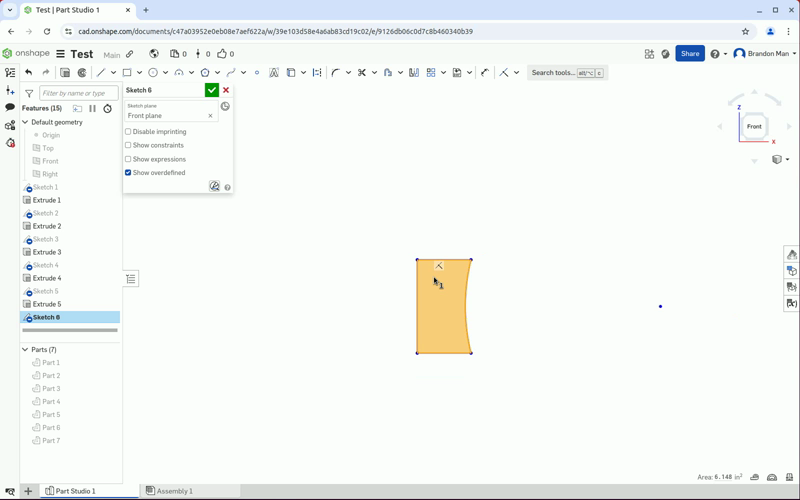
scroll(-6)
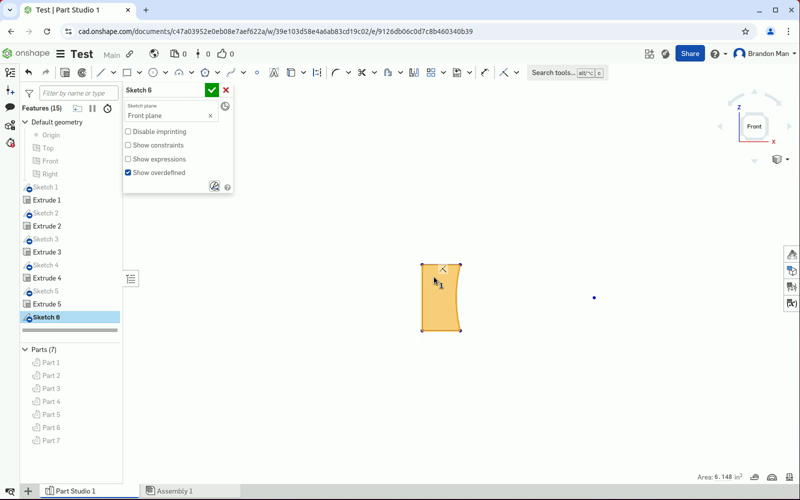
scroll(-6)
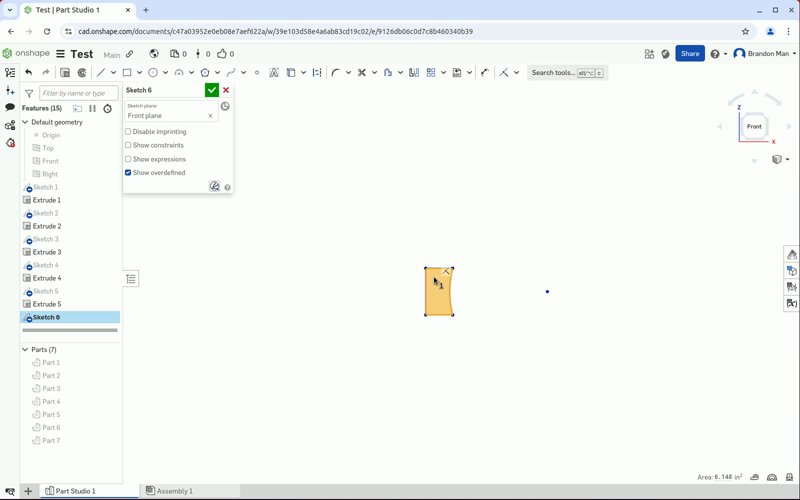
scroll(-6)
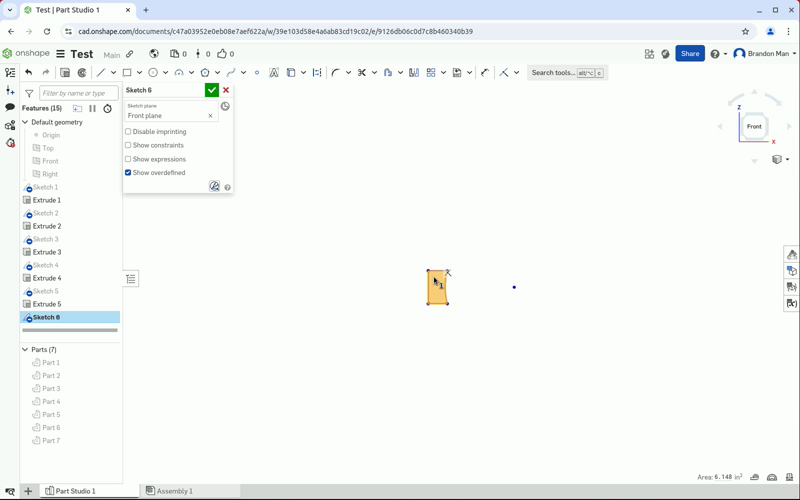
scroll(-6)
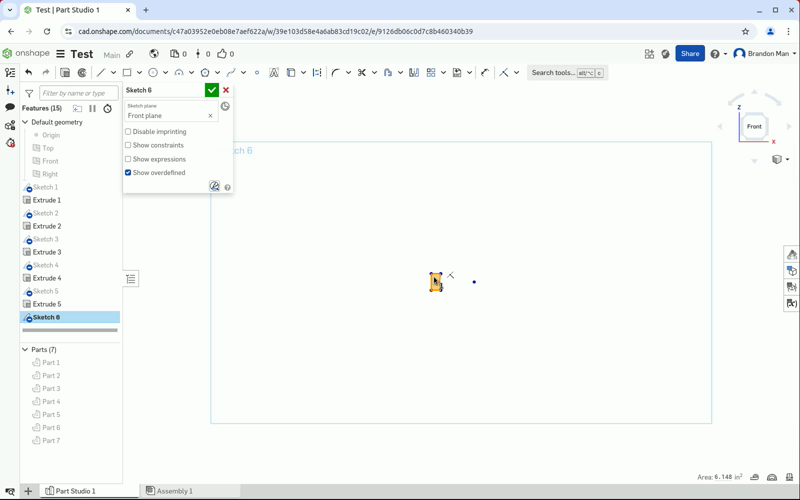
mouse_move(73, 352)
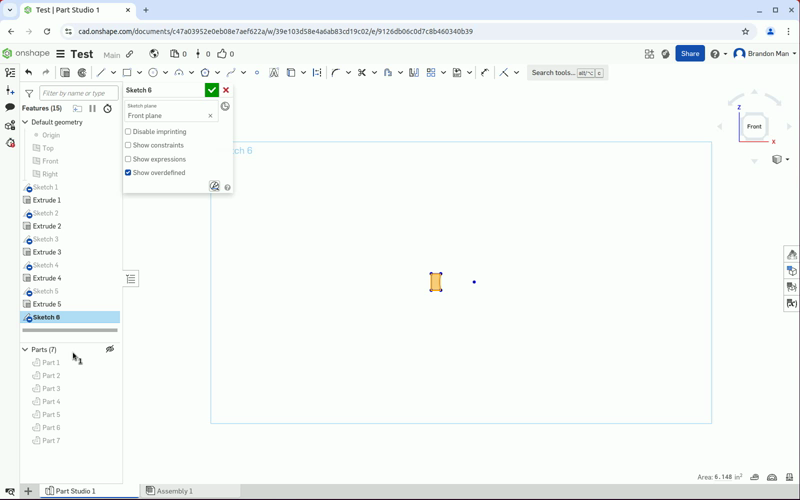
key(shift+y)
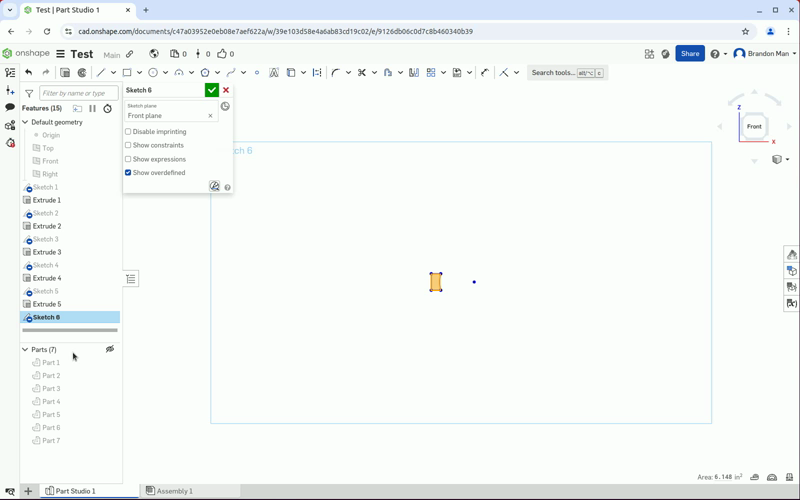
key(shift+e)
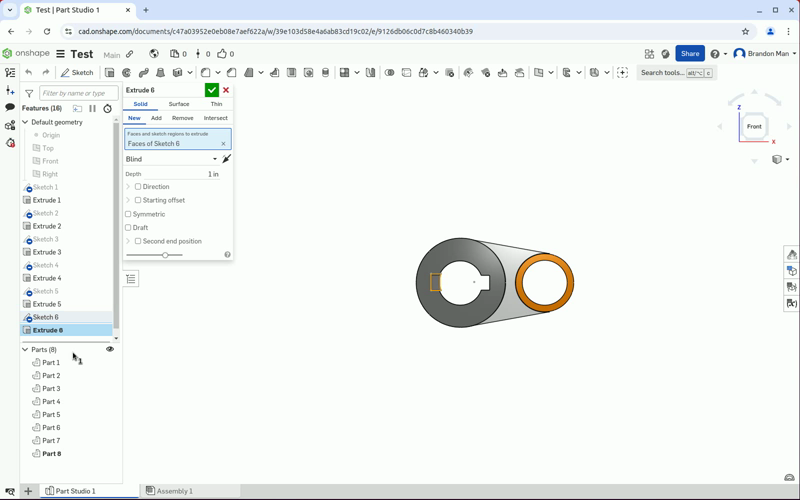
mouse_move(143, 106)
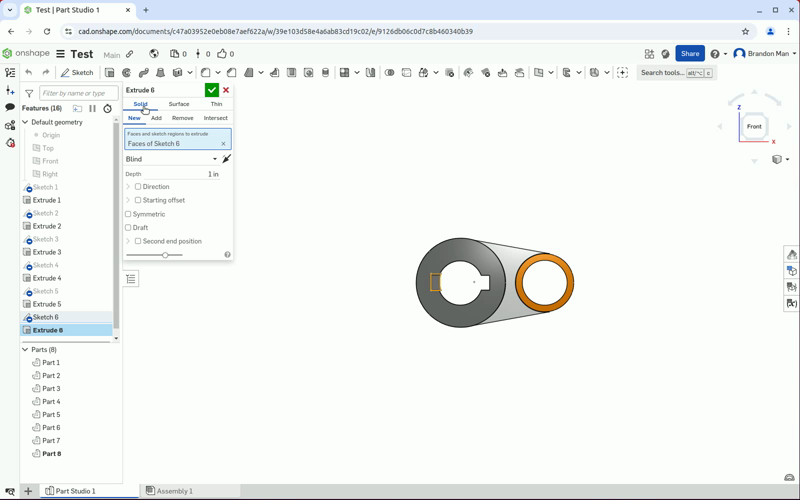
click(143, 106)
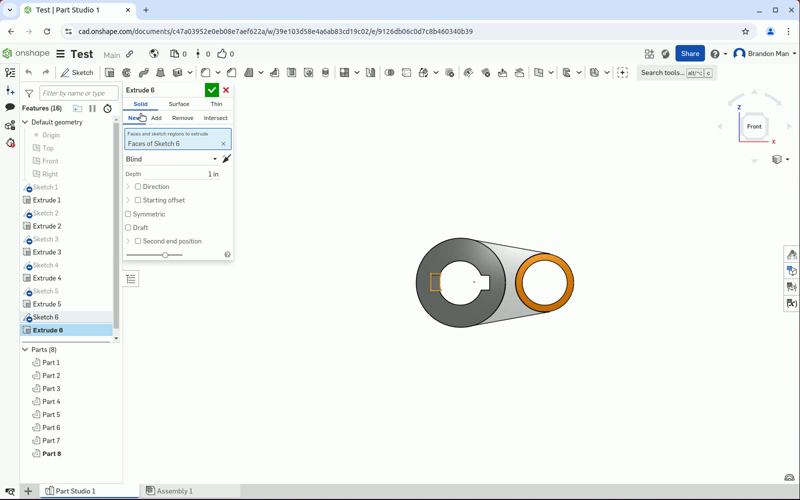
mouse_move(137, 120)
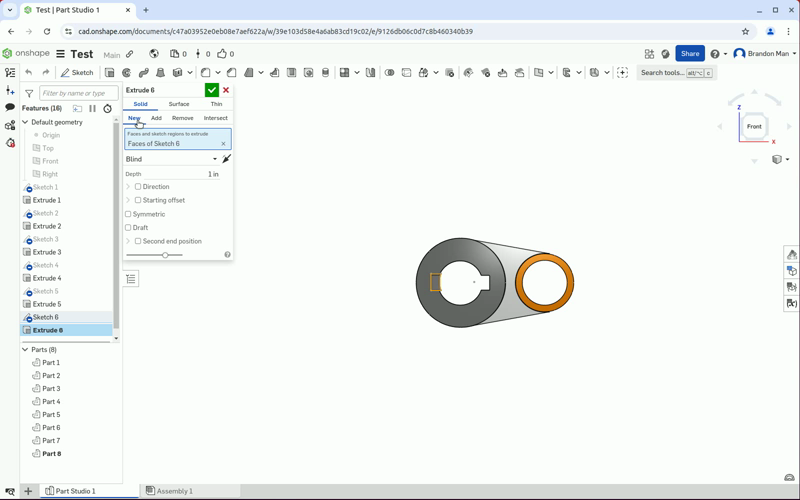
click(137, 120)
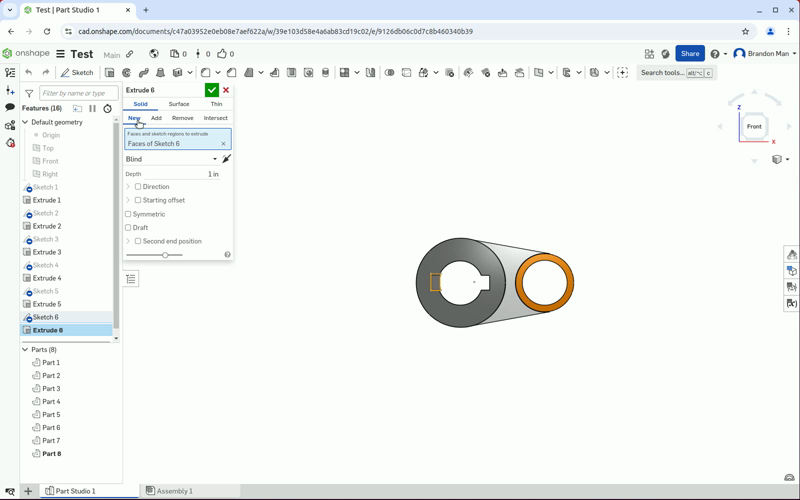
key(tab, 4)
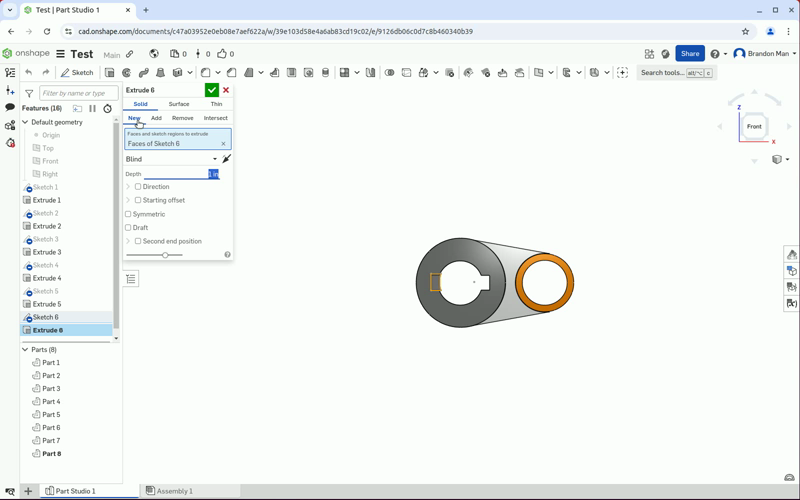
text(16.128)
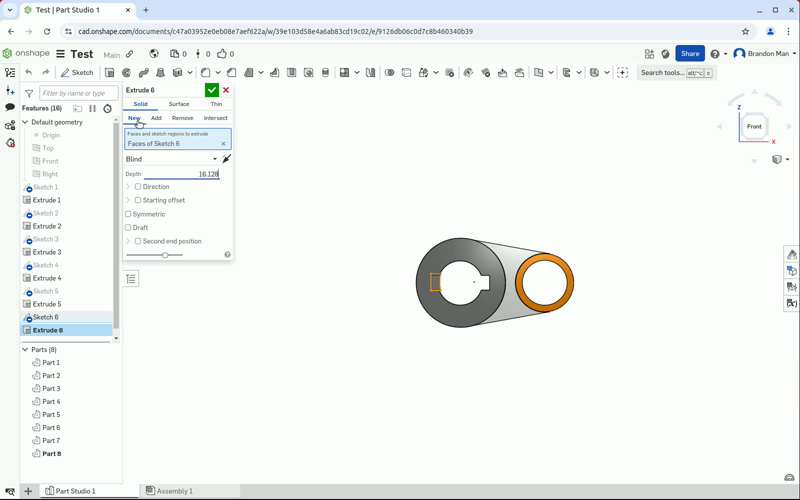
key(enter)
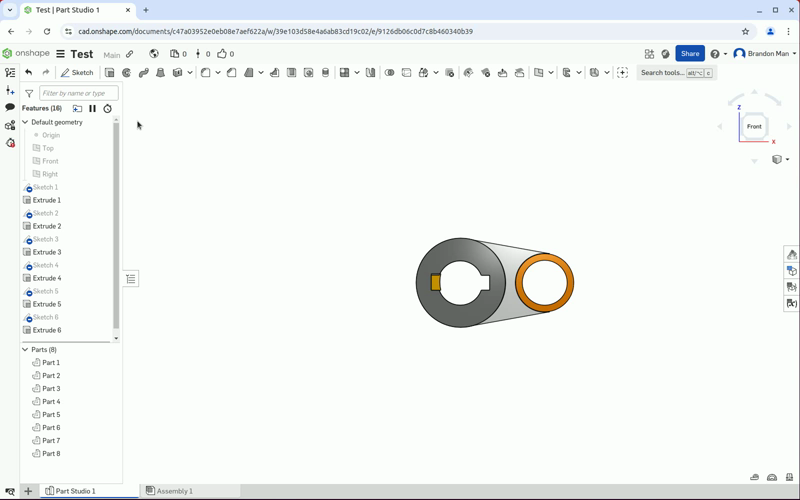
key(shift+h)
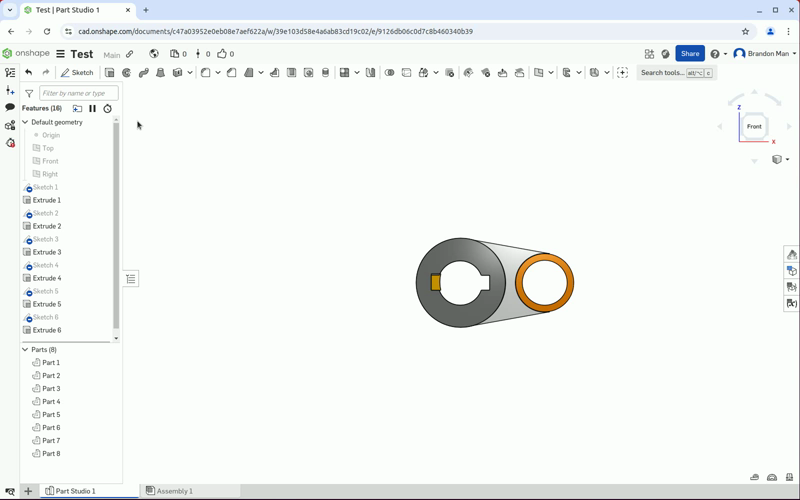
key(shift+h)
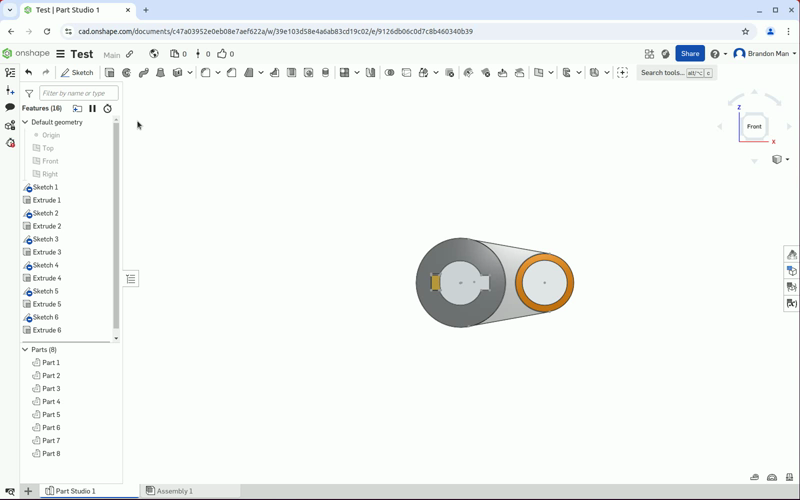
key(shift+7)
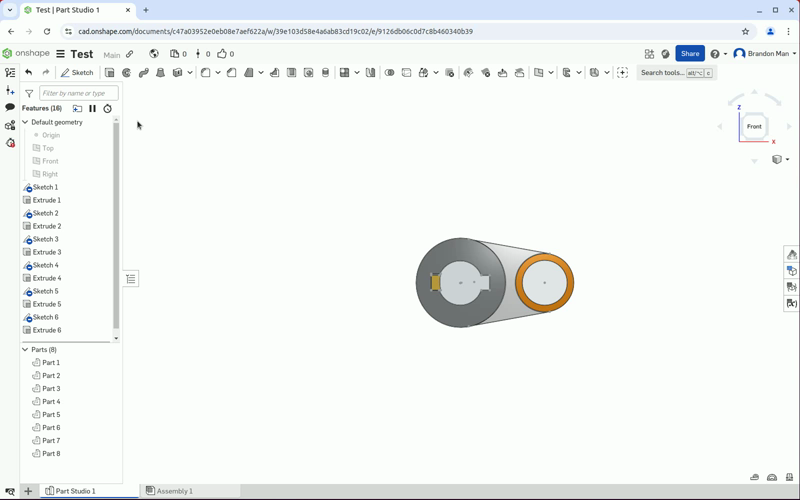
key(left, 2)
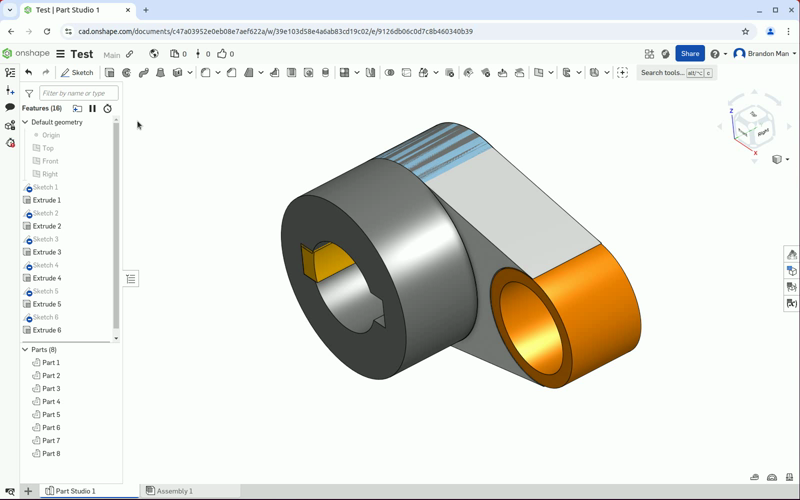
key(down, 2)
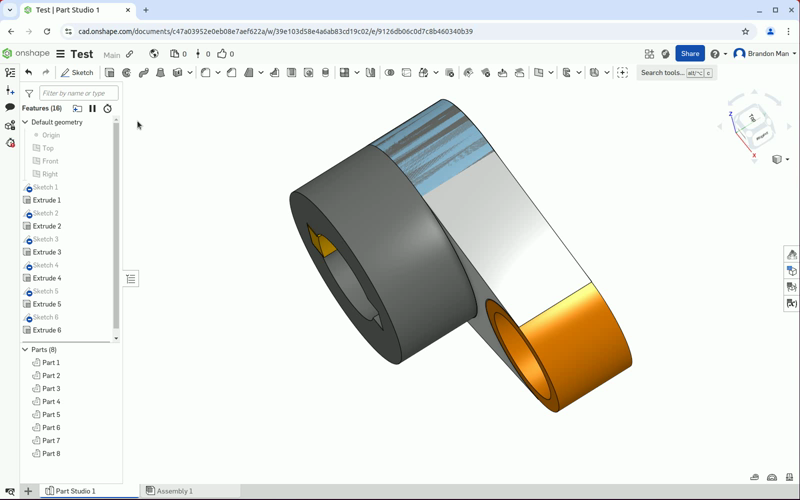
key(up, 2)
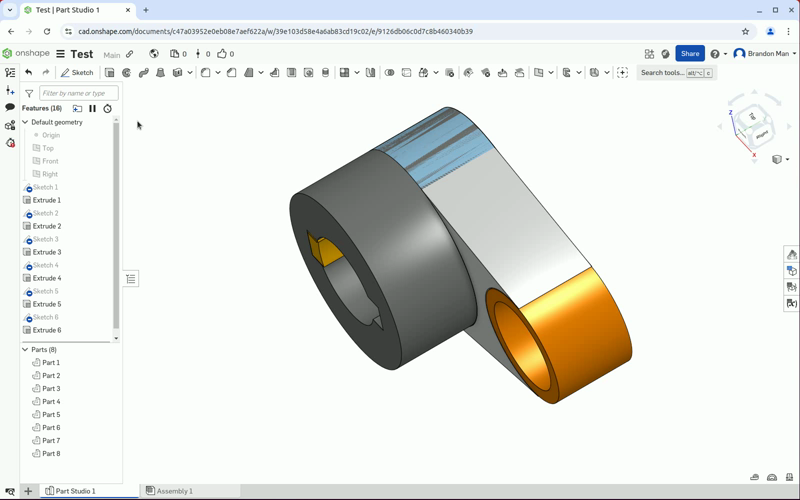
key(right, 2)
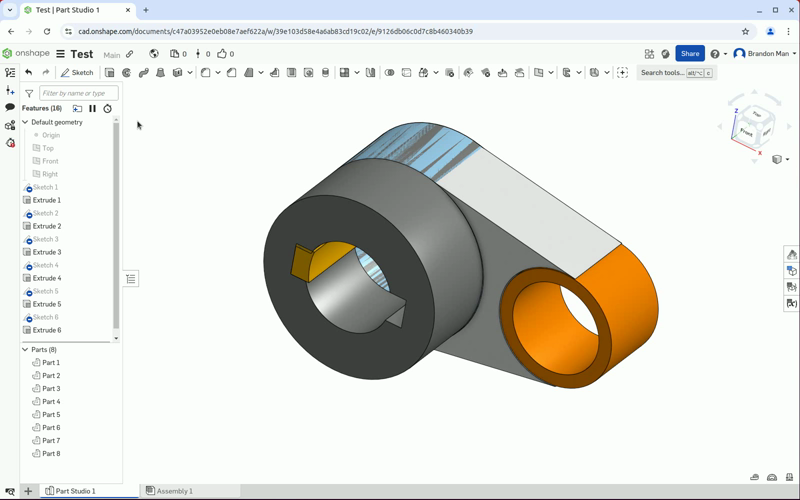
mouse_move(69, 189)
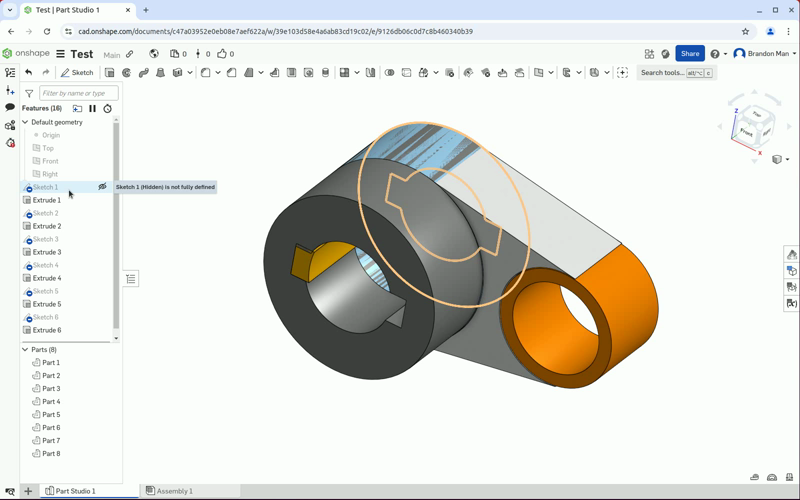
click(69, 189)